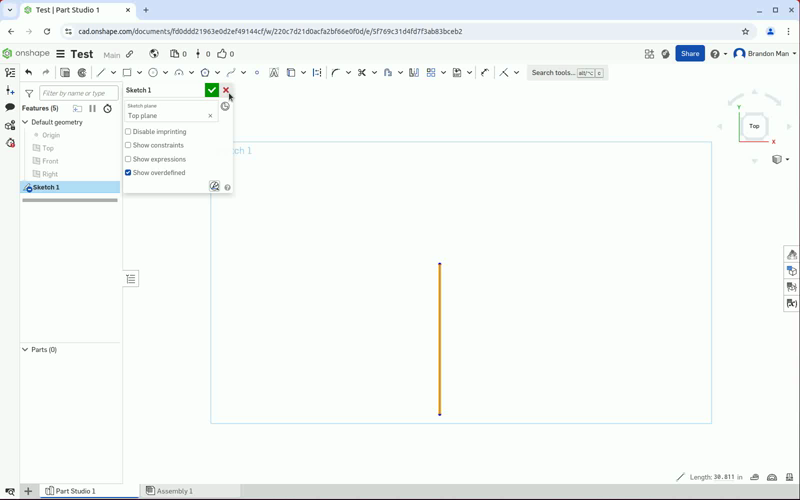
key(shift+h)
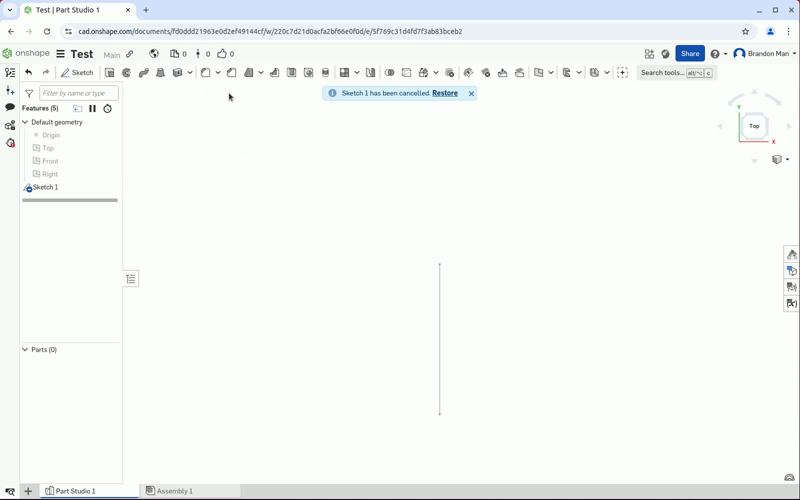
key(shift+s)
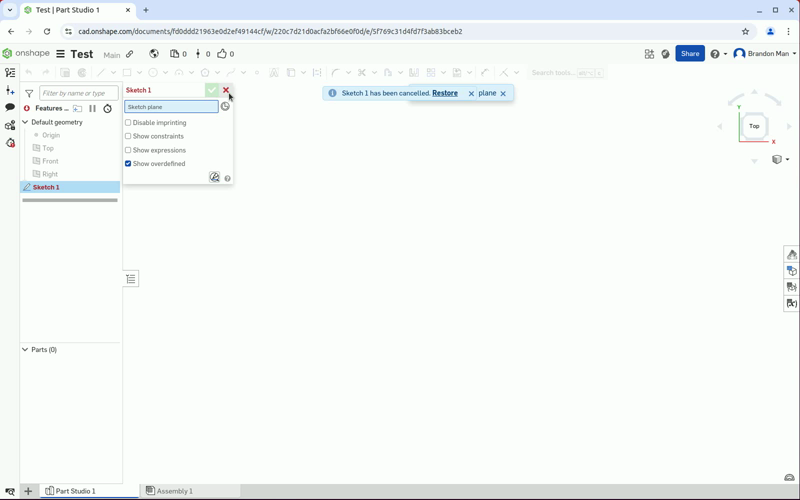
mouse_move(73, 150)
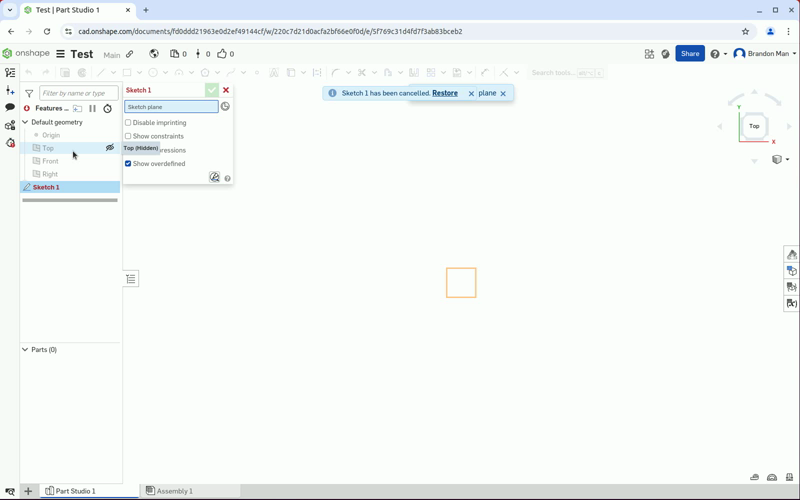
click(73, 150)
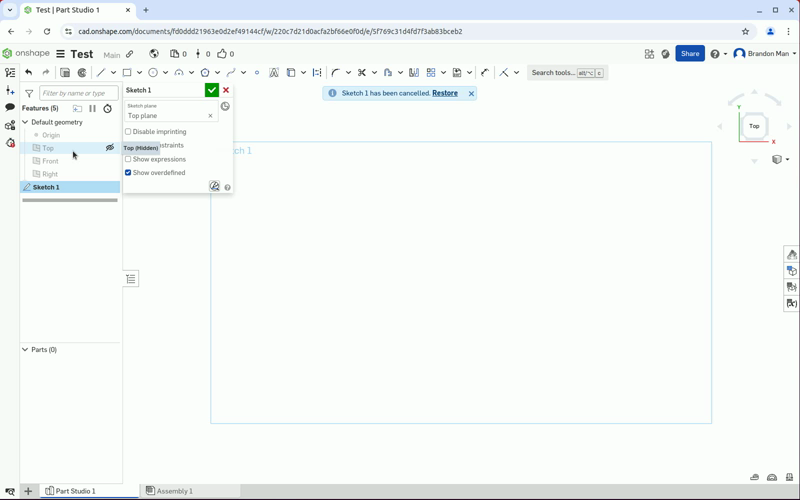
mouse_move(73, 352)
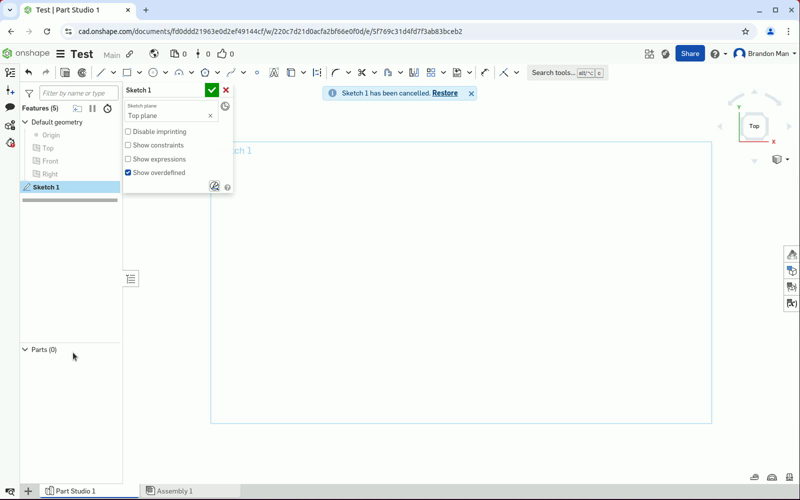
key(y)
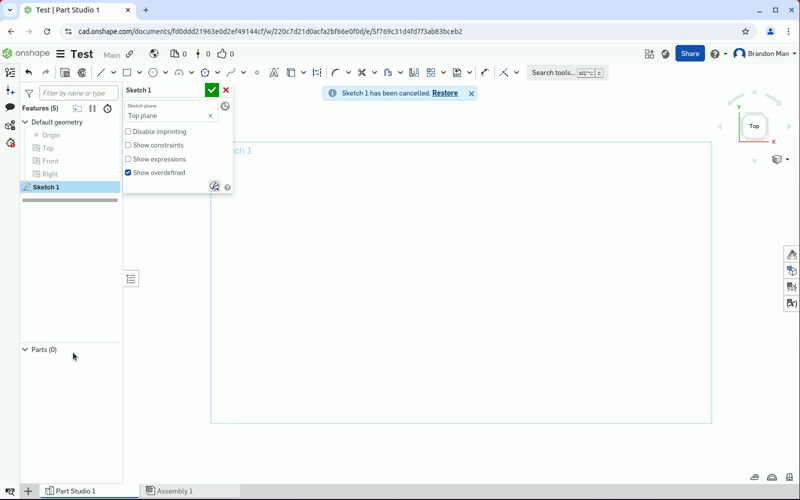
key(c)
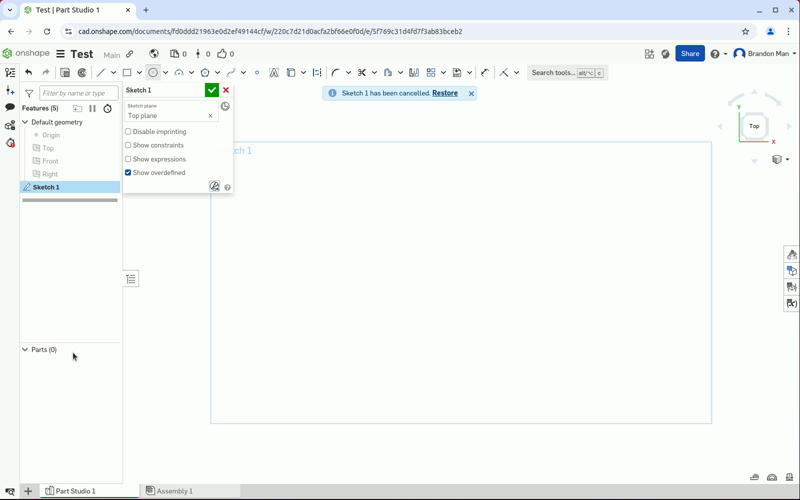
key_down(shift)
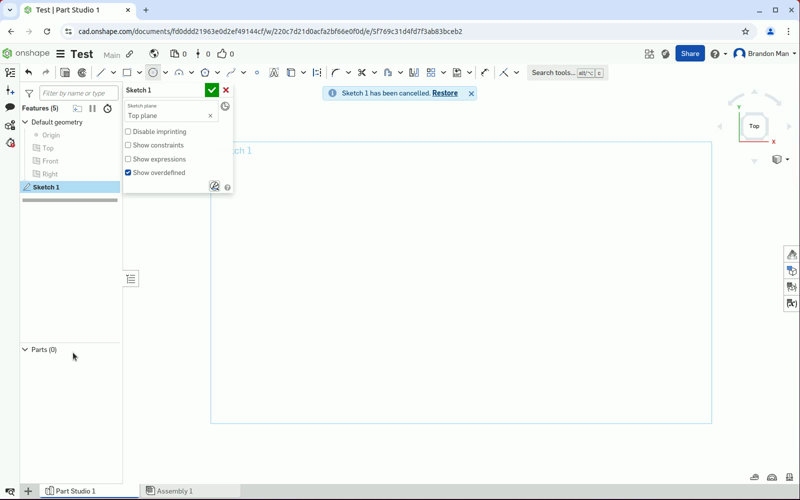
mouse_move(551, 367)
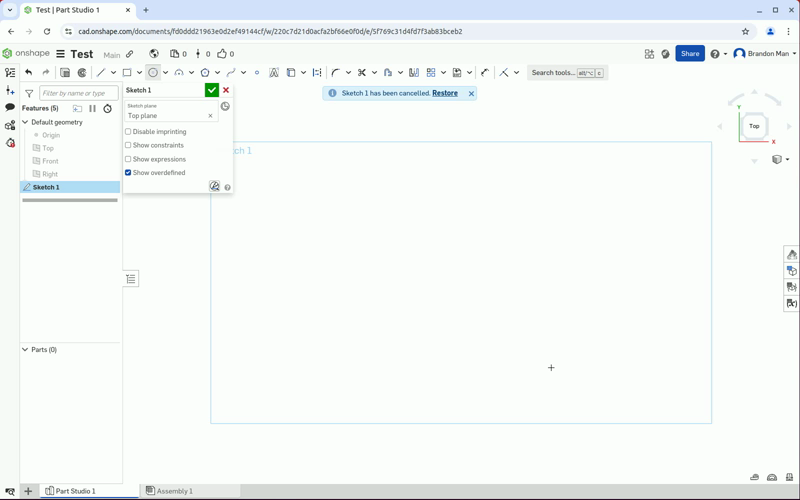
click(551, 367)
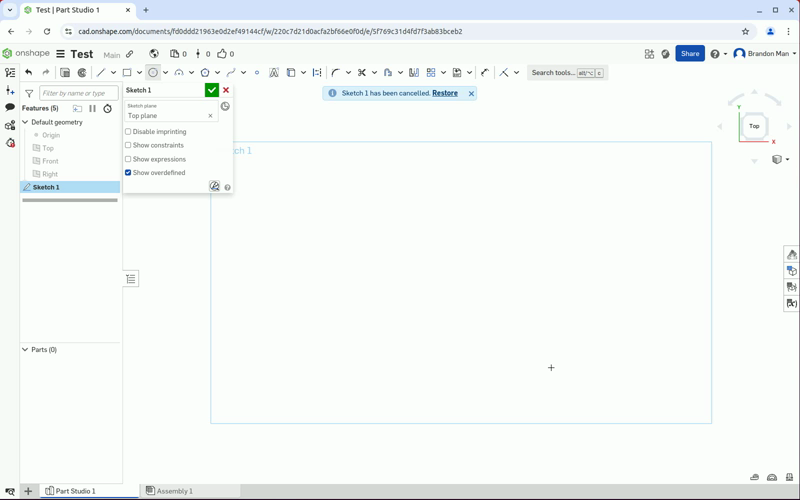
key_up(shift)
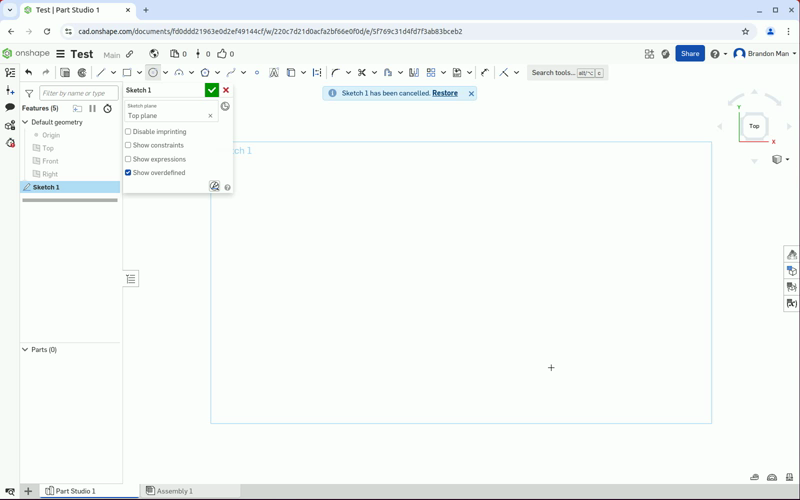
mouse_move(568, 367)
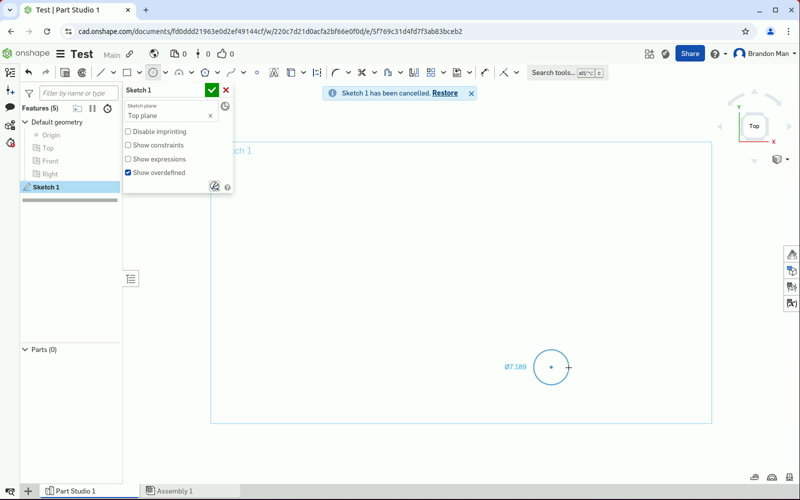
click(568, 367)
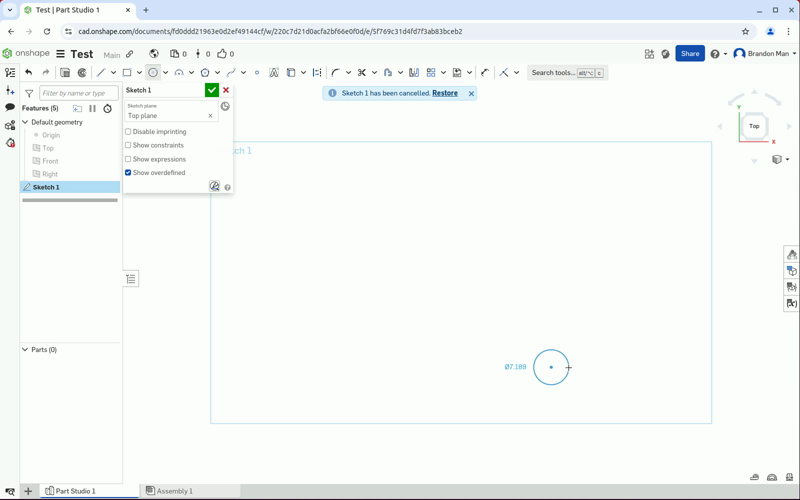
key(esc)
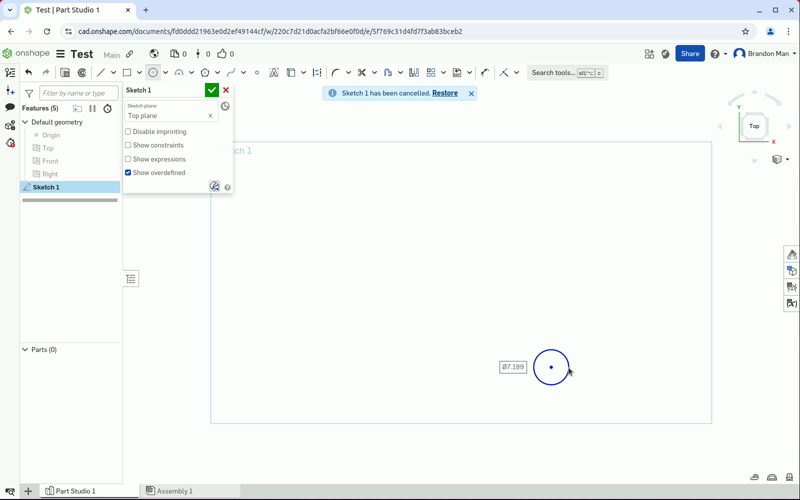
mouse_move(550, 352)
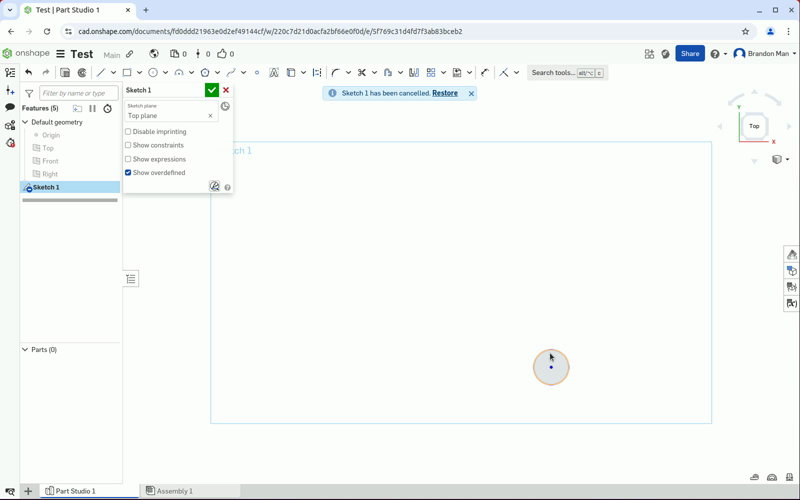
scroll(6)
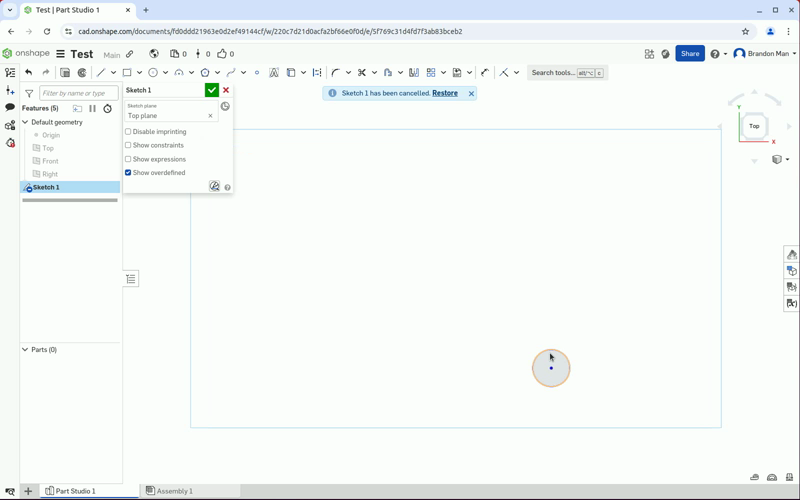
scroll(6)
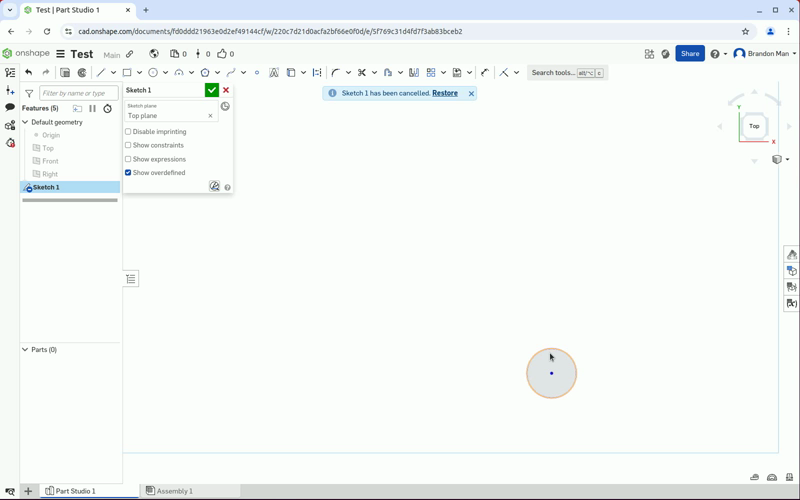
scroll(6)
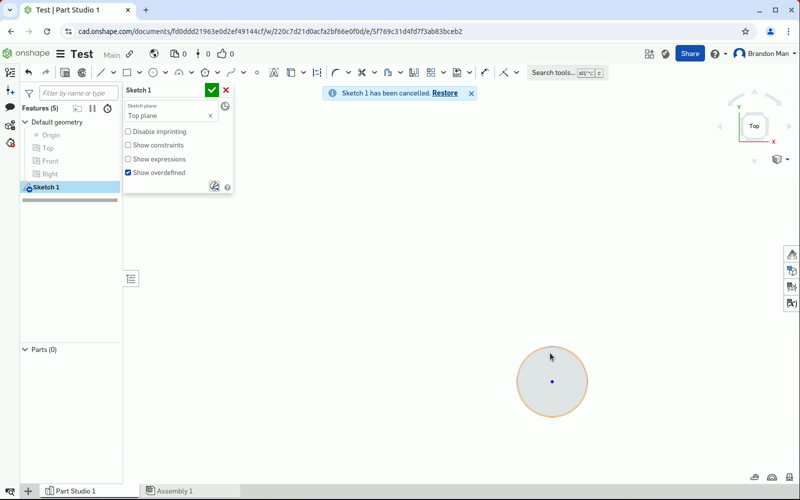
scroll(6)
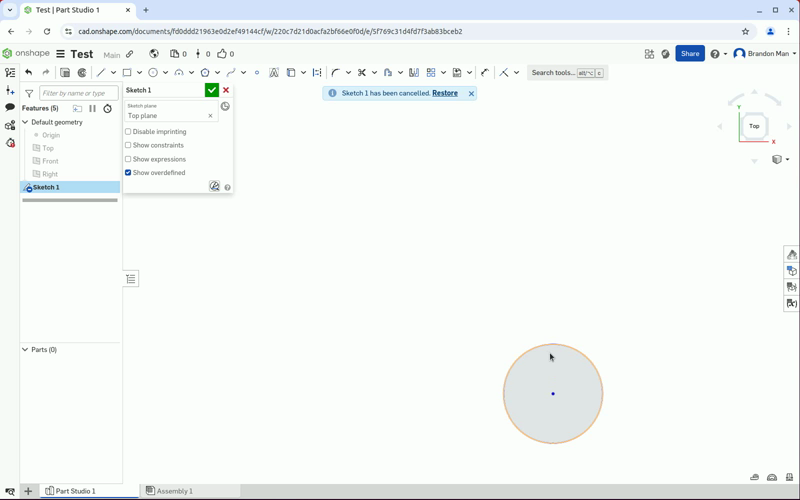
scroll(6)
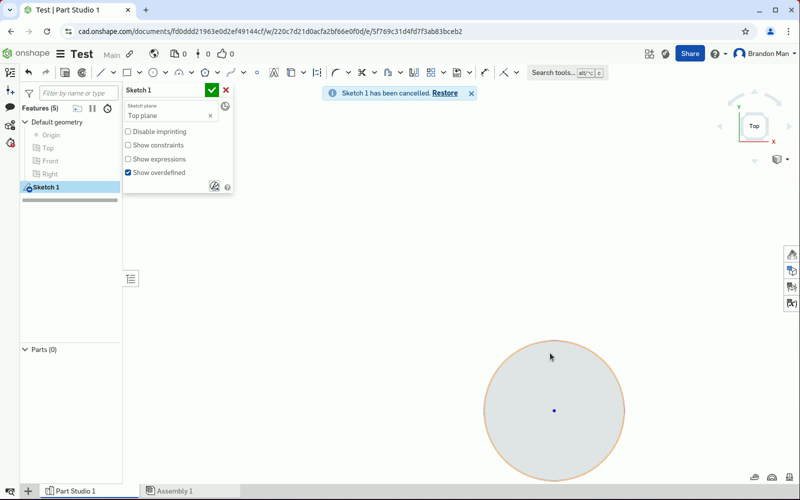
scroll(6)
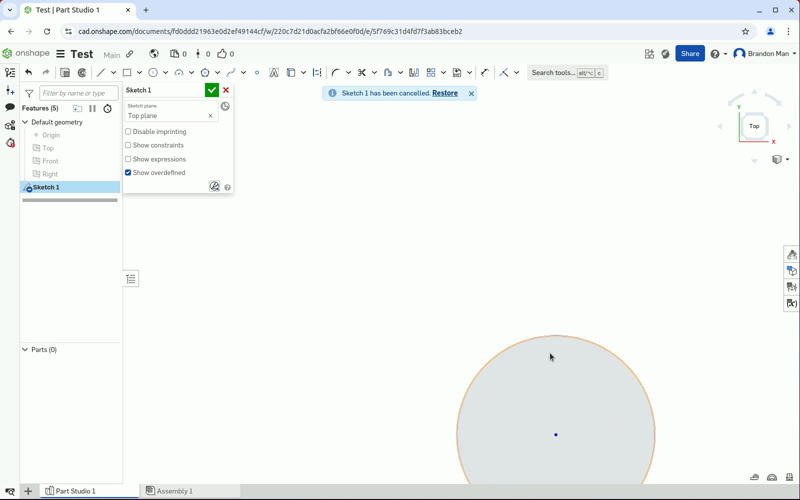
scroll(6)
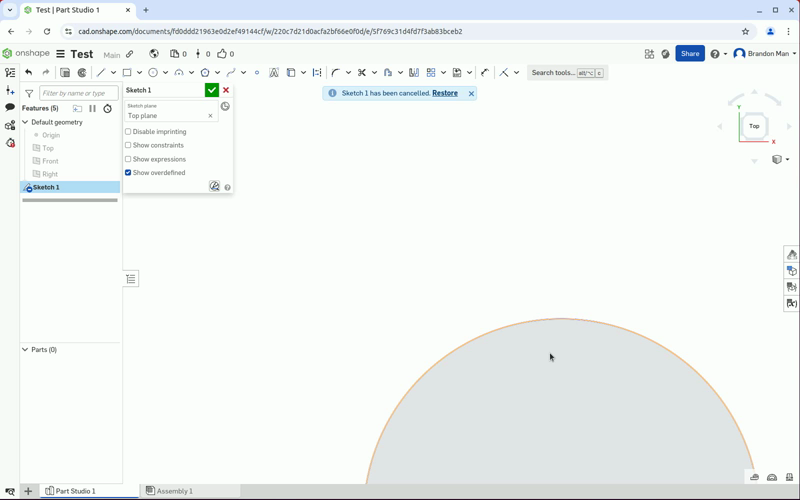
click(550, 352)
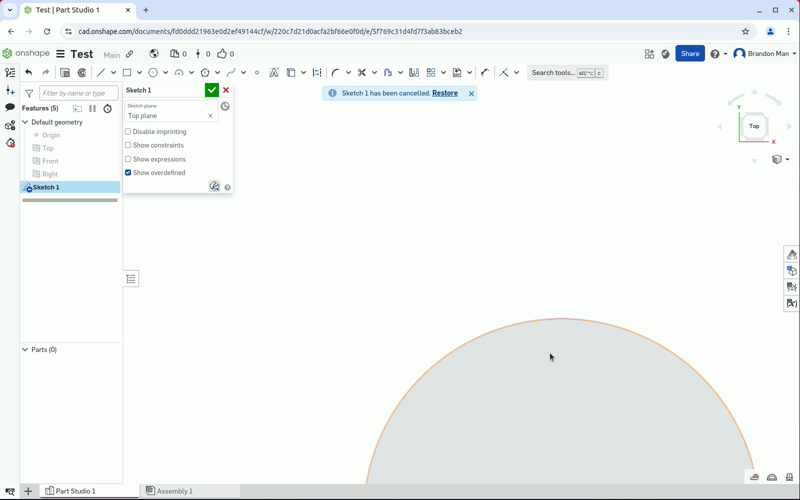
scroll(-6)
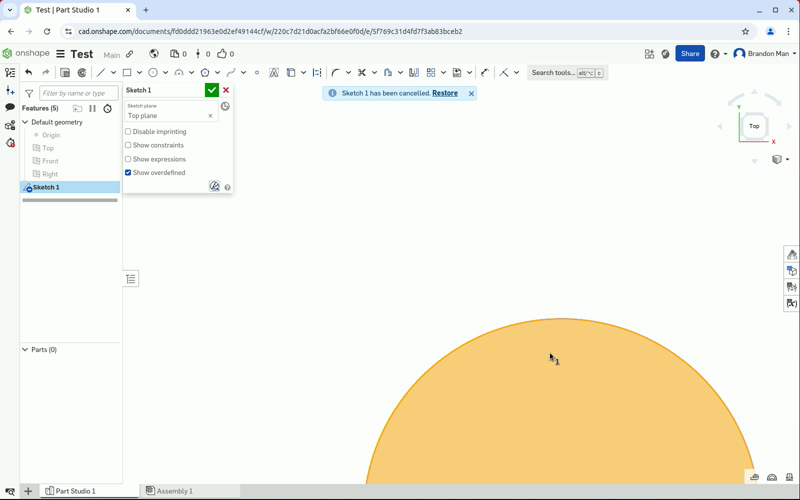
scroll(-6)
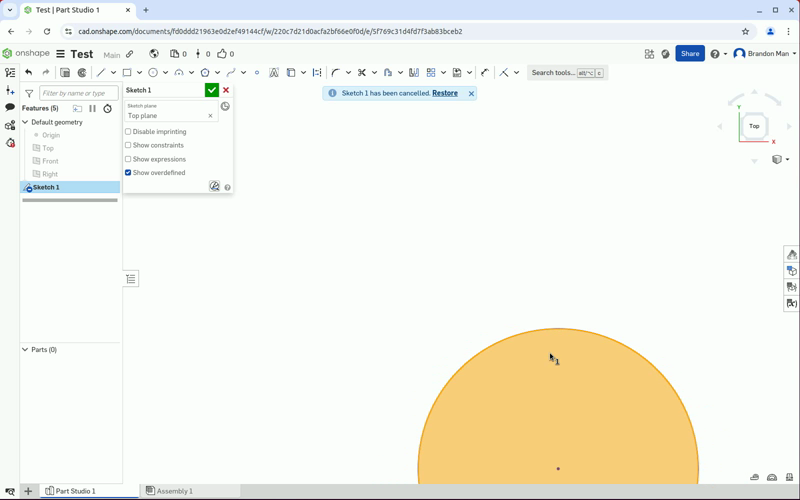
scroll(-6)
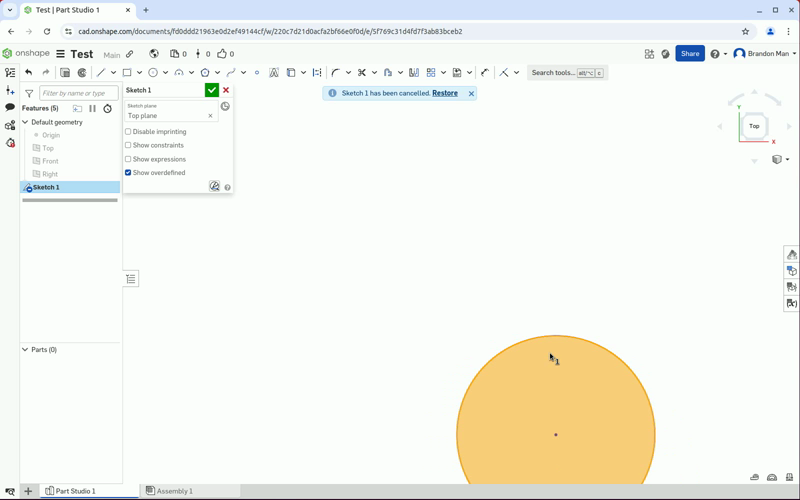
scroll(-6)
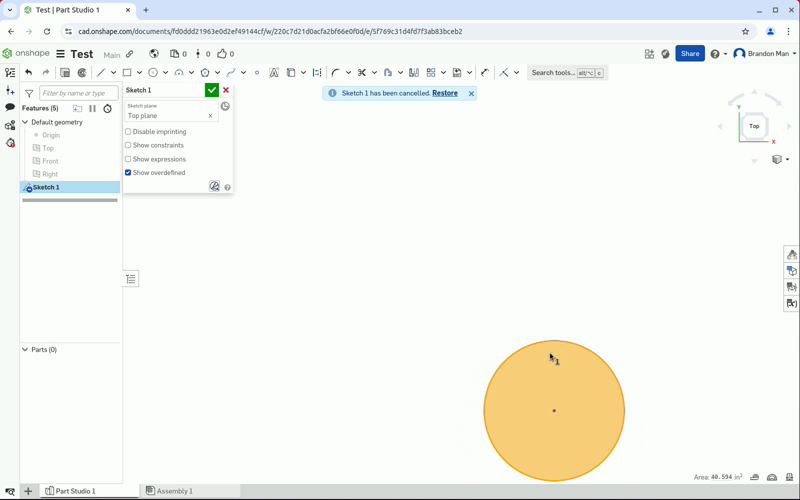
scroll(-6)
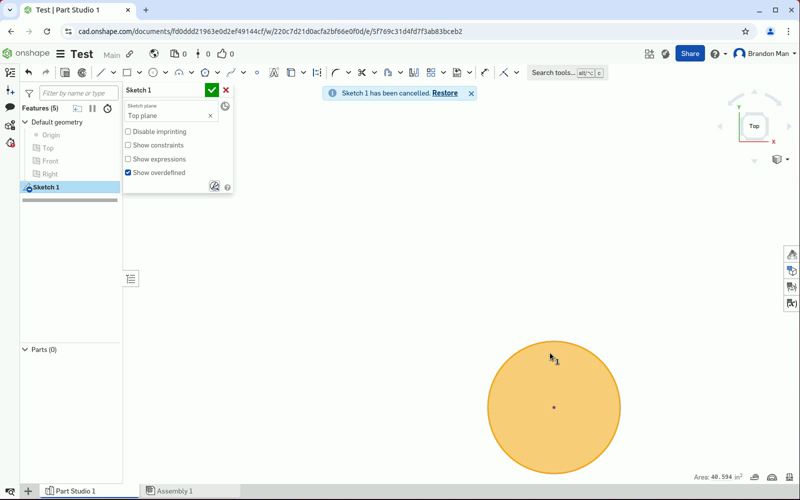
scroll(-6)
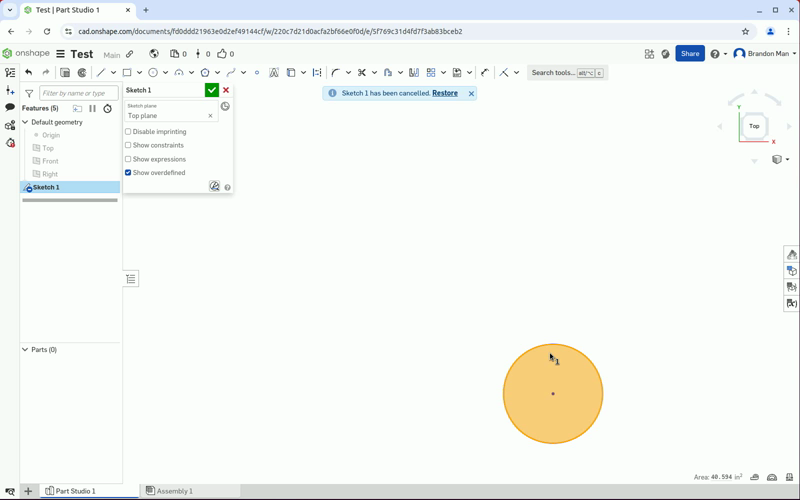
scroll(-6)
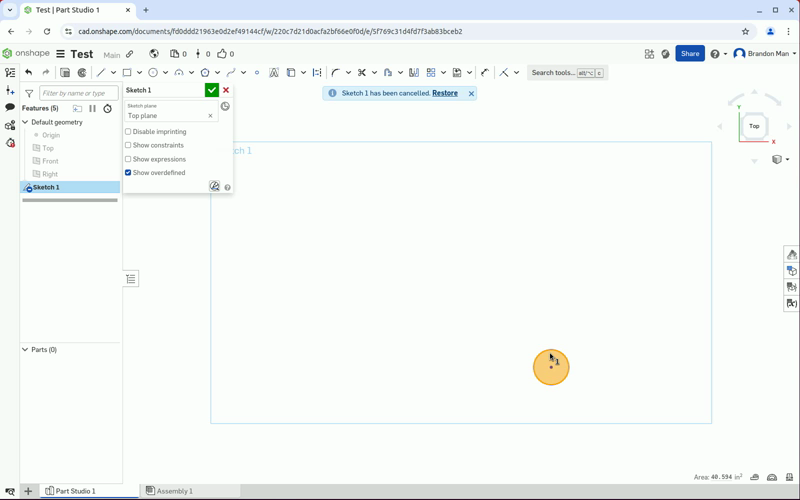
mouse_move(73, 352)
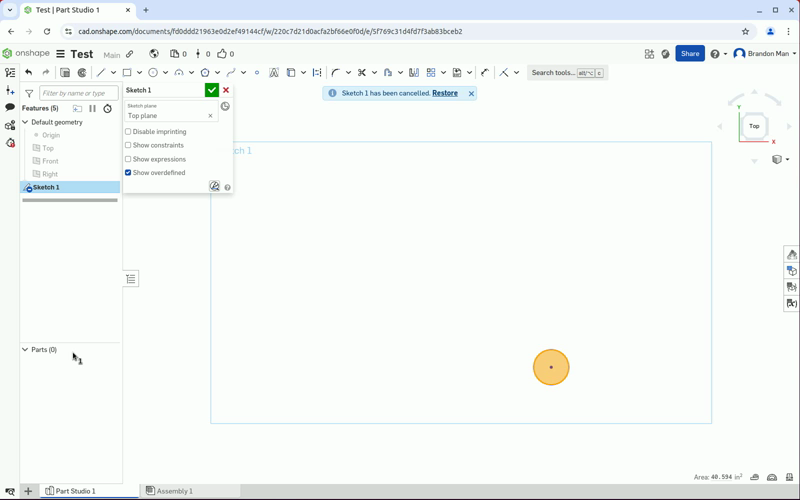
key(shift+y)
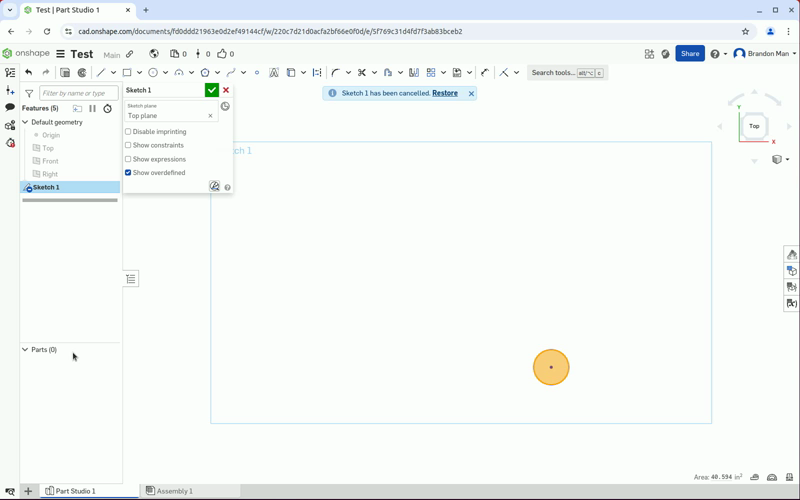
key(shift+e)
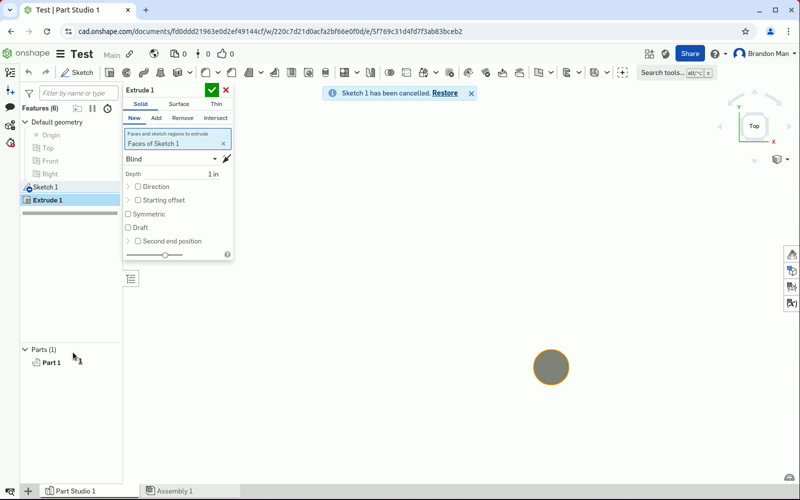
mouse_move(143, 106)
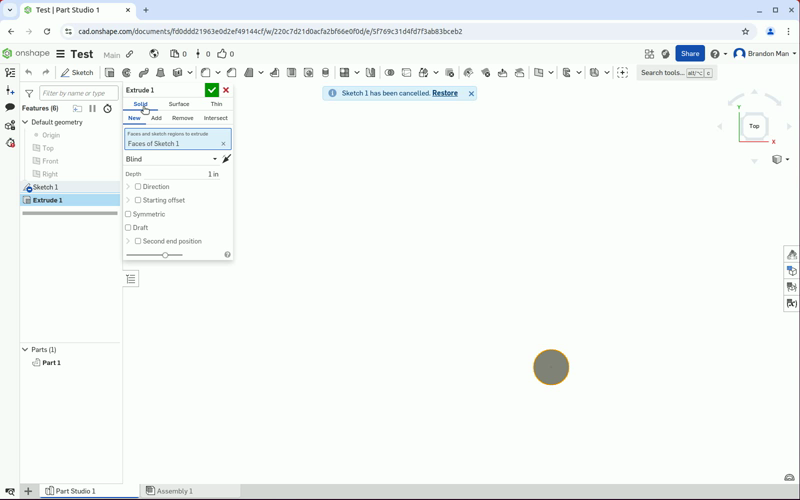
click(143, 106)
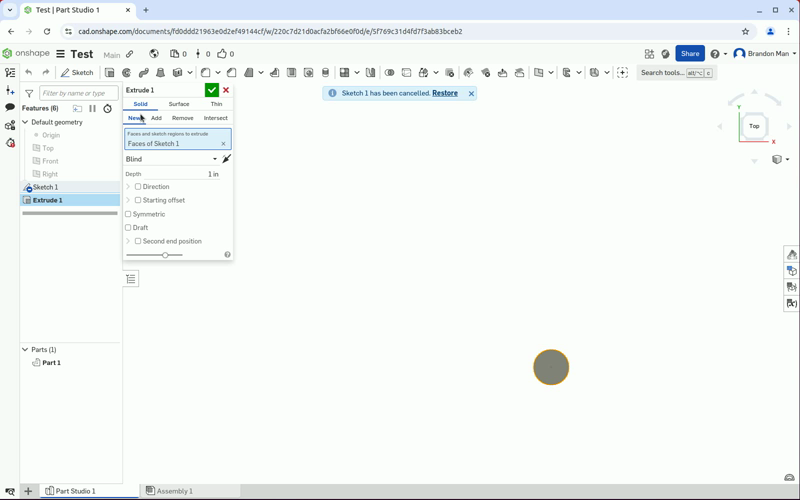
mouse_move(137, 120)
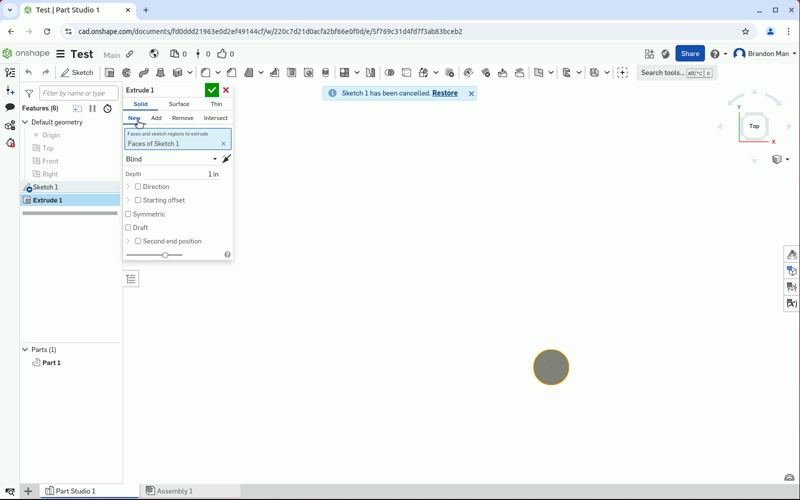
click(137, 120)
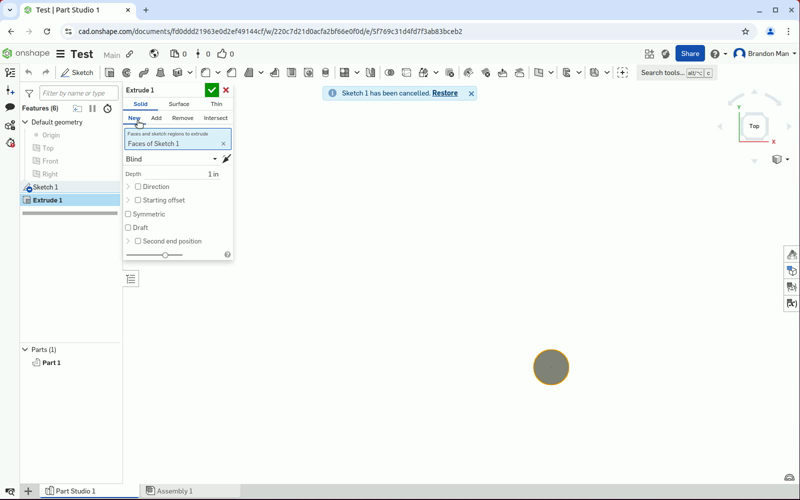
key(tab, 4)
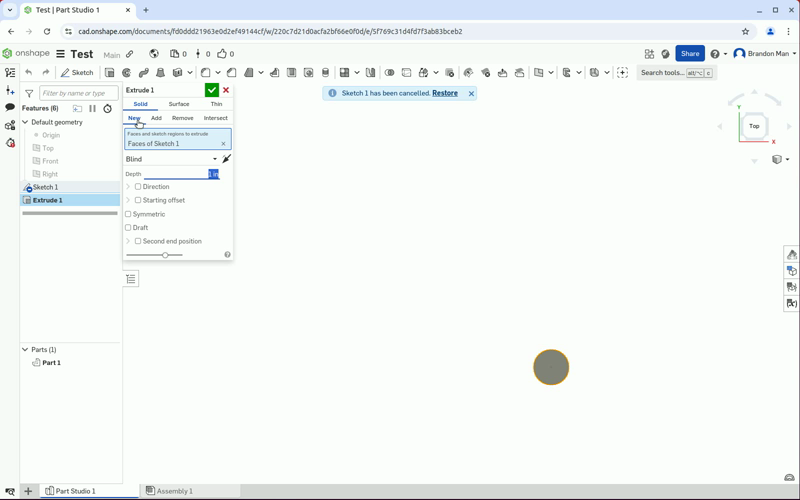
text(2.407)
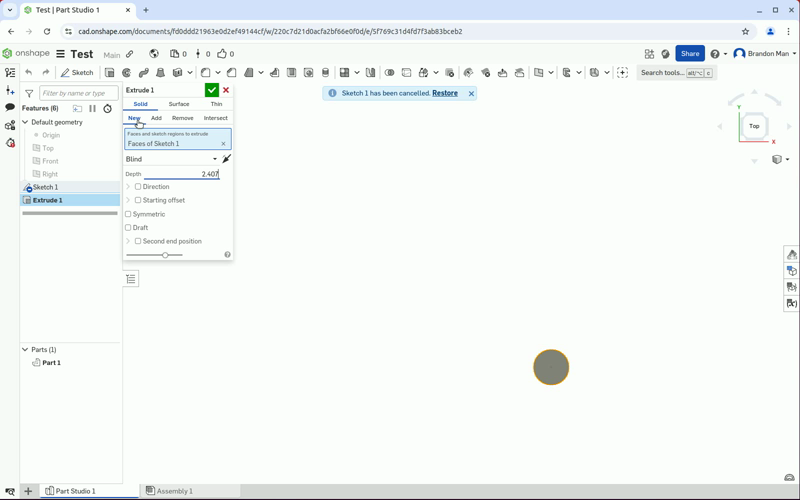
key(enter)
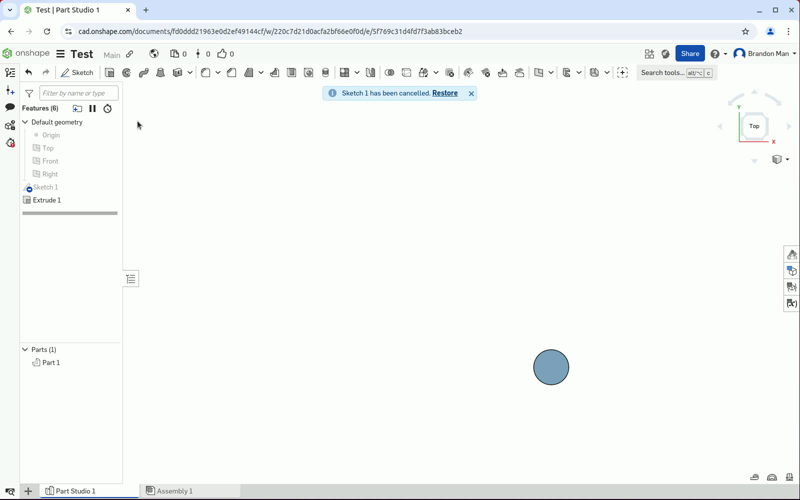
key(shift+h)
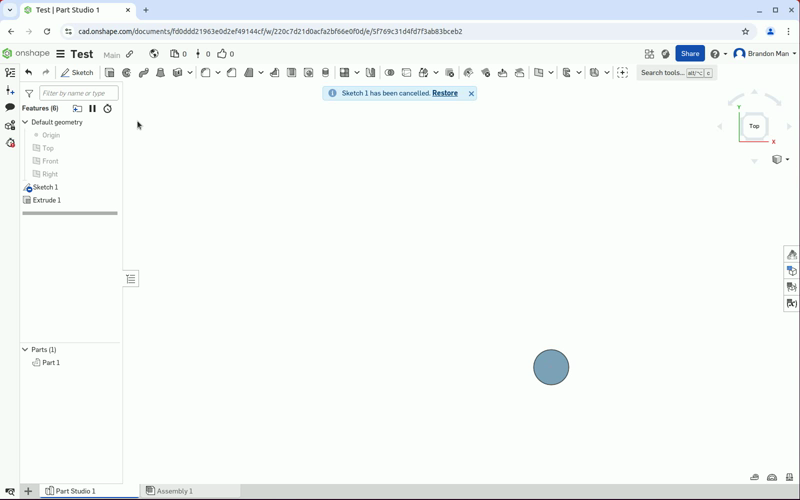
key(shift+h)
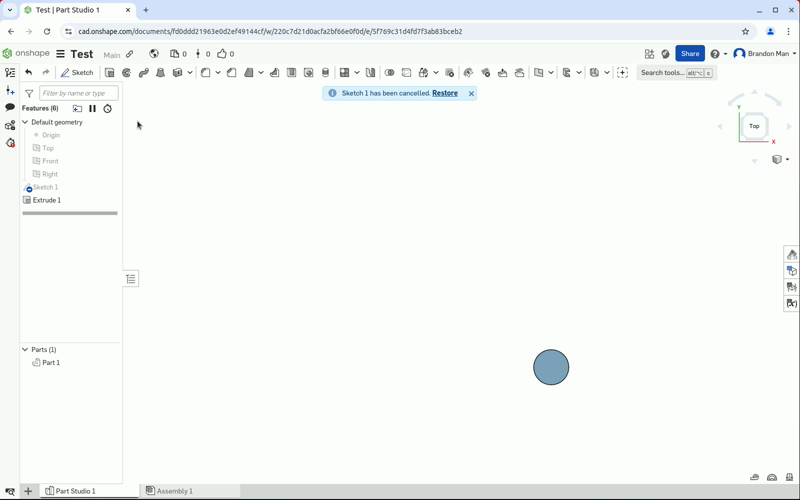
mouse_move(73, 189)
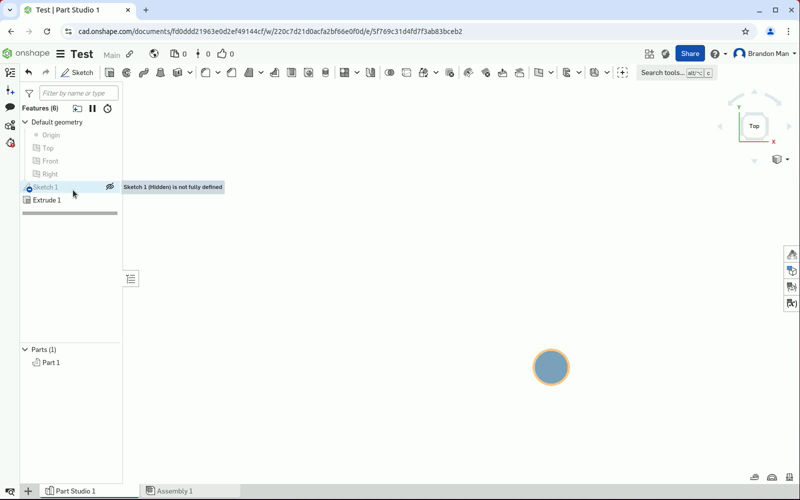
click(73, 189)
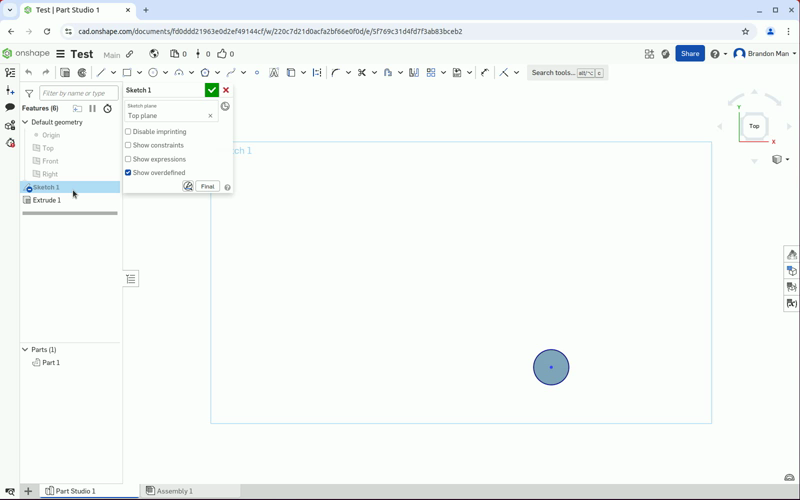
mouse_move(229, 92)
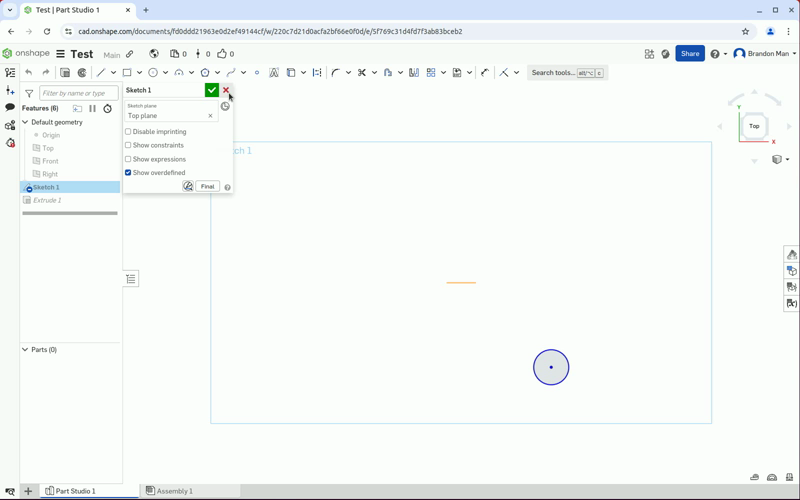
click(229, 92)
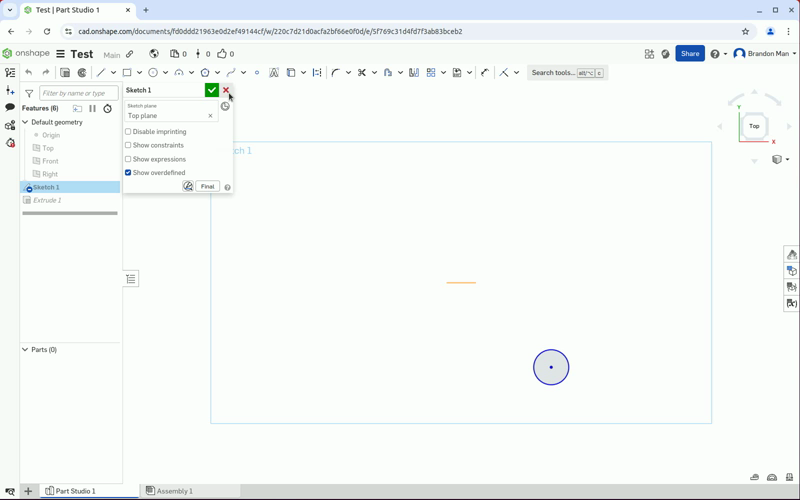
key(shift+s)
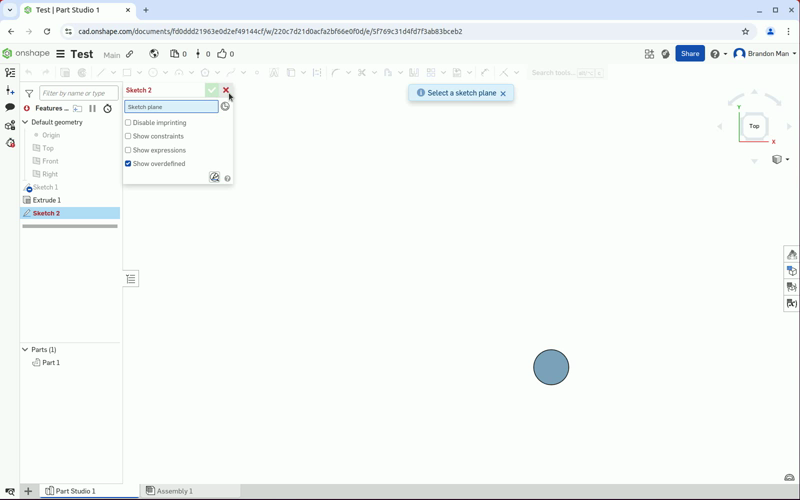
mouse_move(73, 150)
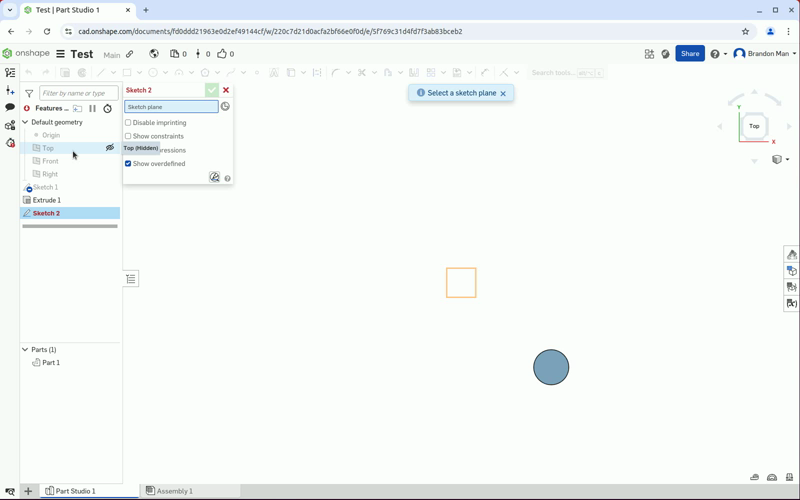
click(73, 150)
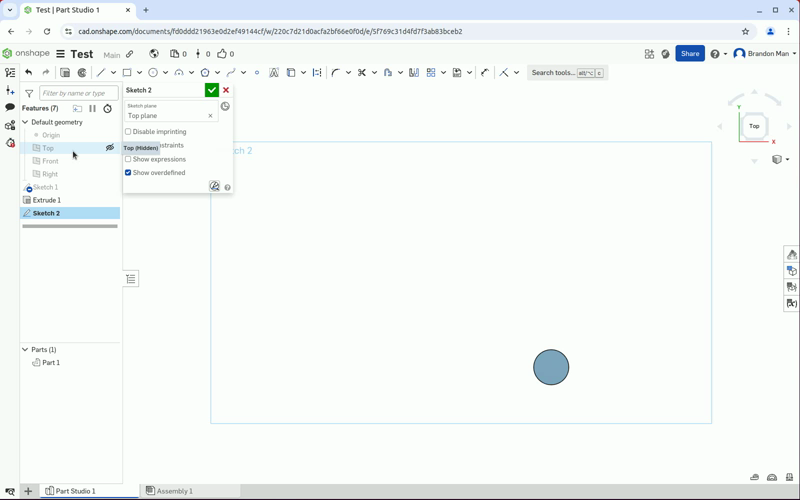
mouse_move(73, 352)
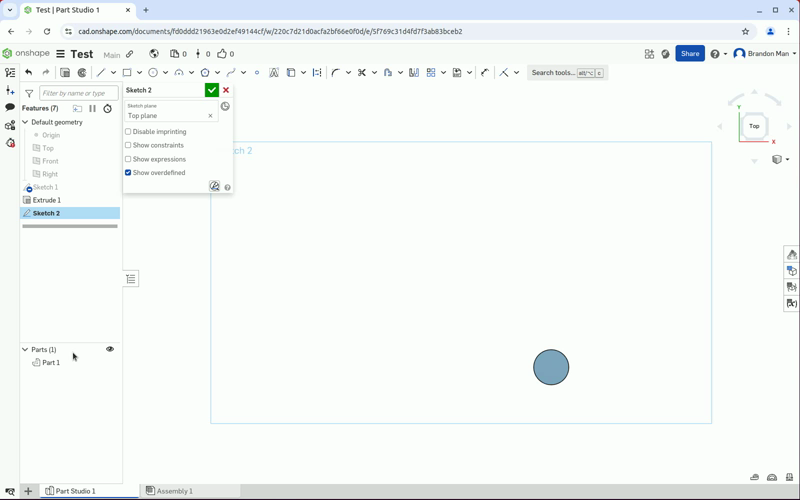
key(y)
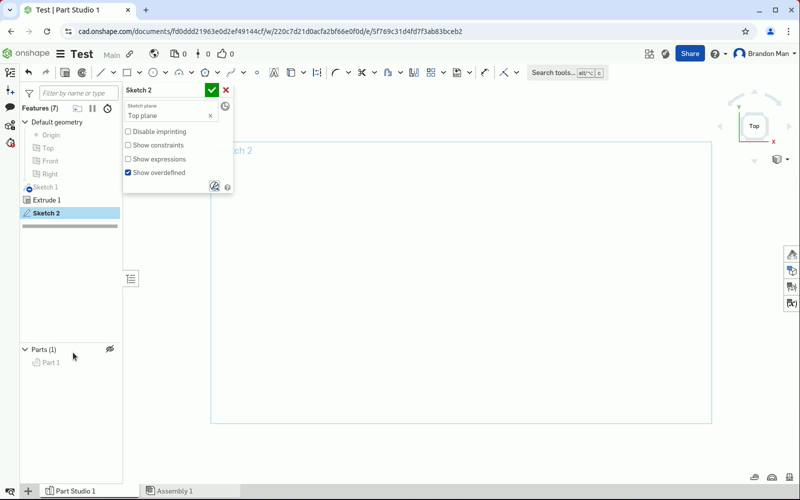
key(c)
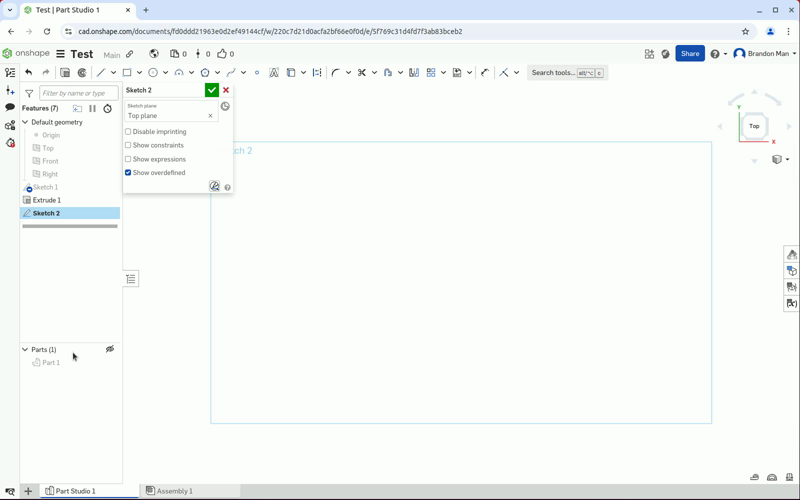
key_down(shift)
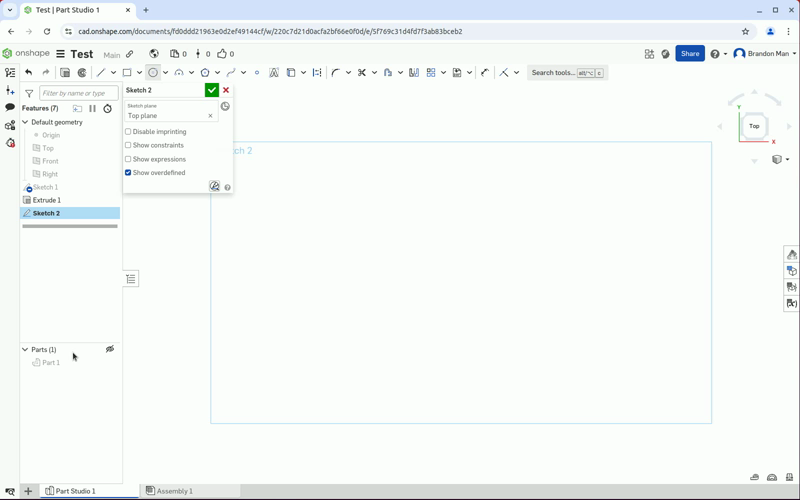
mouse_move(551, 311)
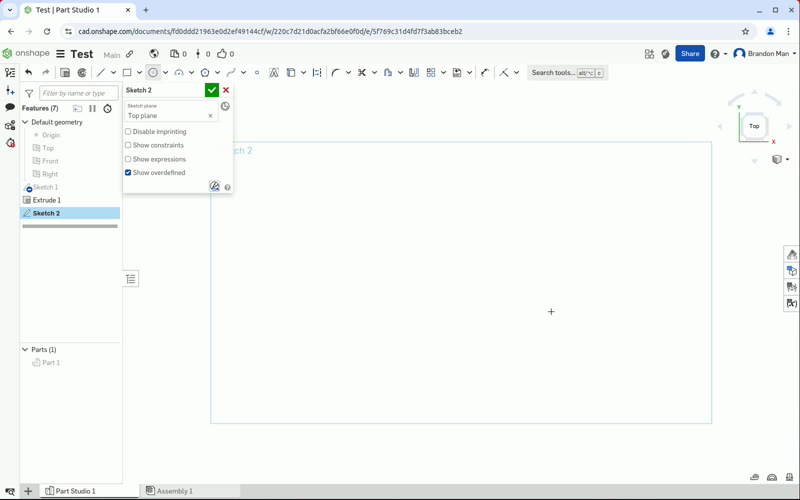
click(551, 311)
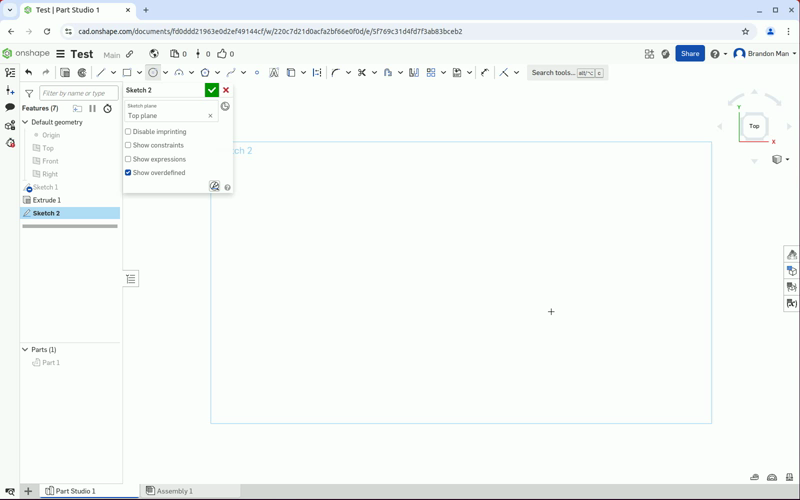
key_up(shift)
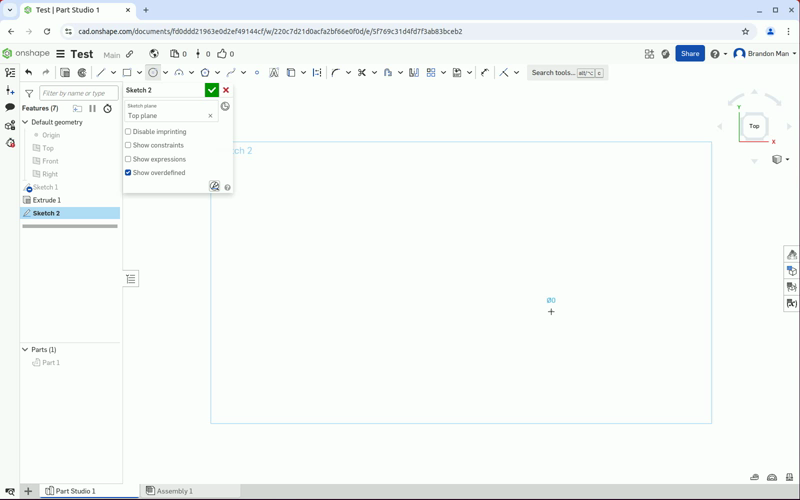
mouse_move(568, 311)
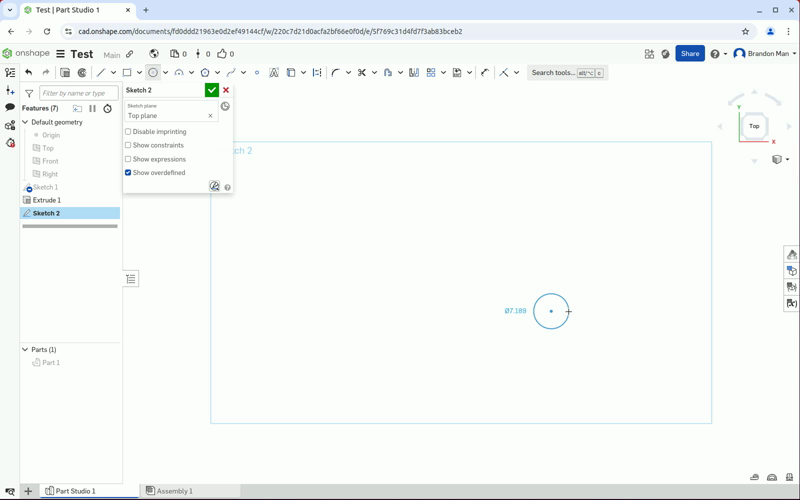
click(568, 311)
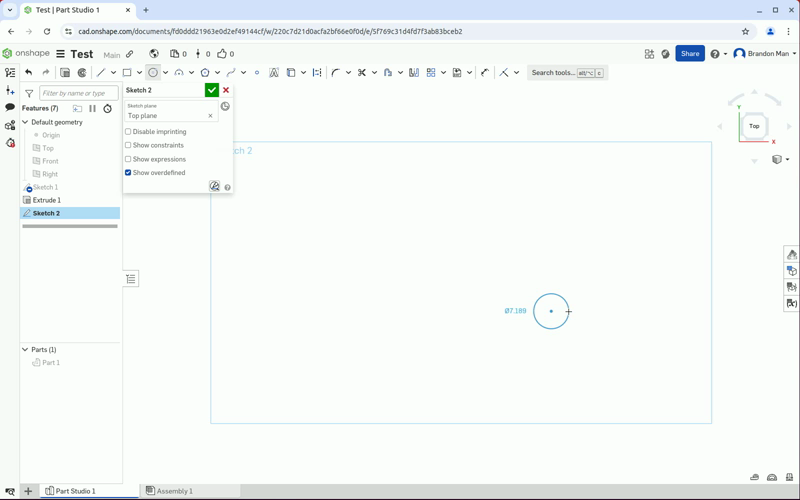
key(esc)
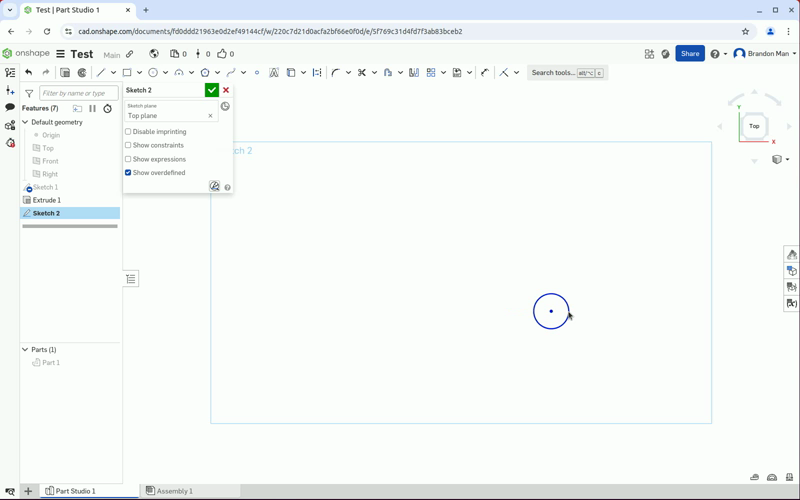
mouse_move(553, 294)
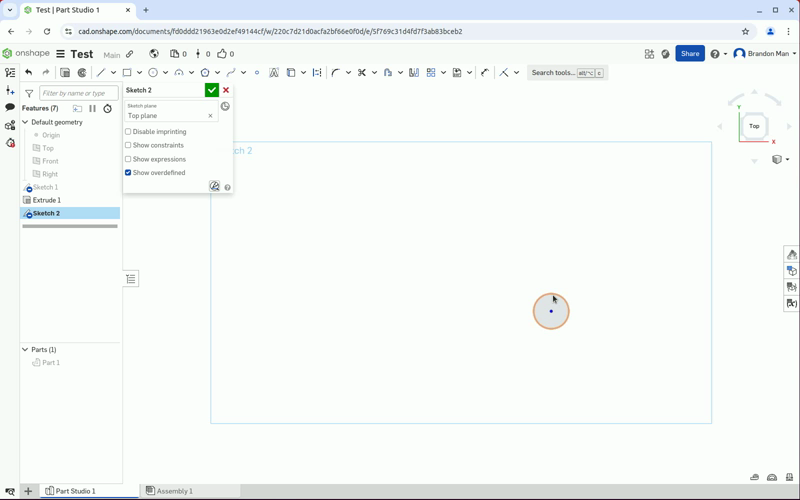
scroll(6)
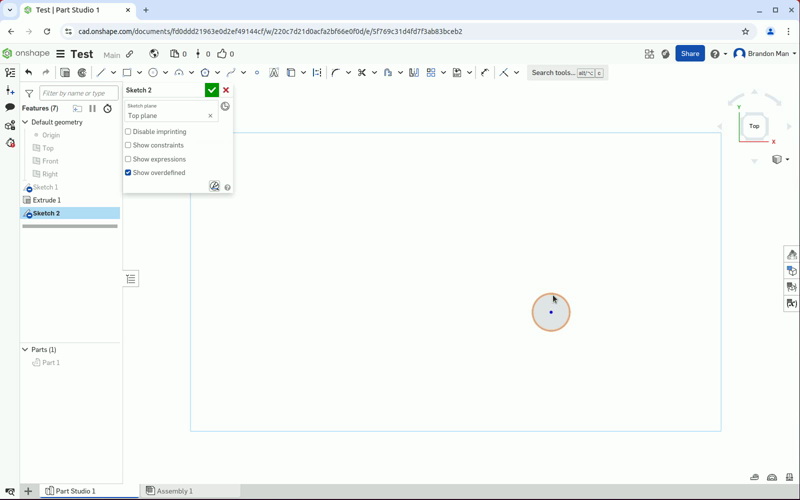
scroll(6)
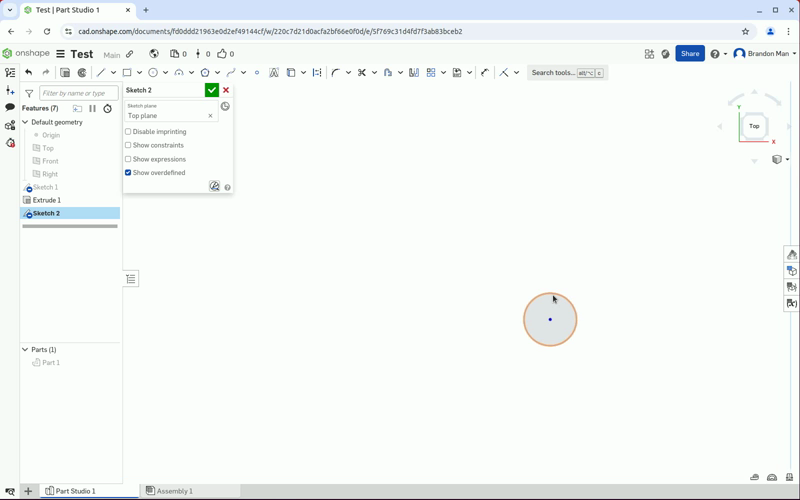
scroll(6)
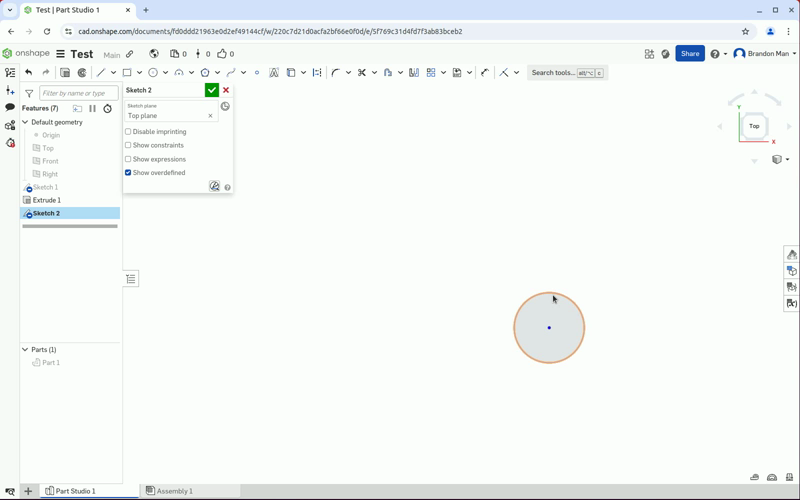
scroll(6)
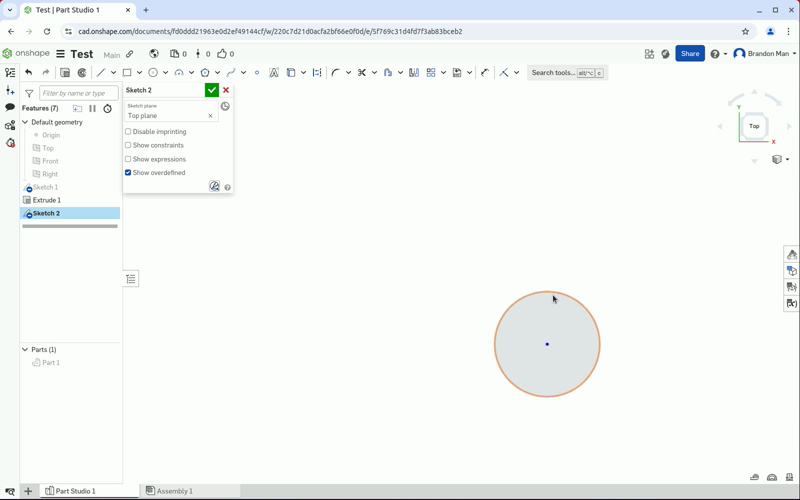
scroll(6)
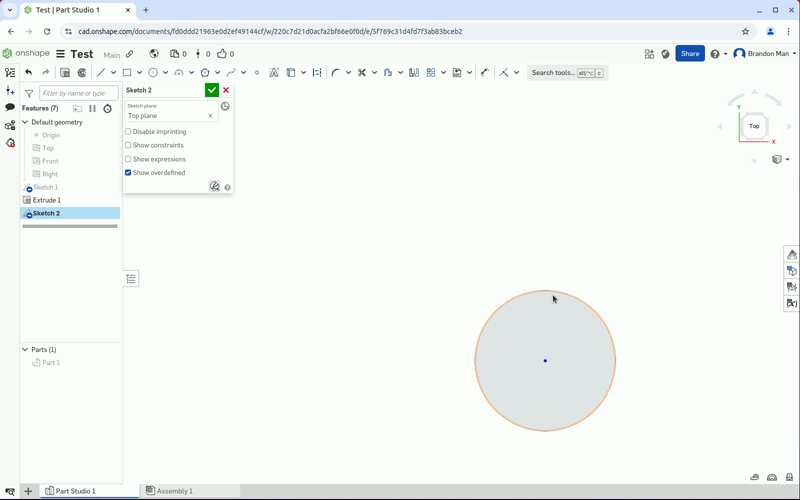
scroll(6)
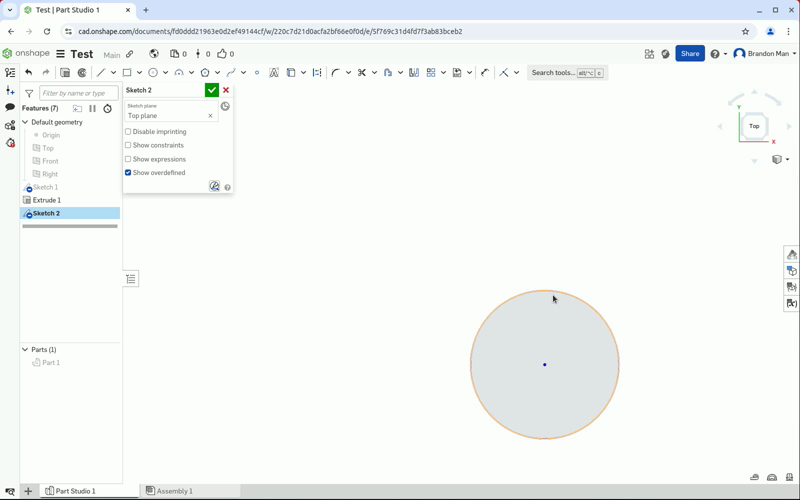
scroll(6)
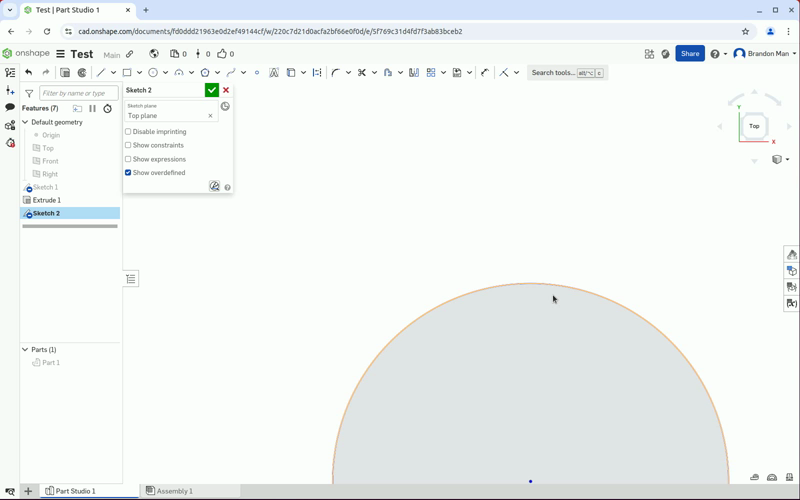
click(553, 294)
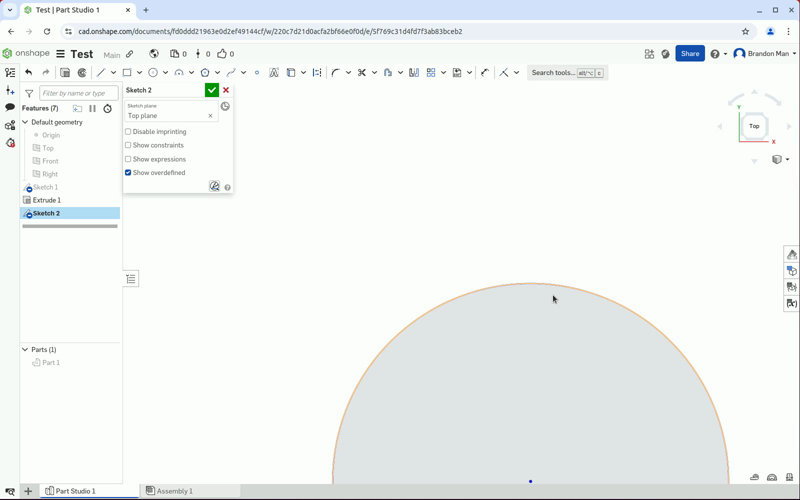
scroll(-6)
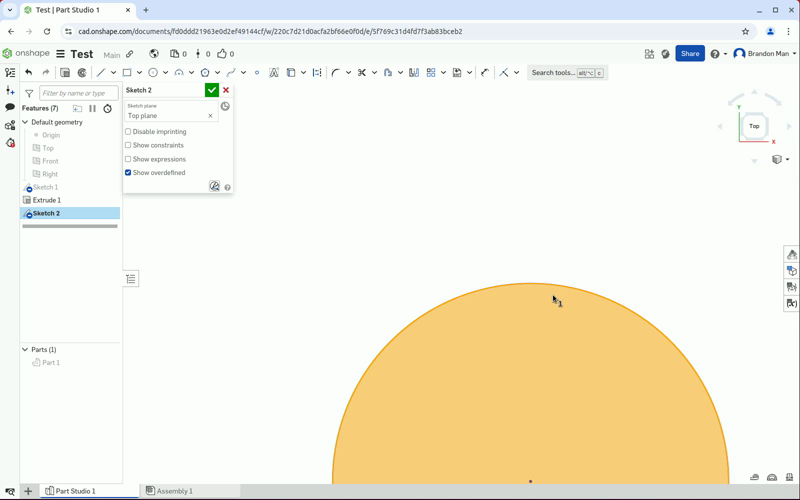
scroll(-6)
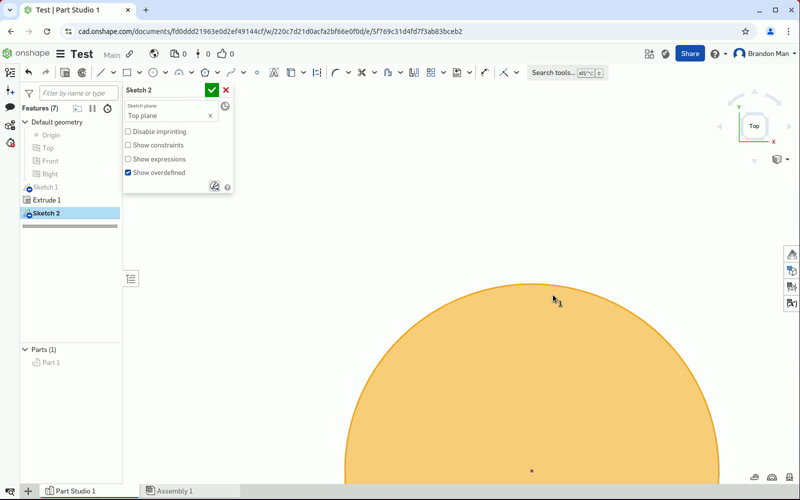
scroll(-6)
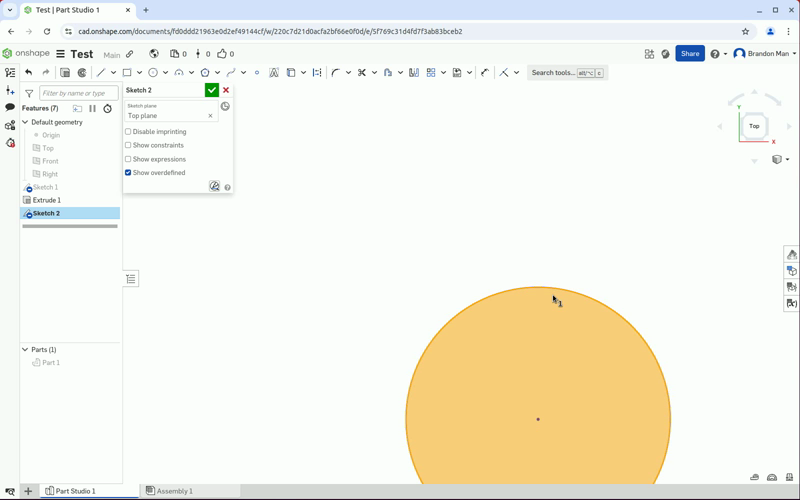
scroll(-6)
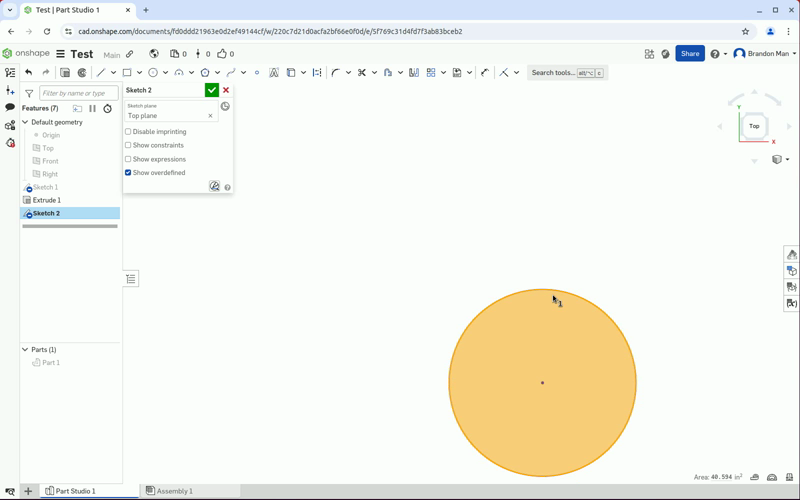
scroll(-6)
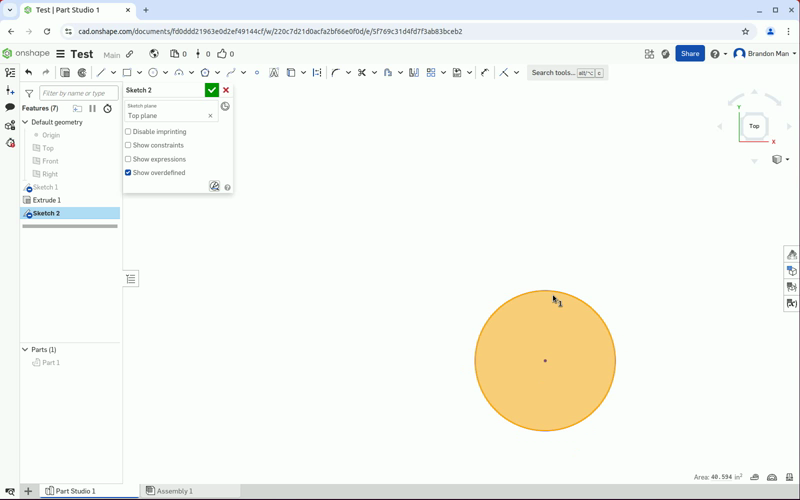
scroll(-6)
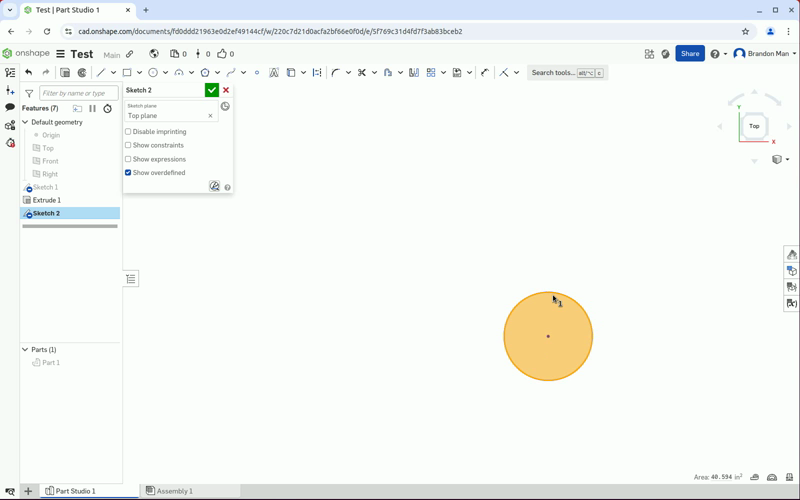
scroll(-6)
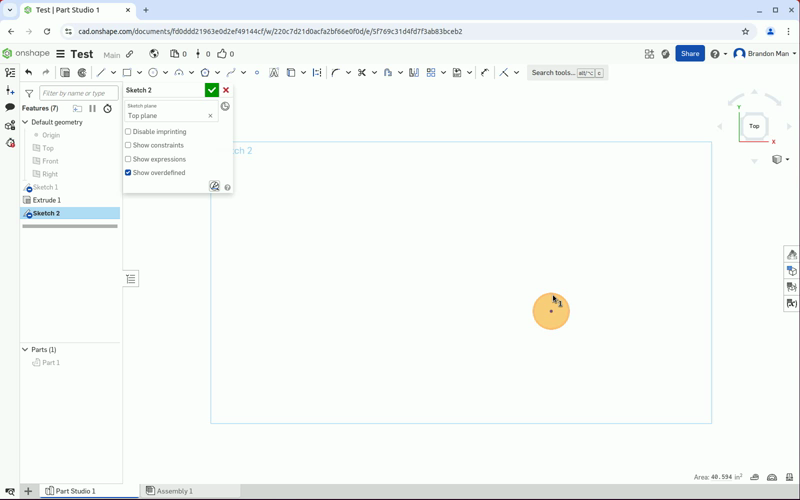
mouse_move(73, 352)
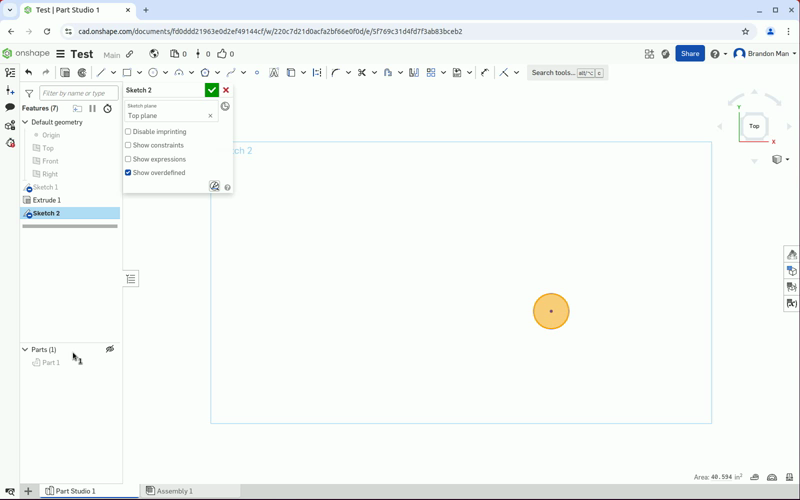
key(shift+y)
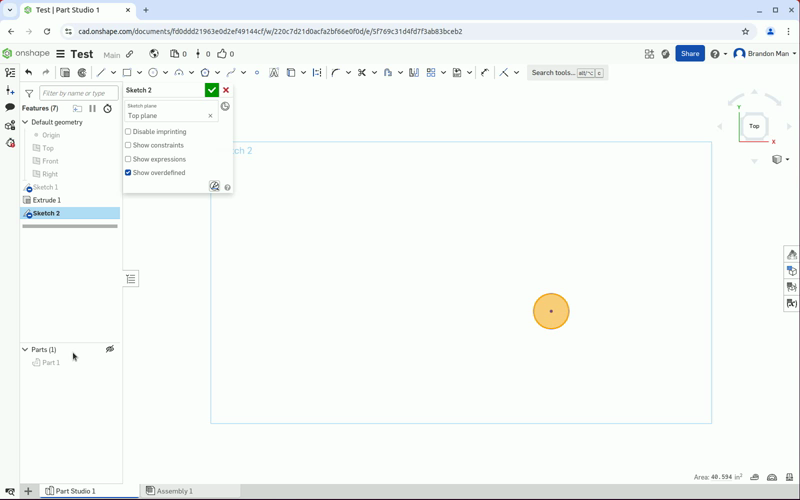
key(shift+e)
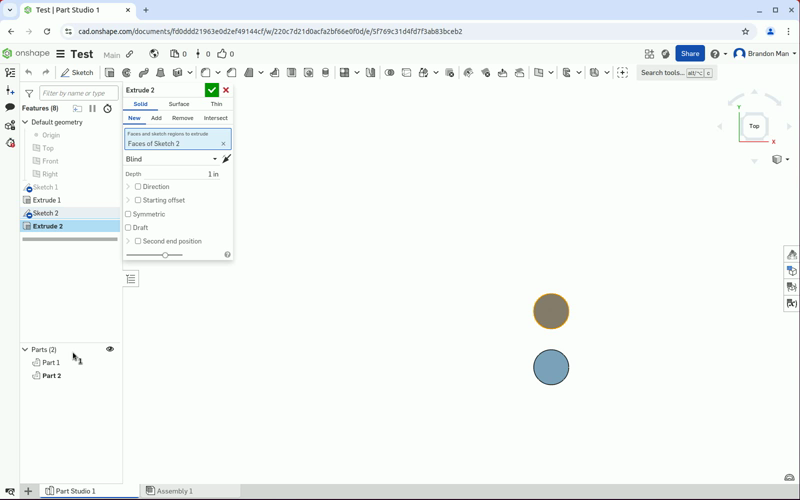
mouse_move(143, 106)
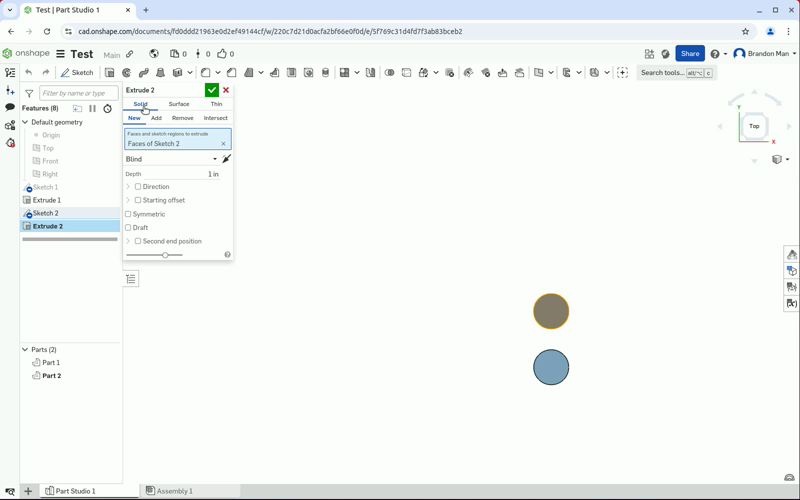
click(143, 106)
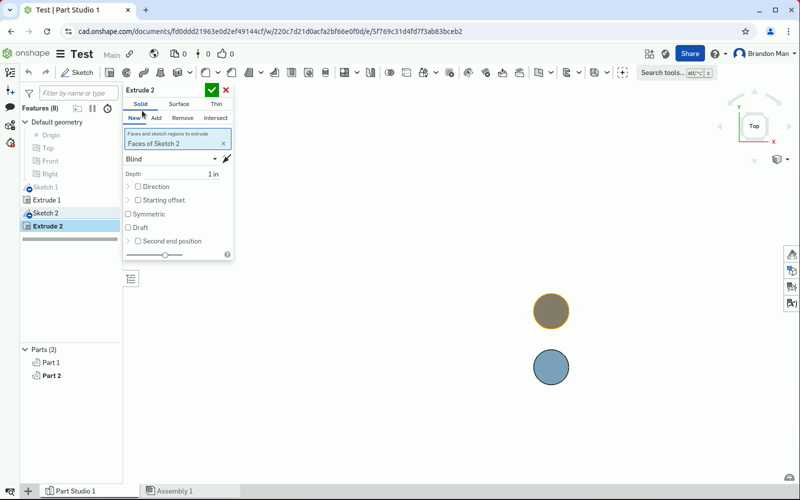
mouse_move(137, 120)
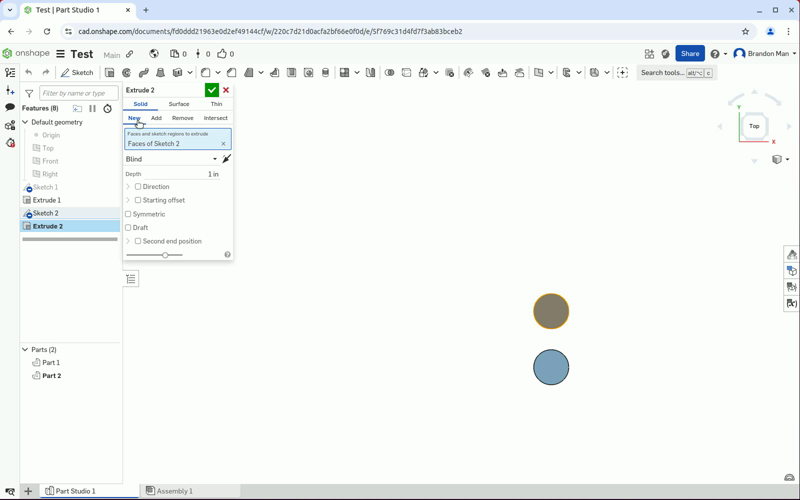
click(137, 120)
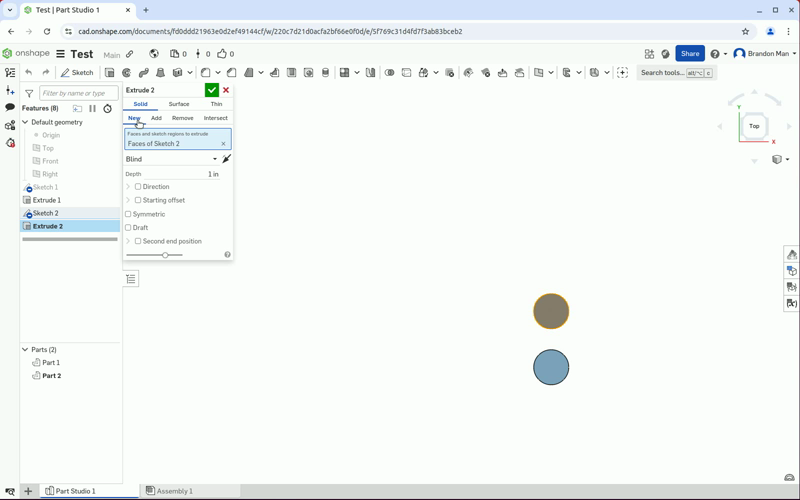
key(tab, 4)
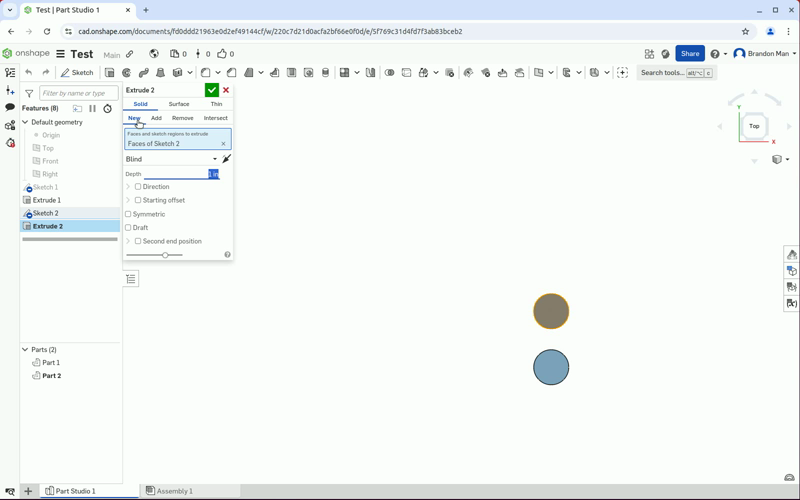
text(2.407)
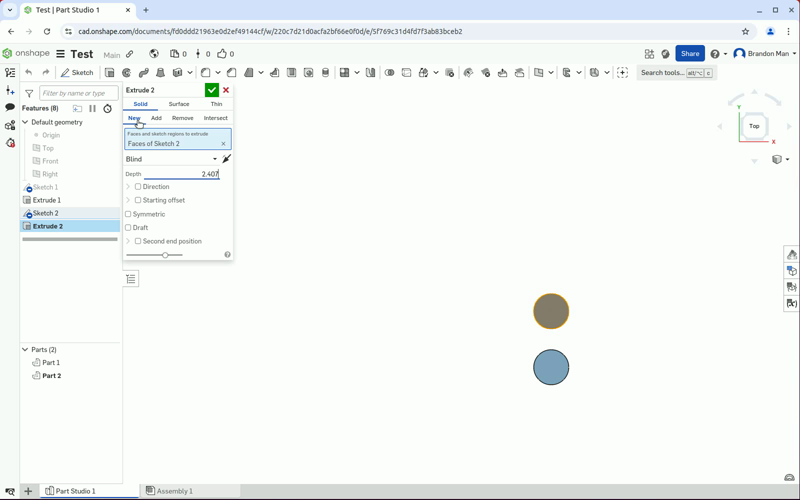
key(enter)
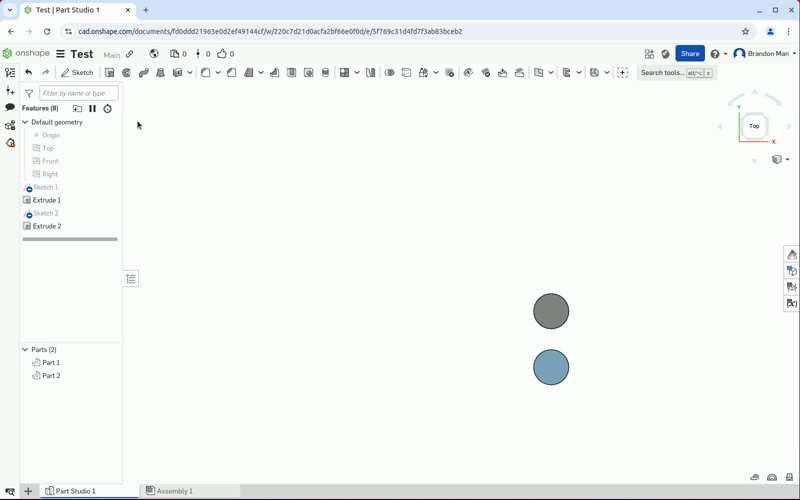
key(shift+h)
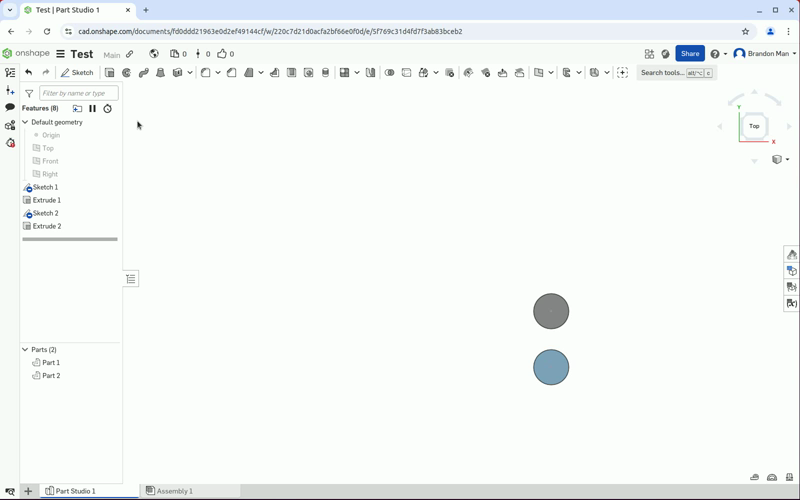
key(shift+h)
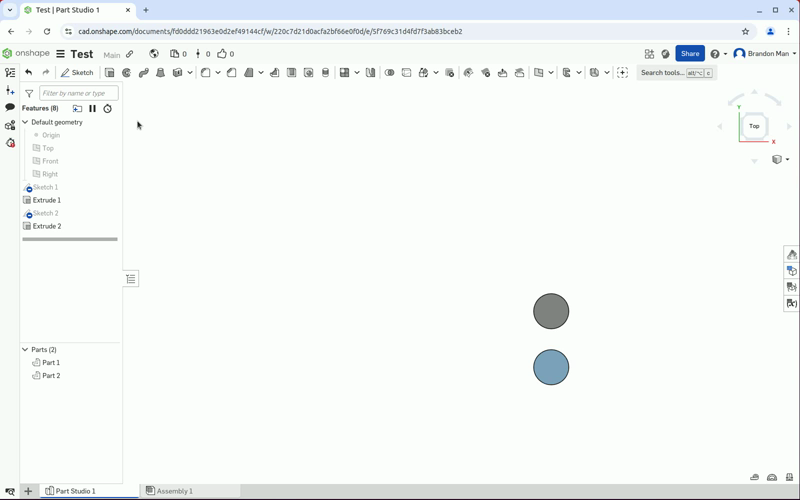
mouse_move(73, 189)
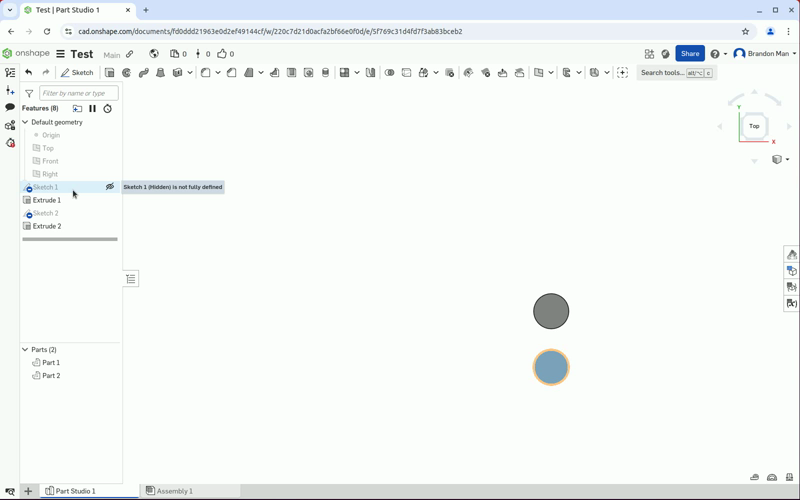
click(73, 189)
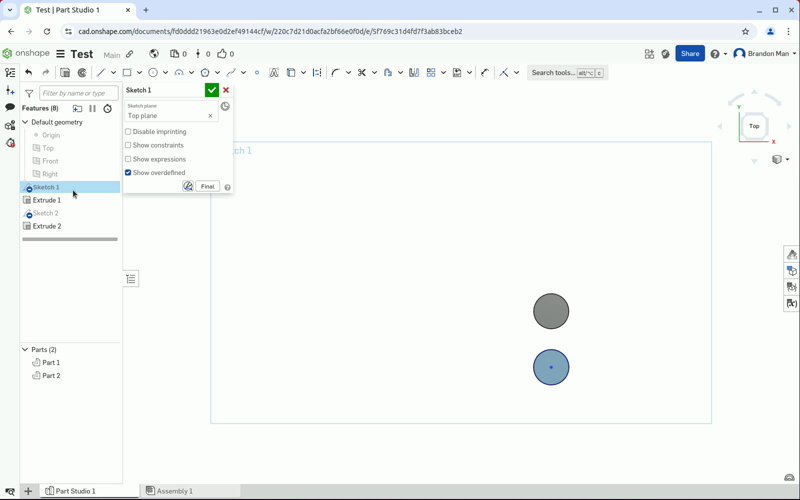
mouse_move(229, 92)
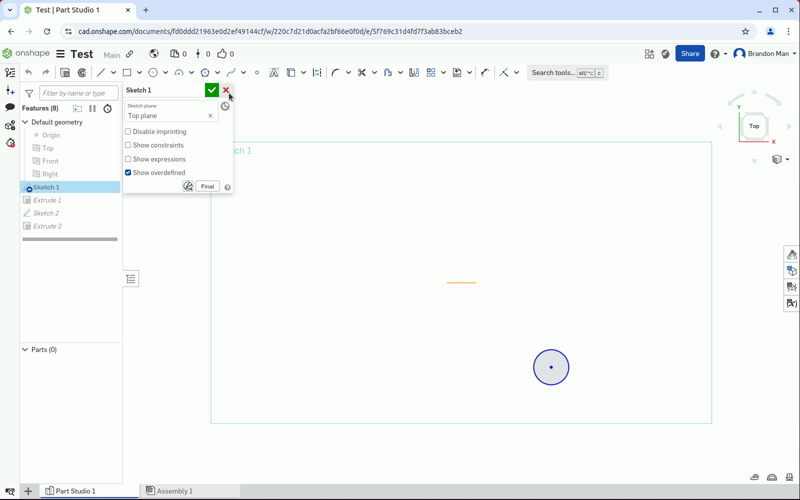
click(229, 92)
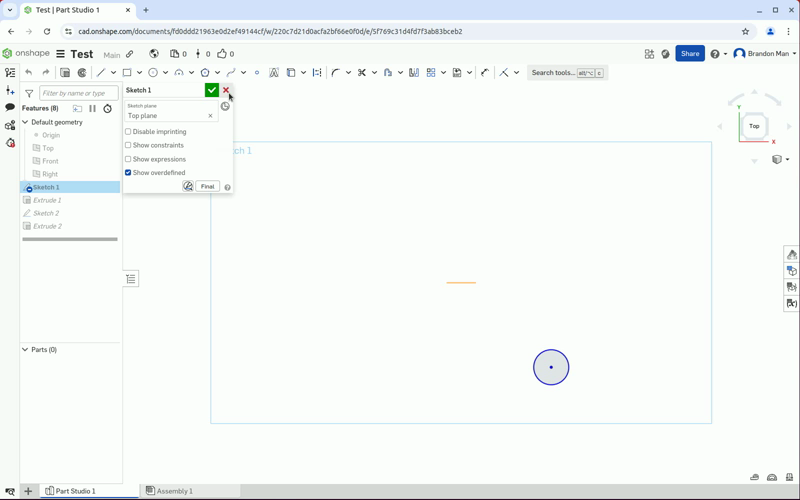
key(shift+s)
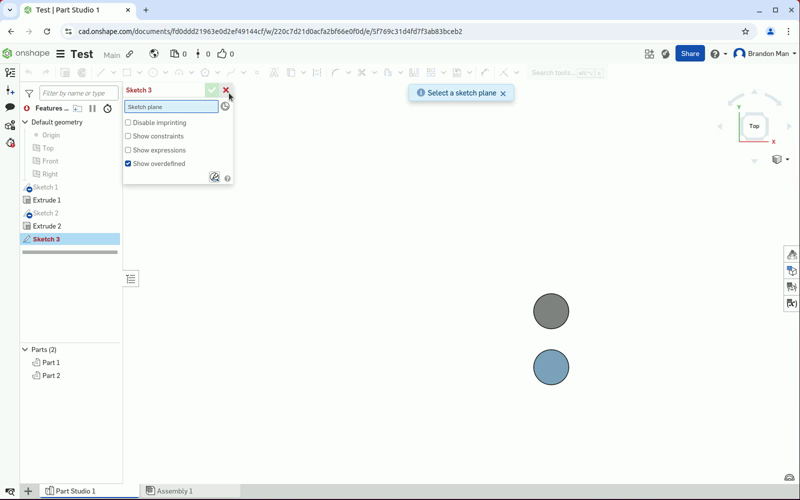
mouse_move(73, 150)
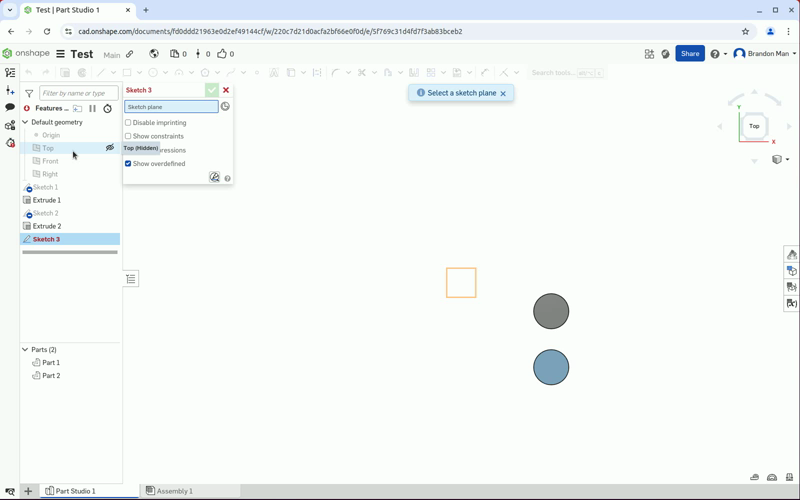
click(73, 150)
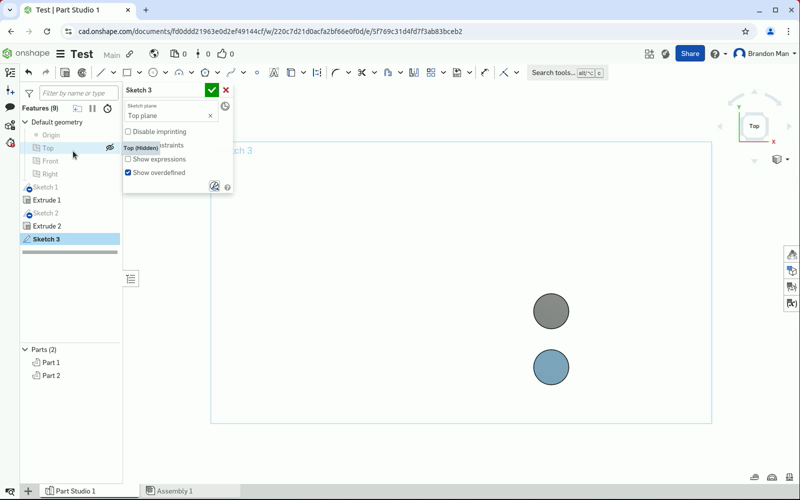
mouse_move(73, 352)
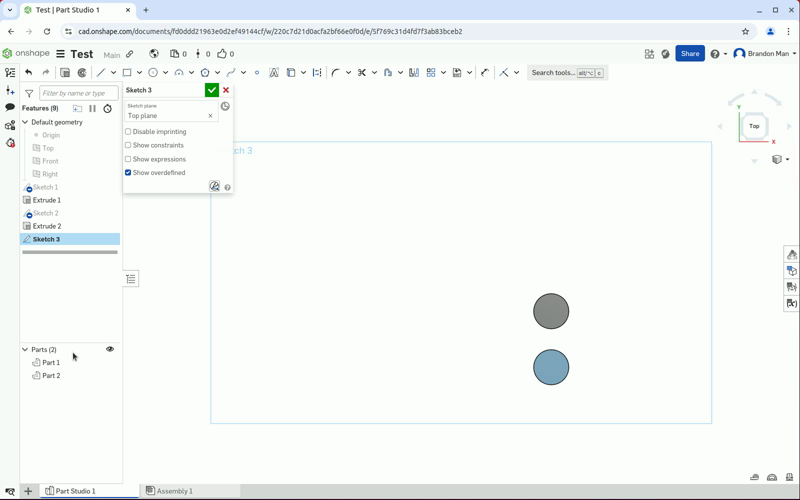
key(y)
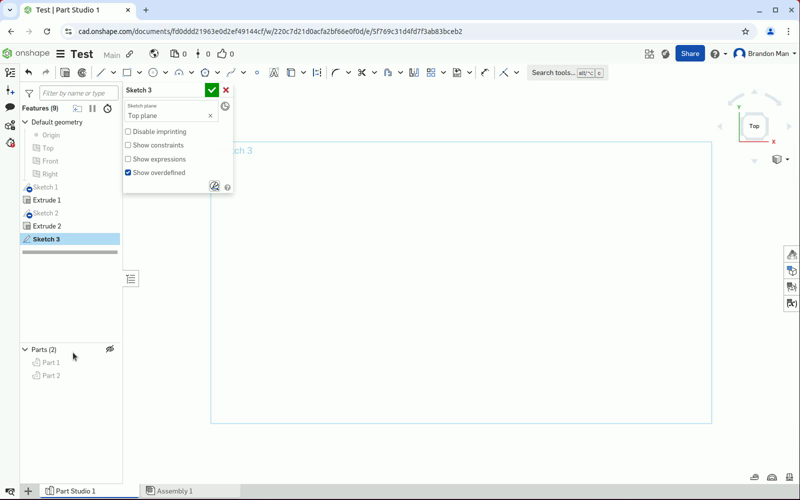
key(c)
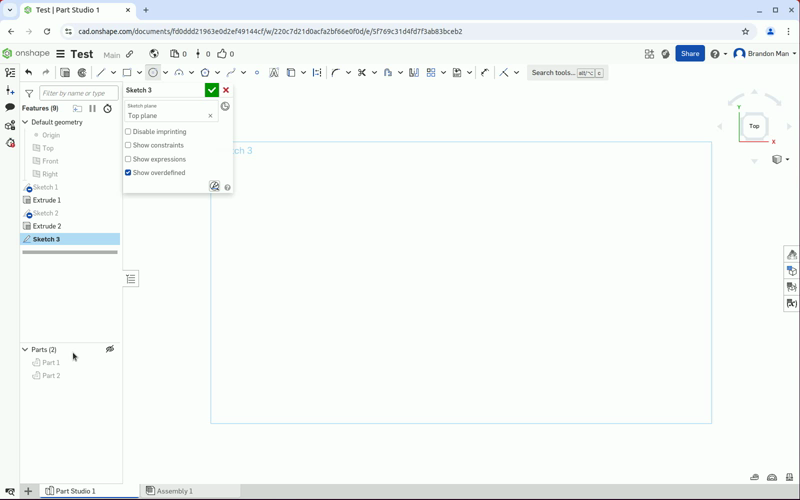
key_down(shift)
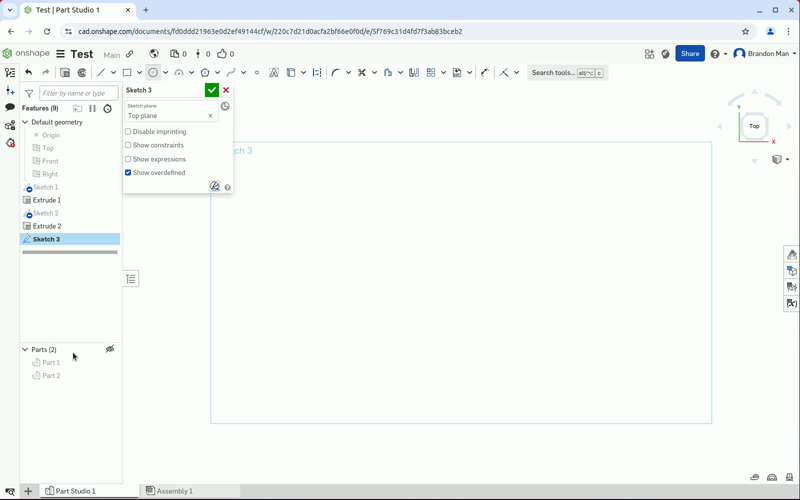
mouse_move(494, 311)
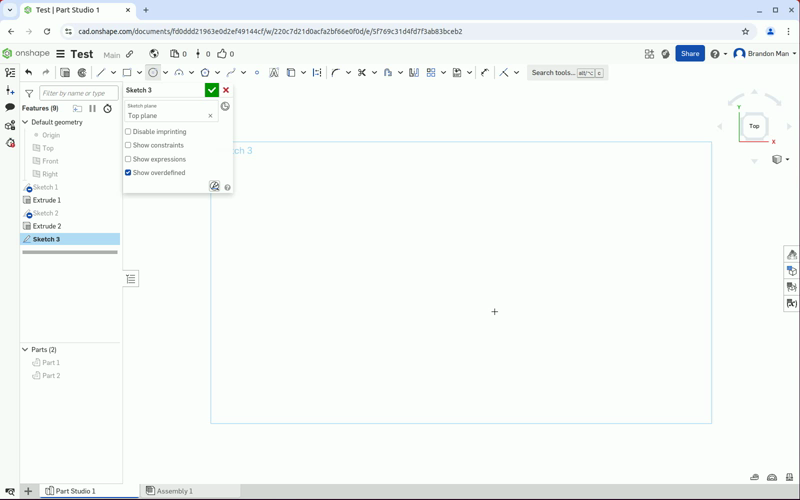
click(494, 311)
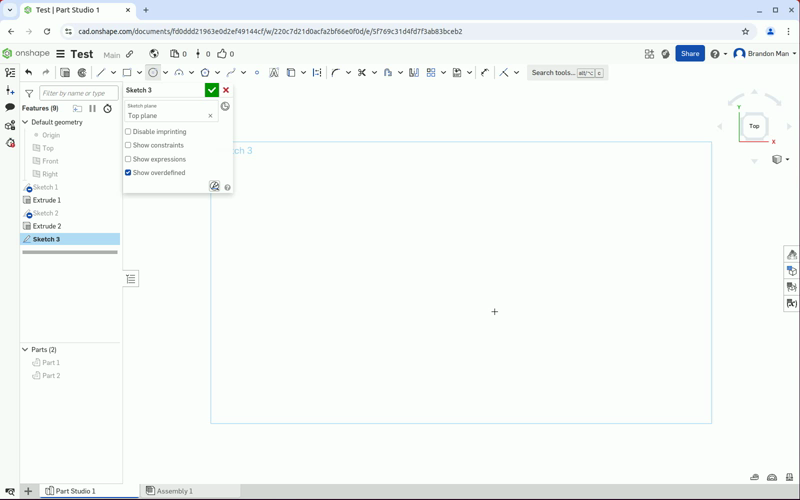
key_up(shift)
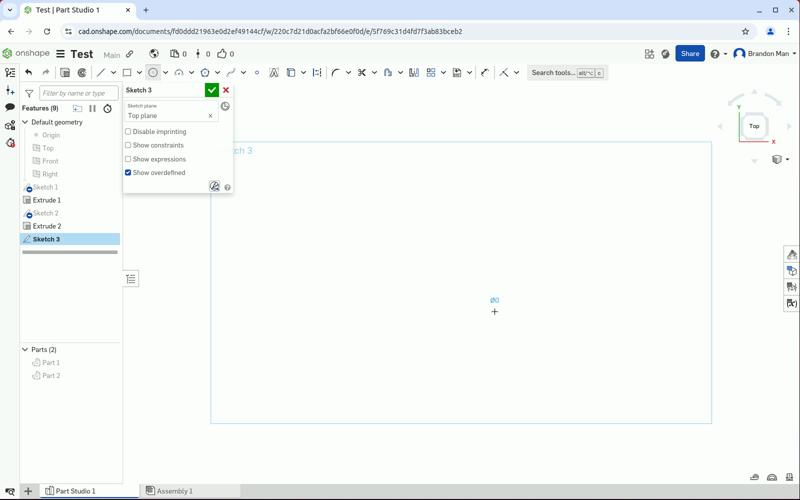
mouse_move(511, 311)
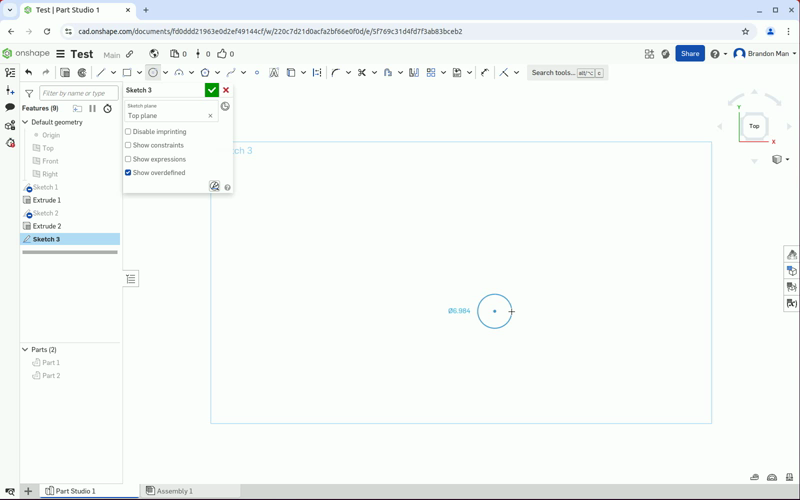
click(511, 311)
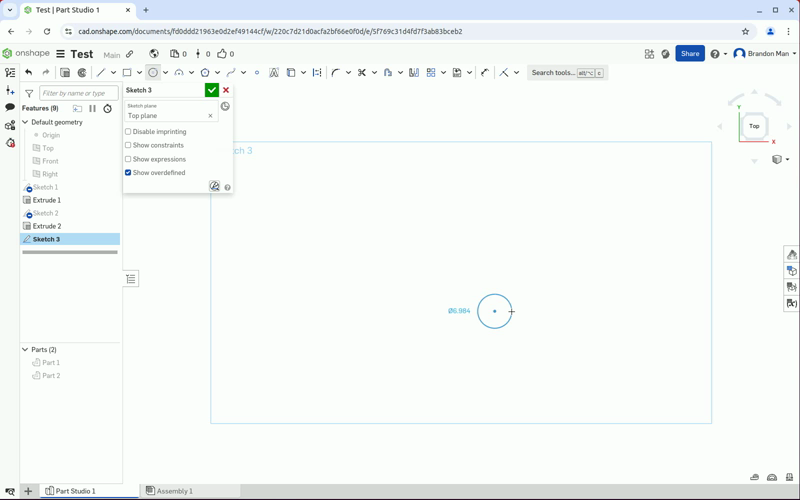
key(esc)
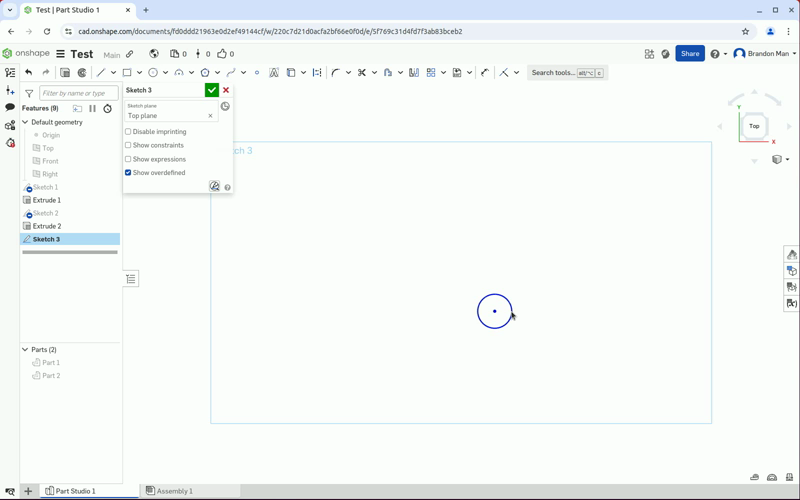
mouse_move(488, 312)
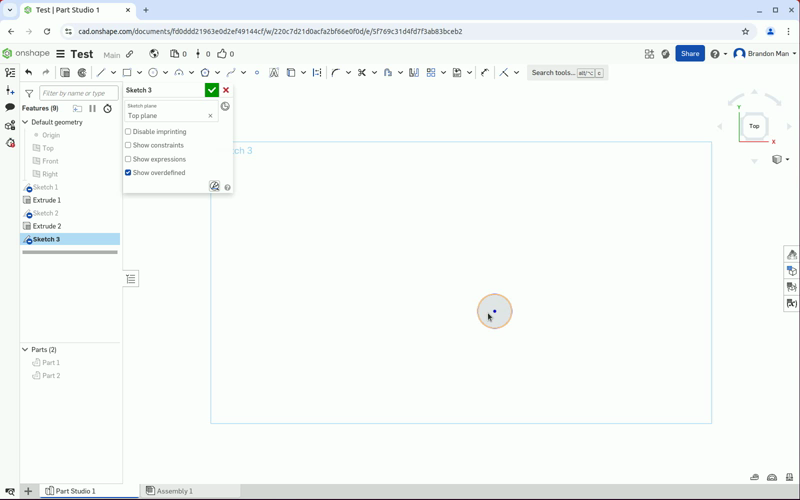
scroll(6)
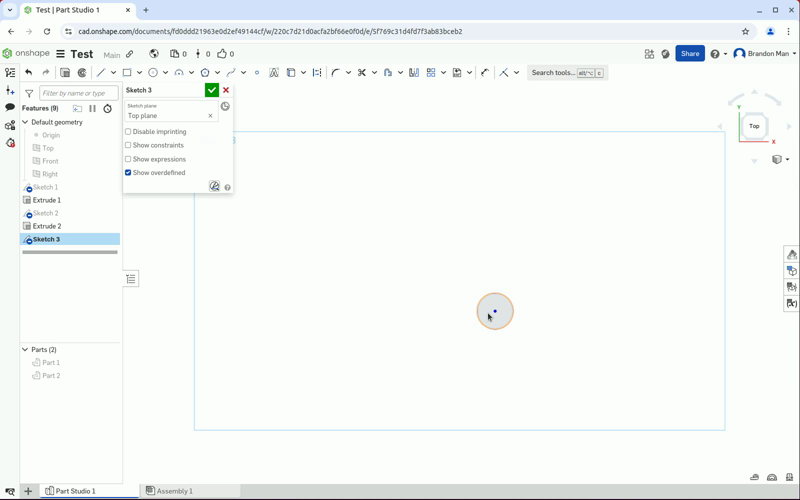
scroll(6)
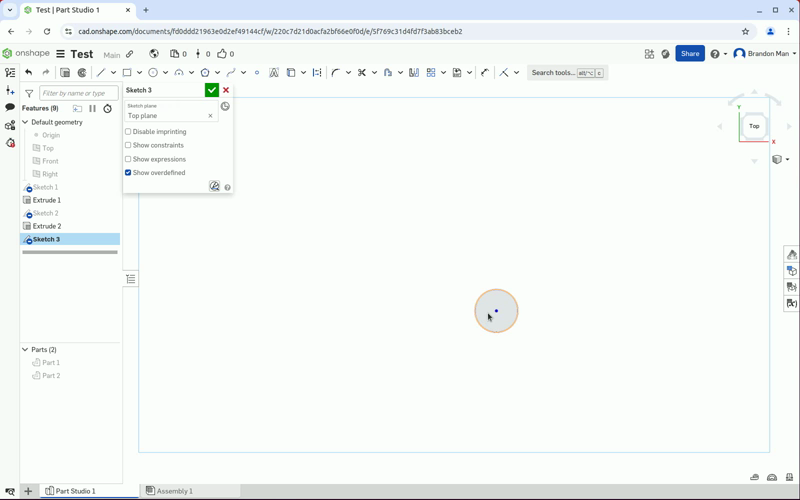
scroll(6)
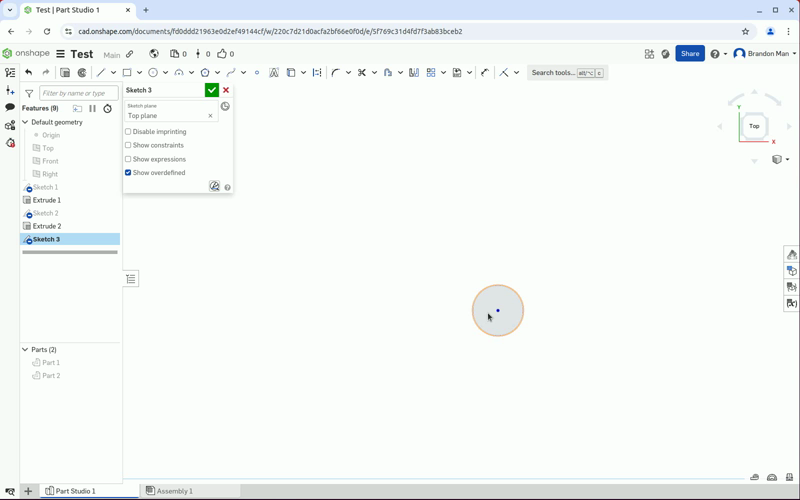
scroll(6)
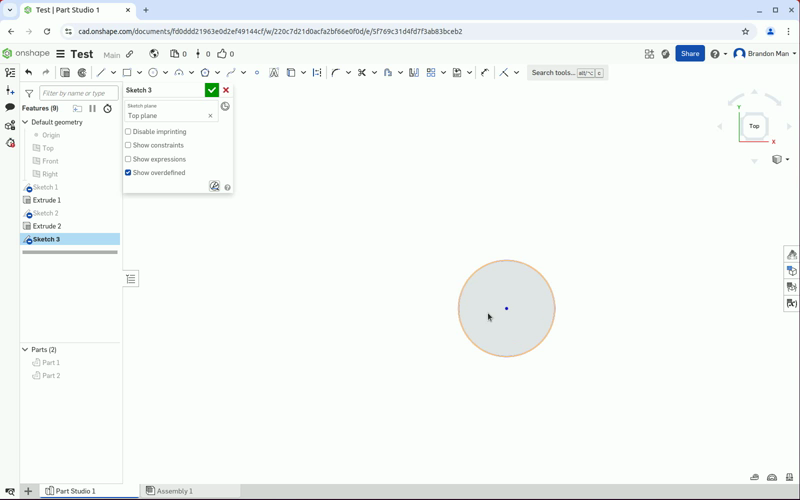
scroll(6)
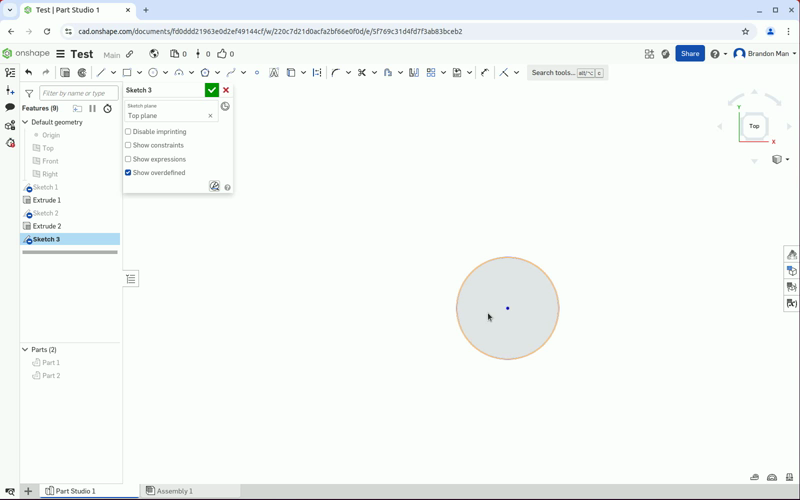
scroll(6)
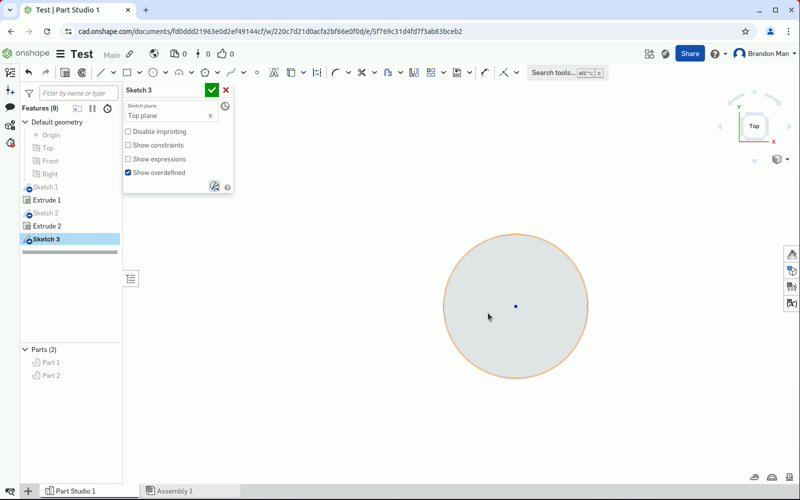
scroll(6)
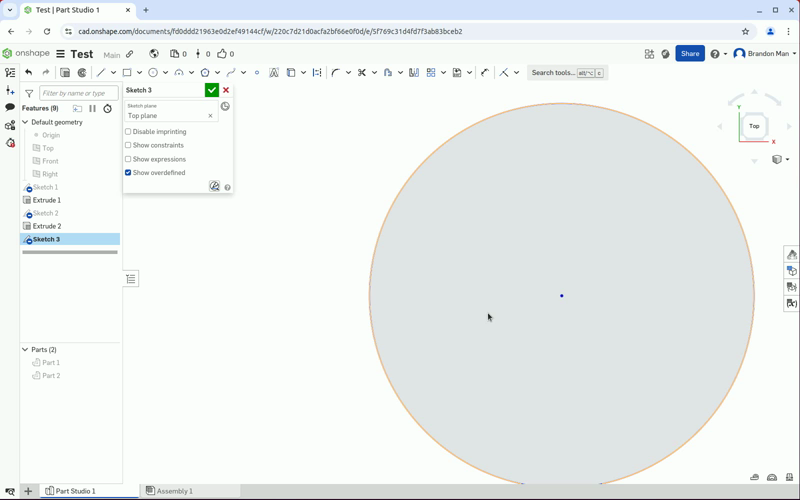
click(488, 312)
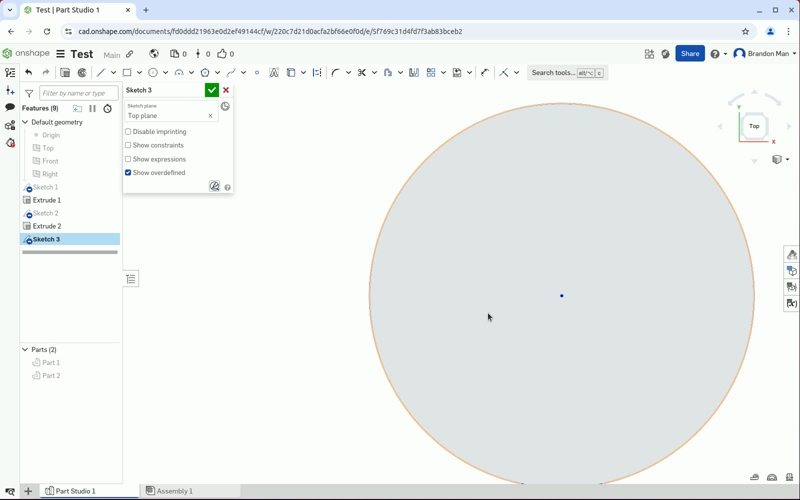
scroll(-6)
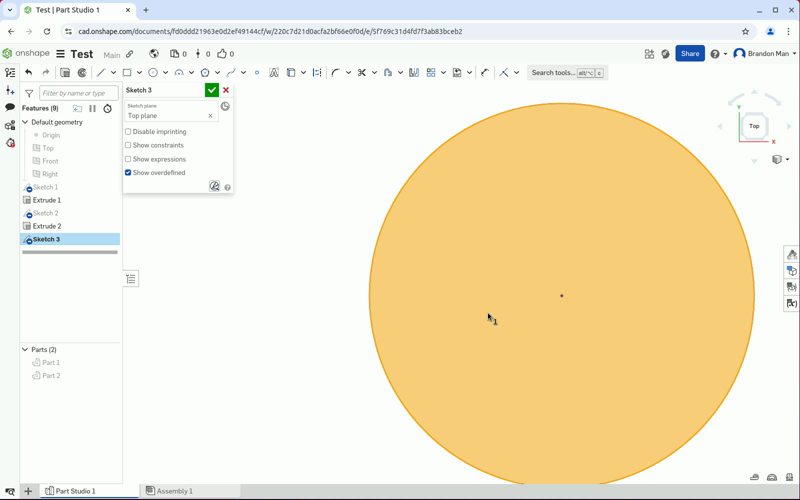
scroll(-6)
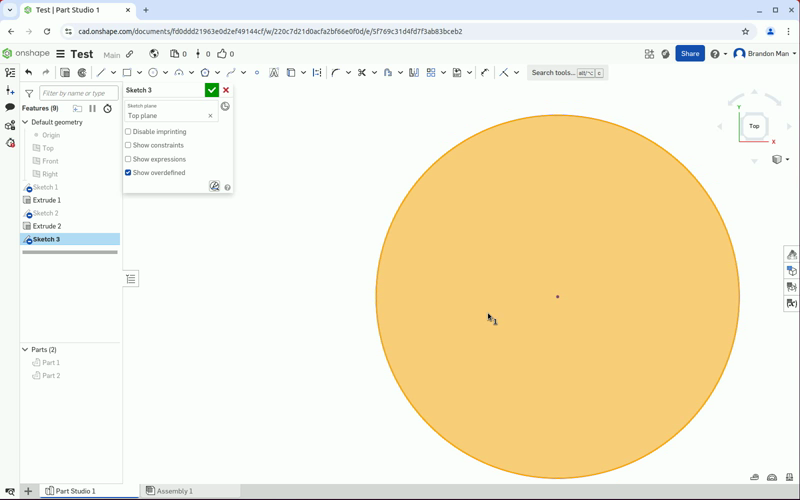
scroll(-6)
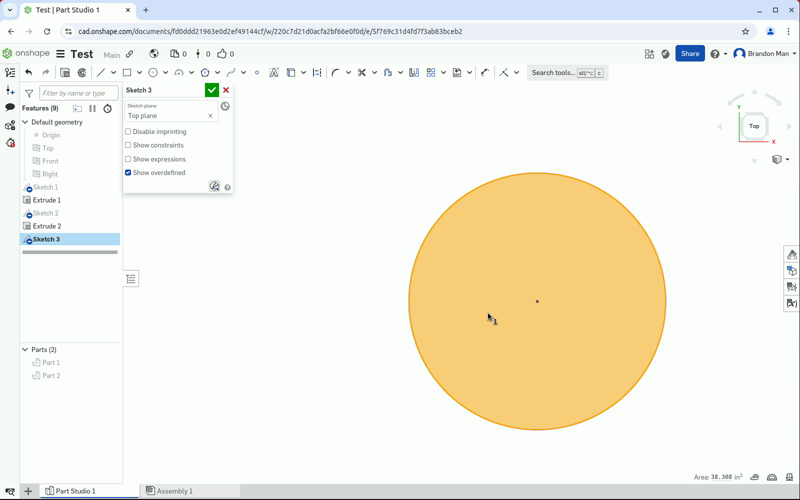
scroll(-6)
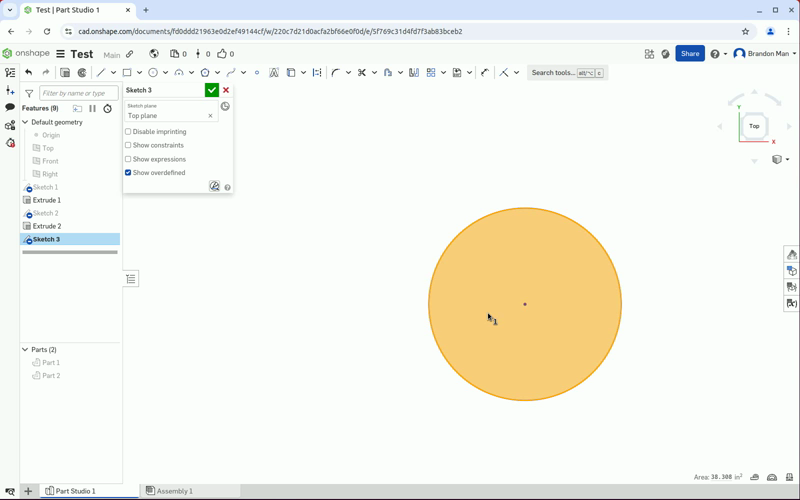
scroll(-6)
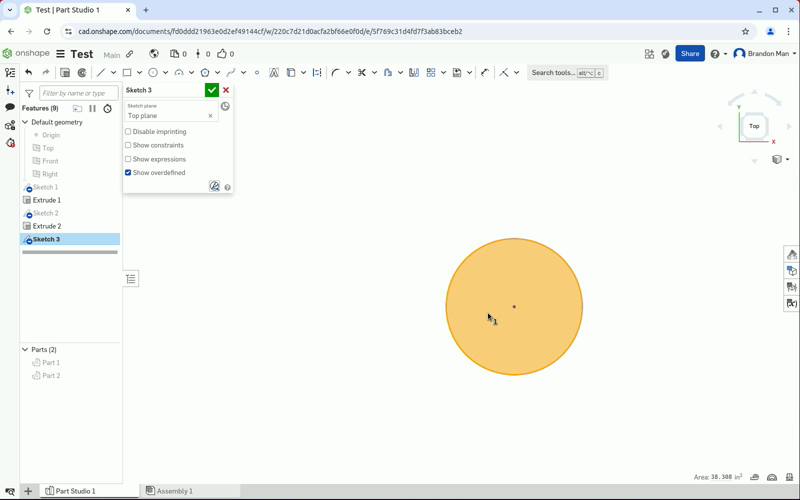
scroll(-6)
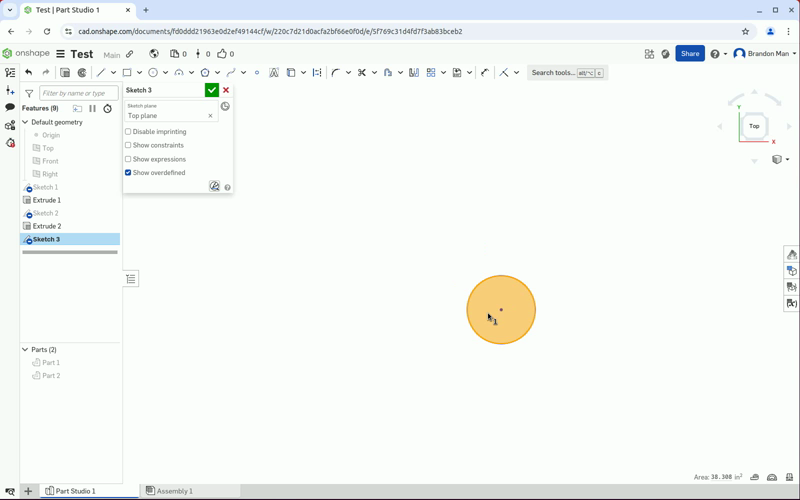
scroll(-6)
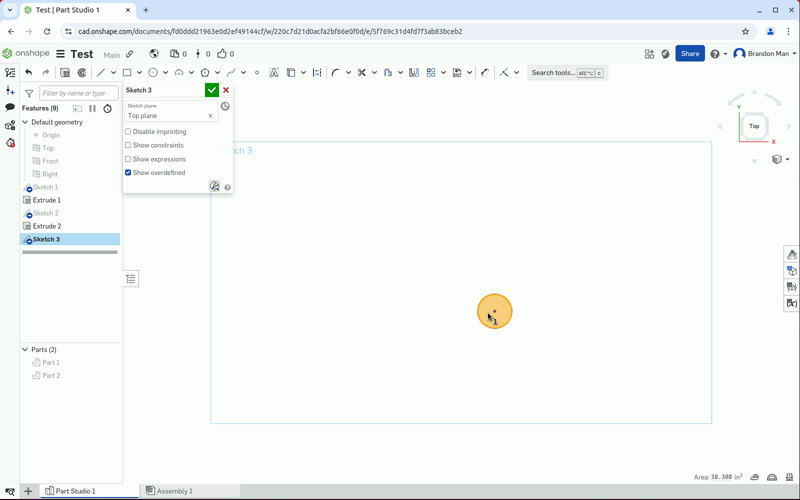
mouse_move(73, 352)
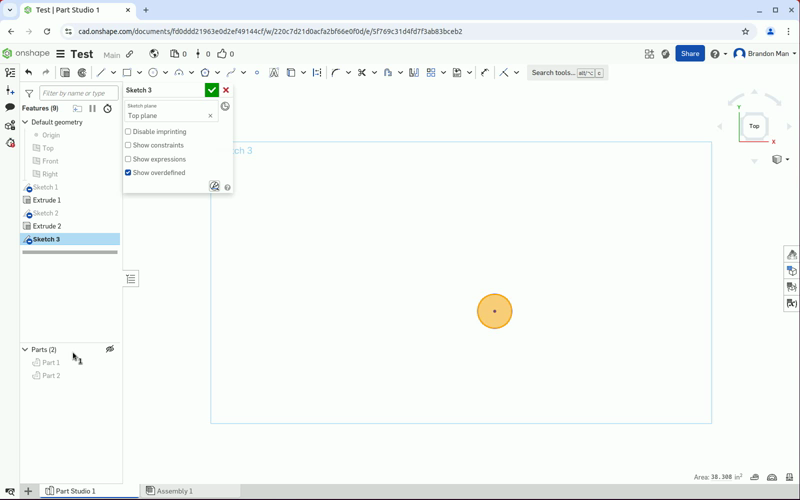
key(shift+y)
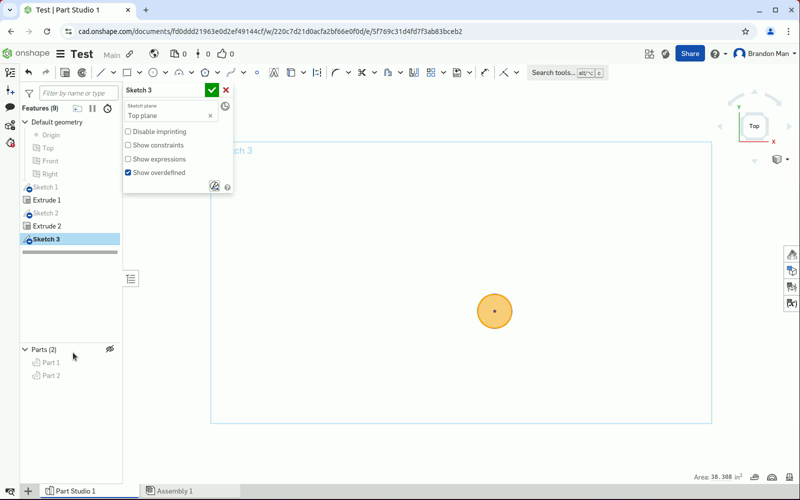
key(shift+e)
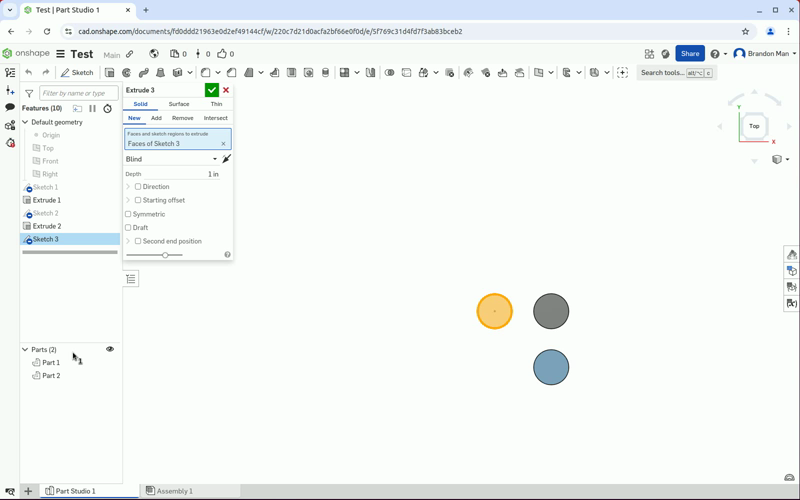
mouse_move(143, 106)
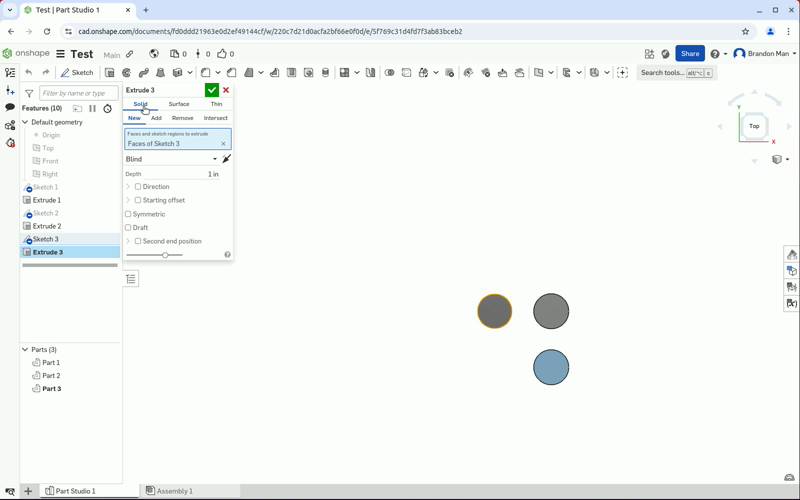
click(143, 106)
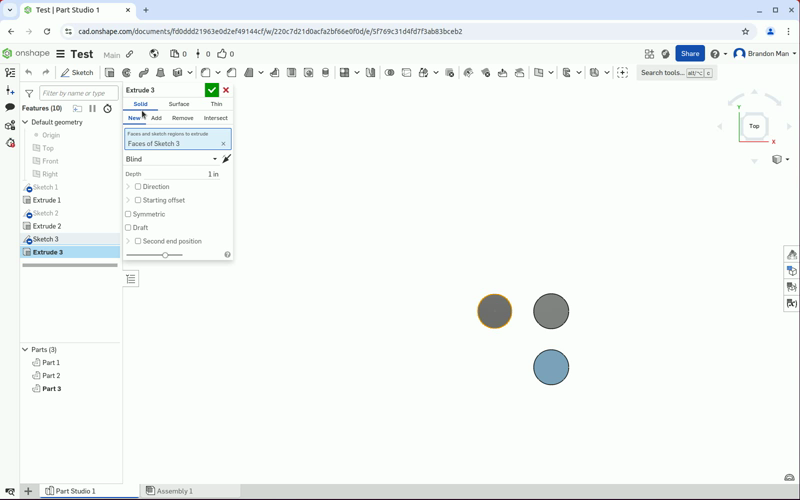
mouse_move(137, 120)
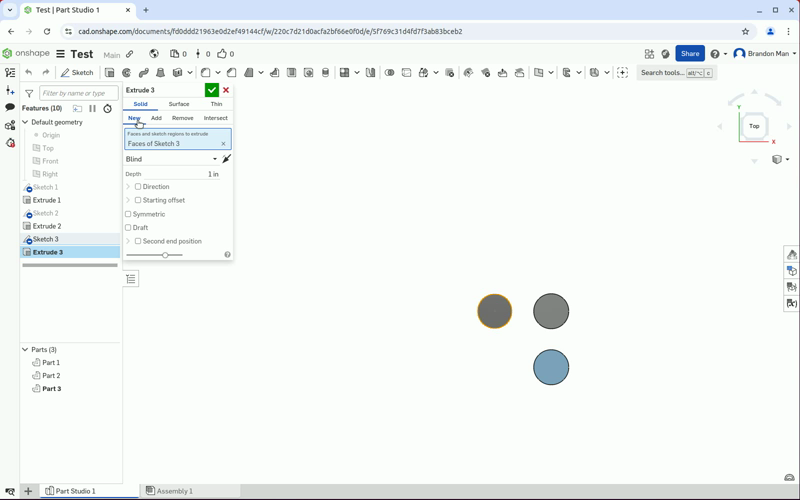
click(137, 120)
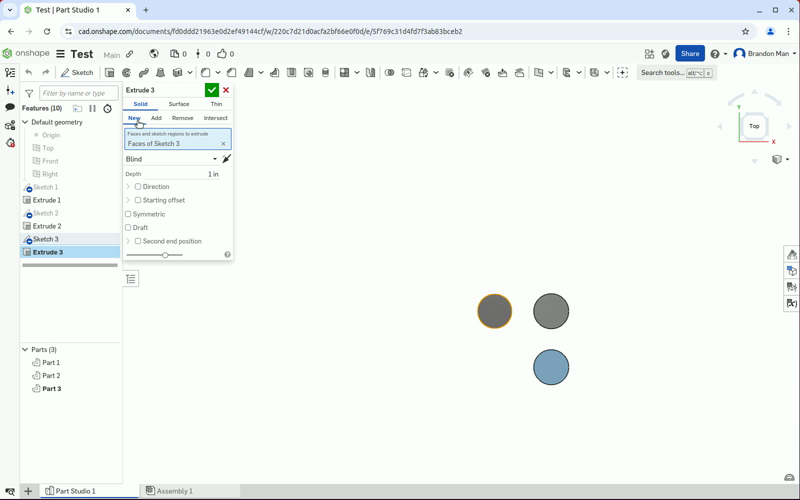
key(tab, 4)
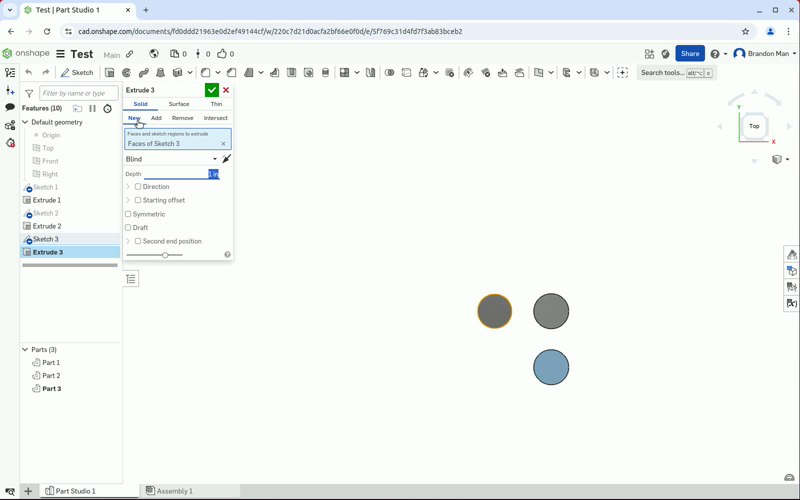
text(2.407)
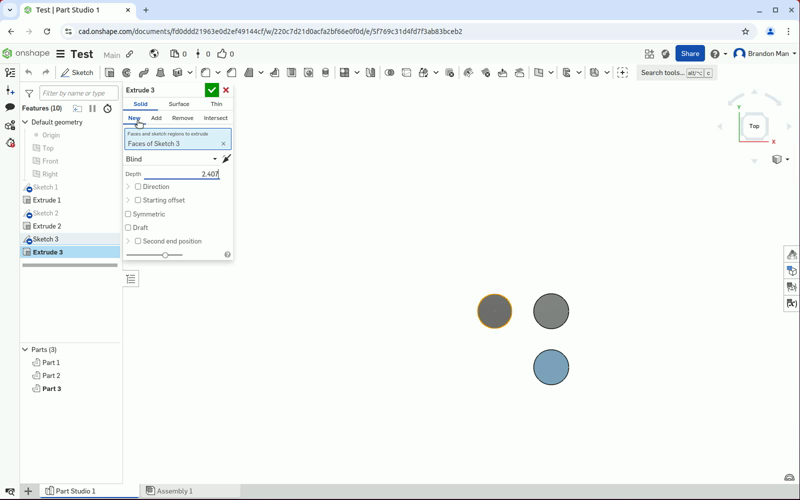
key(enter)
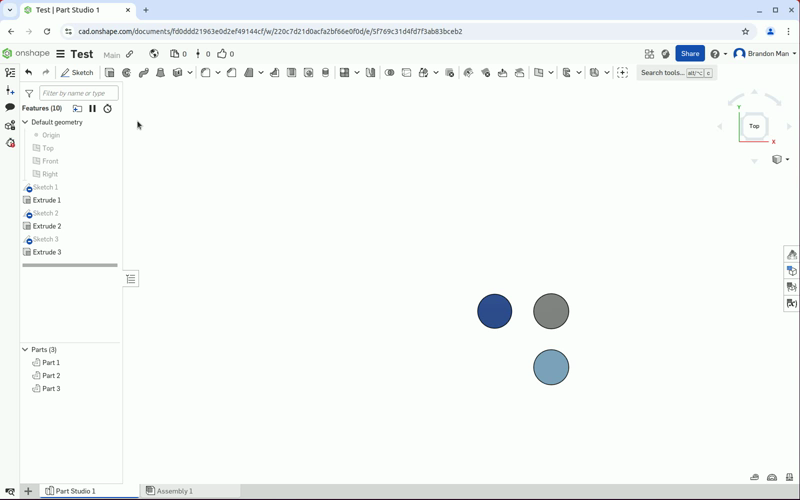
key(shift+h)
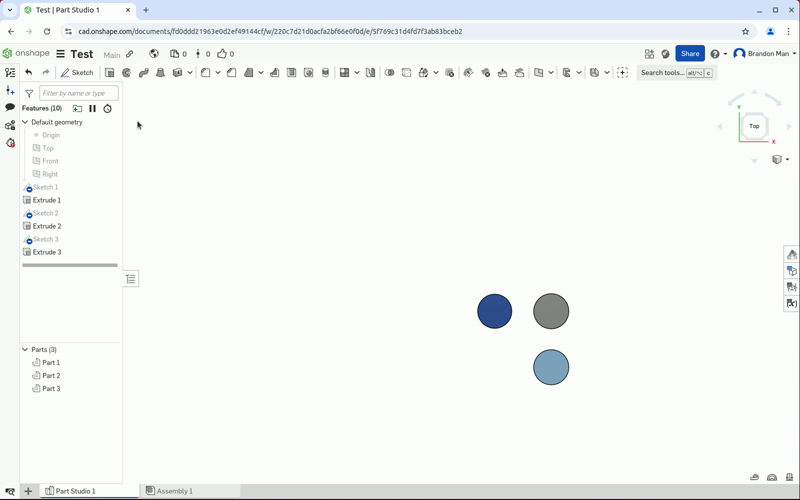
key(shift+h)
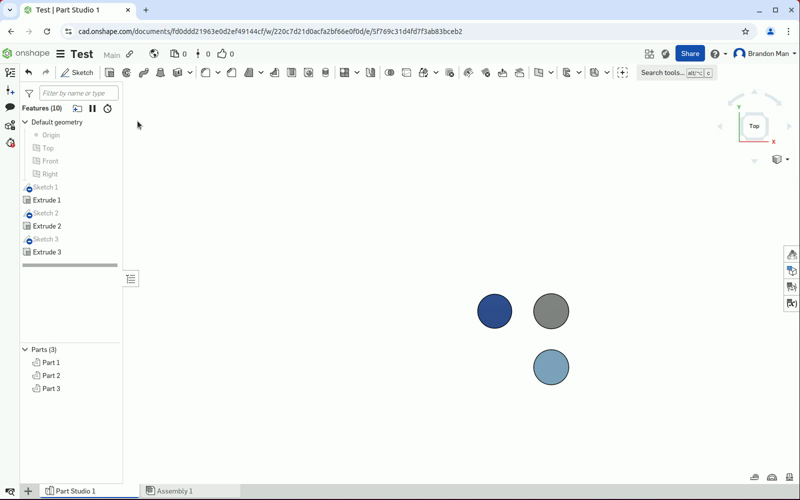
mouse_move(73, 189)
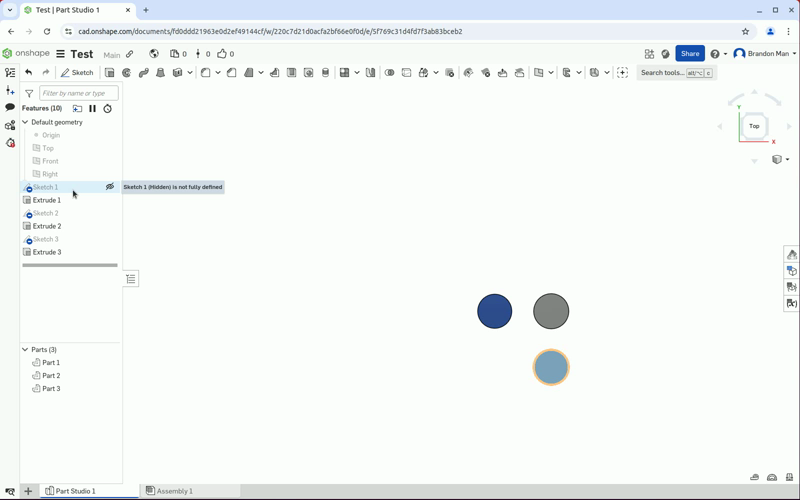
click(73, 189)
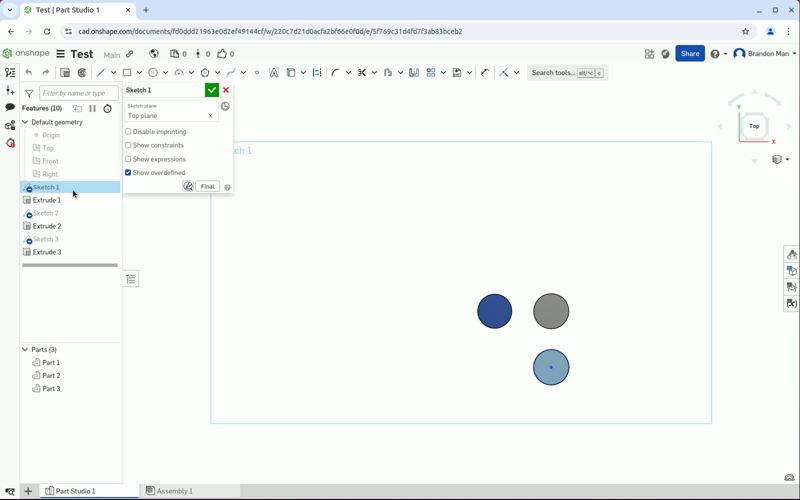
mouse_move(229, 92)
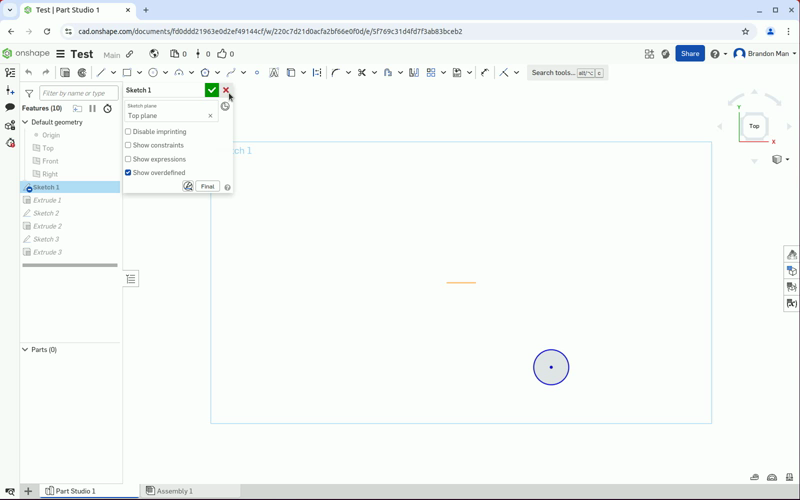
click(229, 92)
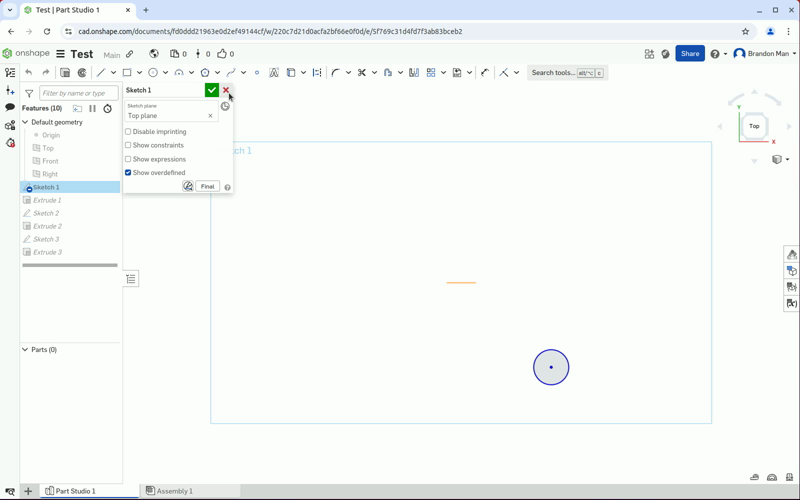
key(shift+s)
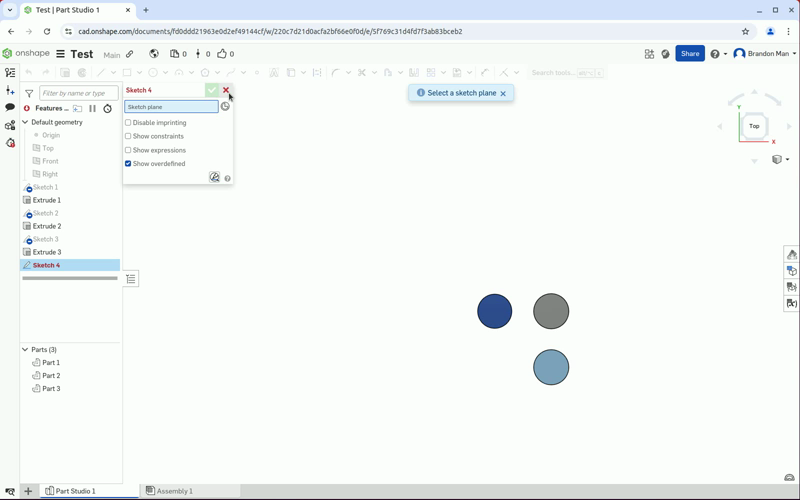
mouse_move(73, 150)
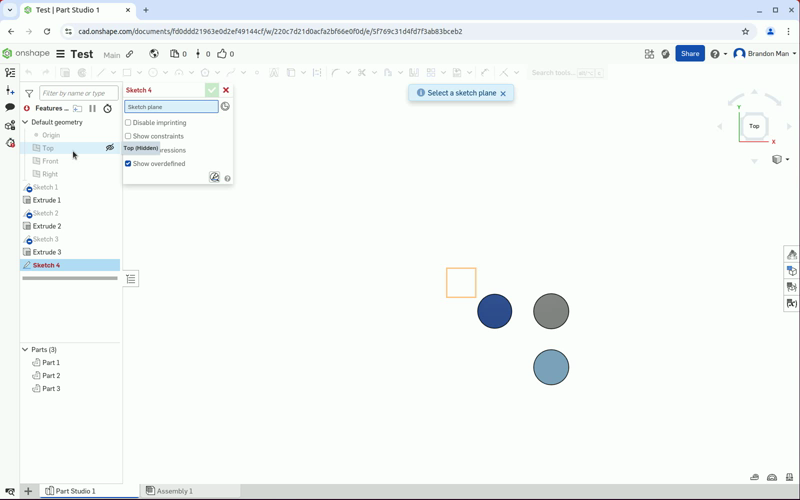
click(73, 150)
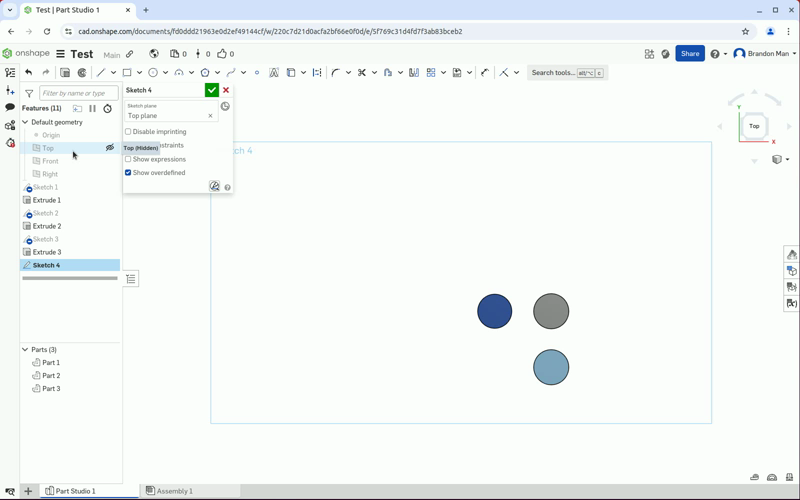
mouse_move(73, 352)
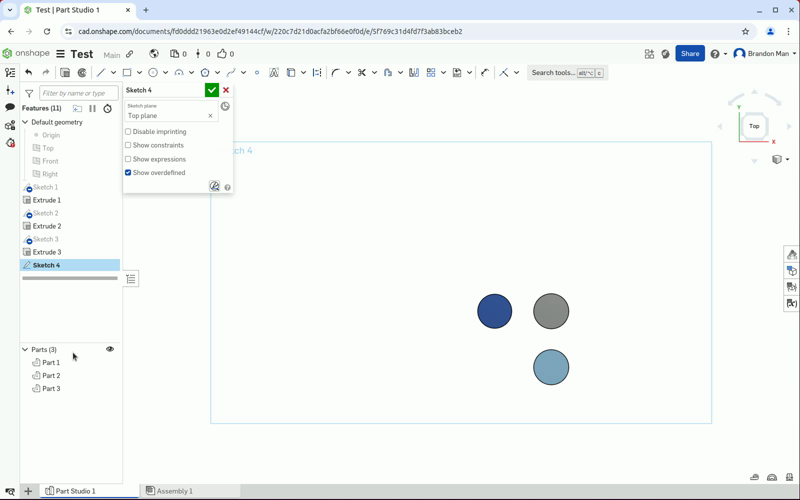
key(y)
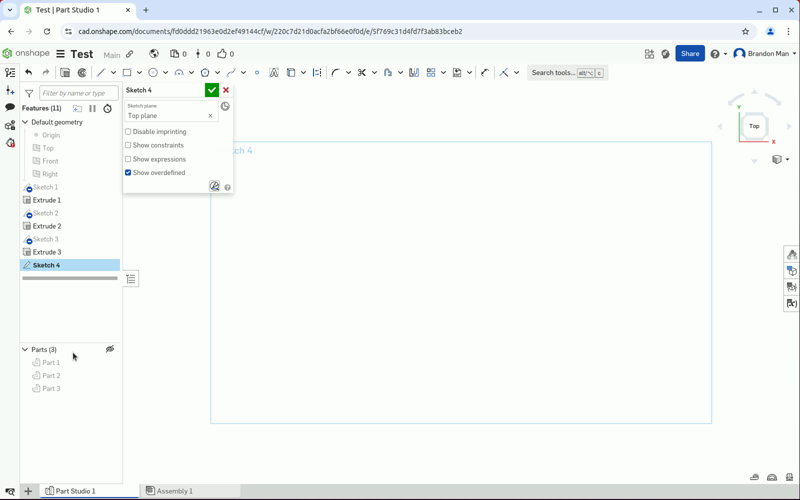
key(c)
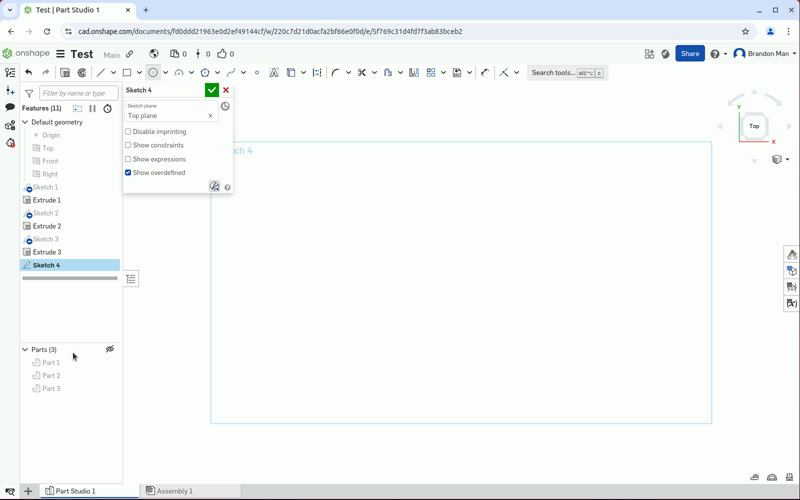
key_down(shift)
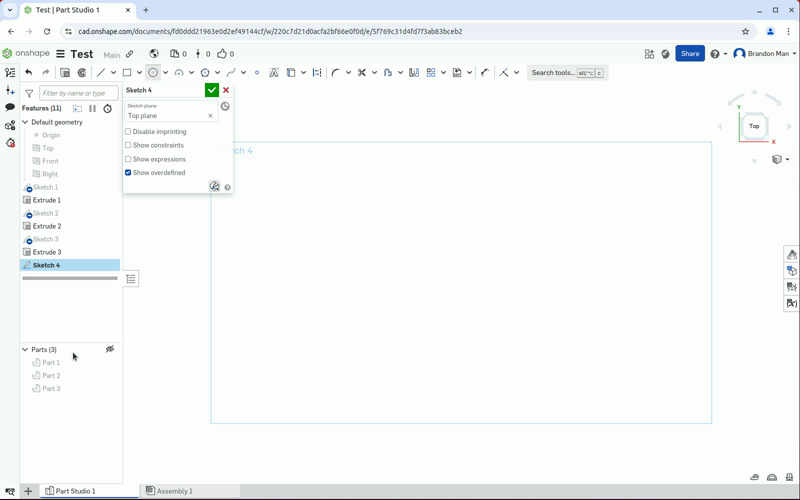
mouse_move(494, 367)
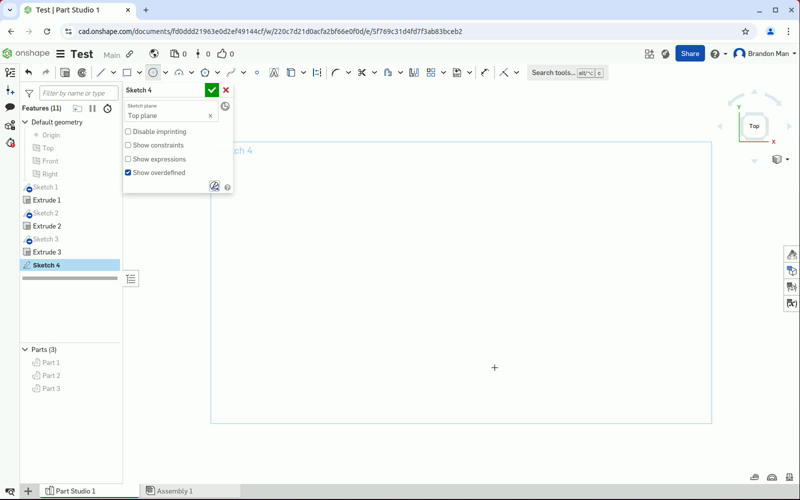
click(494, 367)
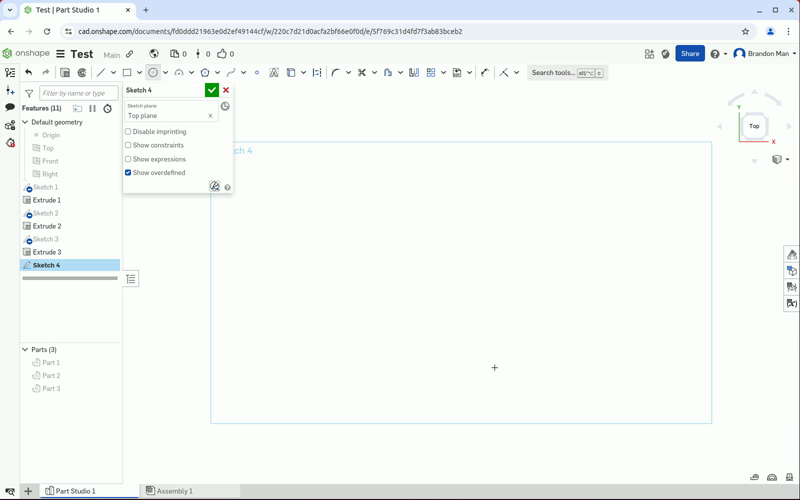
key_up(shift)
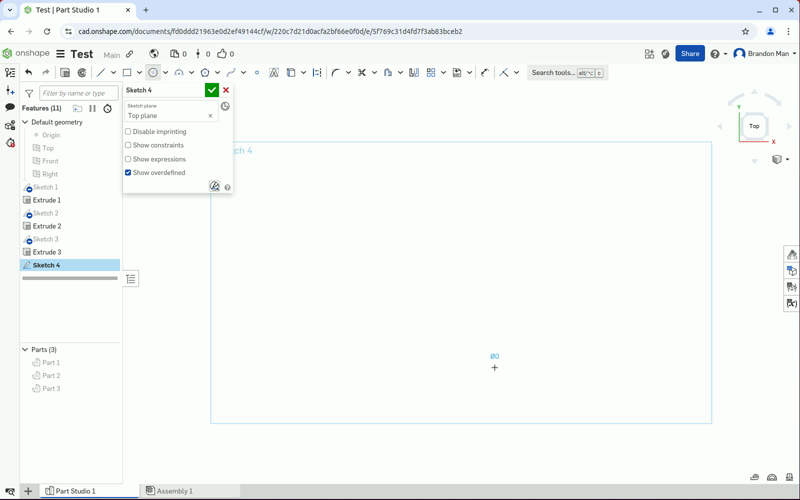
mouse_move(512, 367)
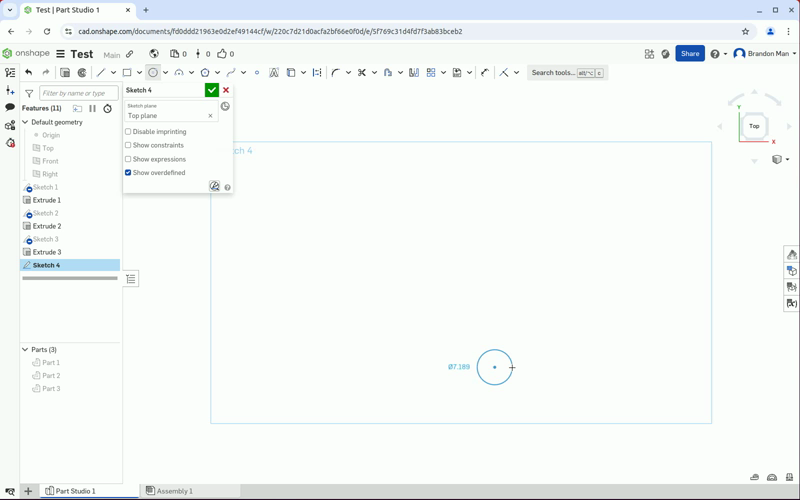
click(512, 367)
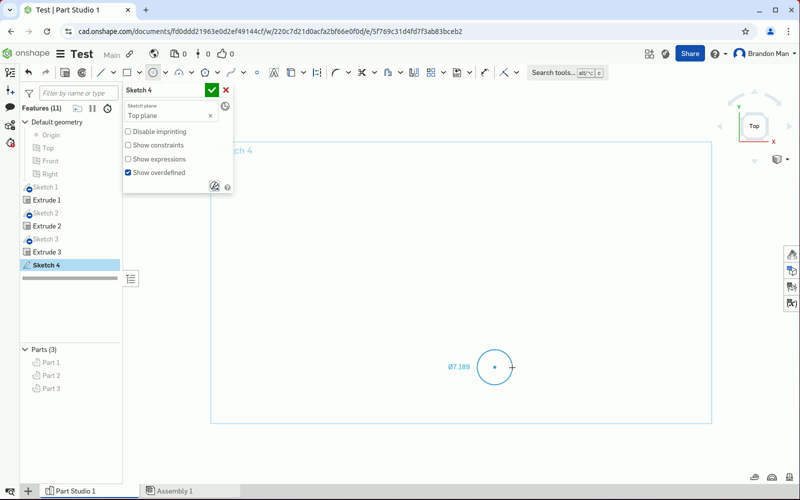
key(esc)
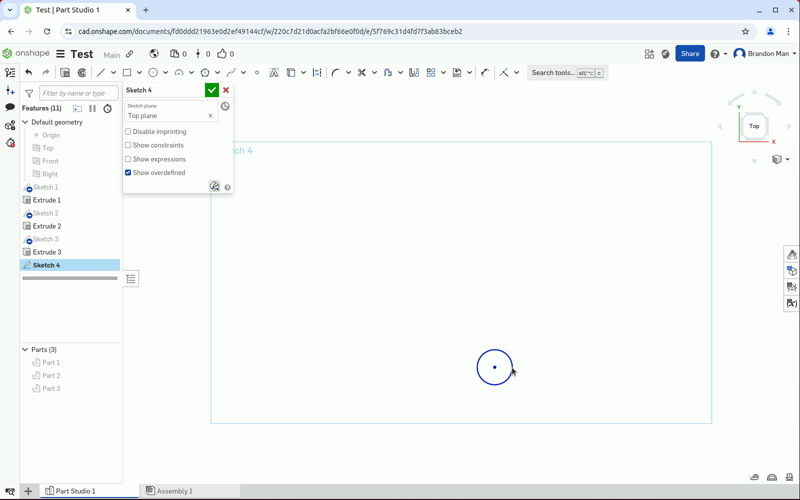
mouse_move(501, 363)
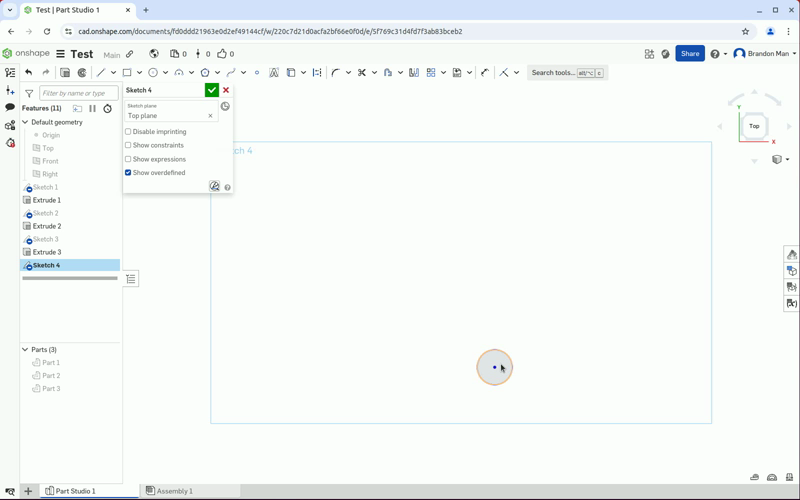
scroll(6)
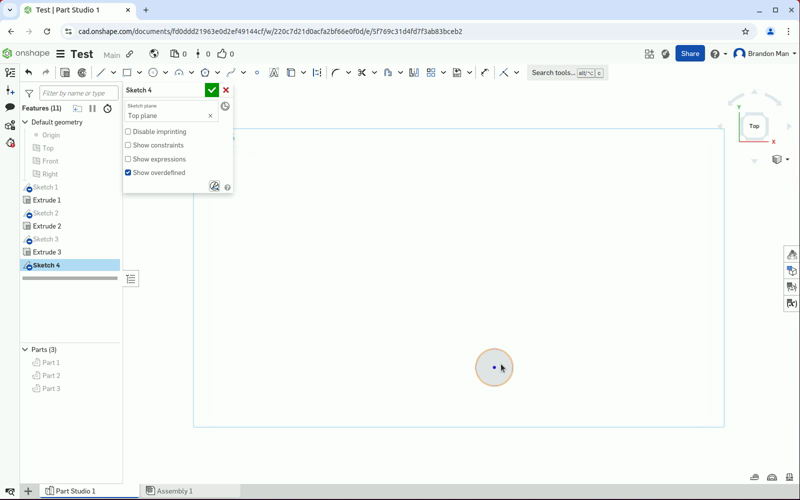
scroll(6)
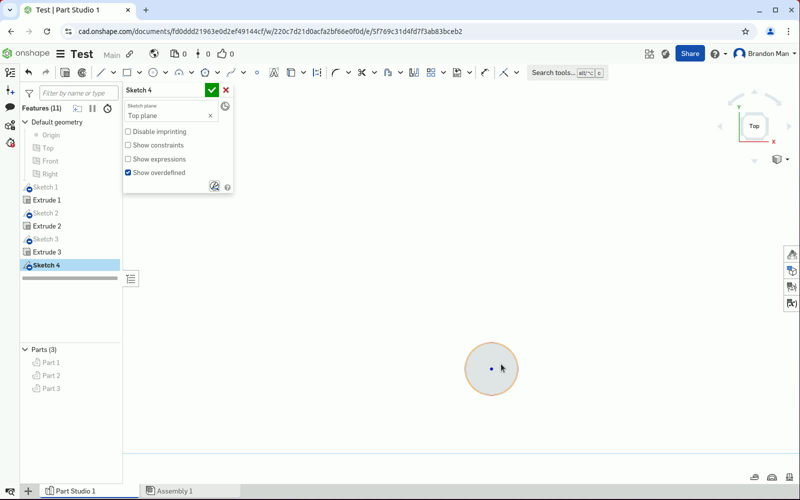
scroll(6)
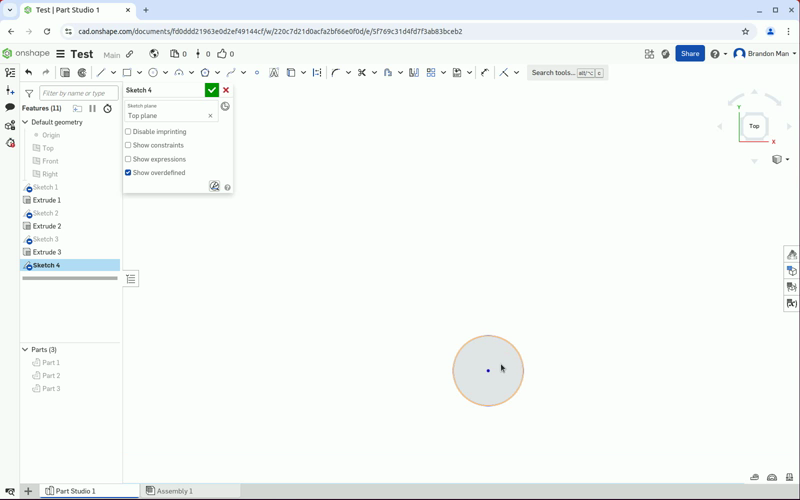
scroll(6)
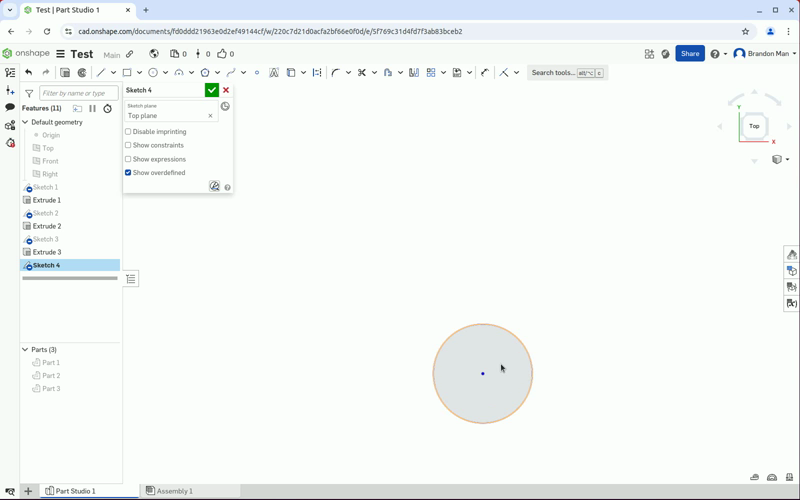
scroll(6)
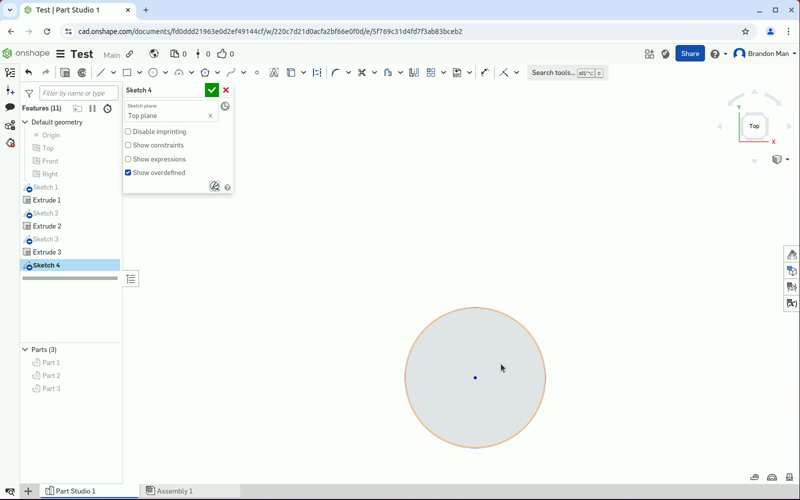
scroll(6)
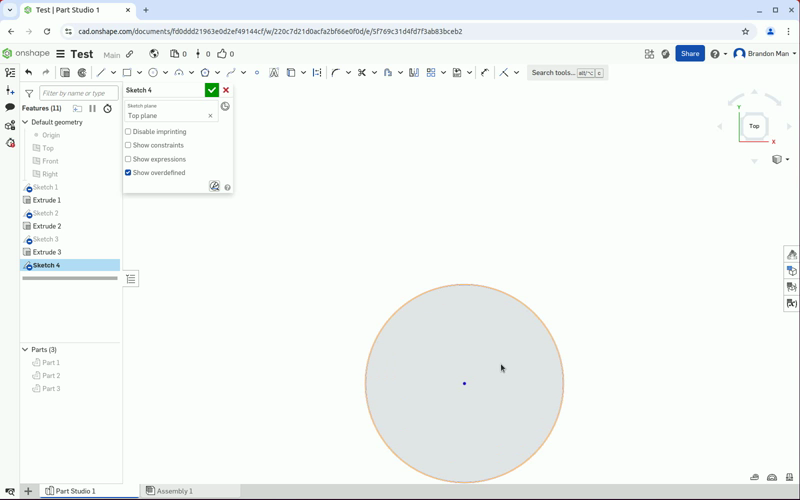
scroll(6)
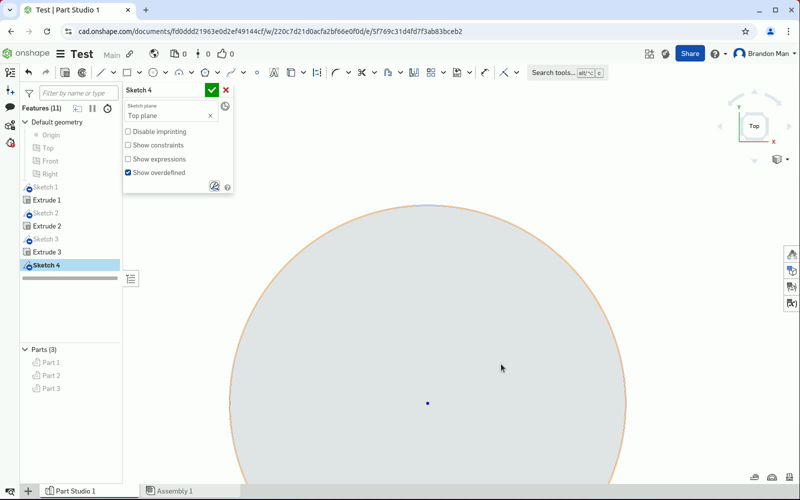
click(501, 363)
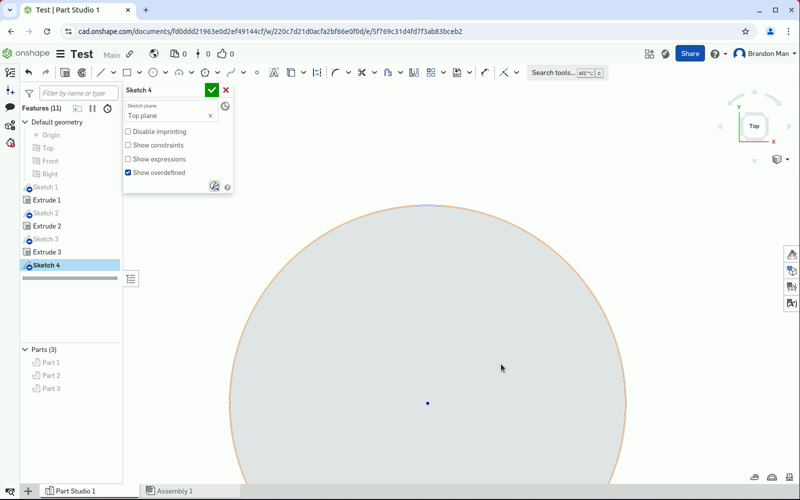
scroll(-6)
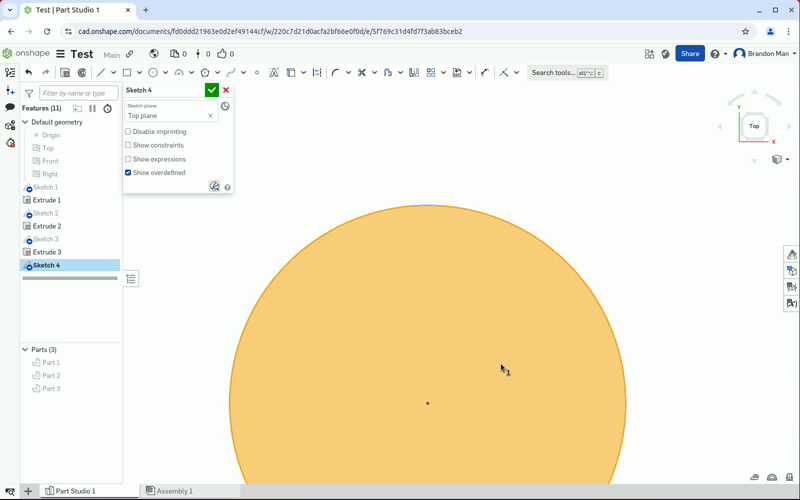
scroll(-6)
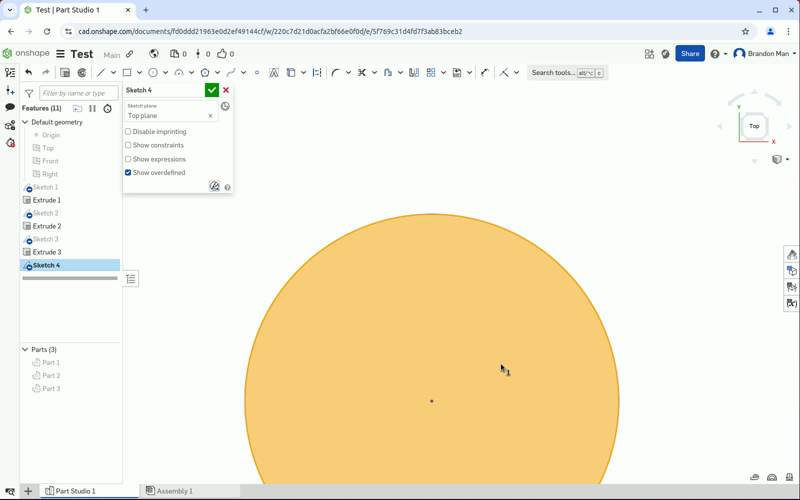
scroll(-6)
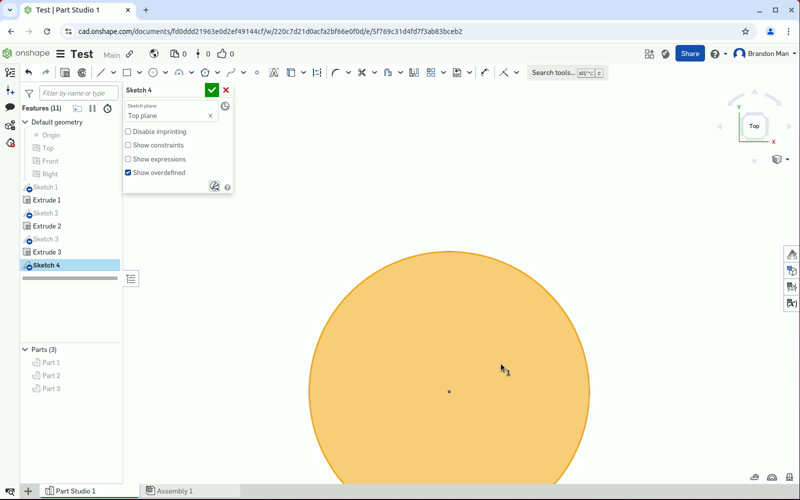
scroll(-6)
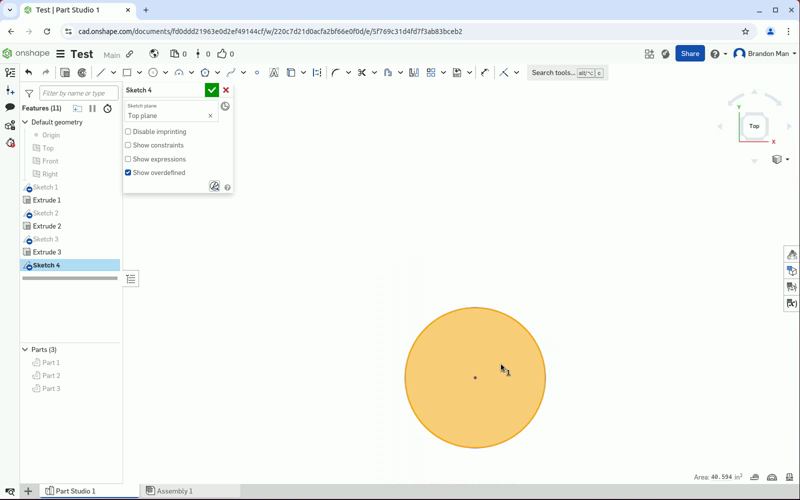
scroll(-6)
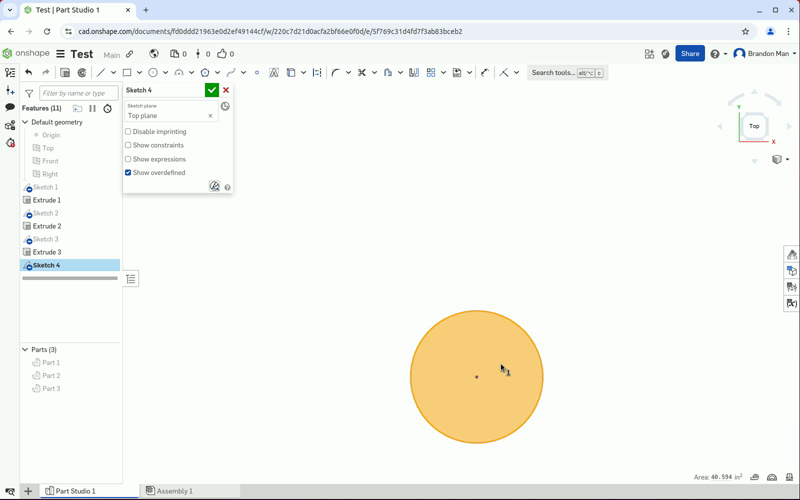
scroll(-6)
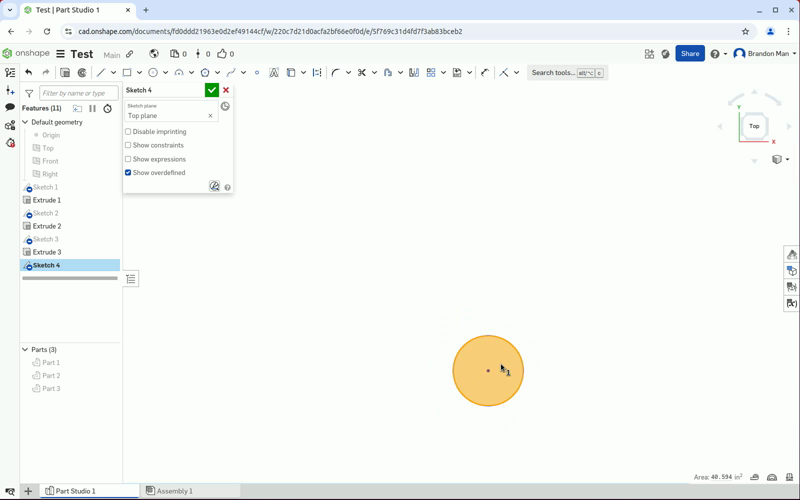
scroll(-6)
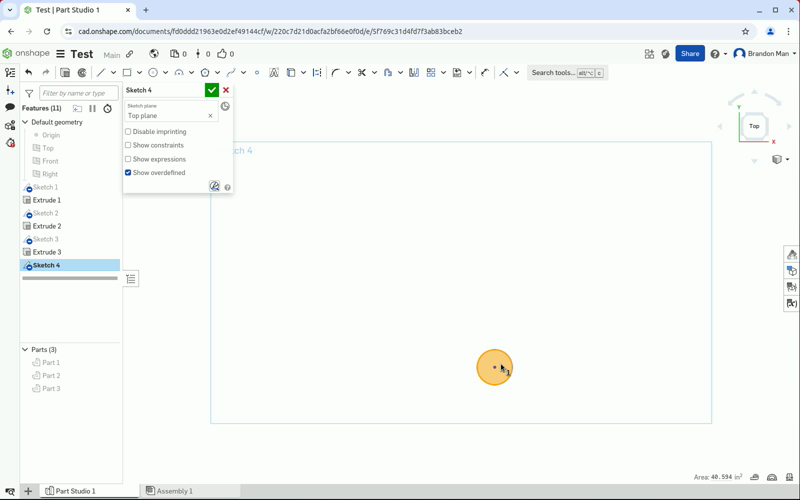
mouse_move(73, 352)
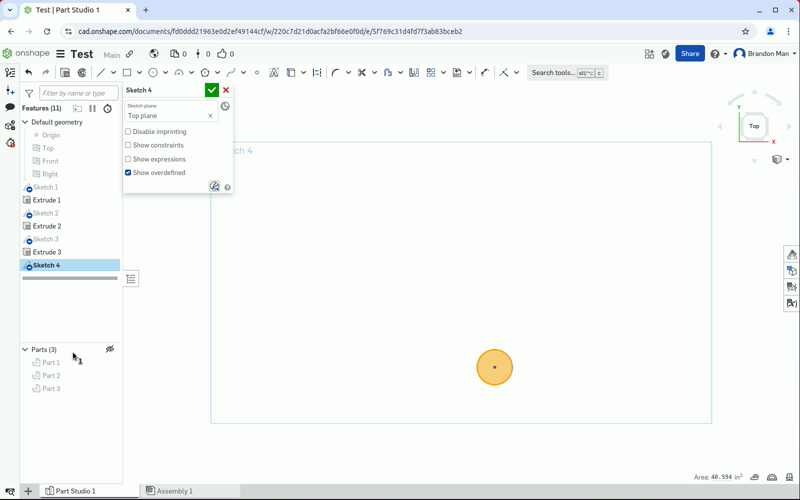
key(shift+y)
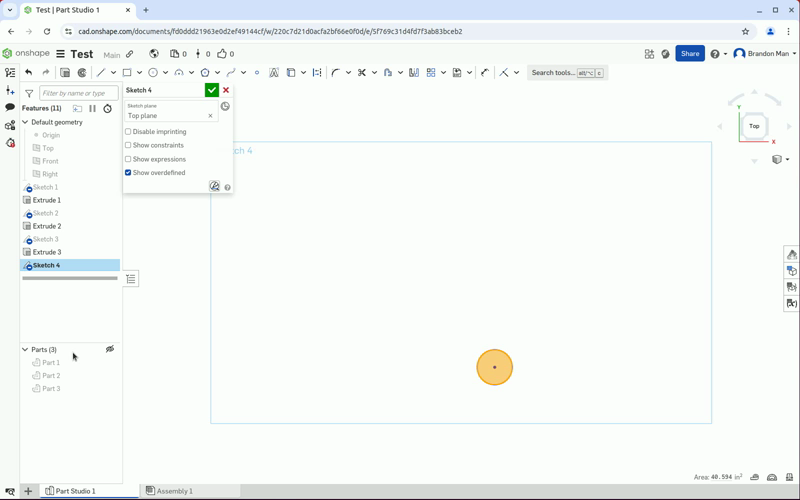
key(shift+e)
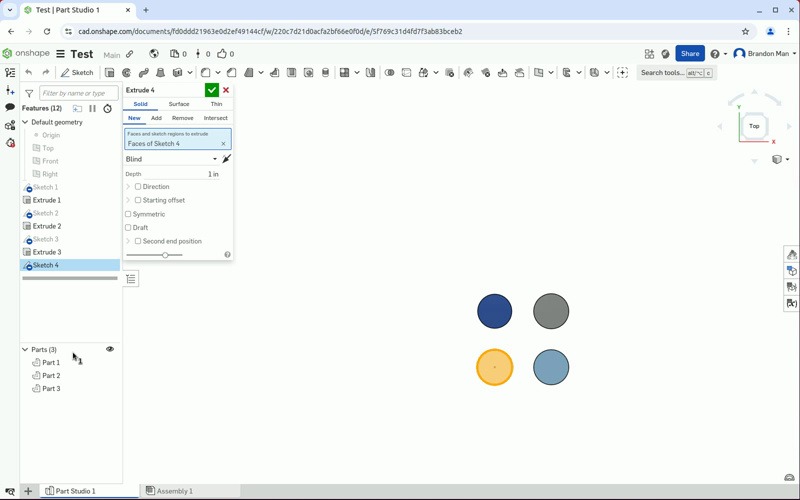
mouse_move(143, 106)
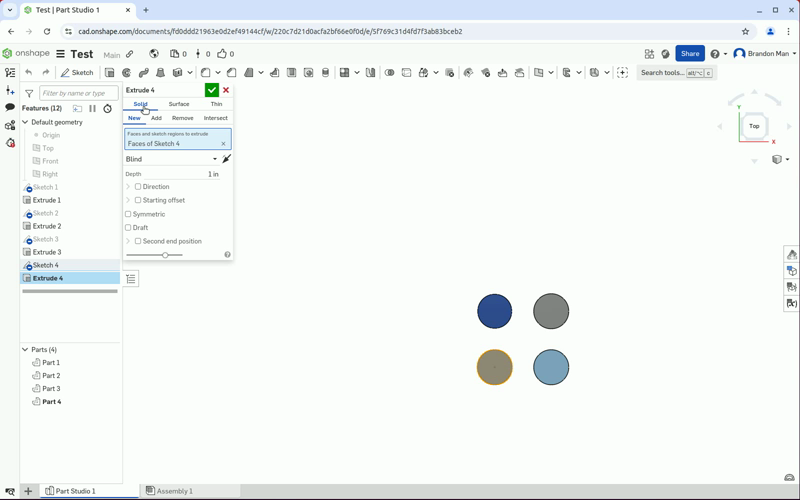
click(143, 106)
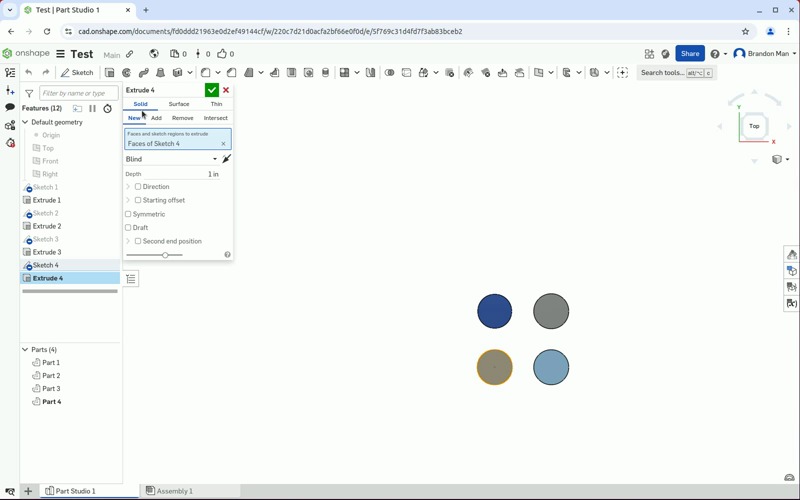
mouse_move(137, 120)
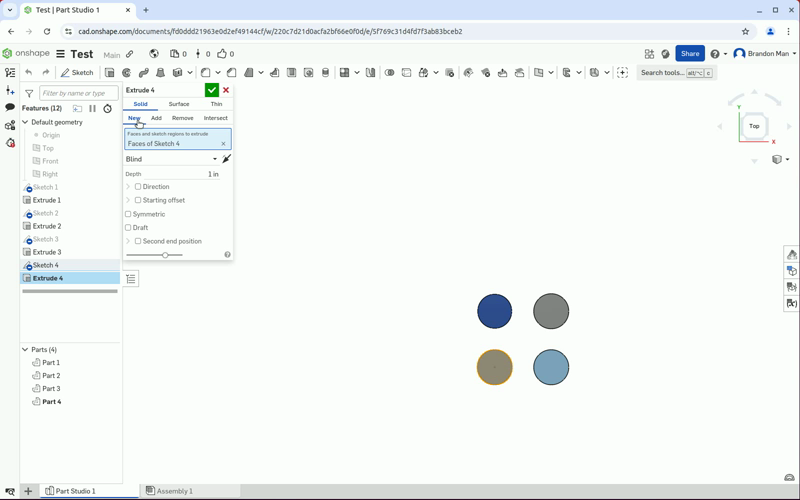
click(137, 120)
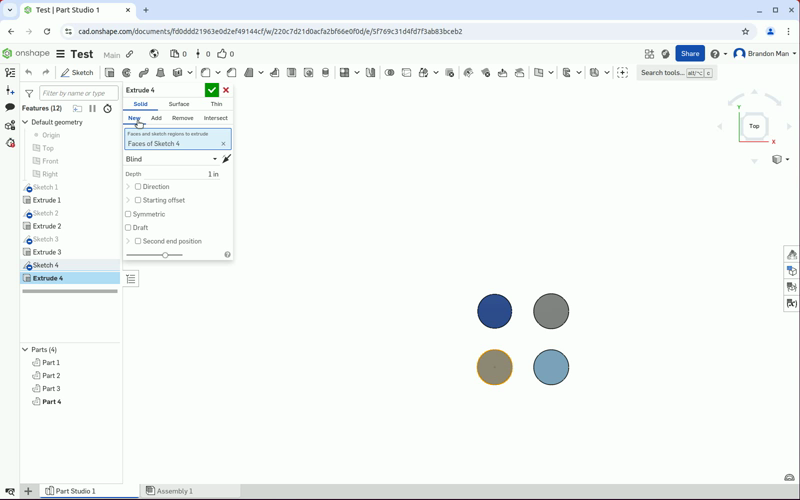
key(tab, 4)
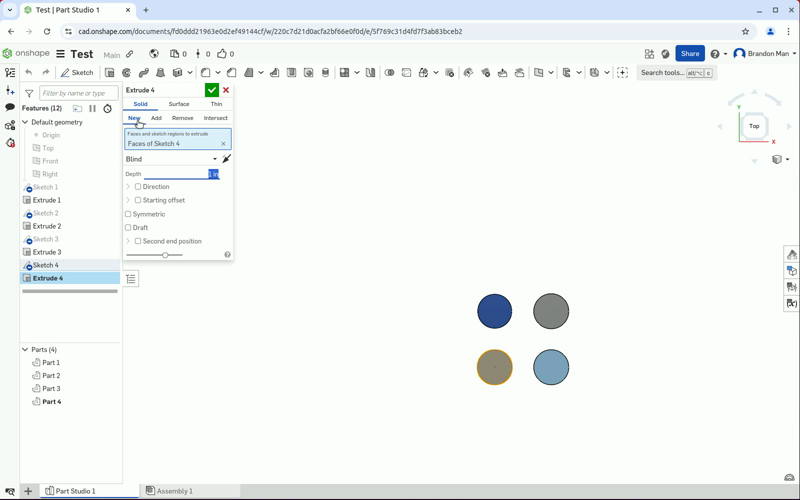
text(2.407)
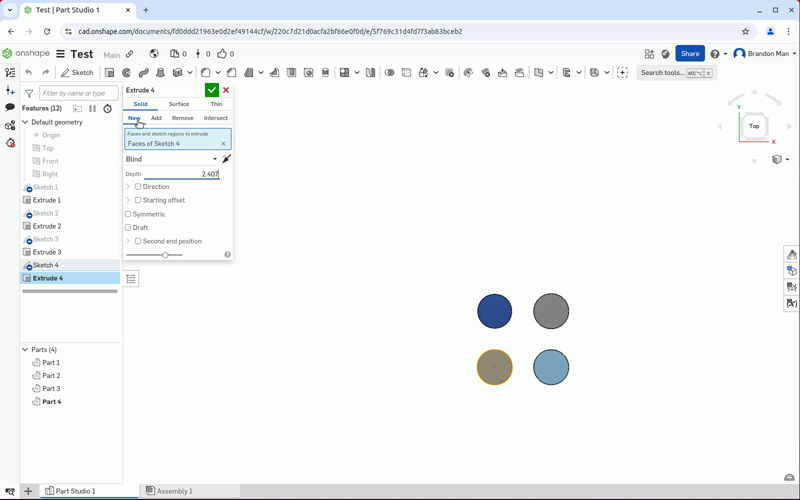
key(enter)
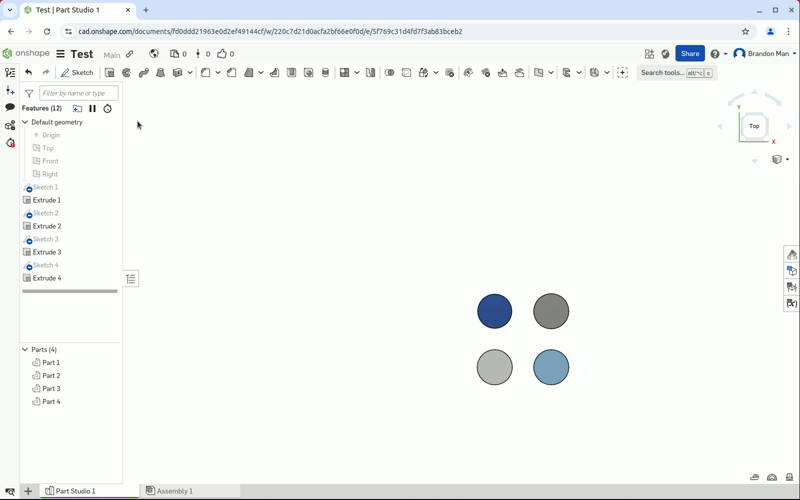
key(shift+h)
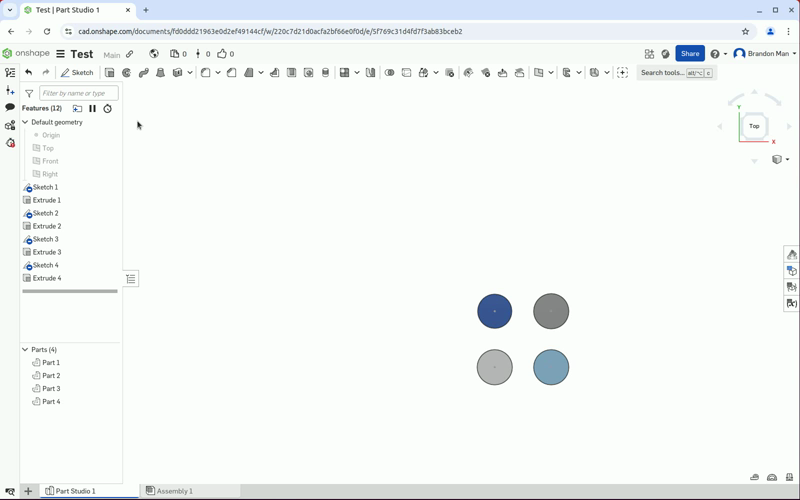
key(shift+h)
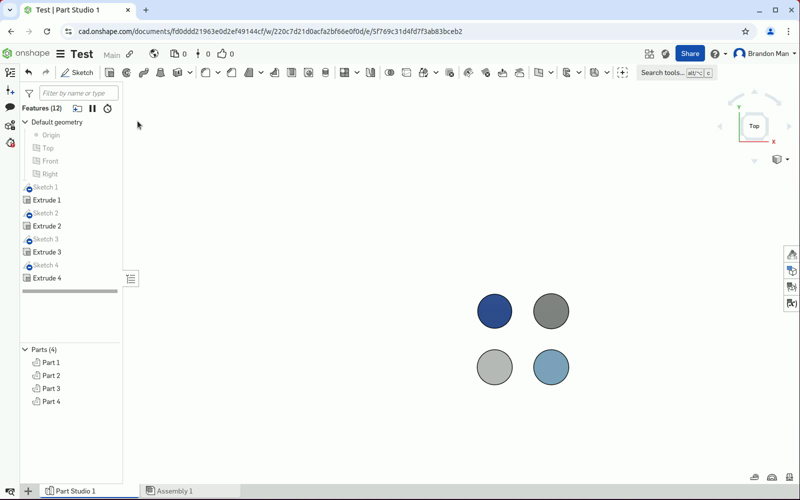
mouse_move(73, 189)
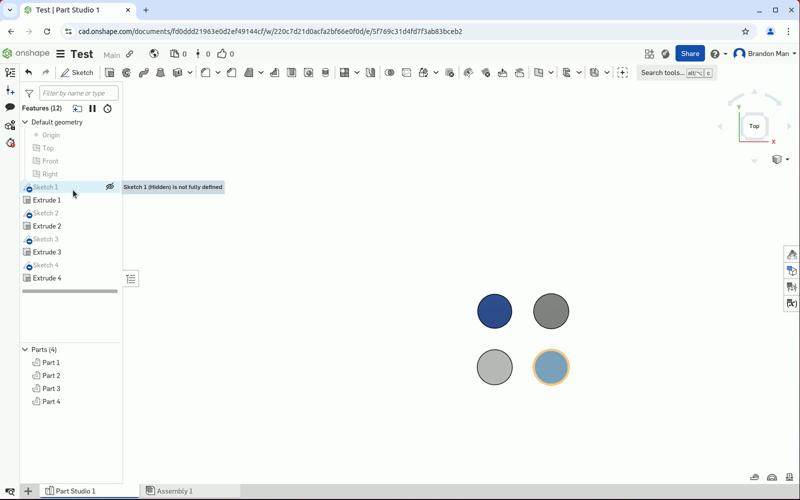
click(73, 189)
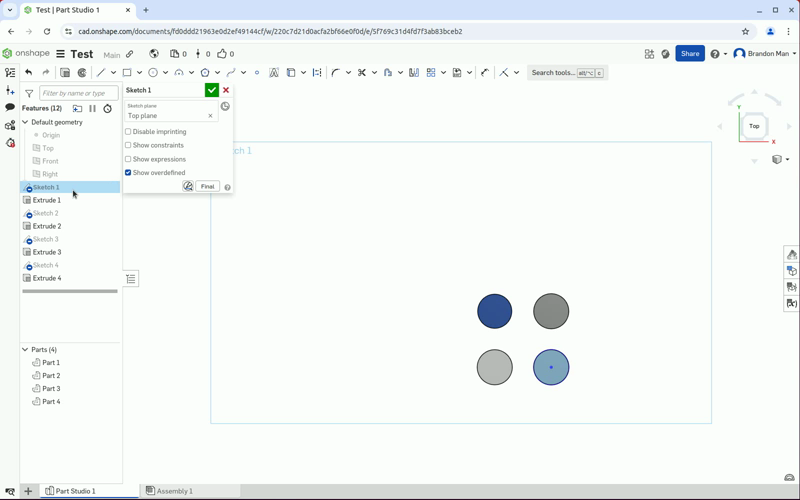
mouse_move(229, 92)
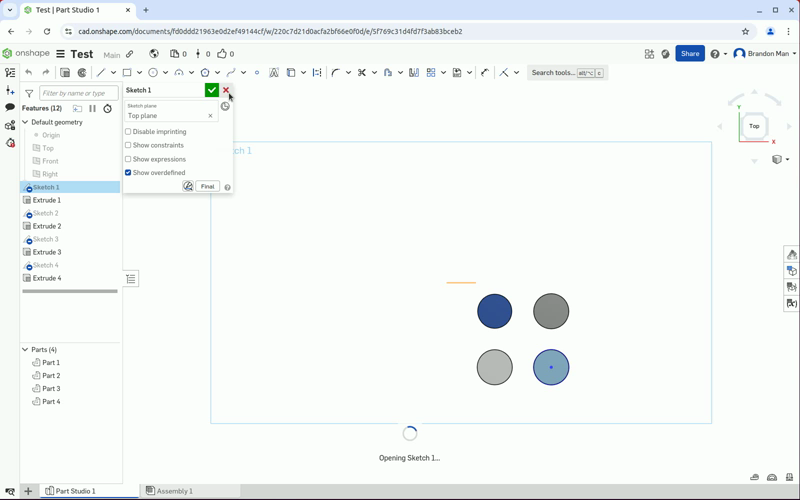
click(229, 92)
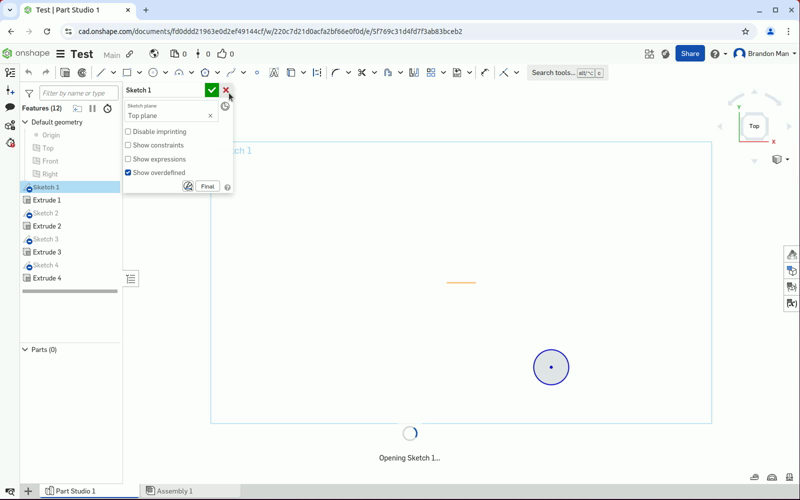
key(shift+s)
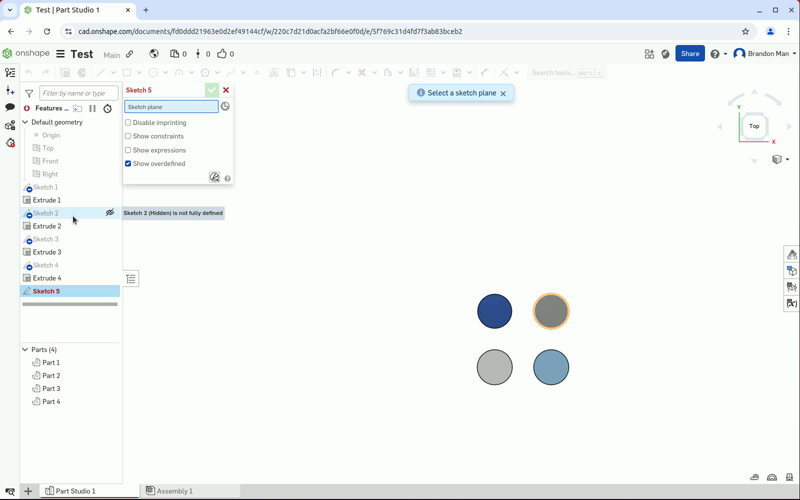
scroll(3)
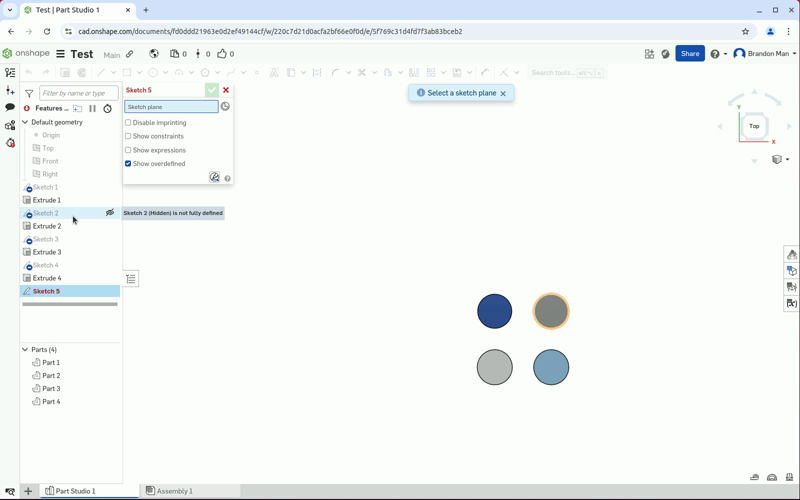
mouse_move(73, 150)
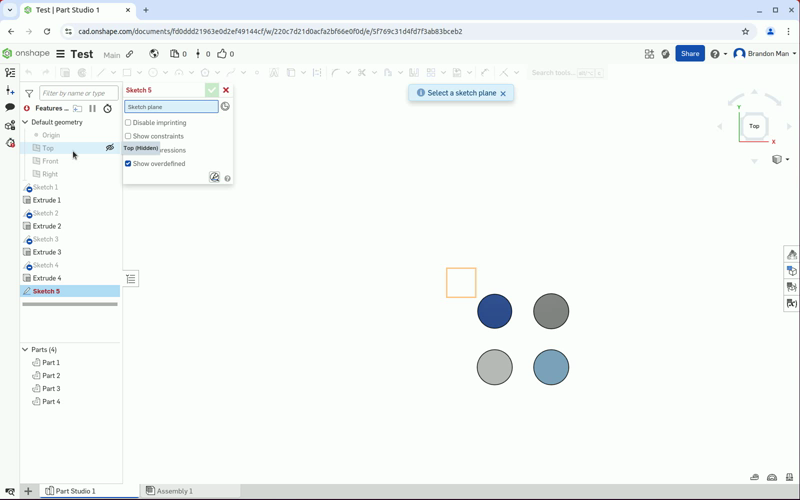
click(73, 150)
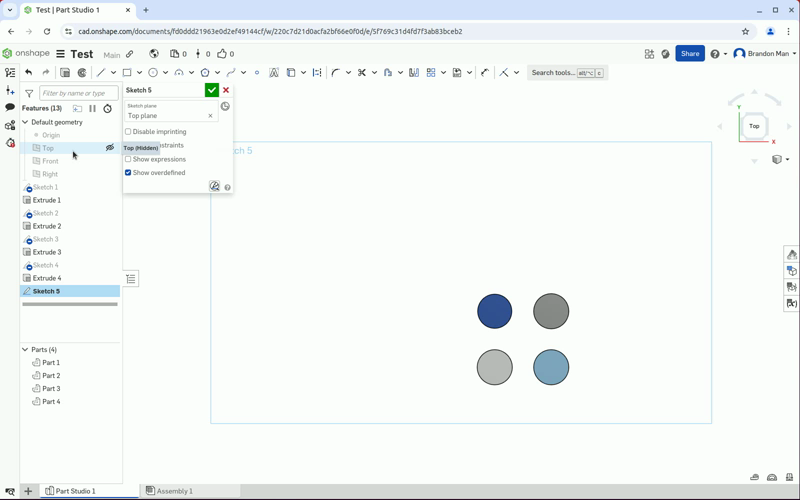
mouse_move(73, 352)
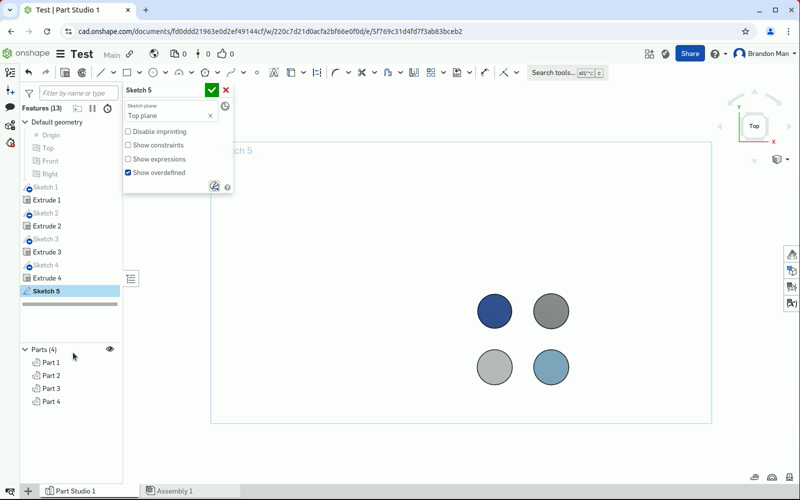
key(y)
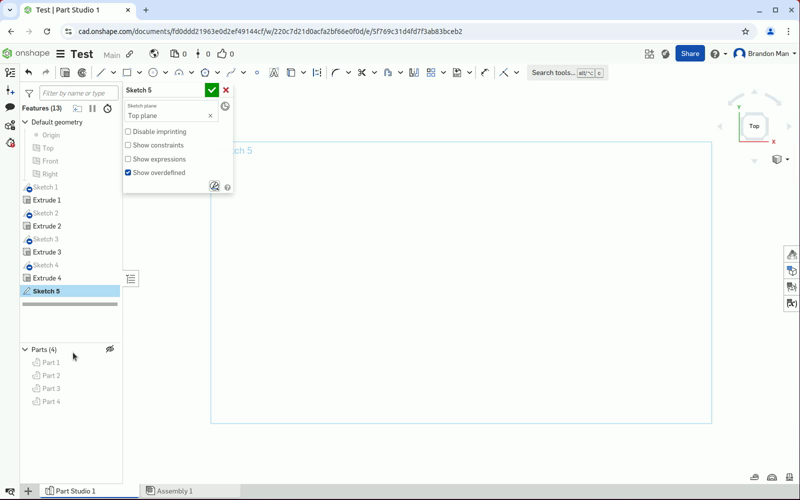
key(l)
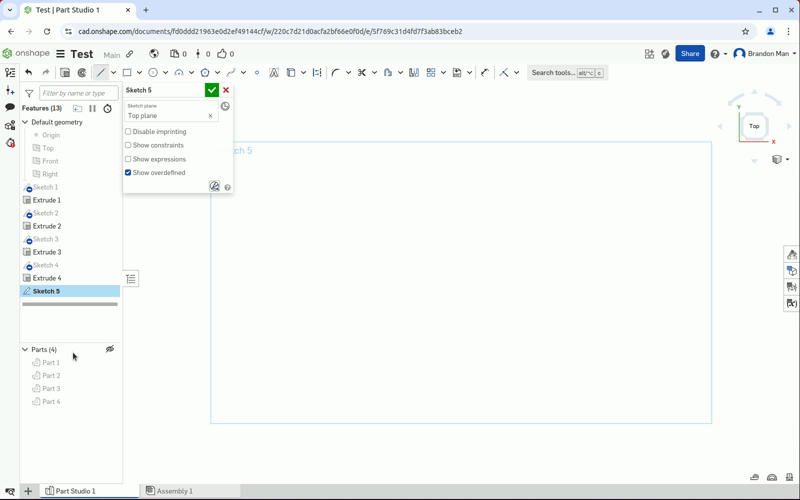
key_down(shift)
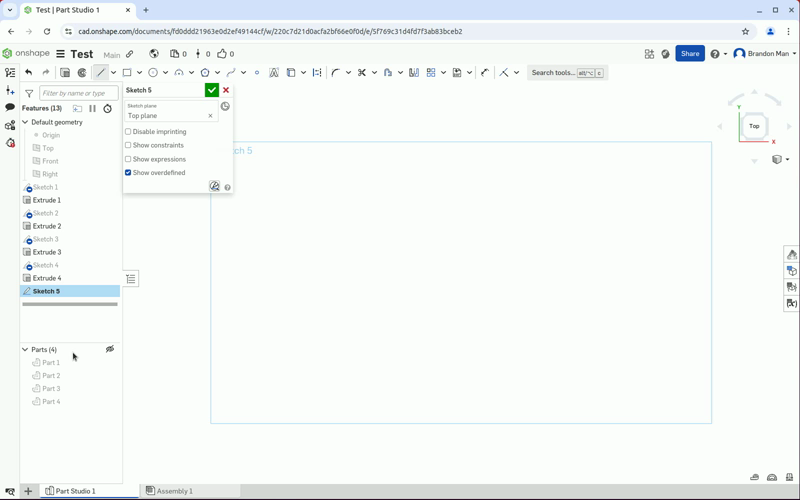
mouse_move(460, 395)
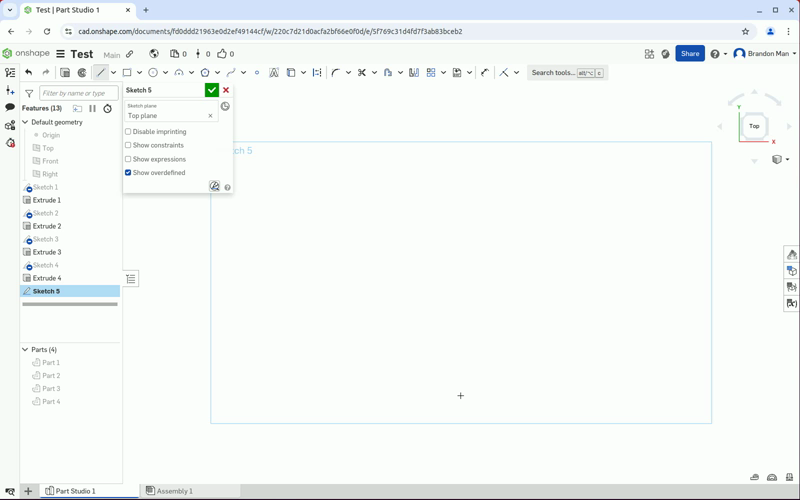
click(460, 395)
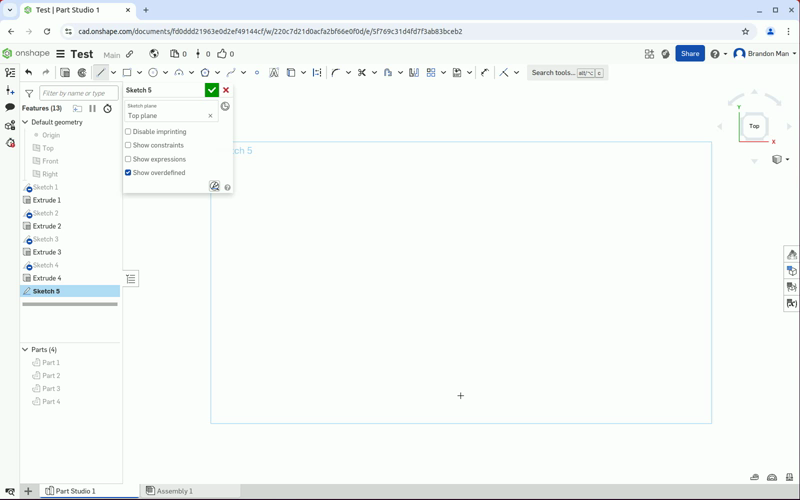
key_up(shift)
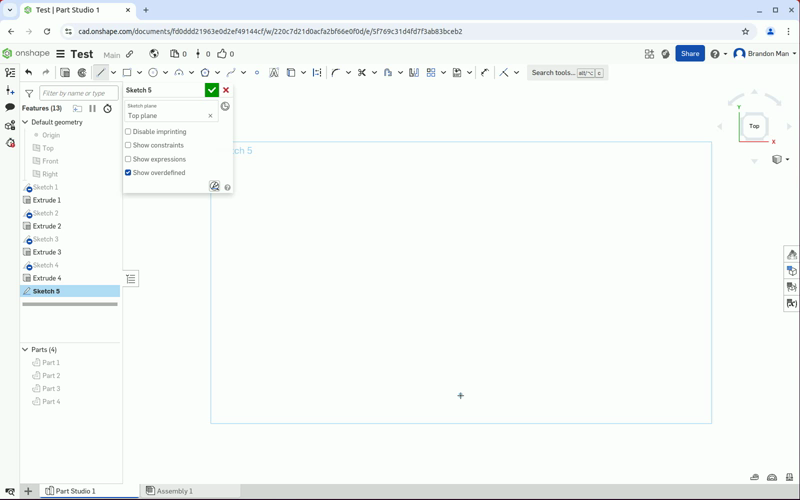
key_down(shift)
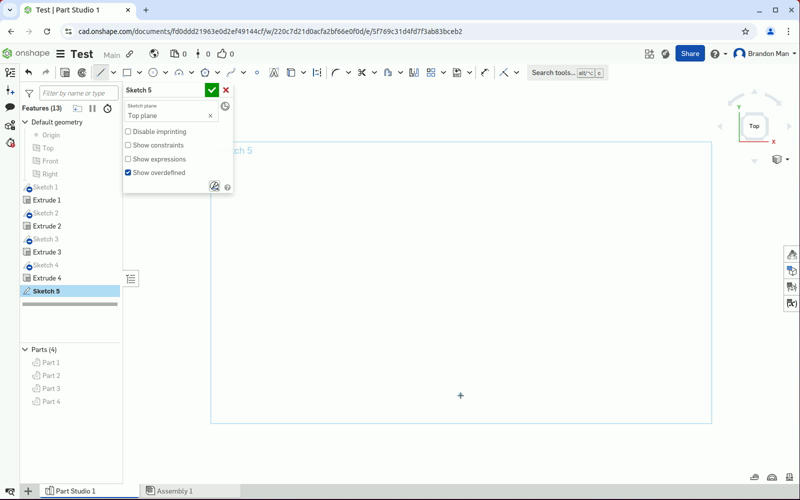
mouse_move(573, 395)
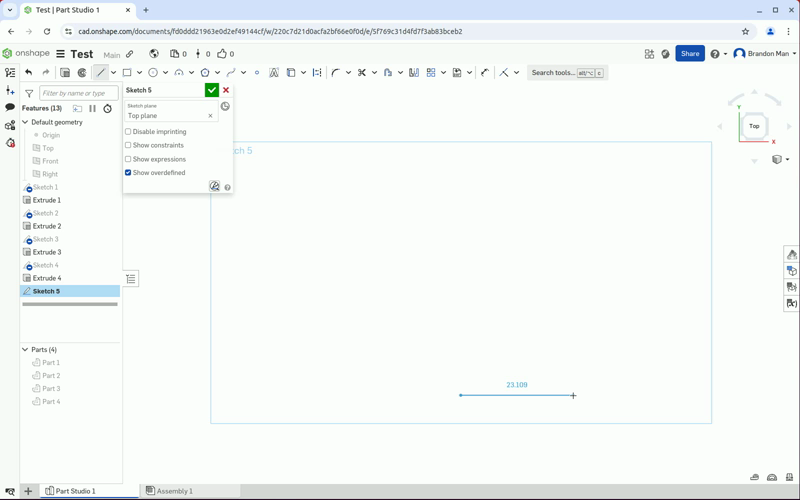
click(573, 395)
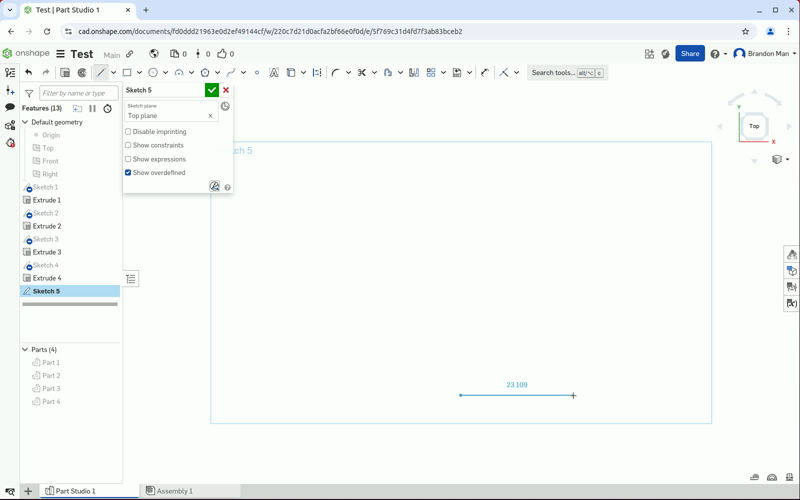
key_up(shift)
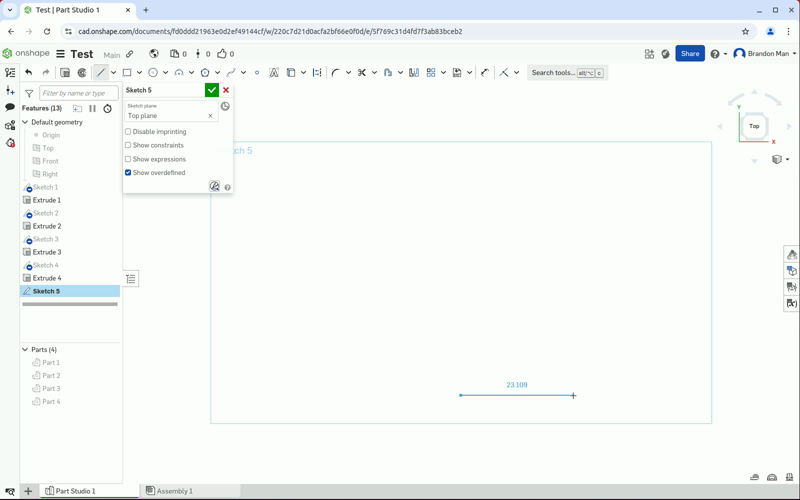
key_down(shift)
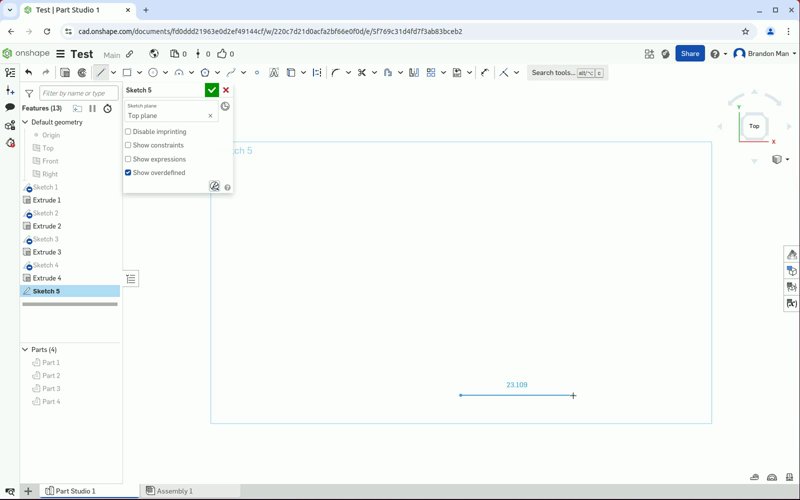
mouse_move(573, 282)
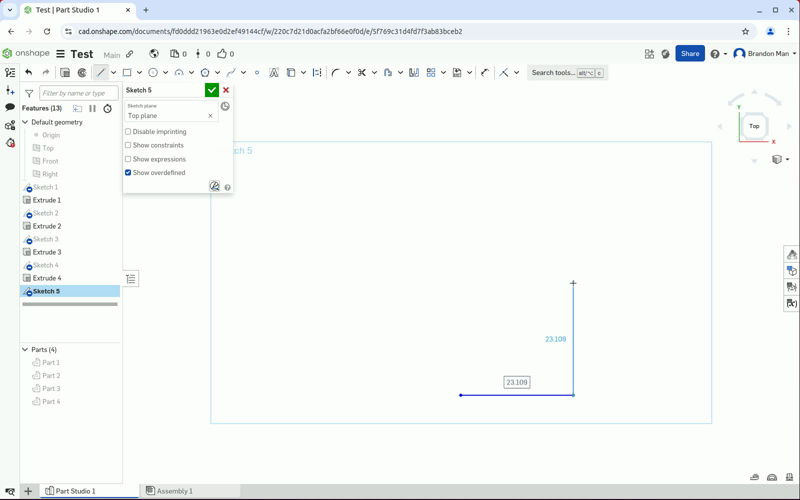
click(573, 282)
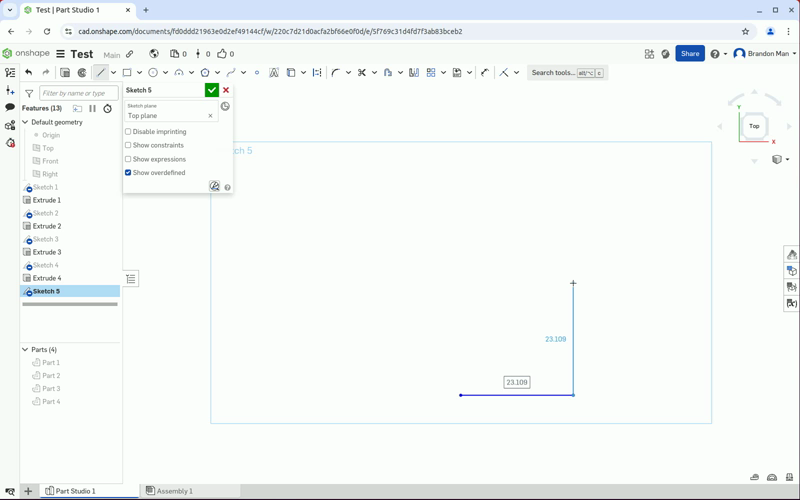
key_up(shift)
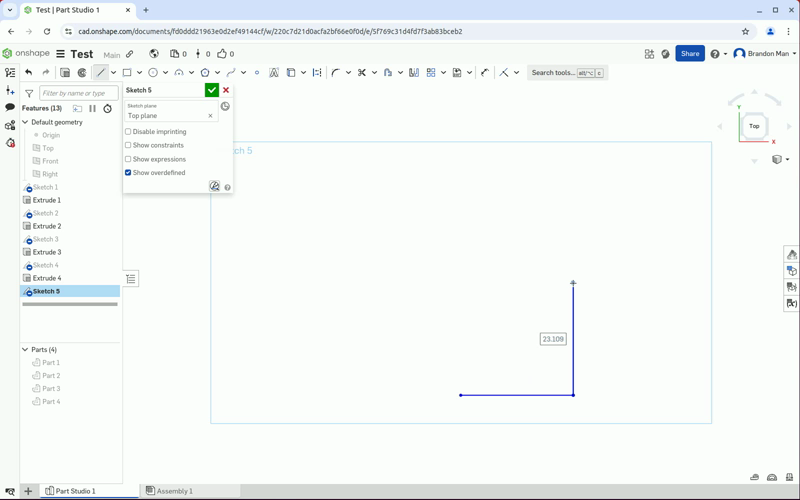
key_down(shift)
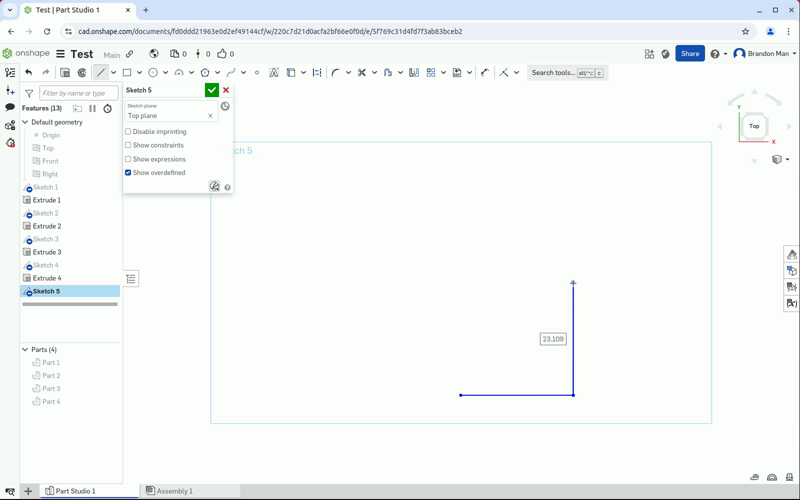
mouse_move(460, 282)
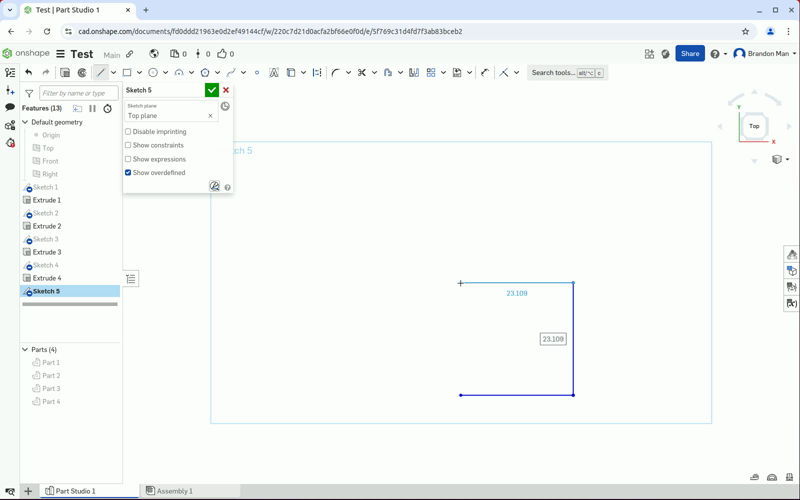
click(460, 282)
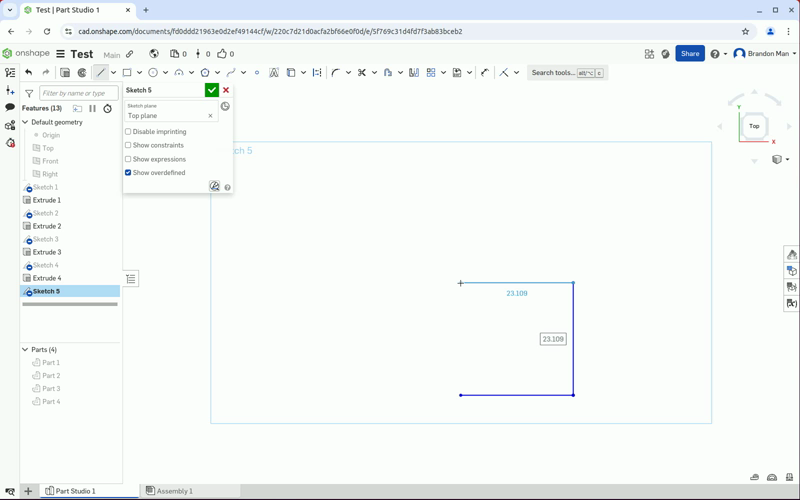
key_up(shift)
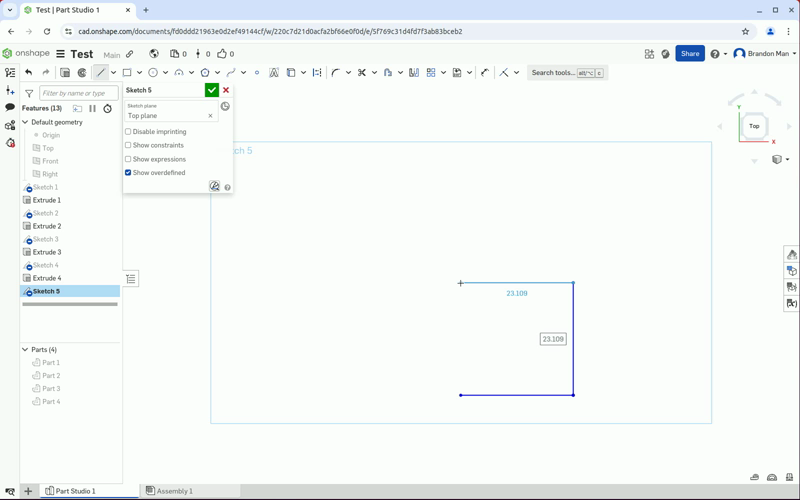
key_down(shift)
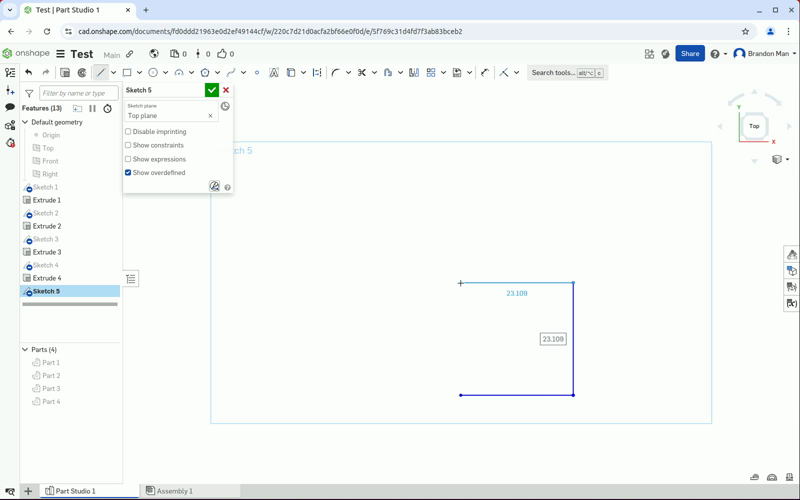
mouse_move(460, 395)
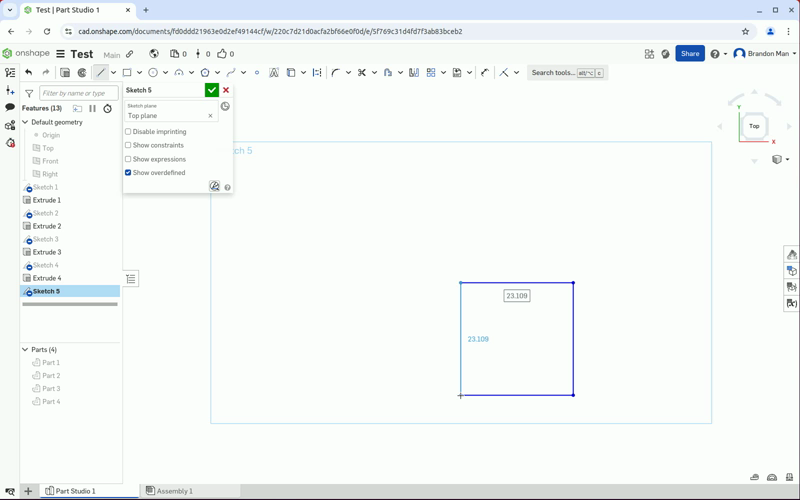
key_up(shift)
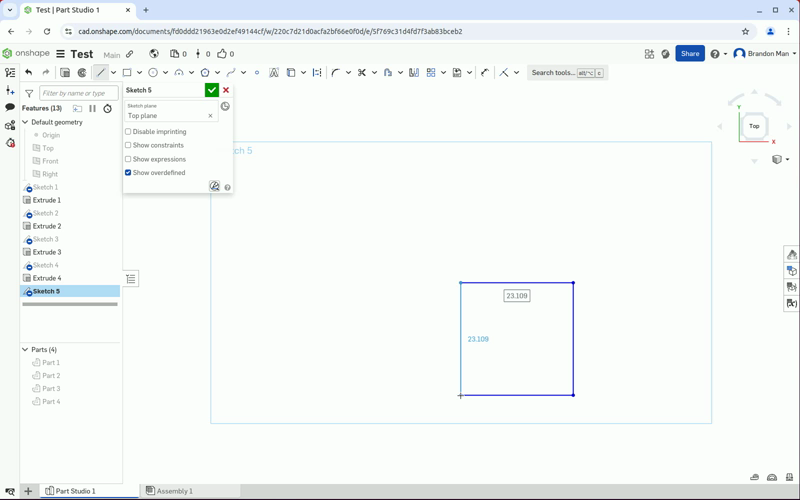
click(460, 395)
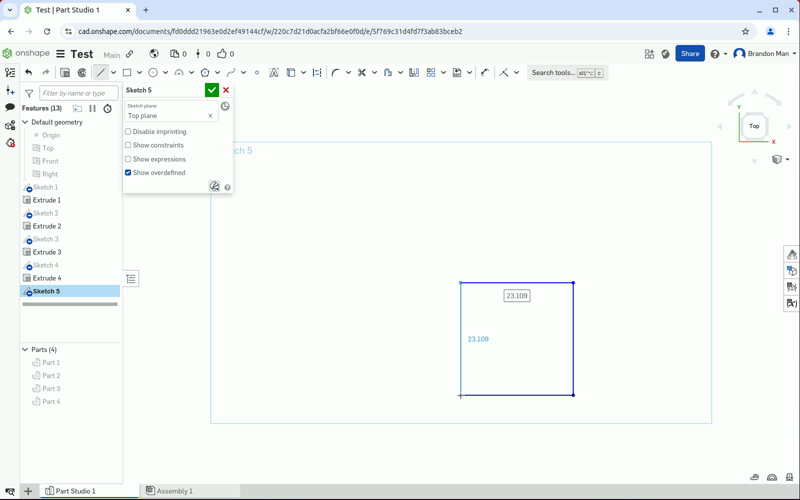
key(esc)
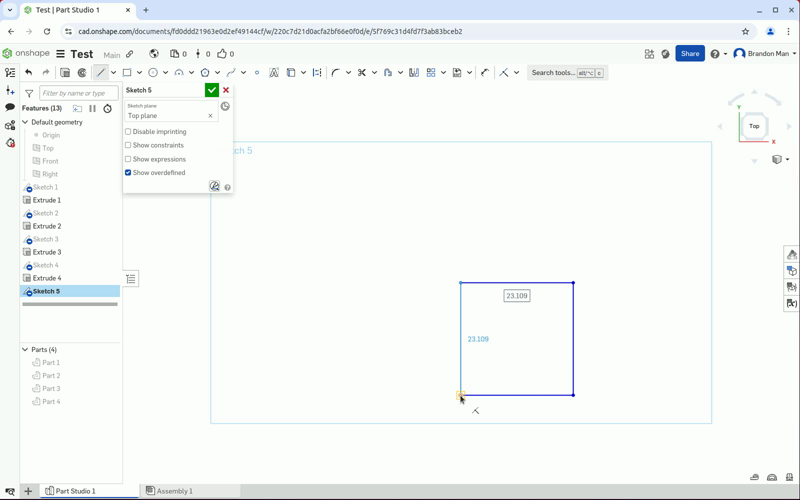
key(c)
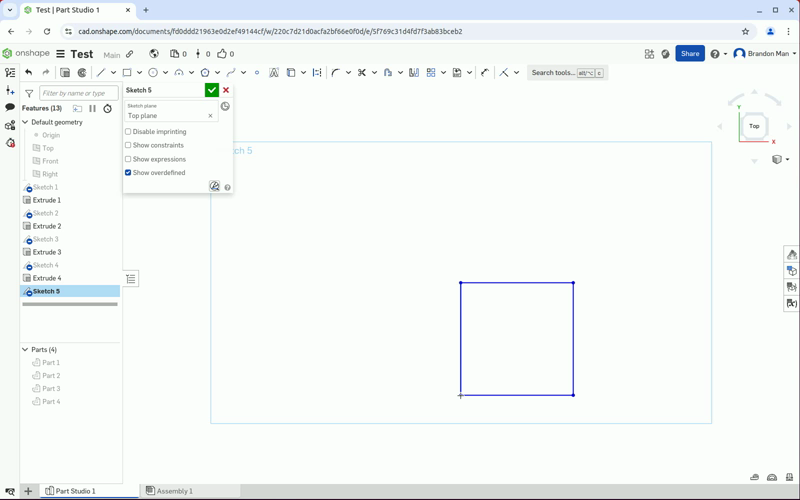
key_down(shift)
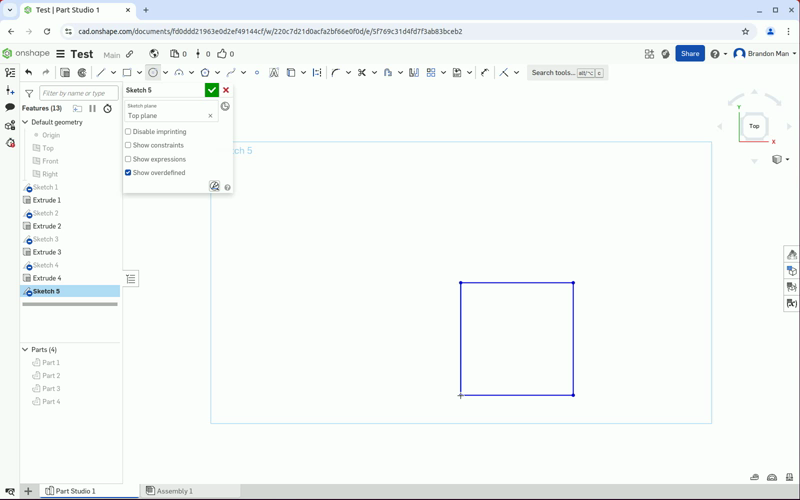
mouse_move(494, 310)
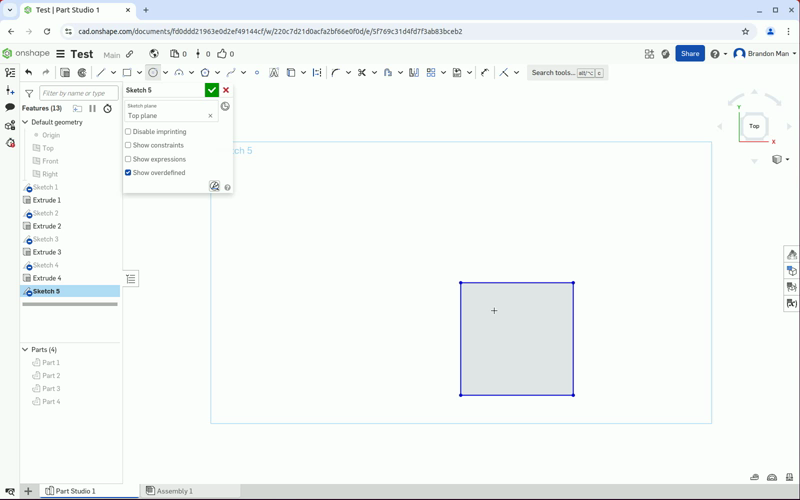
click(494, 310)
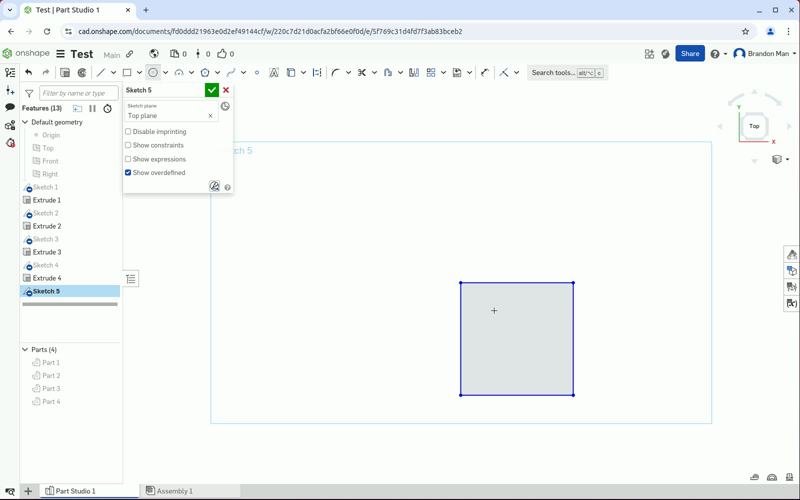
key_up(shift)
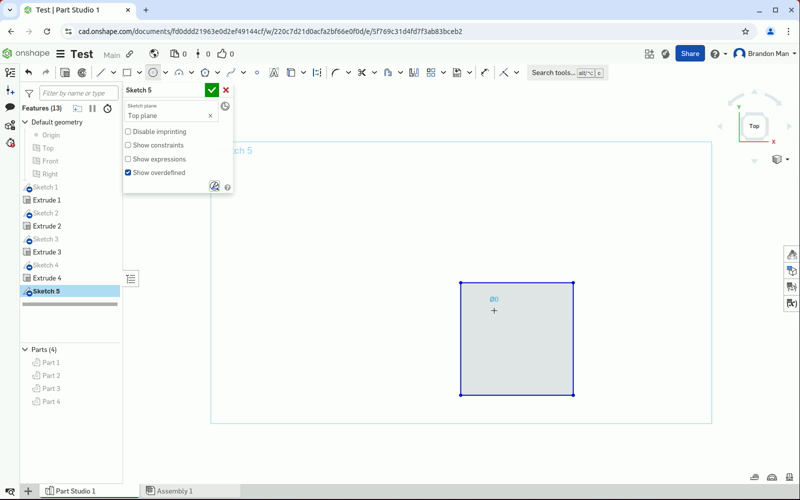
mouse_move(510, 310)
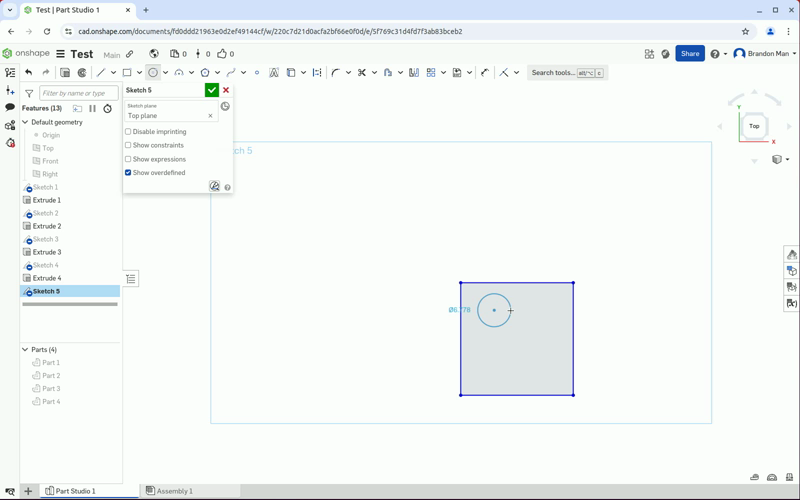
click(510, 310)
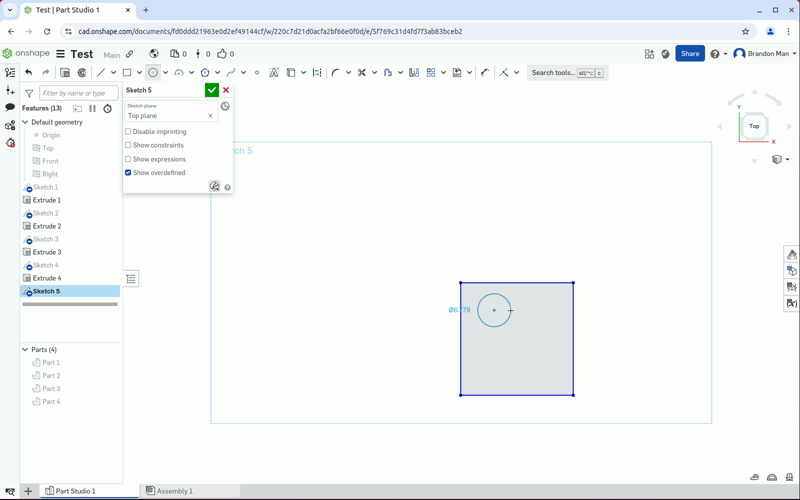
key(esc)
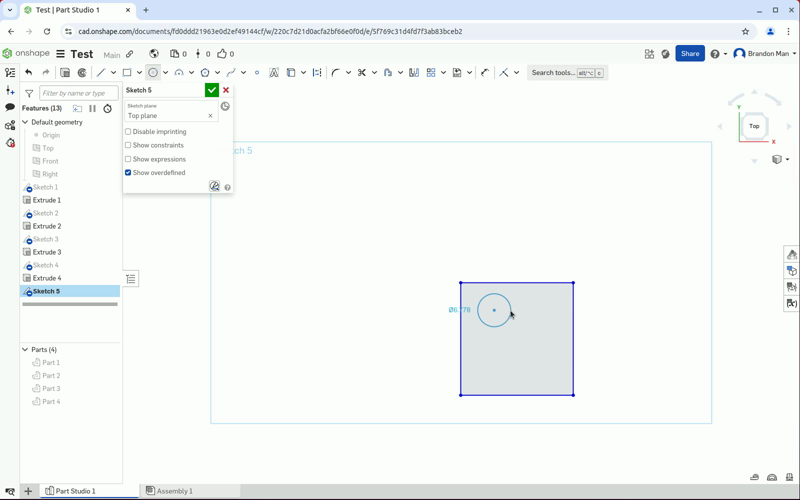
key(c)
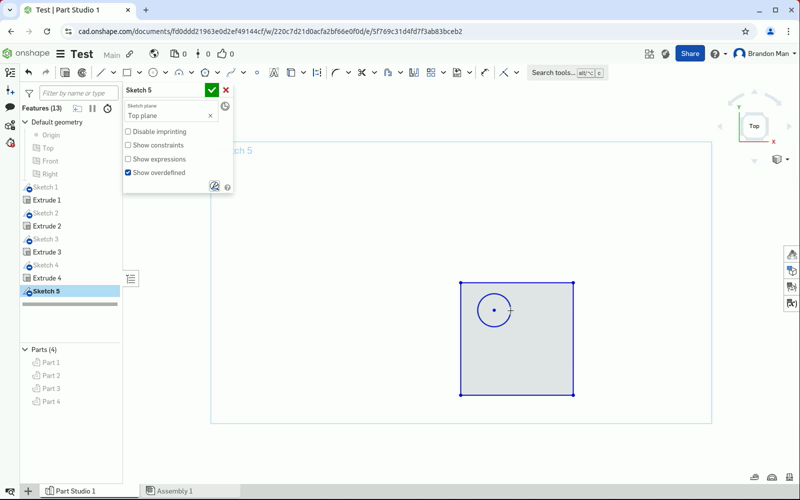
key_down(shift)
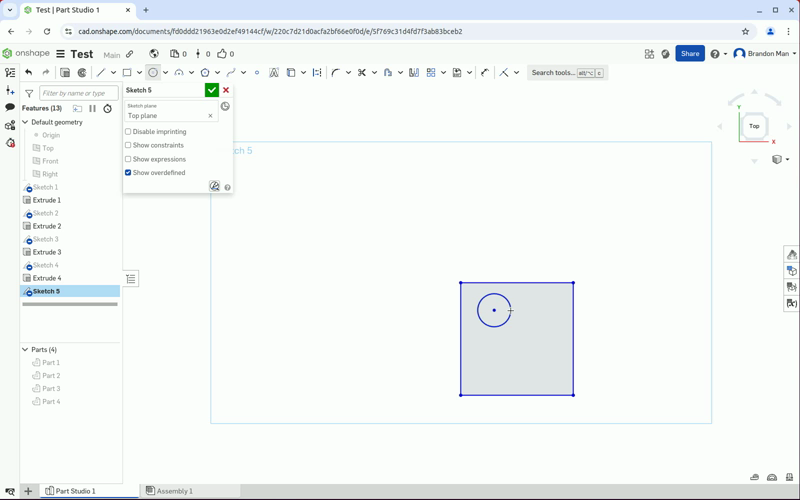
mouse_move(495, 366)
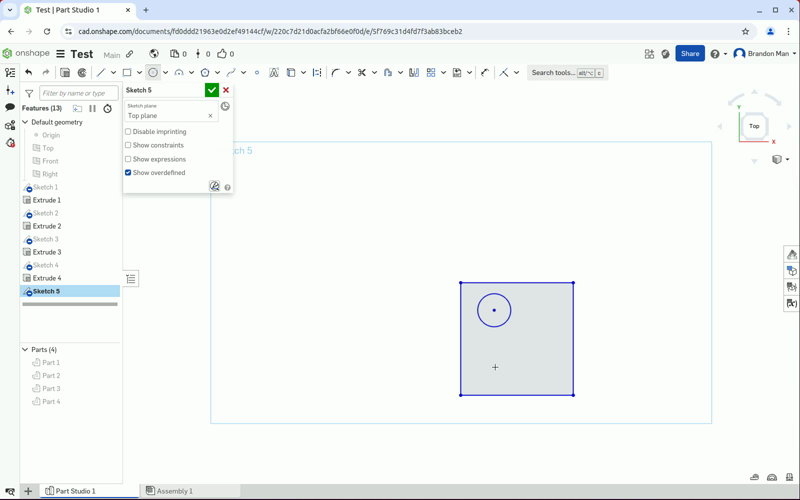
click(495, 366)
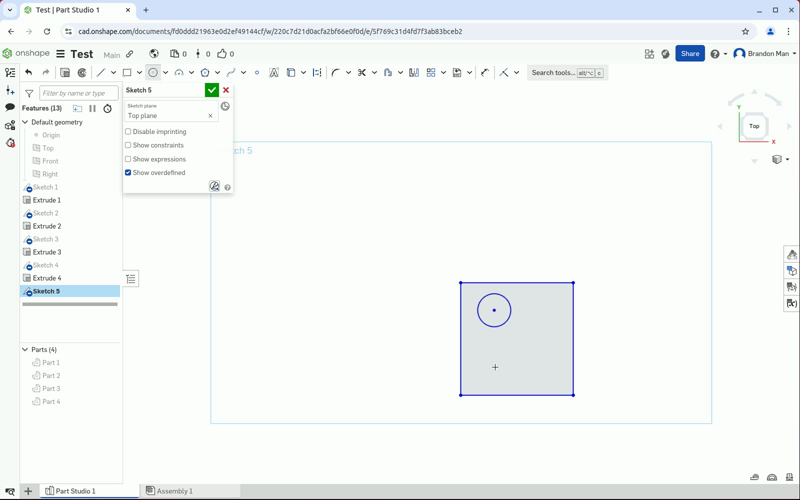
key_up(shift)
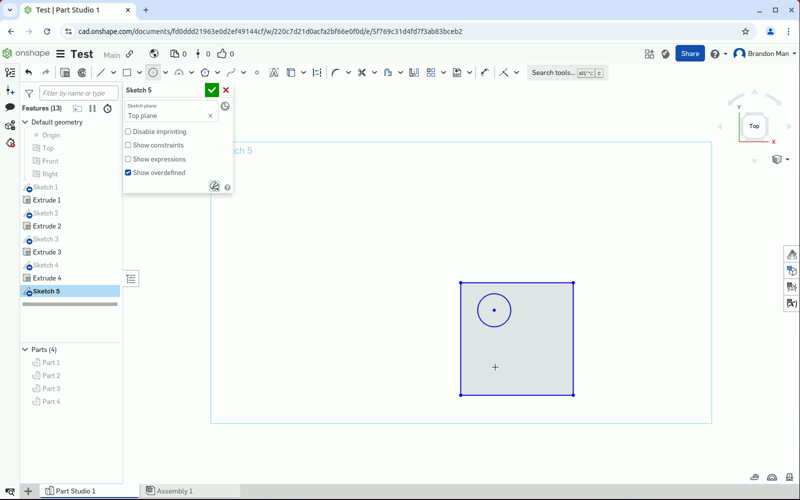
mouse_move(511, 366)
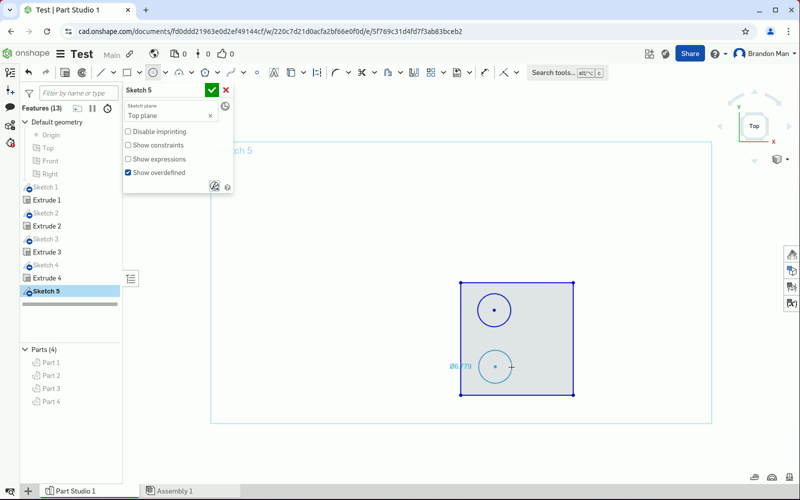
click(511, 366)
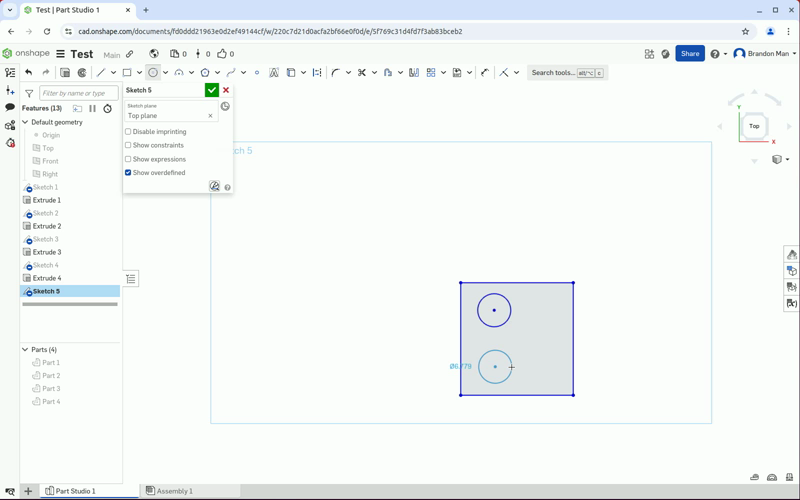
key(esc)
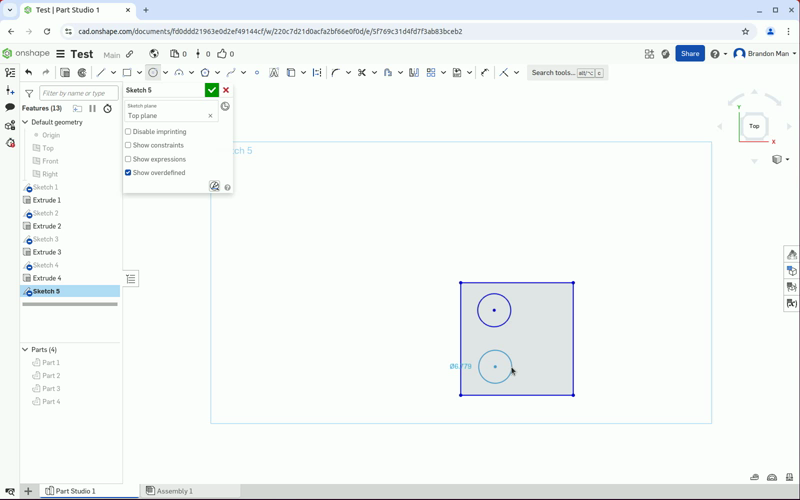
key(c)
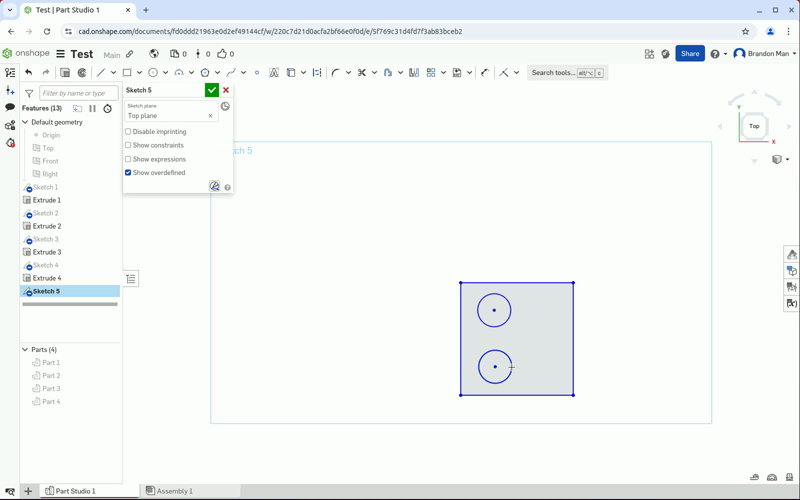
key_down(shift)
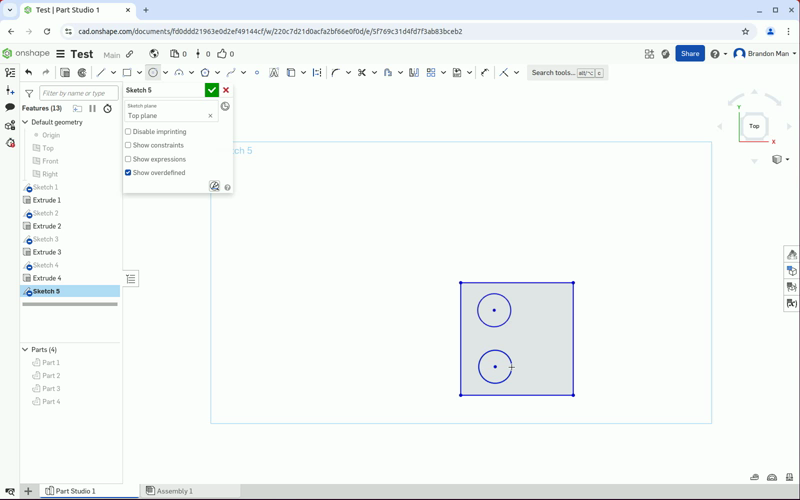
mouse_move(550, 366)
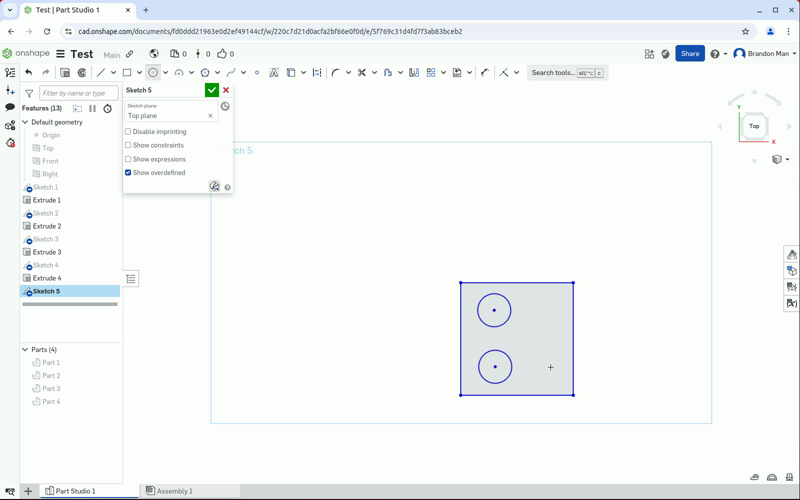
click(550, 366)
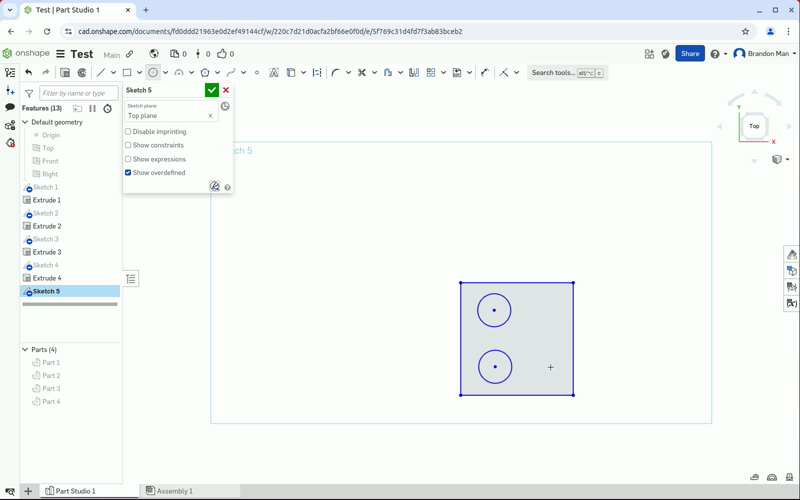
key_up(shift)
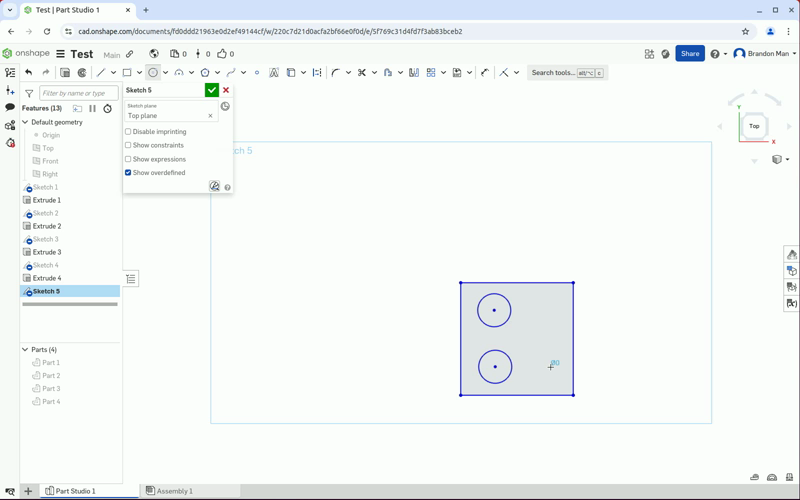
mouse_move(567, 366)
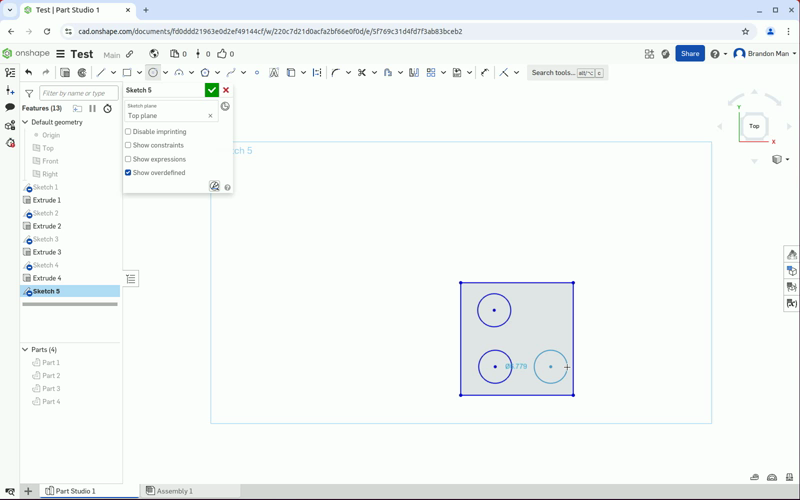
click(567, 366)
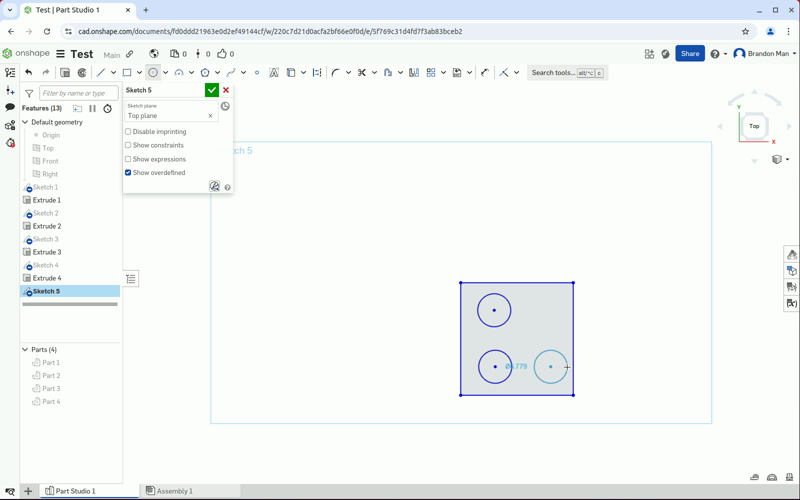
key(esc)
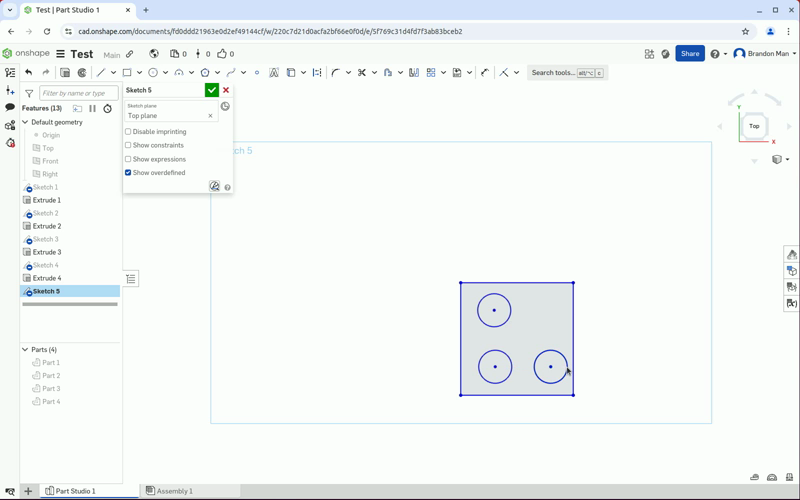
key(c)
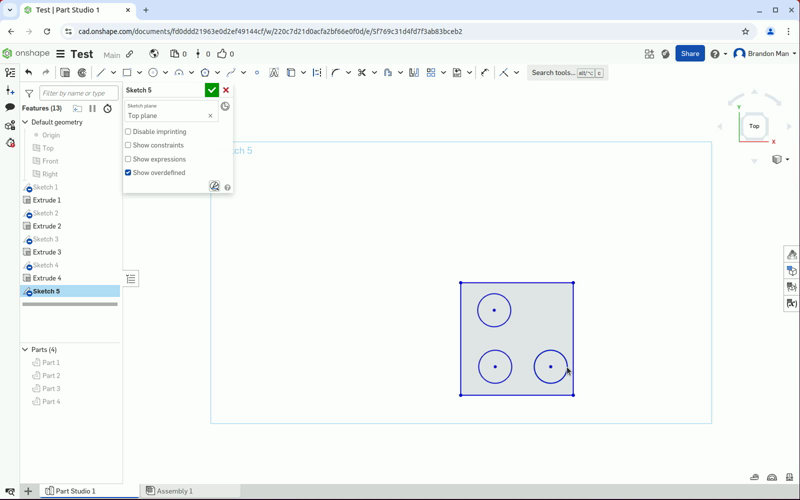
key_down(shift)
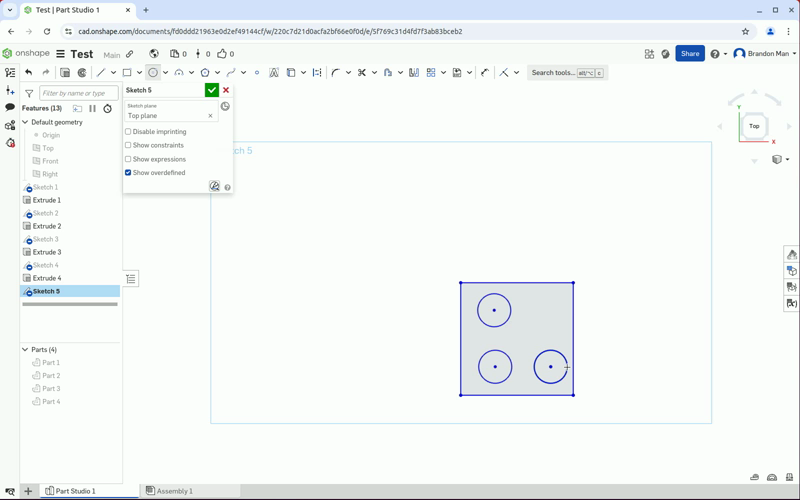
mouse_move(550, 310)
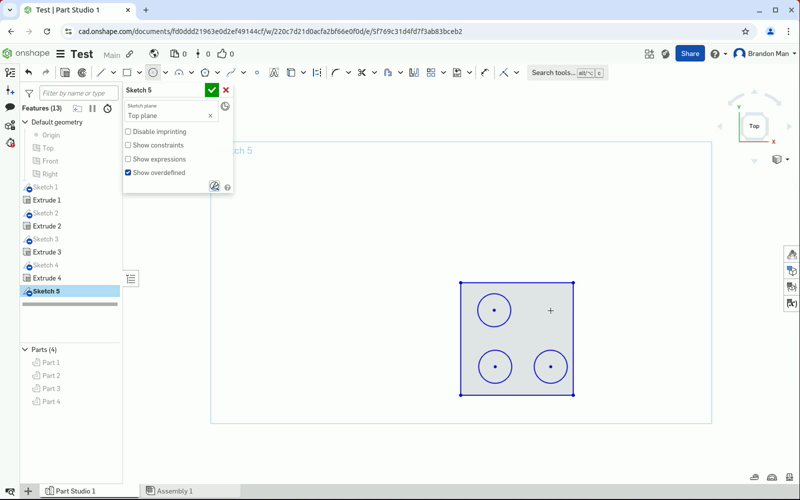
click(550, 310)
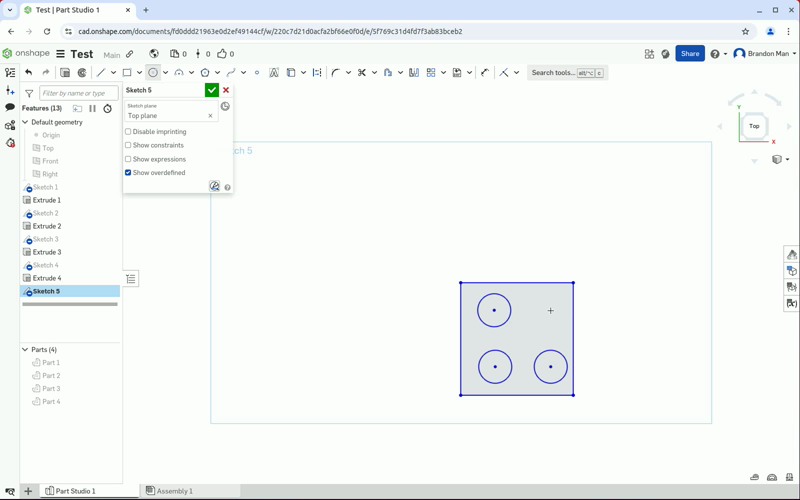
key_up(shift)
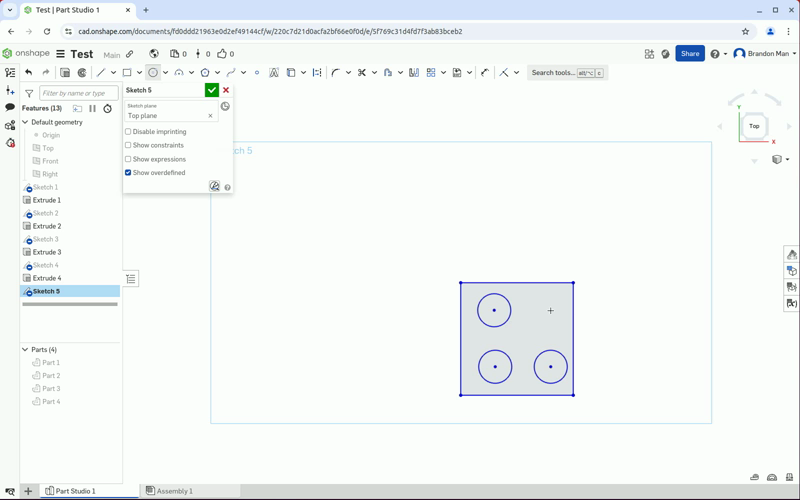
mouse_move(567, 310)
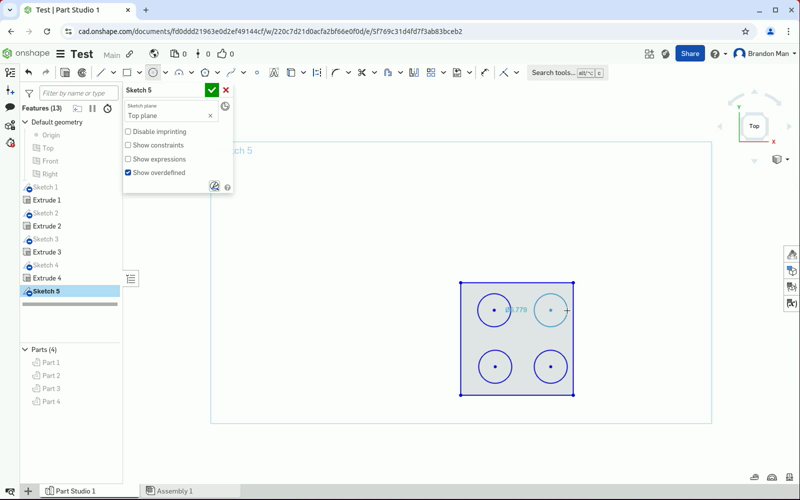
click(567, 310)
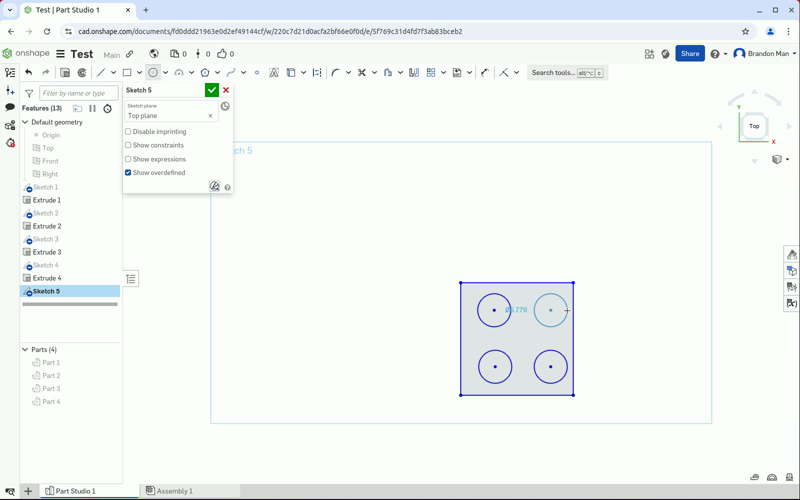
key(esc)
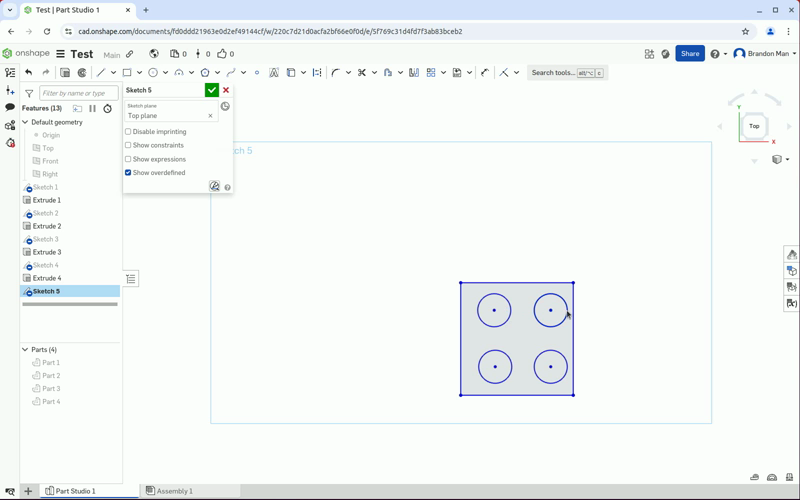
mouse_move(557, 332)
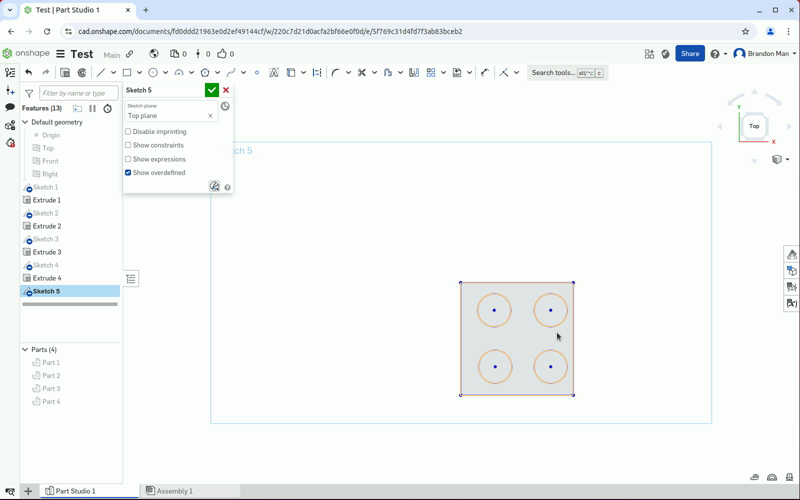
click(557, 332)
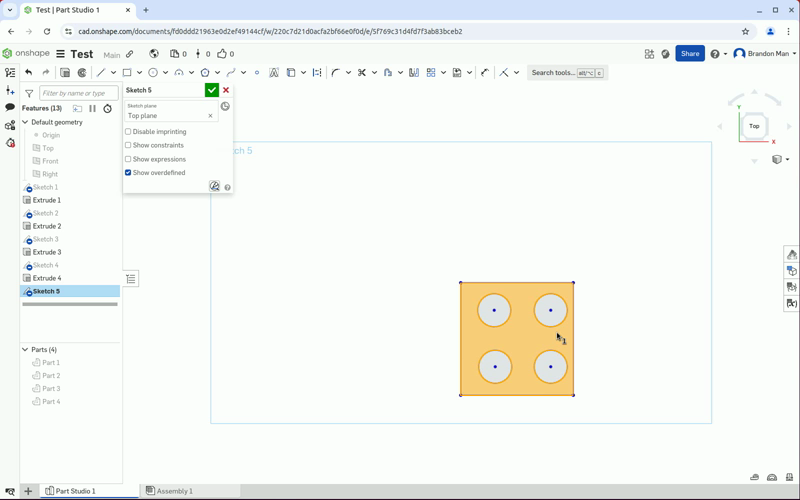
mouse_move(73, 352)
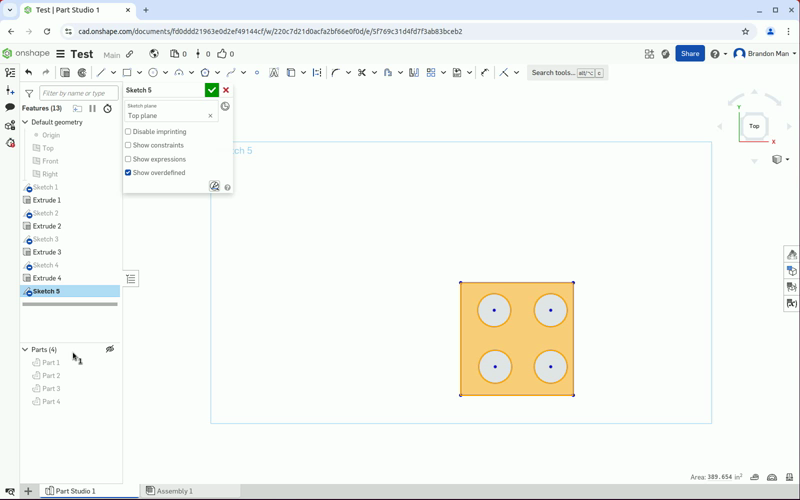
key(shift+y)
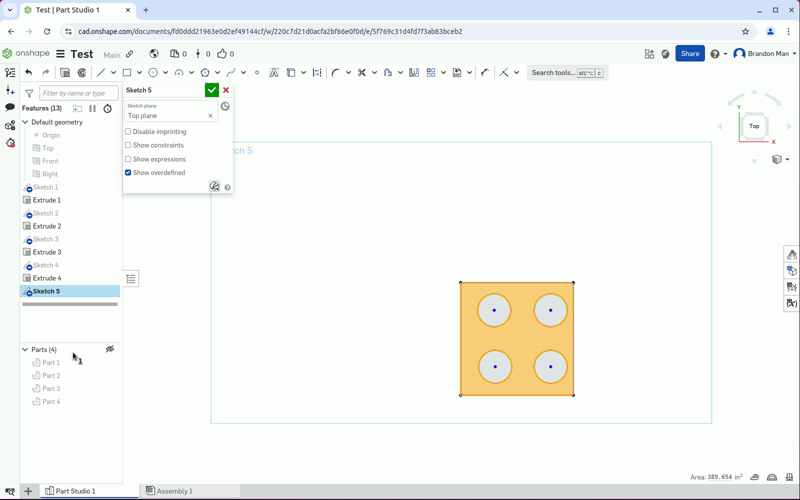
key(shift+e)
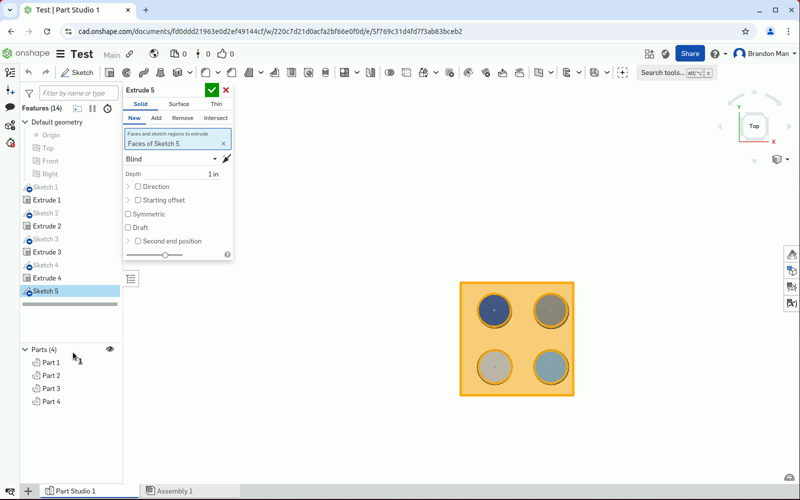
mouse_move(143, 106)
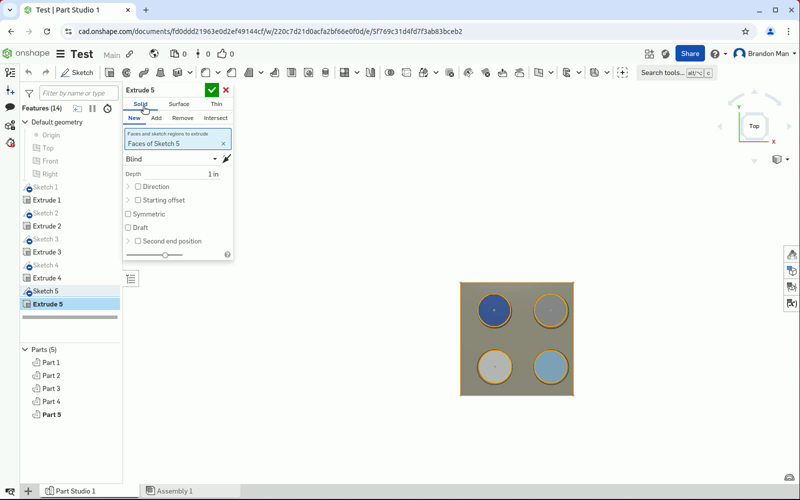
click(143, 106)
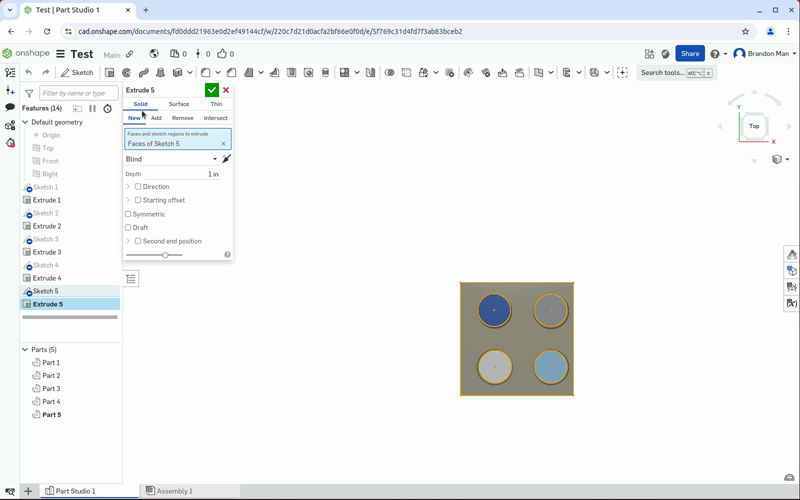
mouse_move(137, 120)
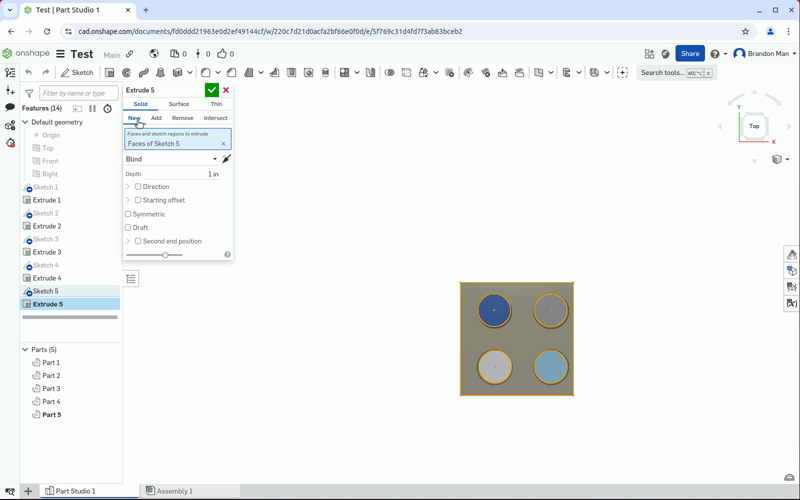
click(137, 120)
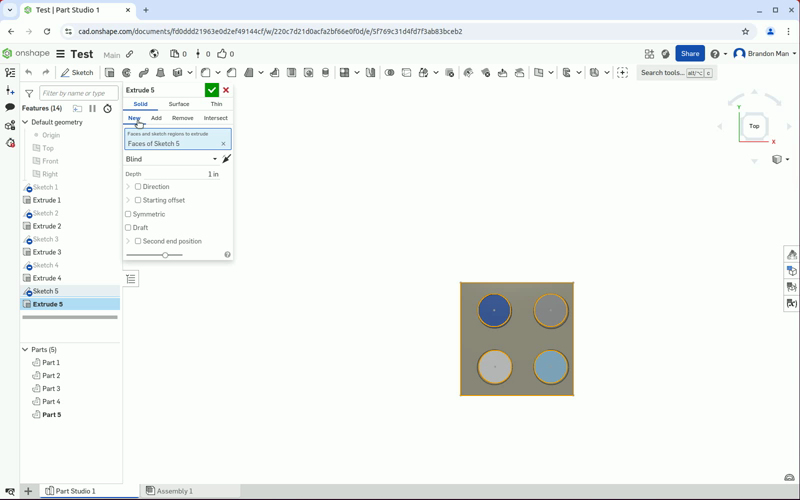
key(tab, 4)
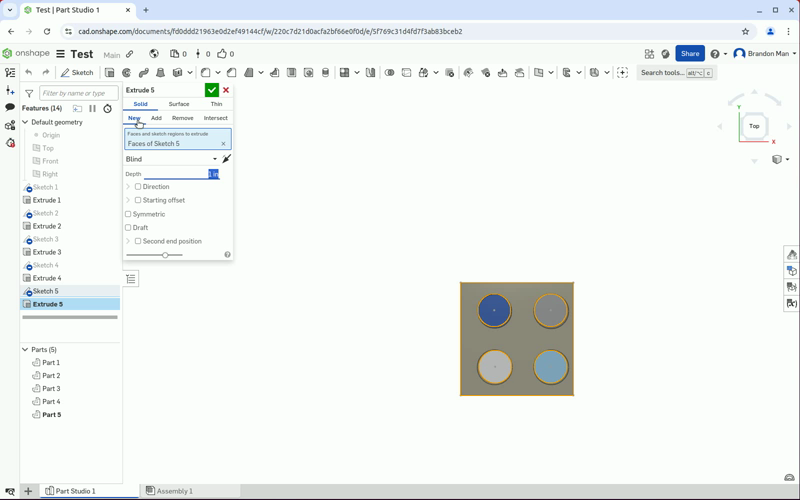
text(-2.889)
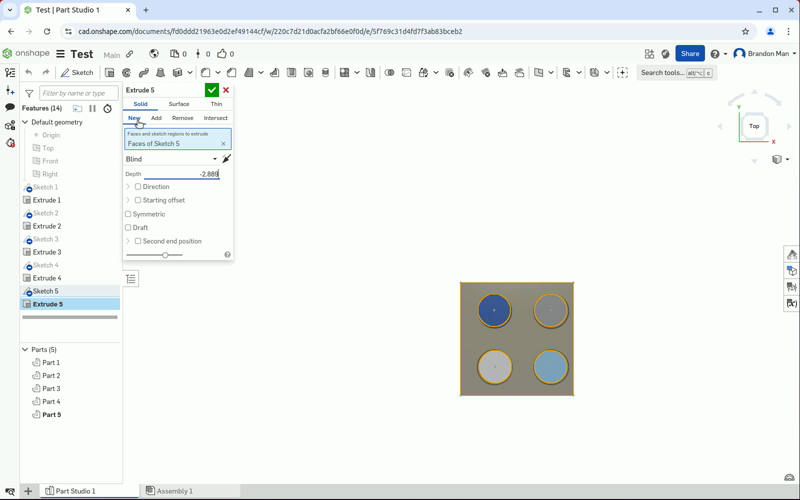
key(enter)
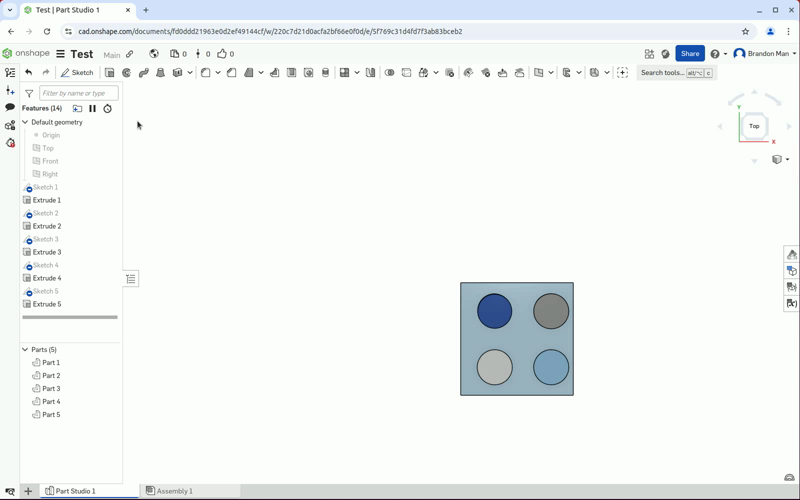
key(shift+h)
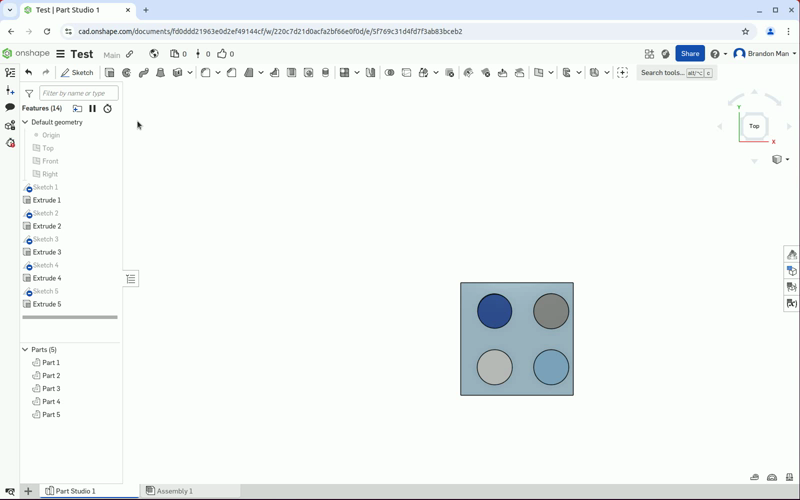
key(shift+h)
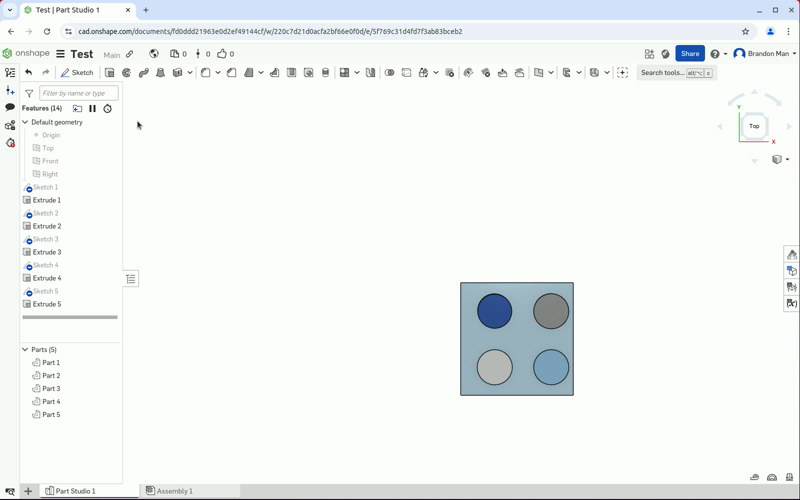
mouse_move(73, 189)
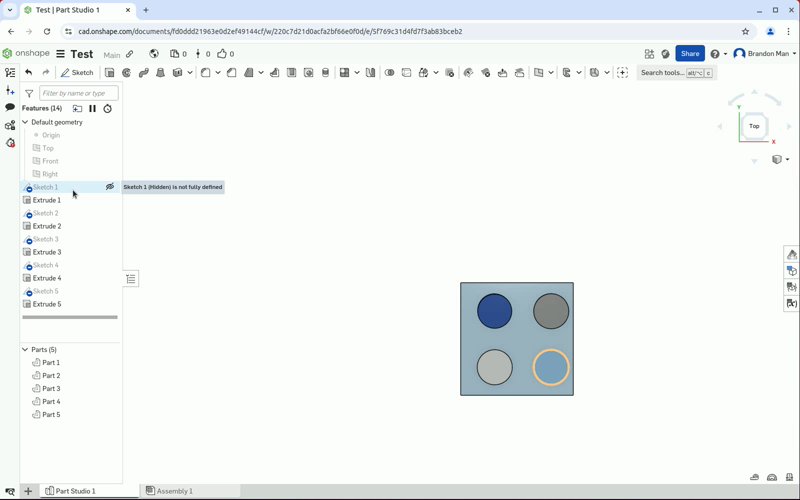
click(73, 189)
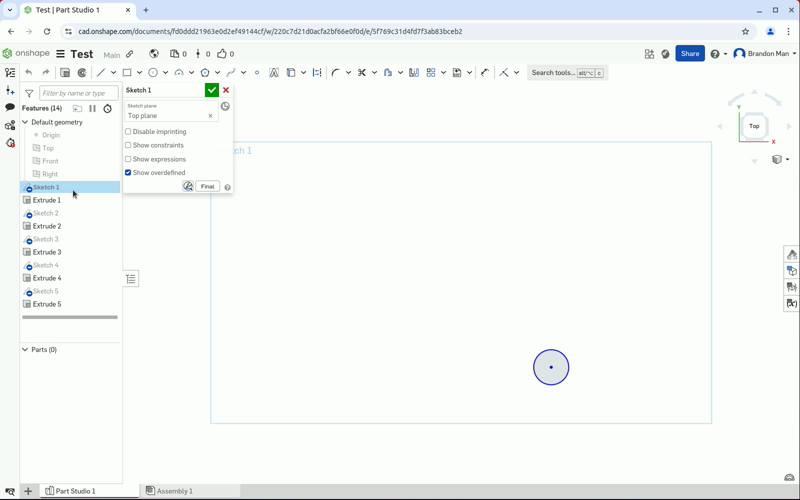
mouse_move(229, 92)
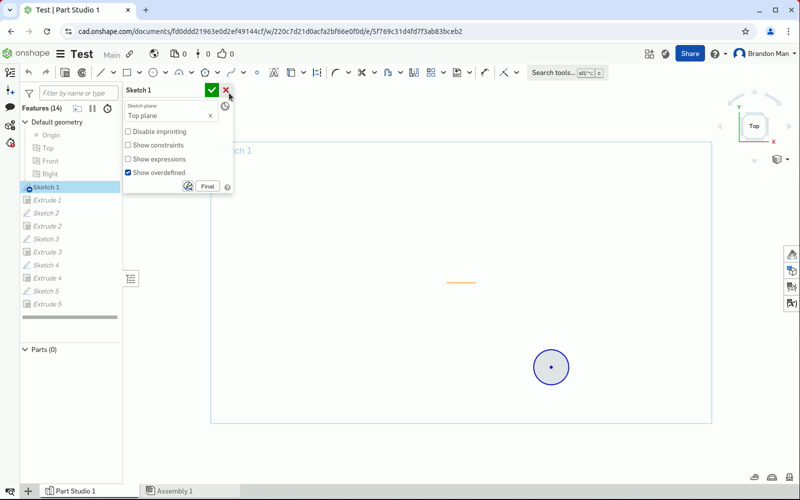
click(229, 92)
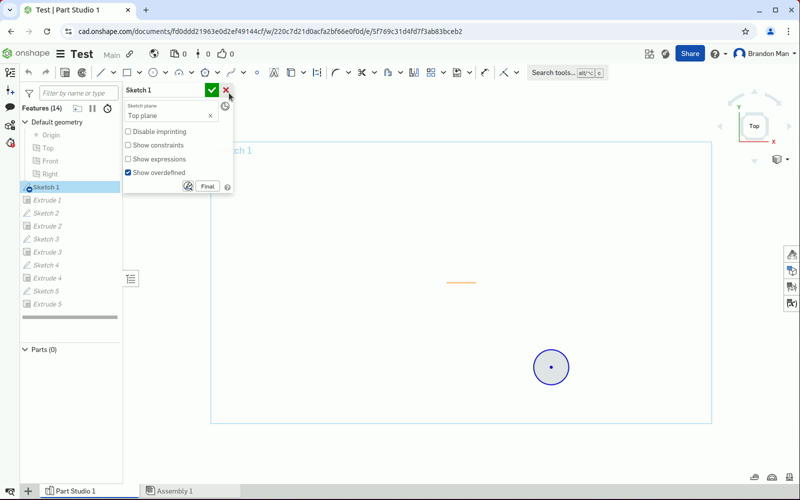
key(shift+s)
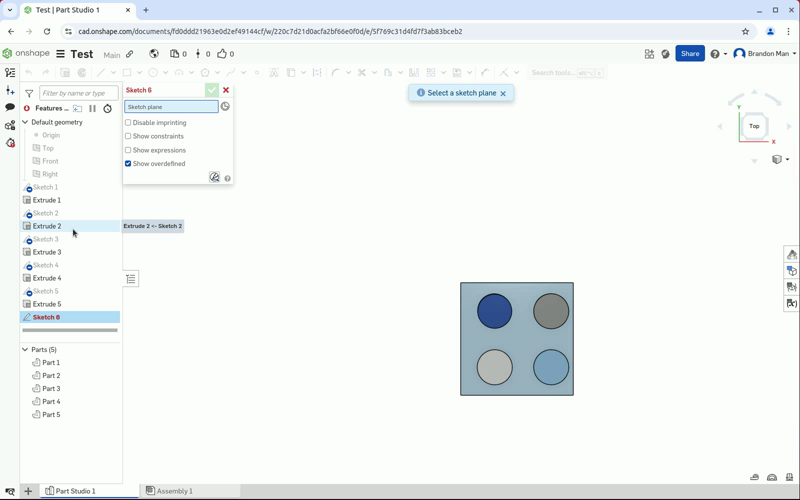
scroll(3)
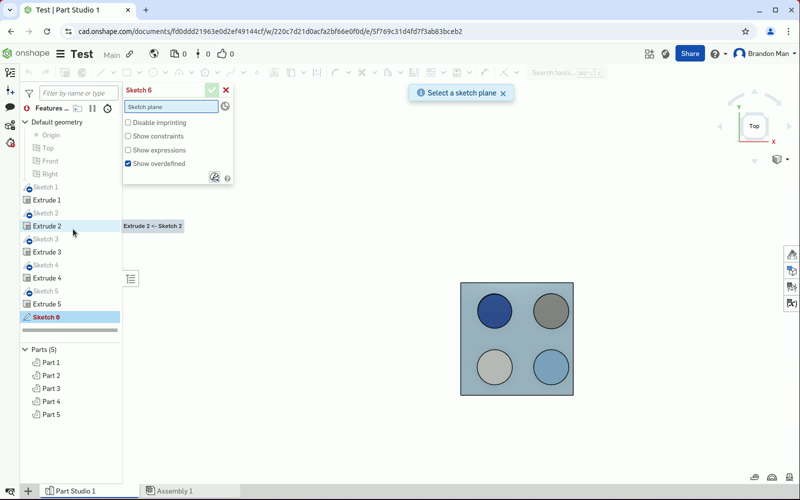
mouse_move(73, 150)
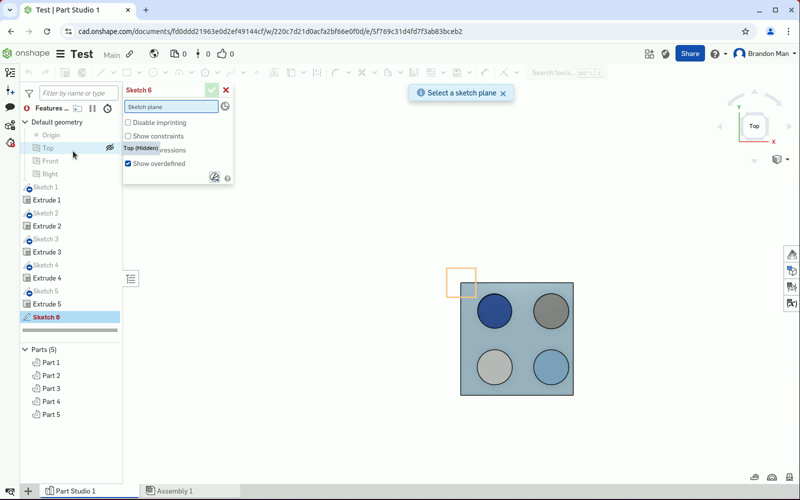
click(73, 150)
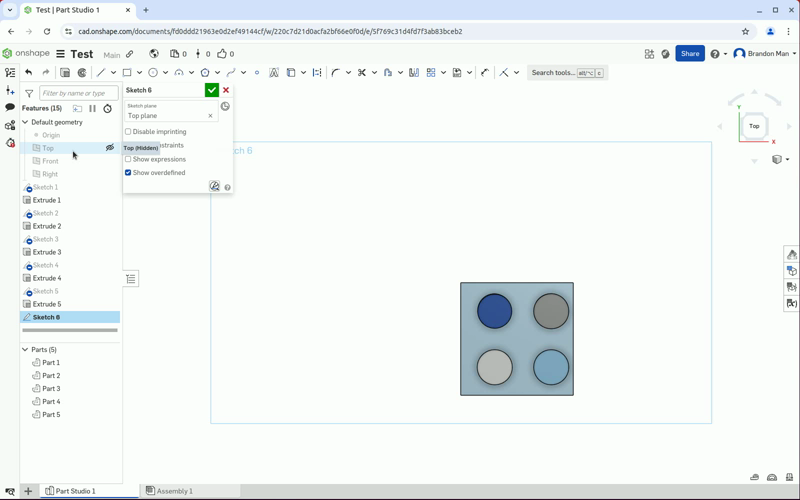
mouse_move(73, 352)
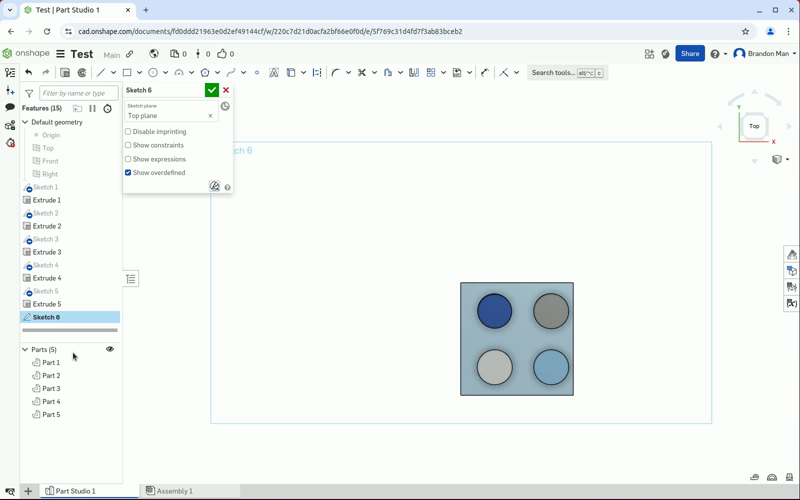
key(y)
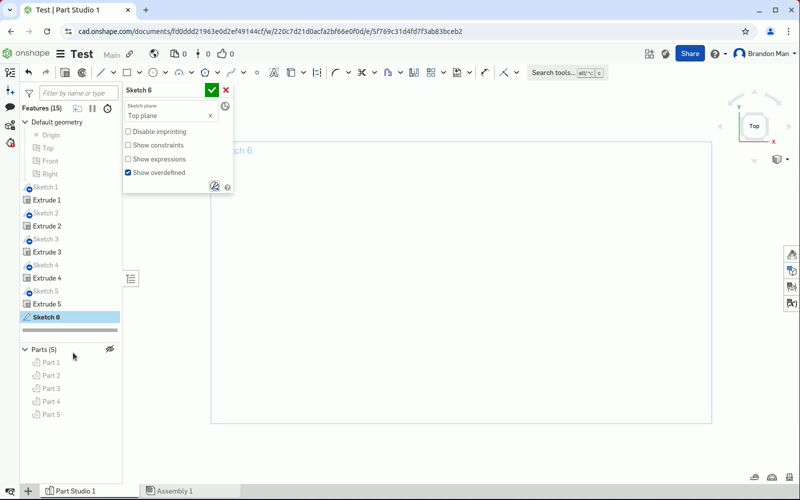
key(c)
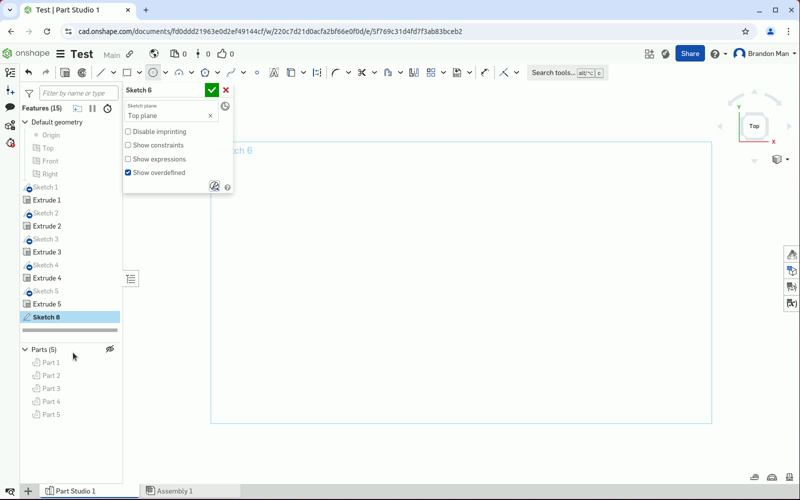
key_down(shift)
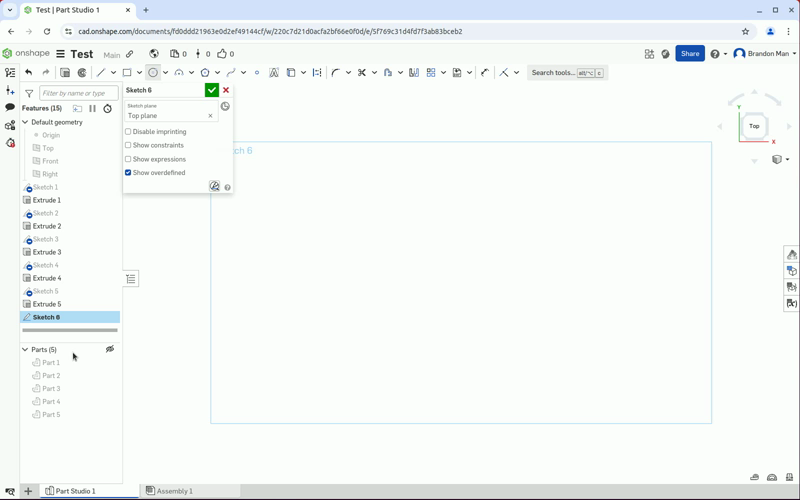
mouse_move(551, 311)
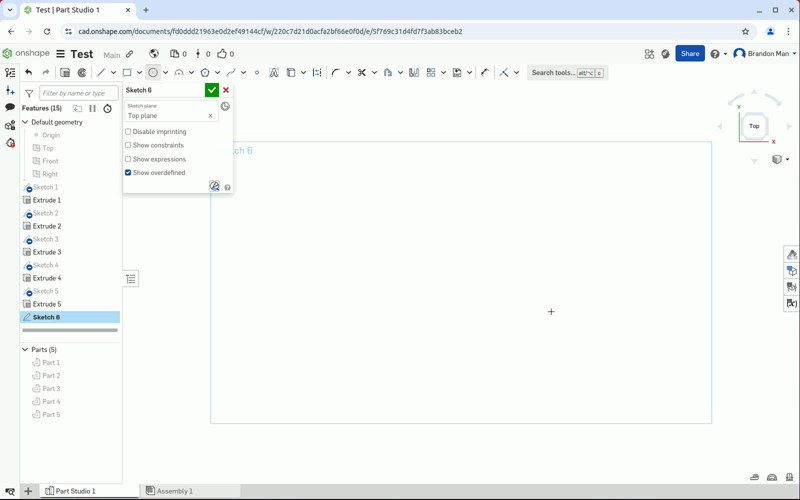
click(551, 311)
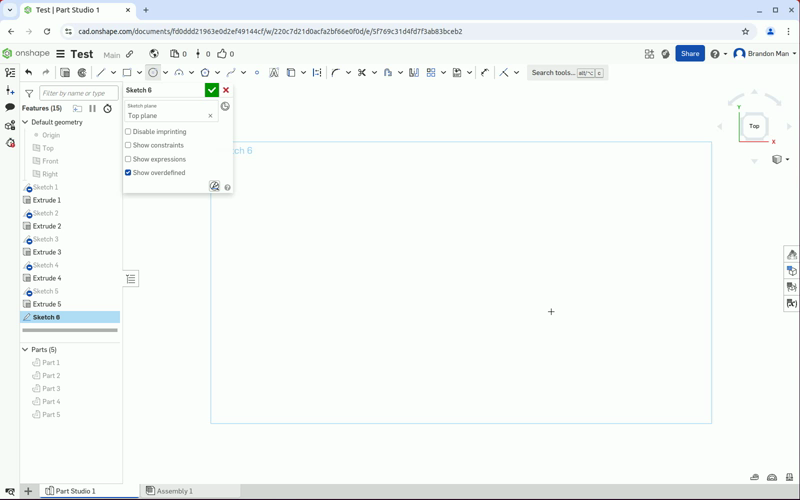
key_up(shift)
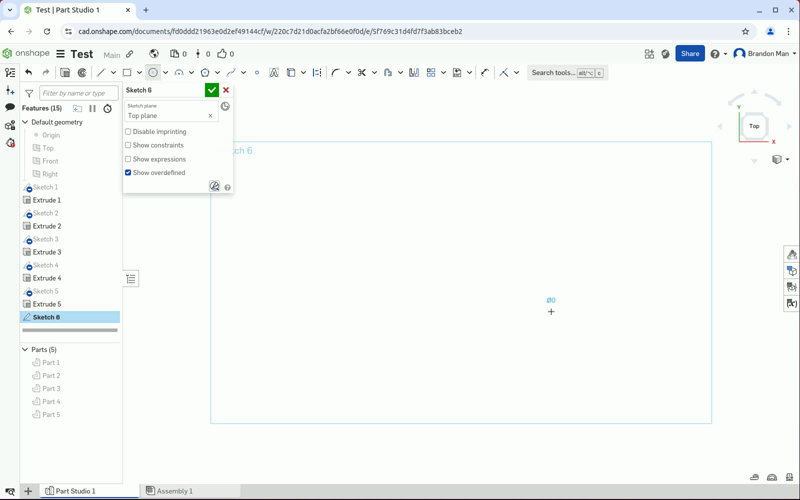
mouse_move(568, 311)
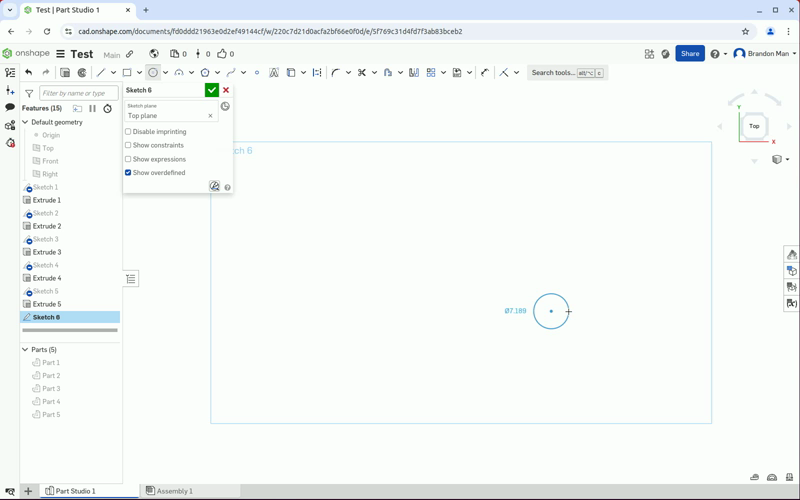
click(568, 311)
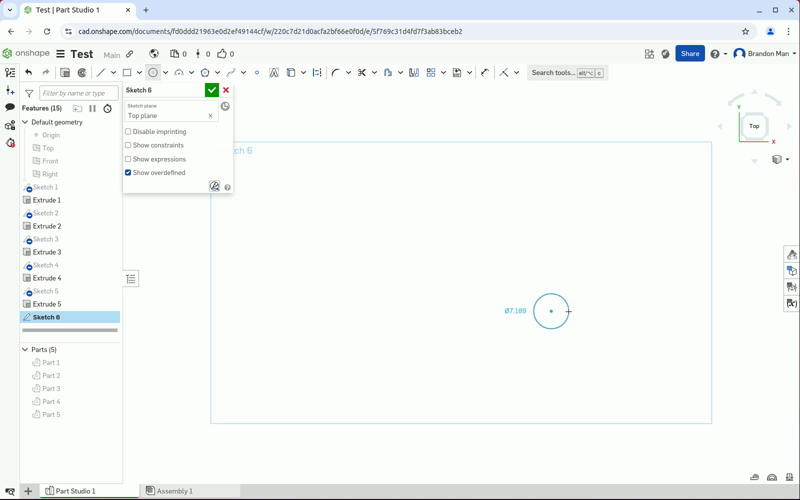
key(esc)
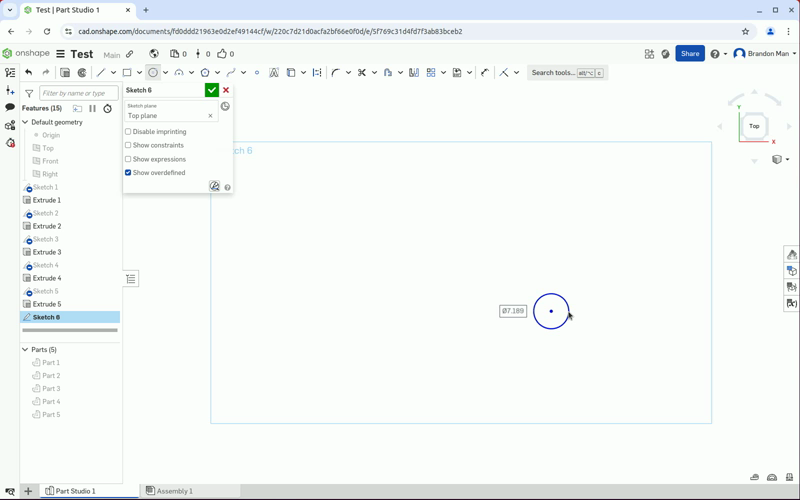
mouse_move(553, 319)
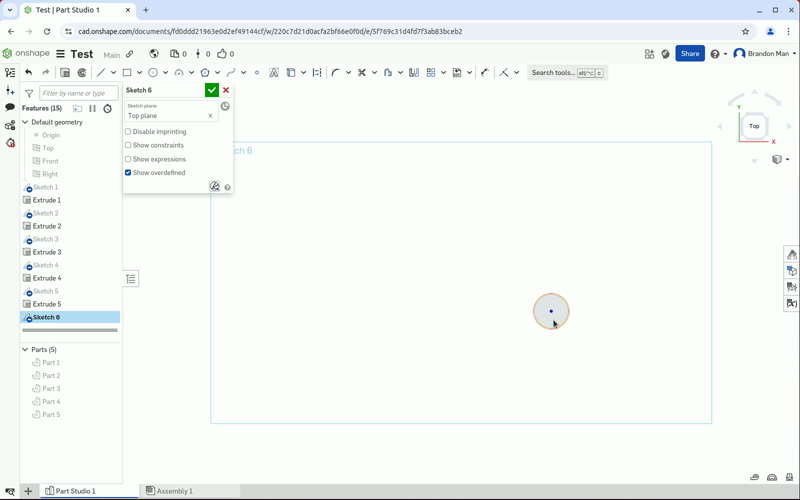
scroll(6)
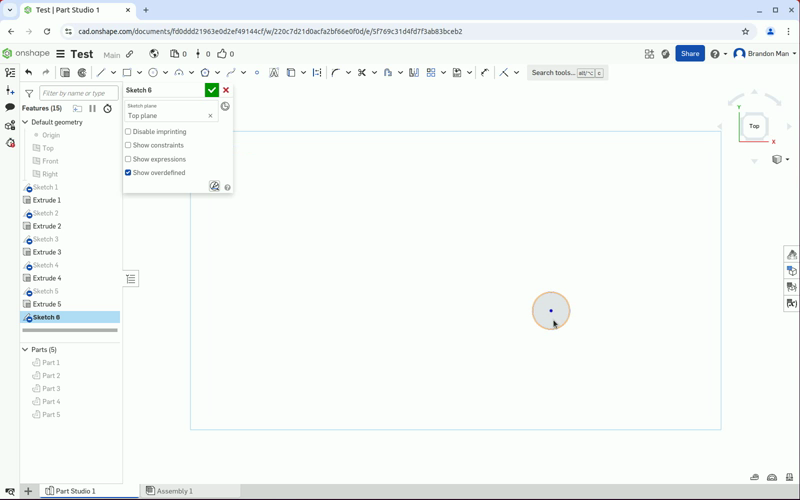
scroll(6)
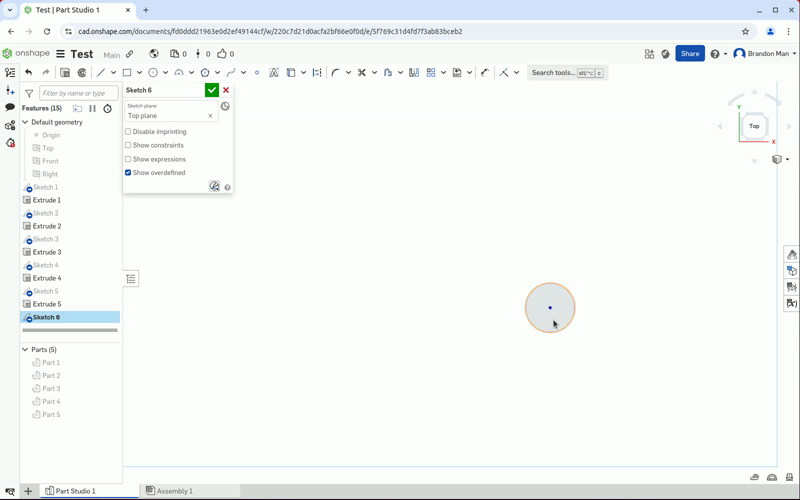
scroll(6)
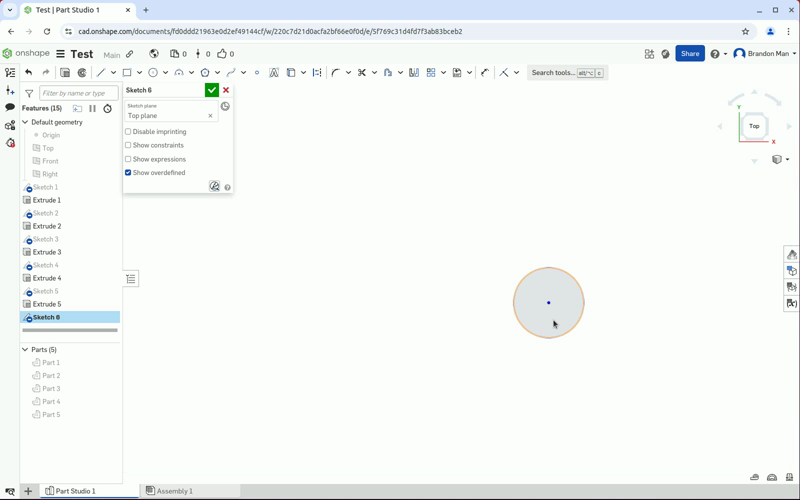
scroll(6)
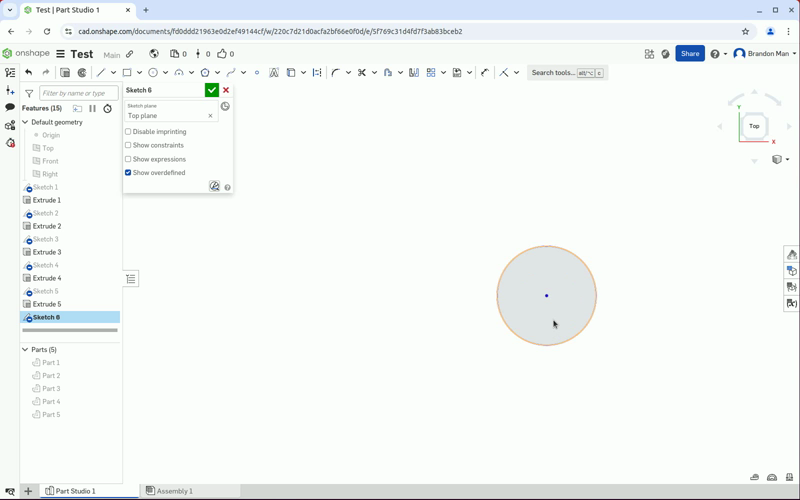
scroll(6)
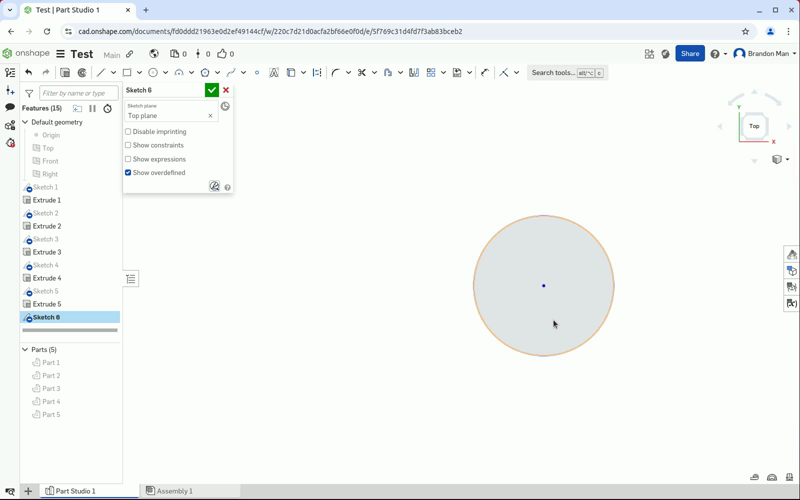
scroll(6)
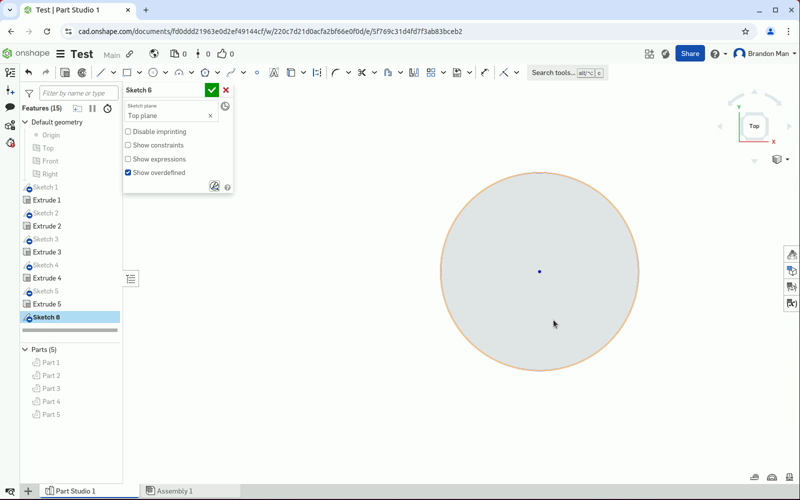
scroll(6)
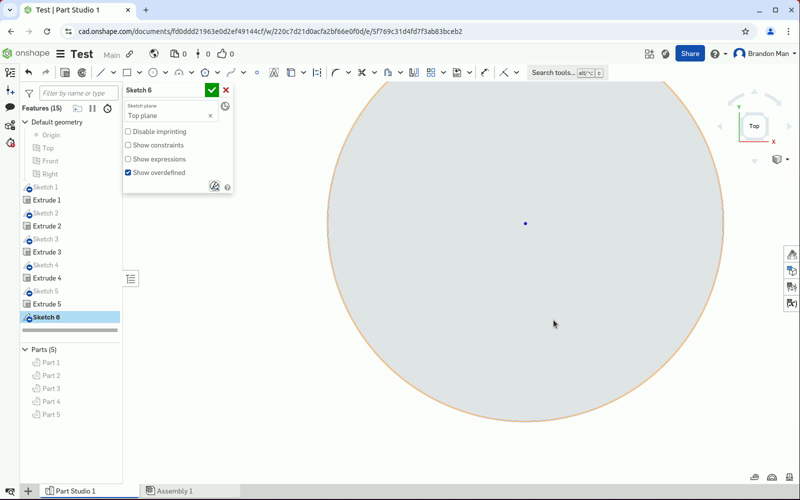
click(553, 319)
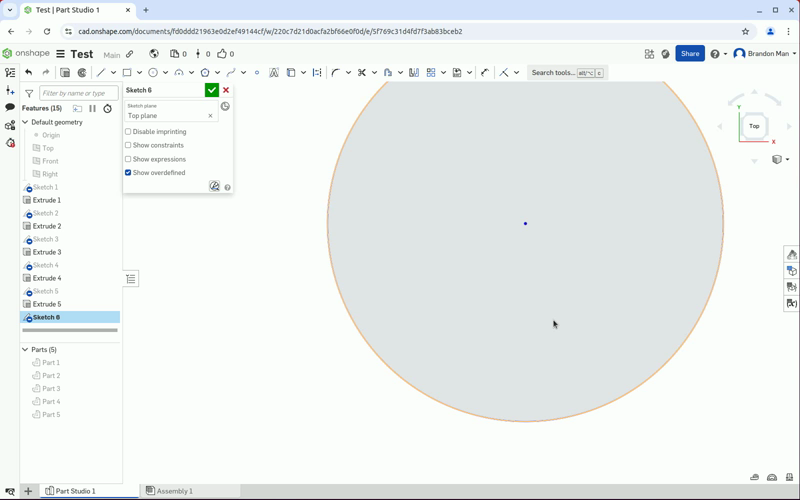
scroll(-6)
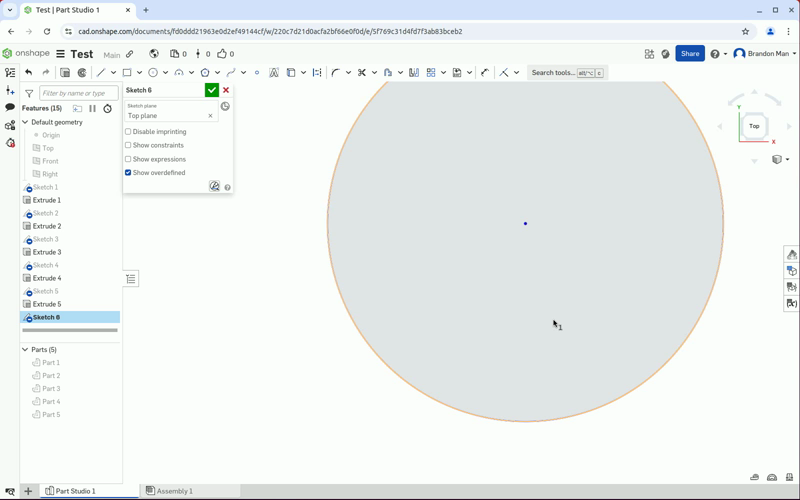
scroll(-6)
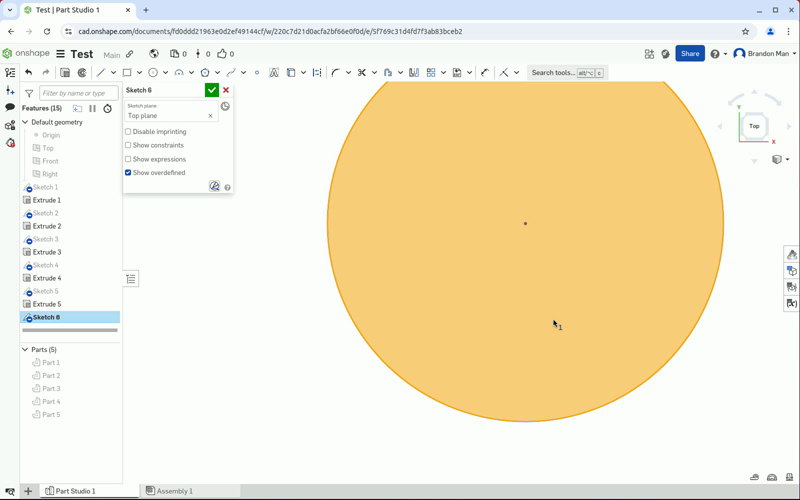
scroll(-6)
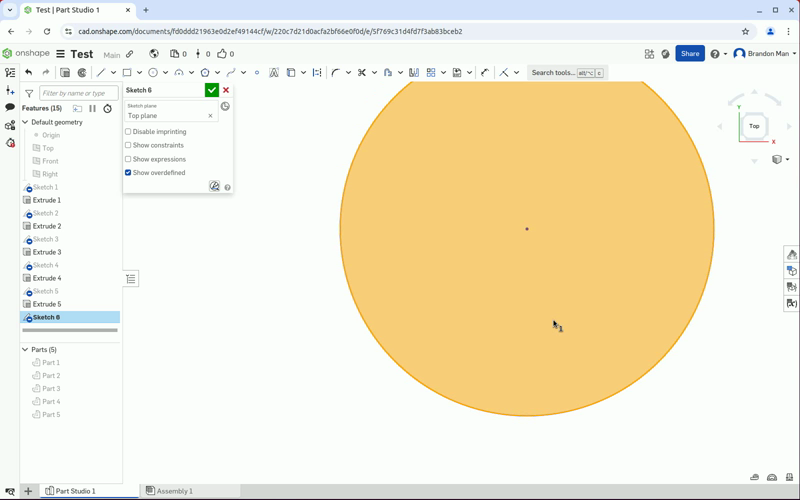
scroll(-6)
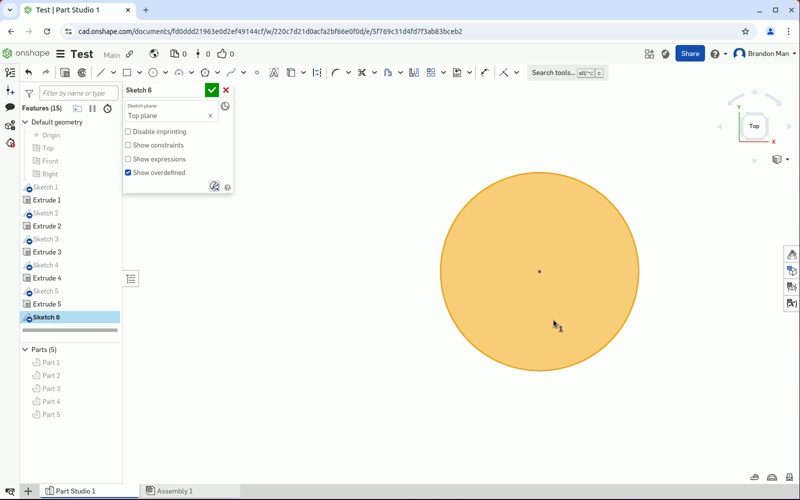
scroll(-6)
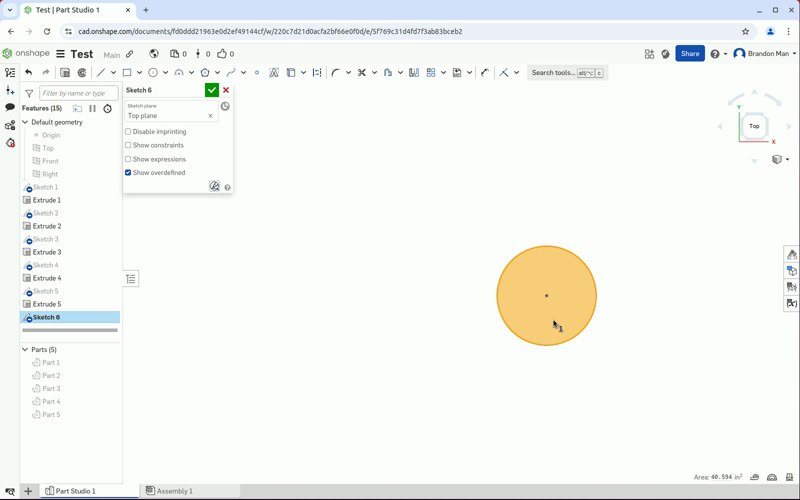
scroll(-6)
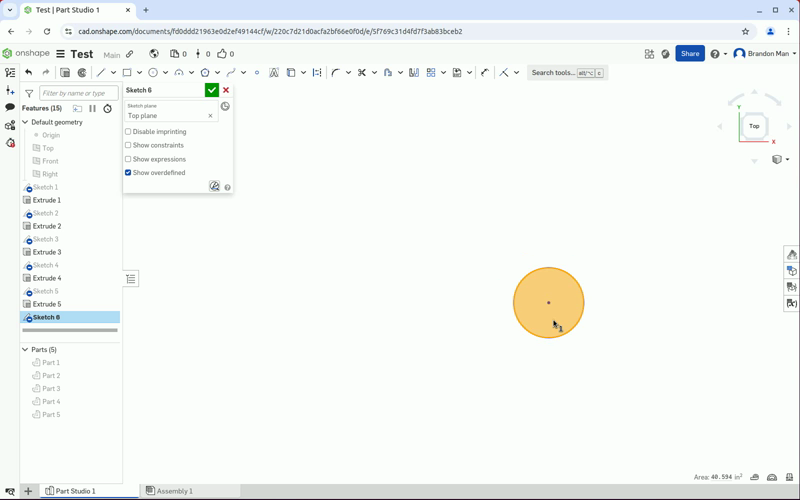
scroll(-6)
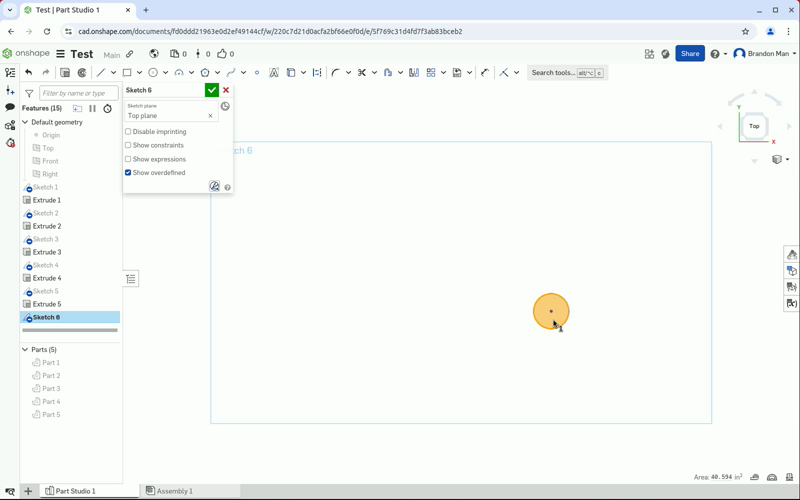
mouse_move(73, 352)
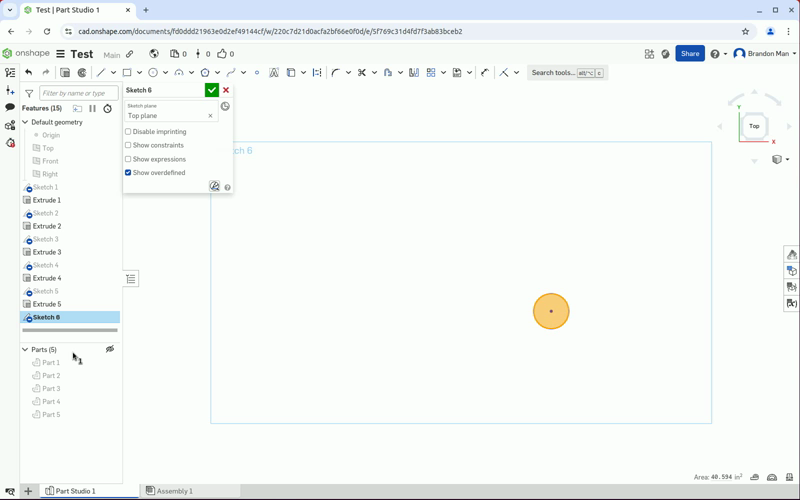
key(shift+y)
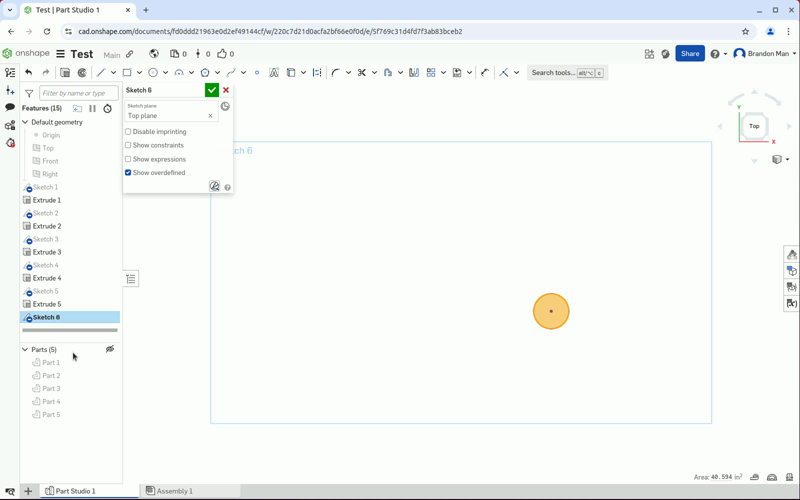
key(shift+e)
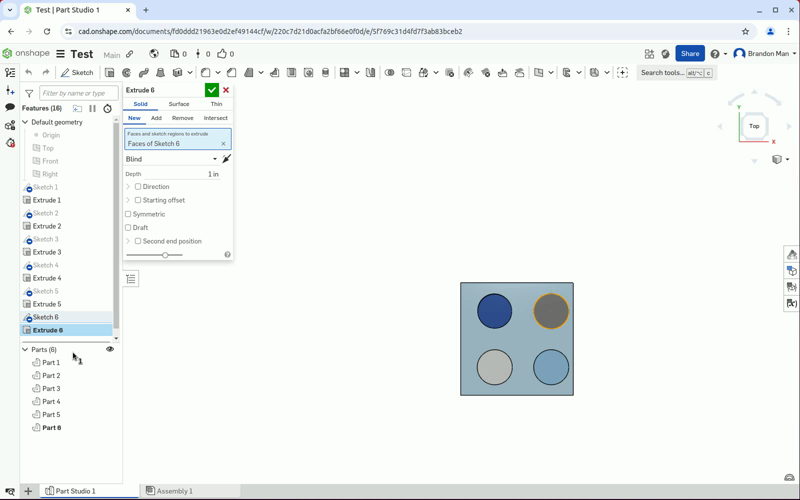
mouse_move(143, 106)
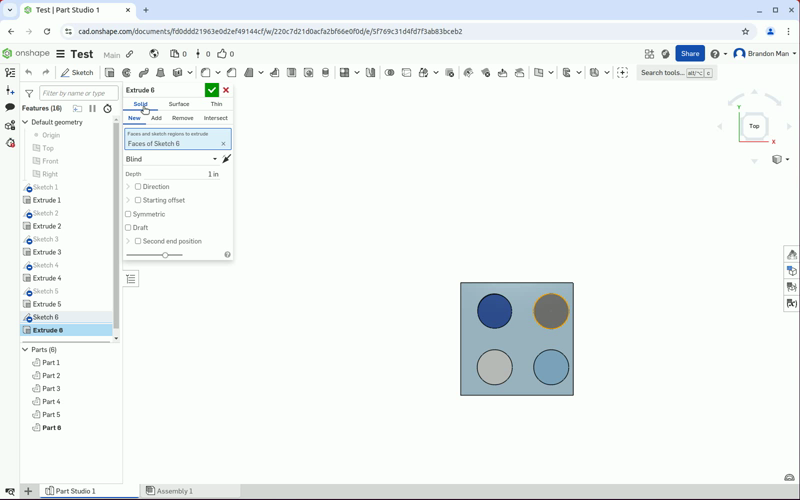
click(143, 106)
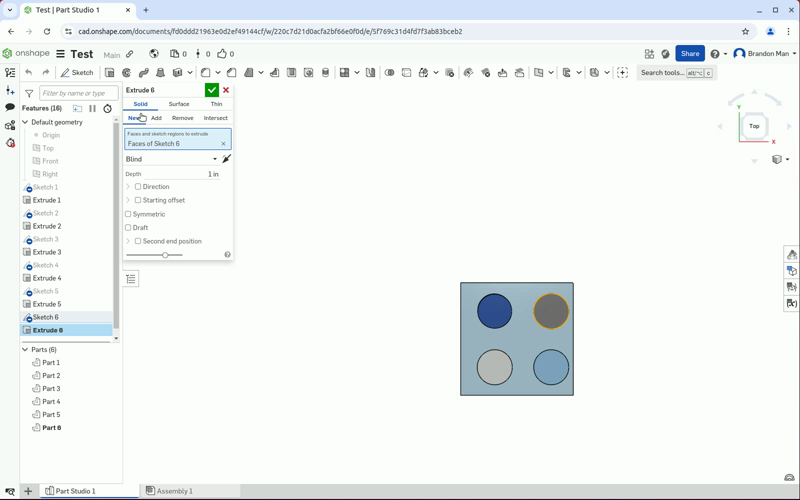
mouse_move(137, 120)
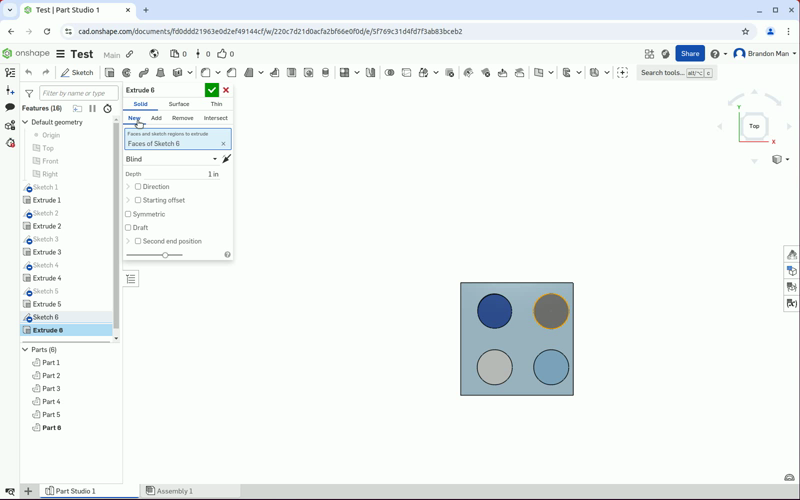
click(137, 120)
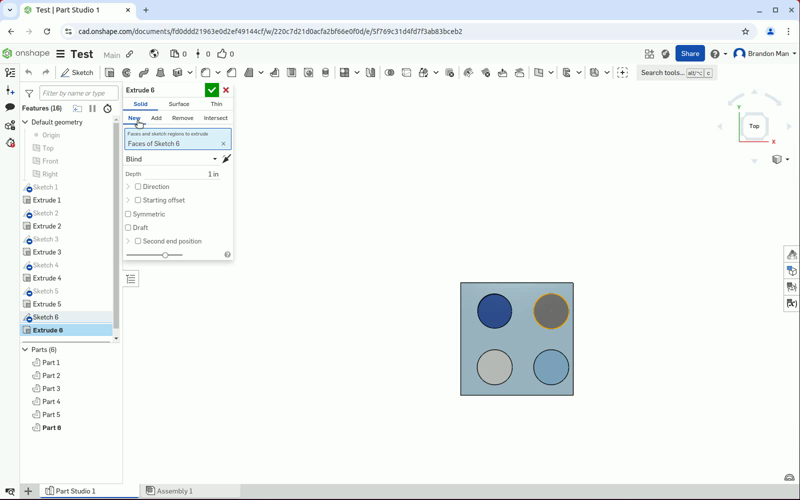
key(tab, 4)
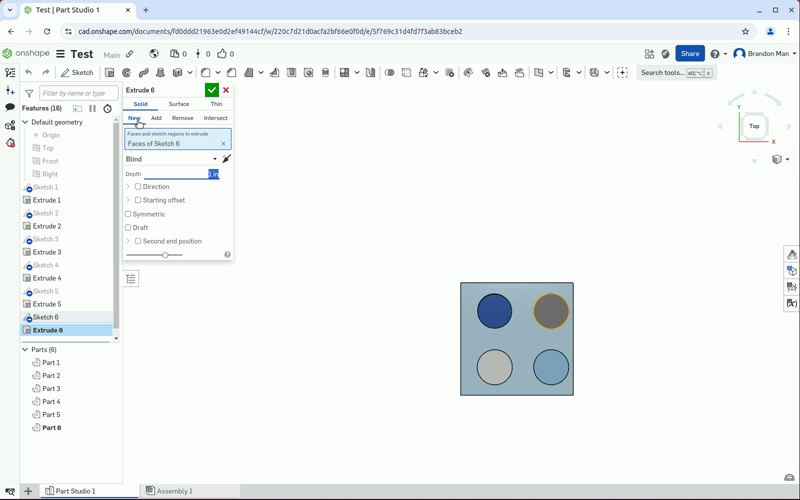
text(-2.889)
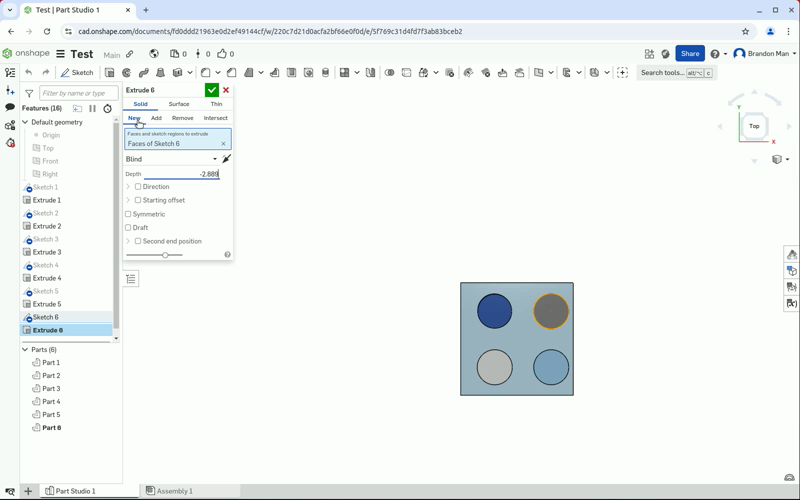
key(enter)
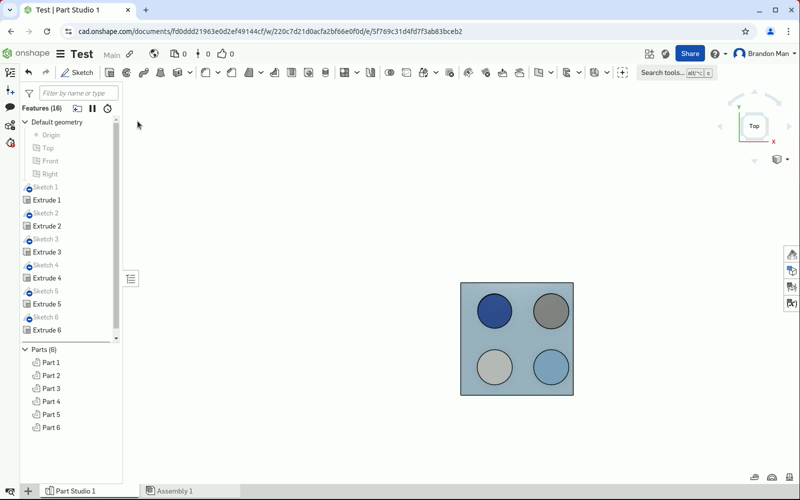
key(shift+h)
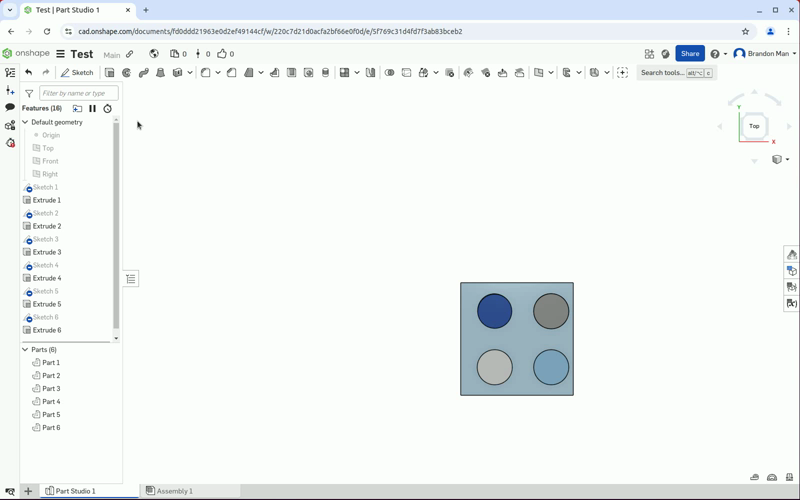
key(shift+h)
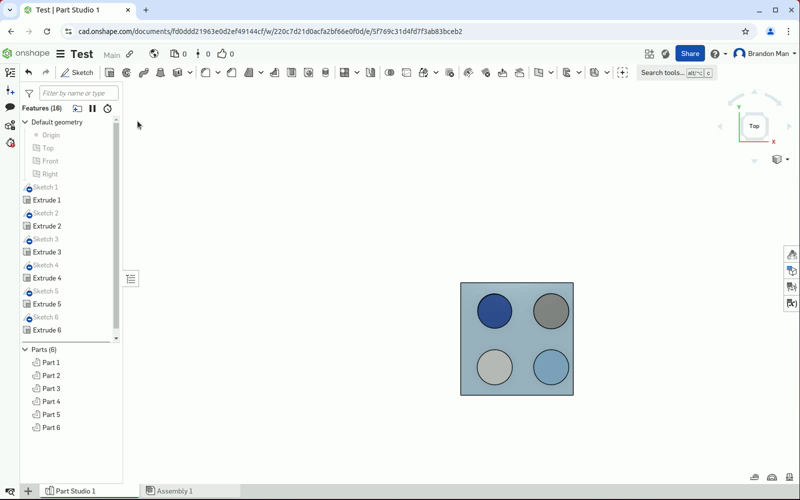
mouse_move(69, 189)
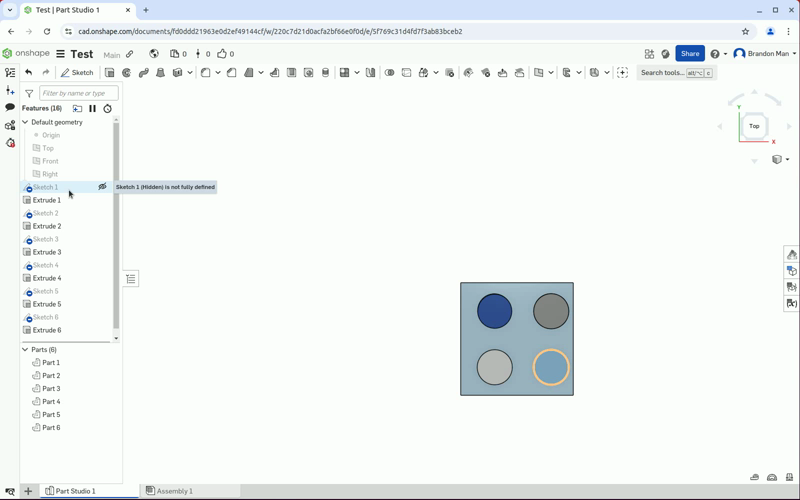
click(69, 189)
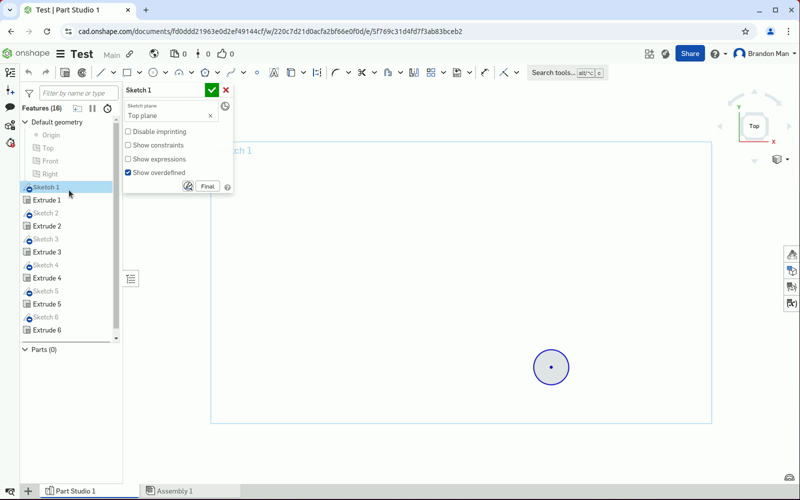
mouse_move(229, 92)
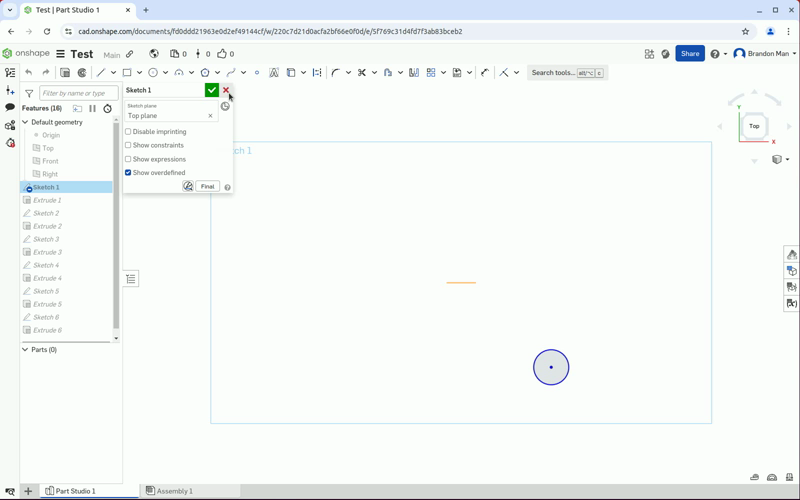
click(229, 92)
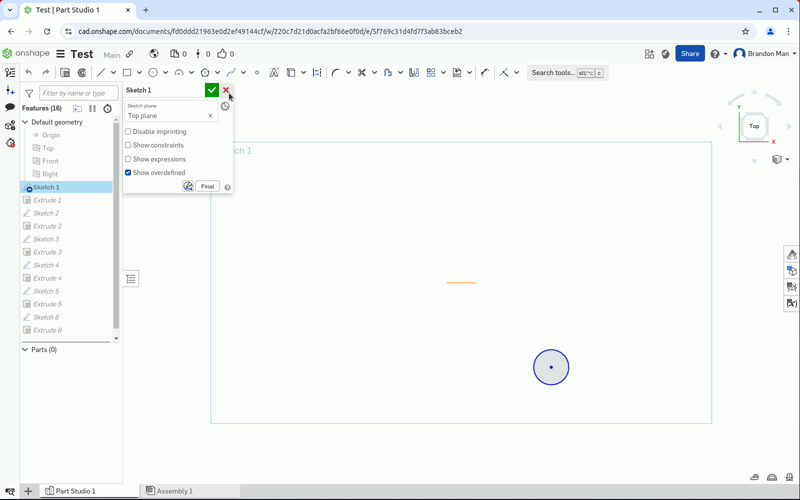
key(shift+s)
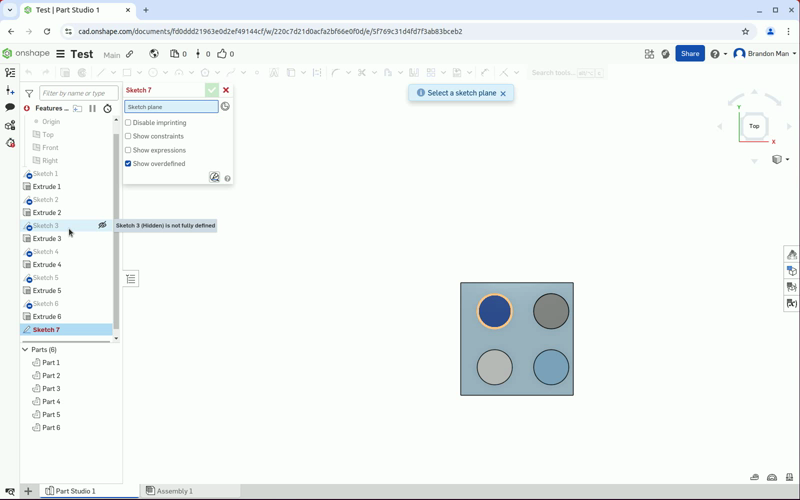
scroll(3)
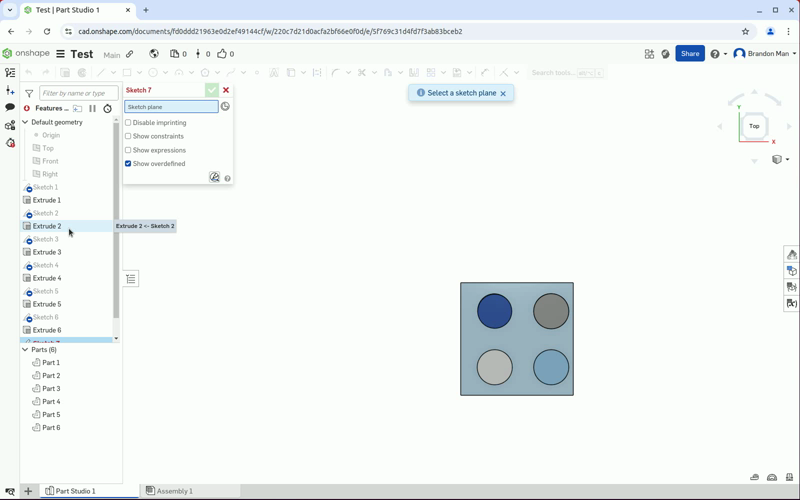
mouse_move(69, 150)
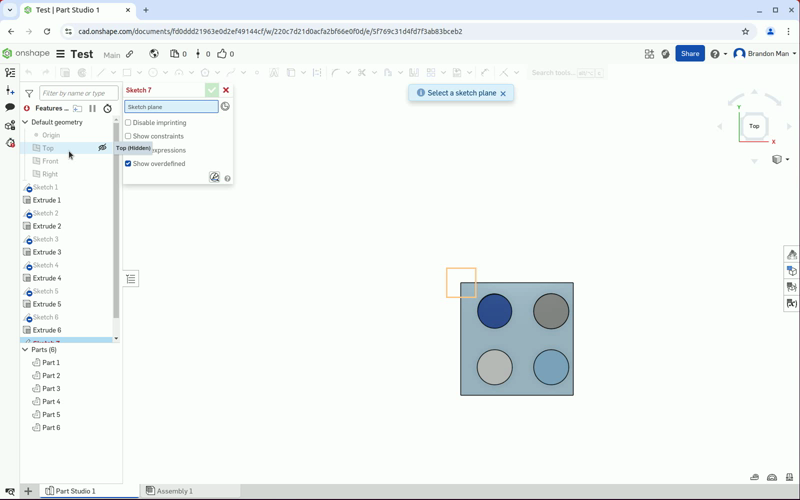
click(69, 150)
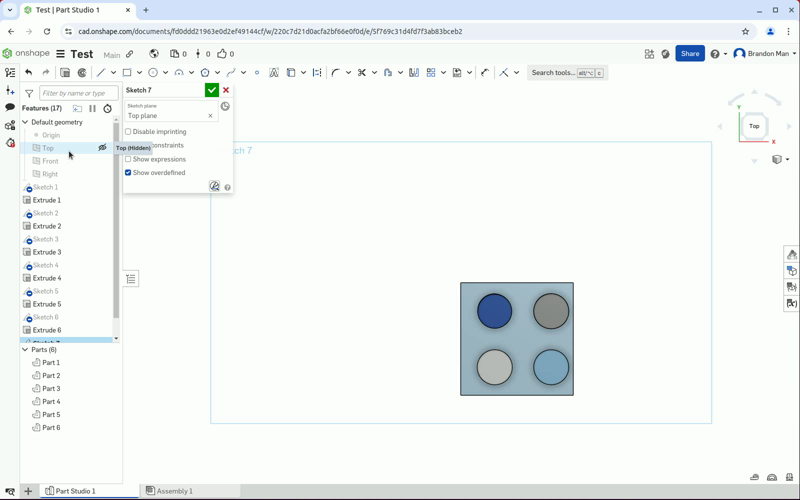
mouse_move(73, 352)
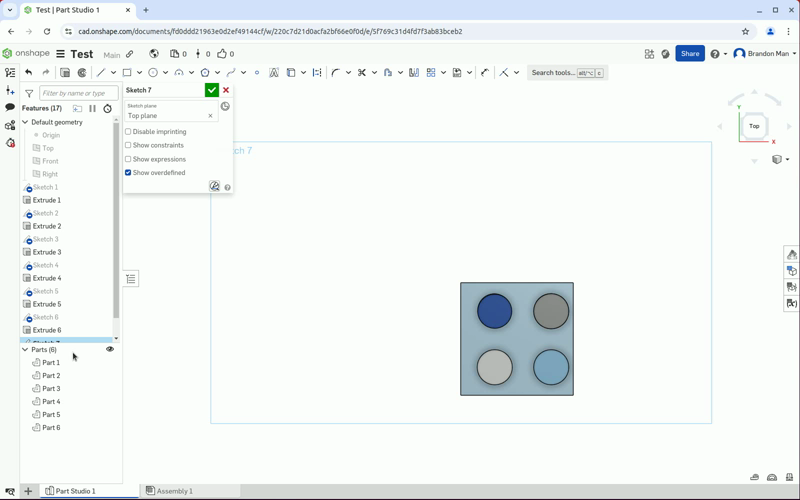
key(y)
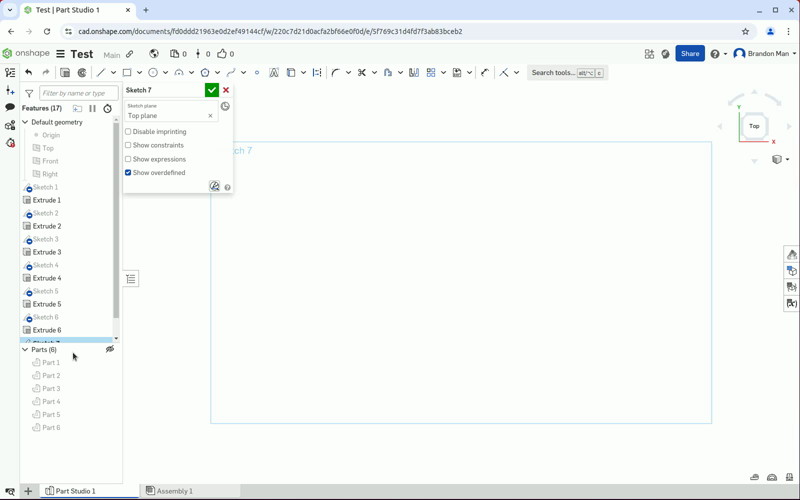
key(c)
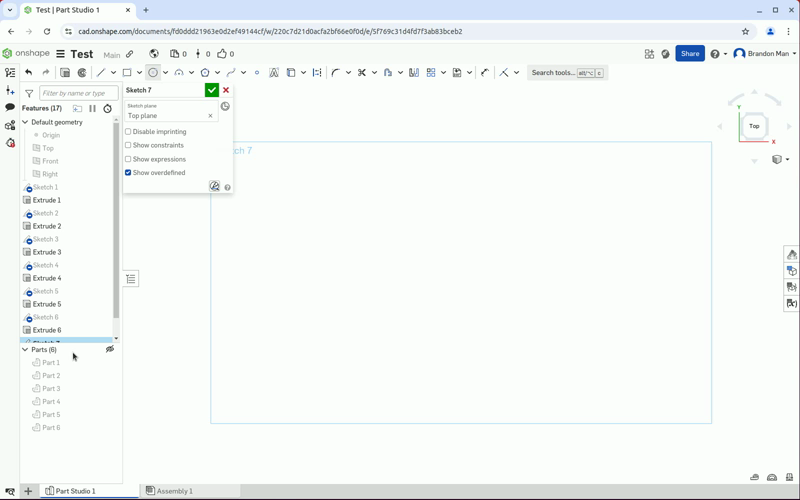
key_down(shift)
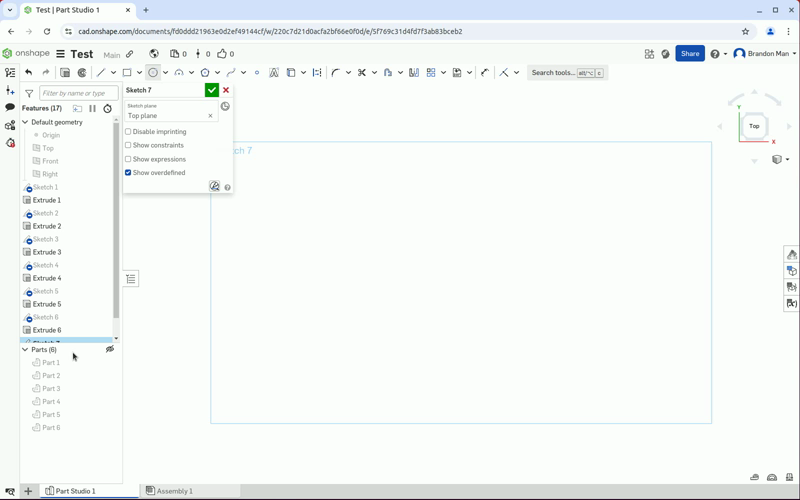
mouse_move(551, 367)
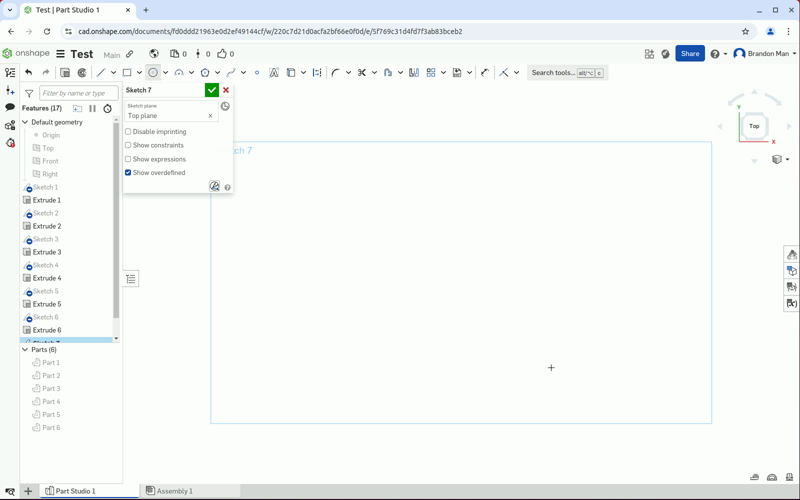
click(551, 367)
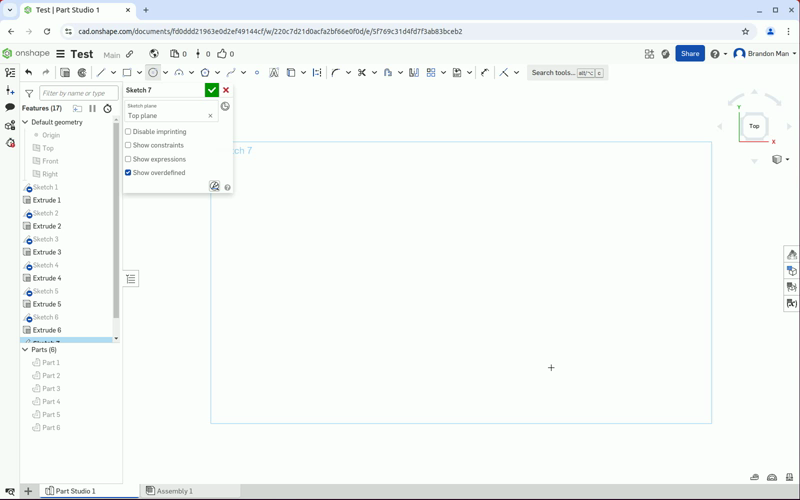
key_up(shift)
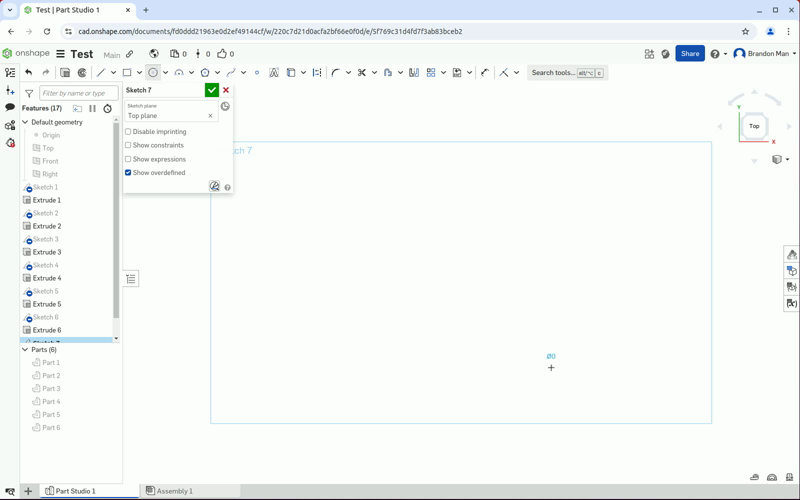
mouse_move(568, 367)
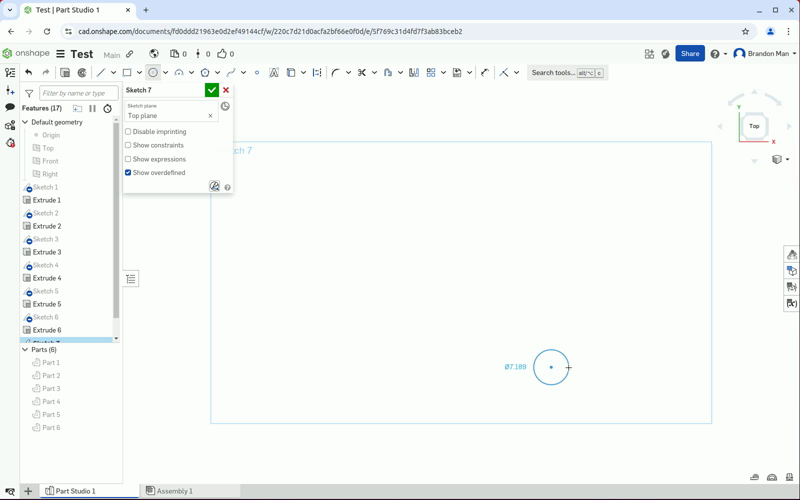
click(568, 367)
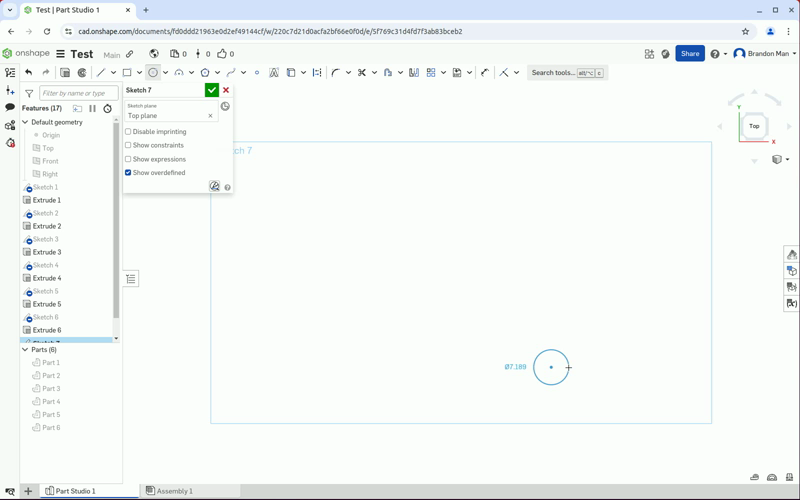
key(esc)
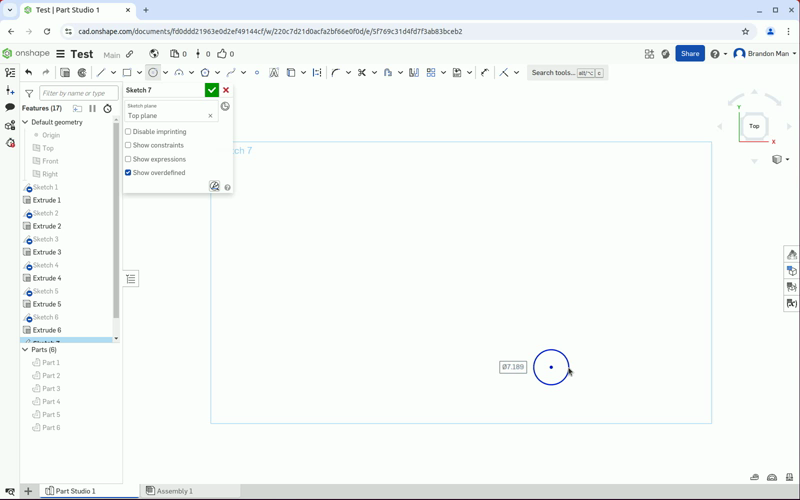
mouse_move(540, 377)
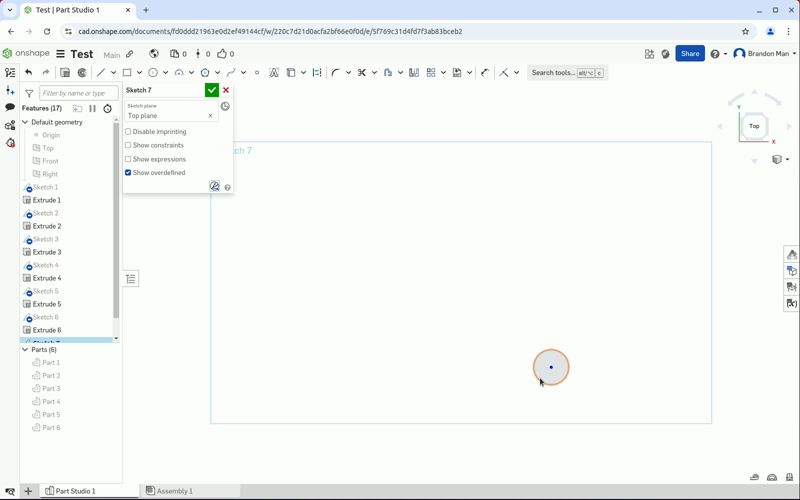
scroll(6)
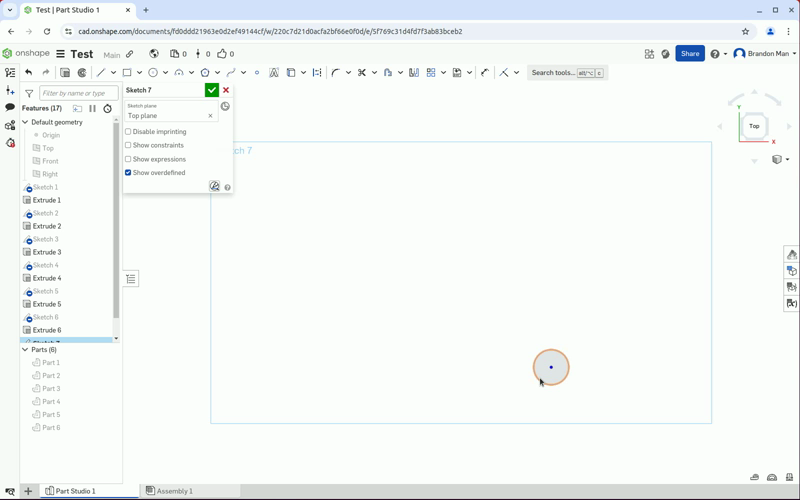
scroll(6)
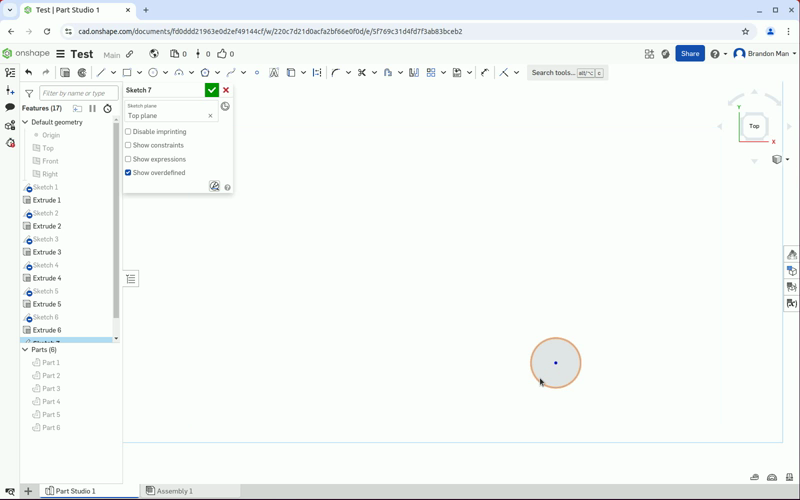
scroll(6)
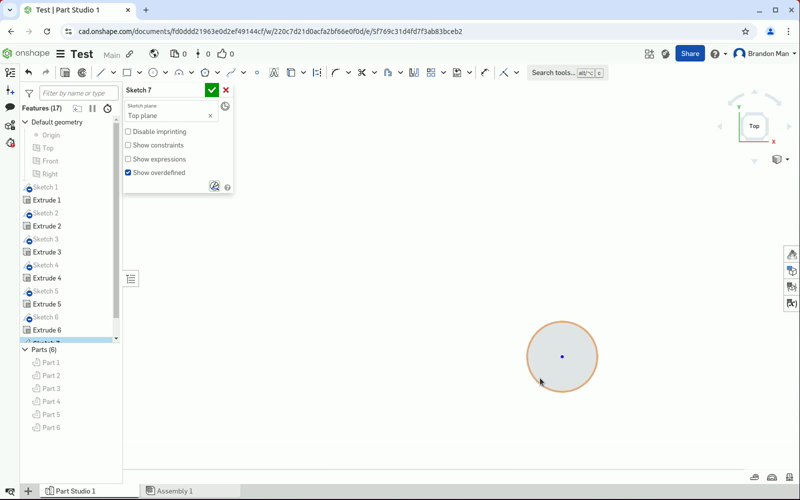
scroll(6)
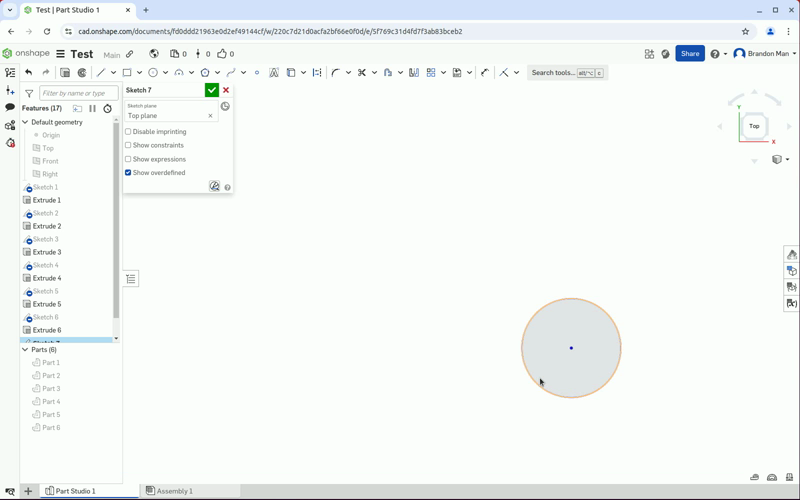
scroll(6)
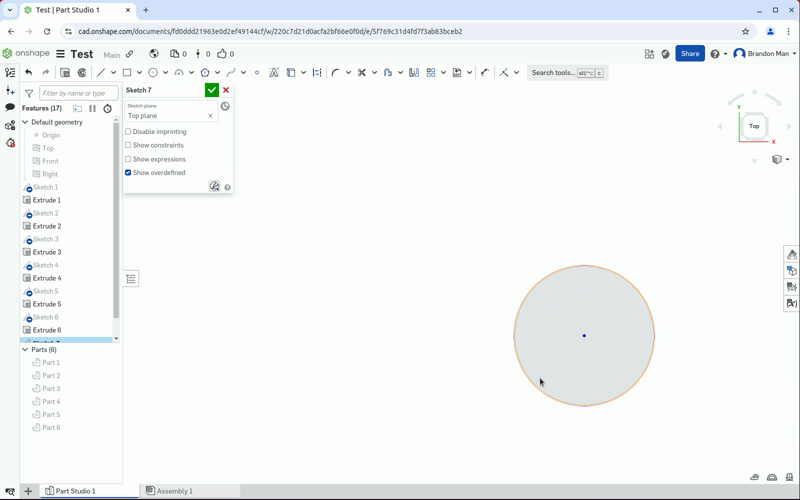
scroll(6)
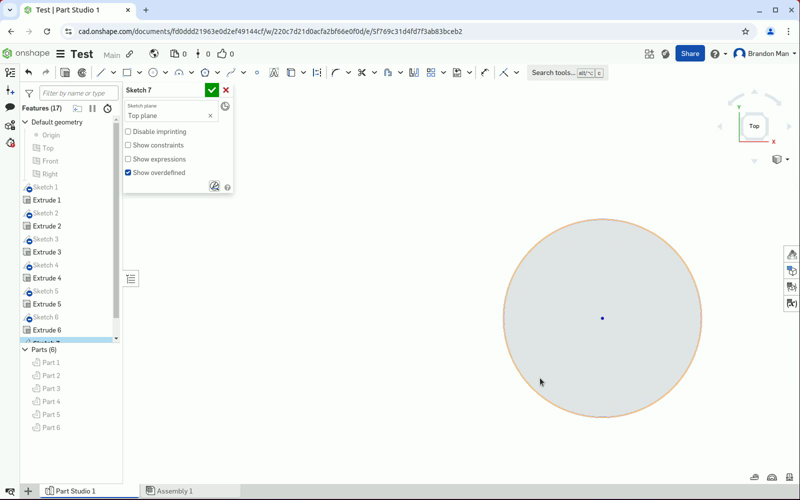
scroll(6)
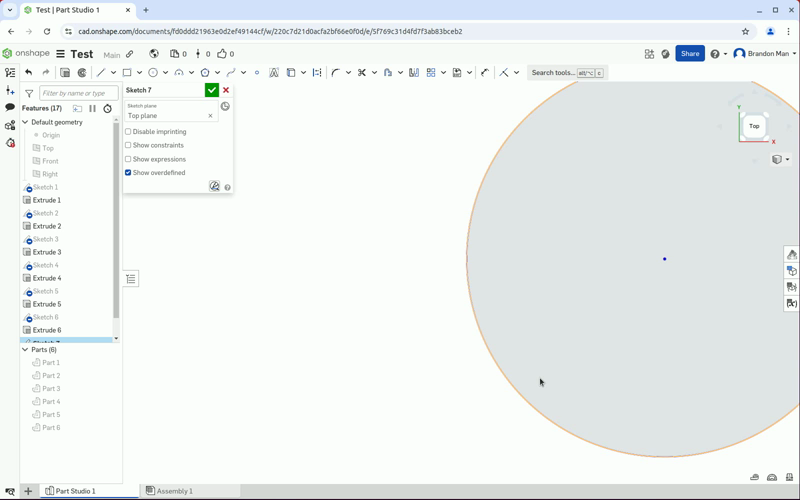
click(540, 377)
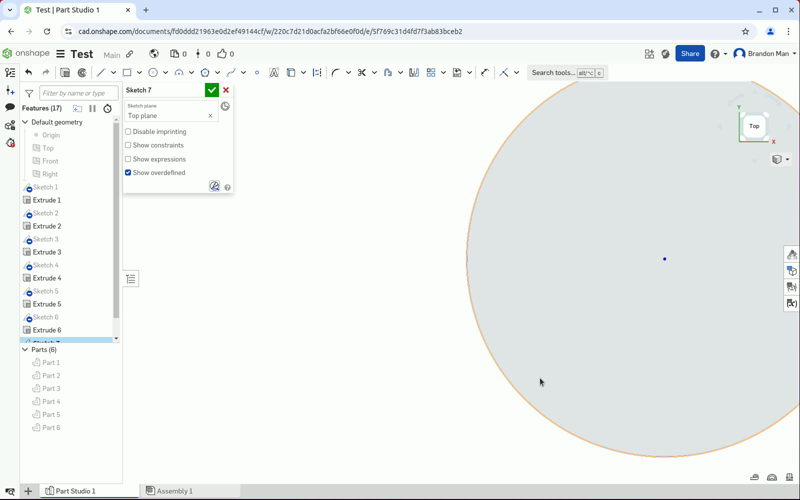
scroll(-6)
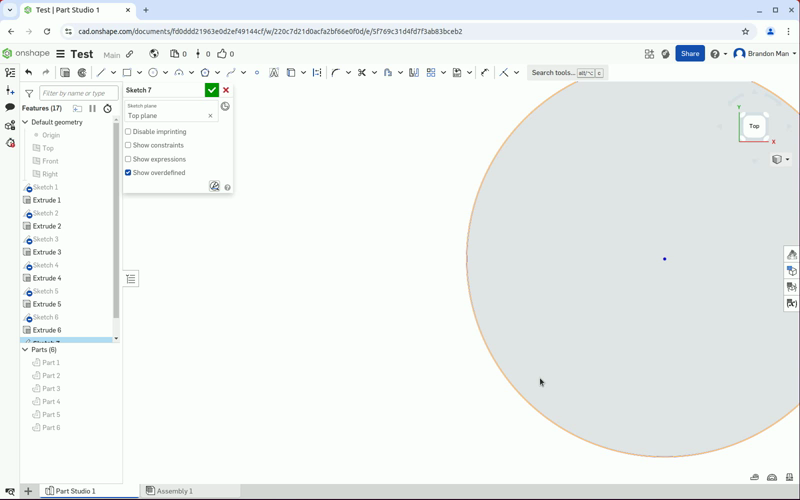
scroll(-6)
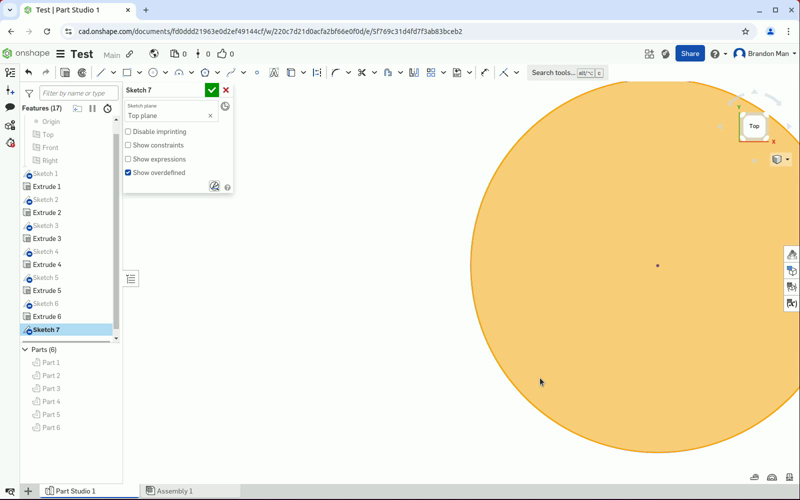
scroll(-6)
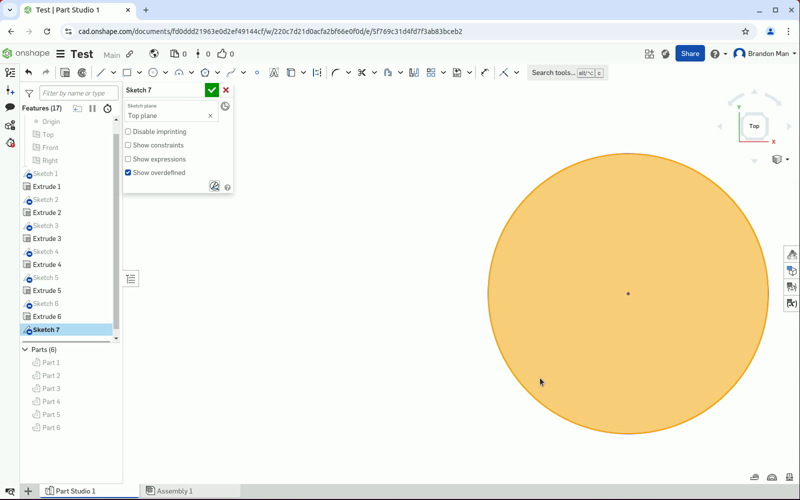
scroll(-6)
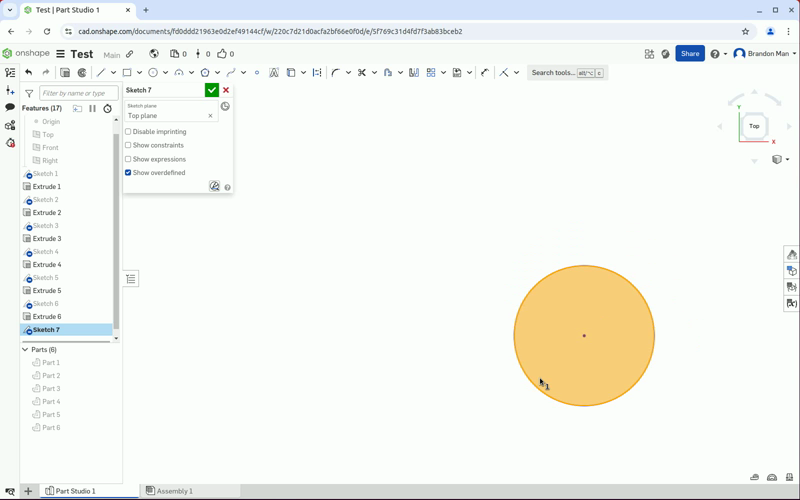
scroll(-6)
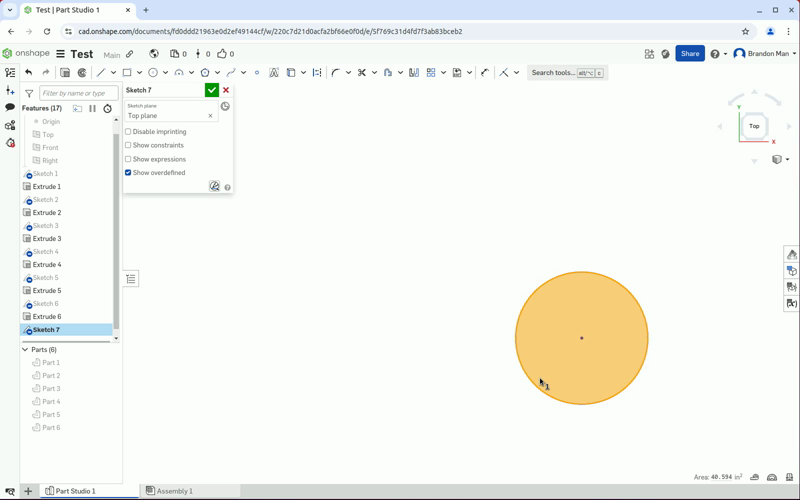
scroll(-6)
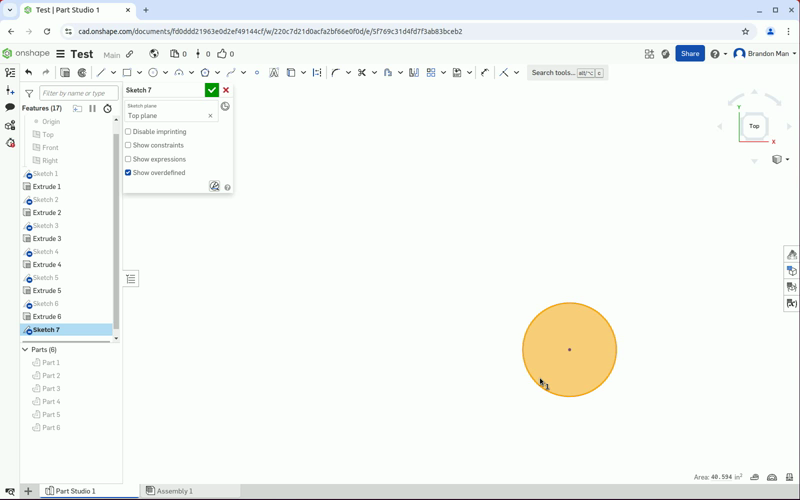
scroll(-6)
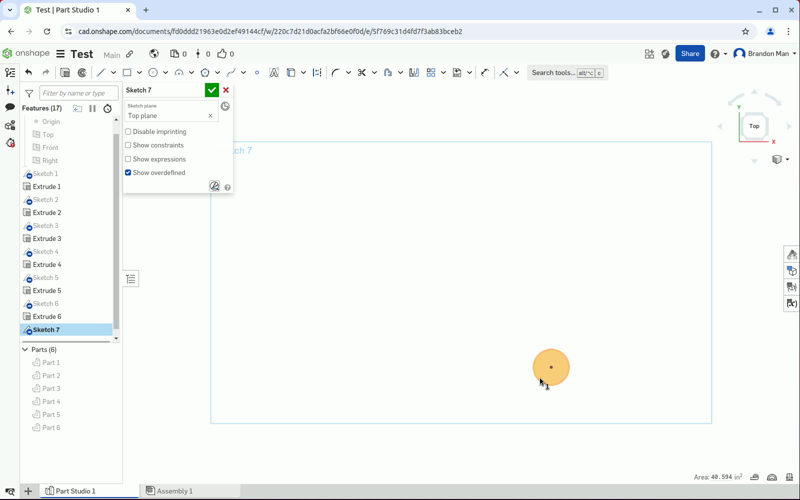
mouse_move(73, 352)
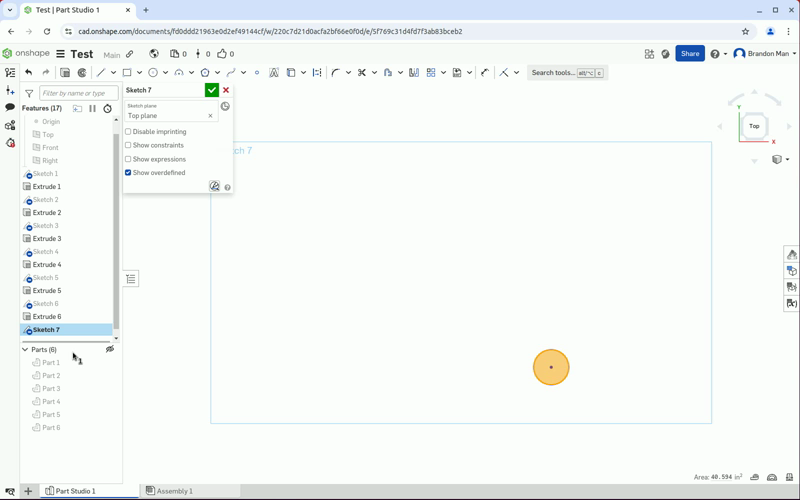
key(shift+y)
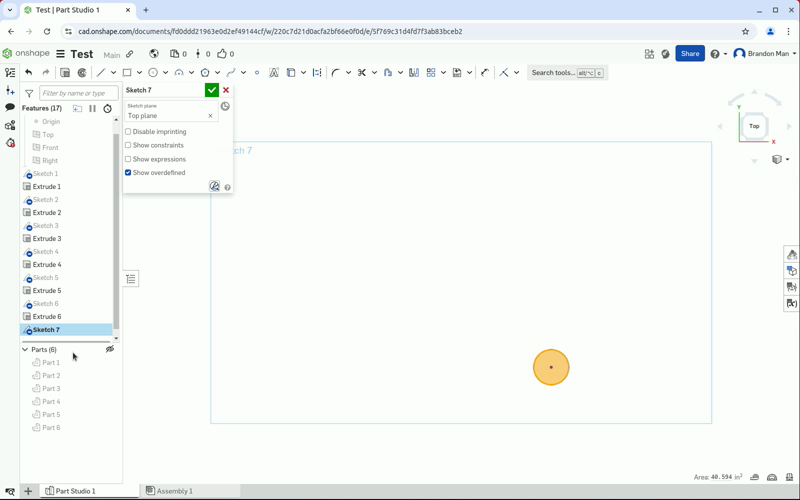
key(shift+e)
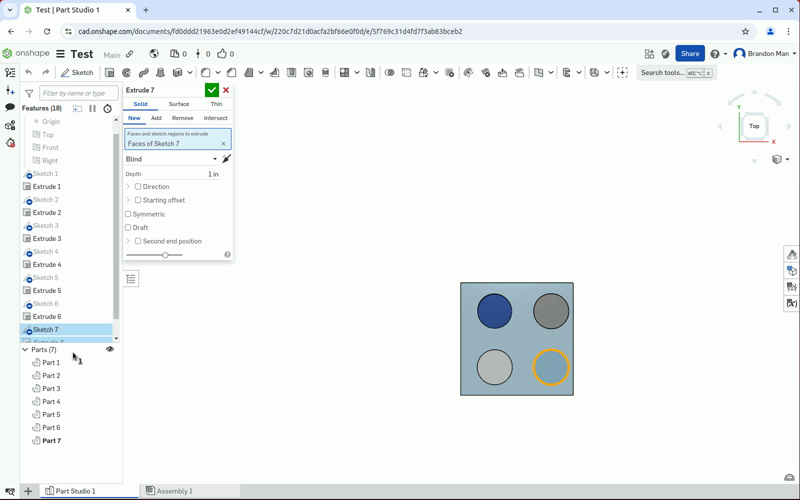
mouse_move(143, 106)
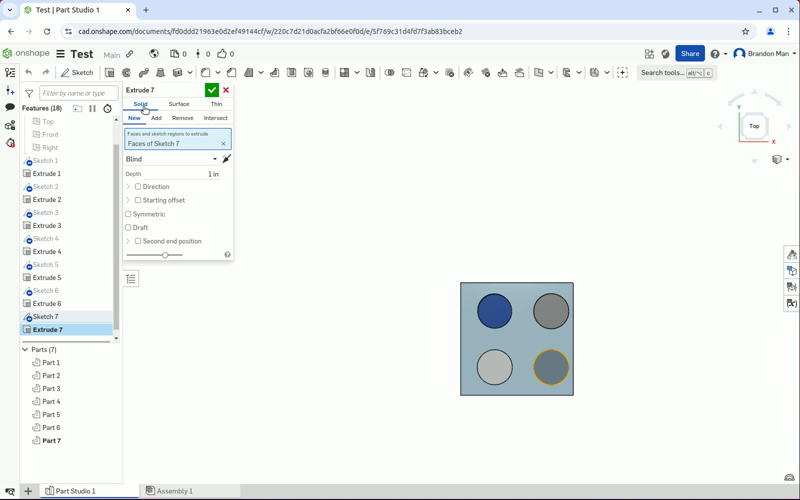
click(143, 106)
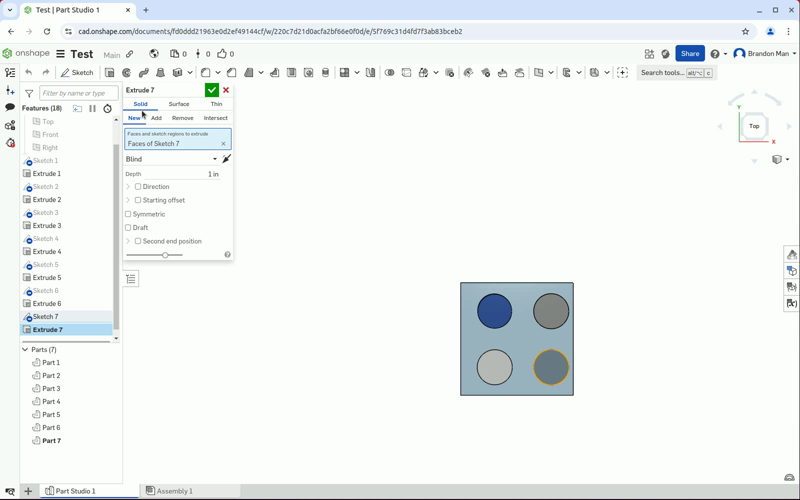
mouse_move(137, 120)
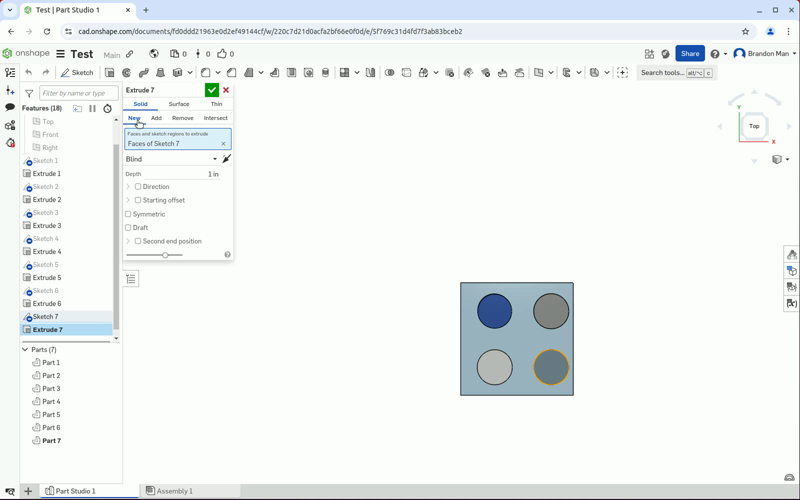
click(137, 120)
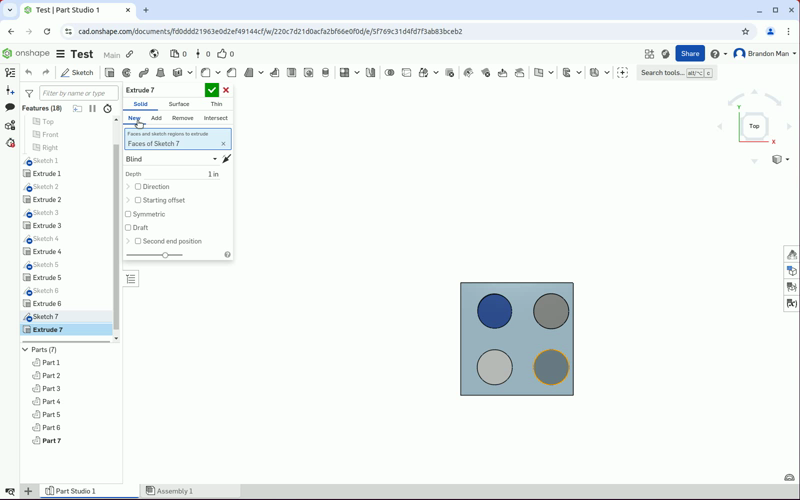
key(tab, 4)
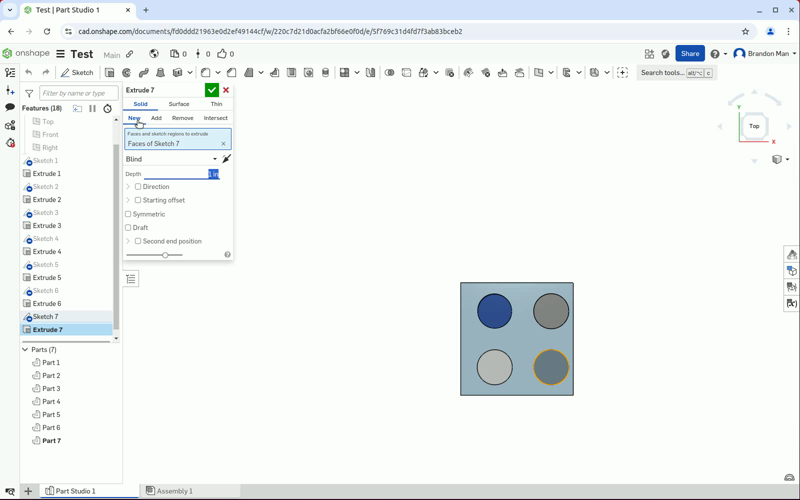
text(-2.889)
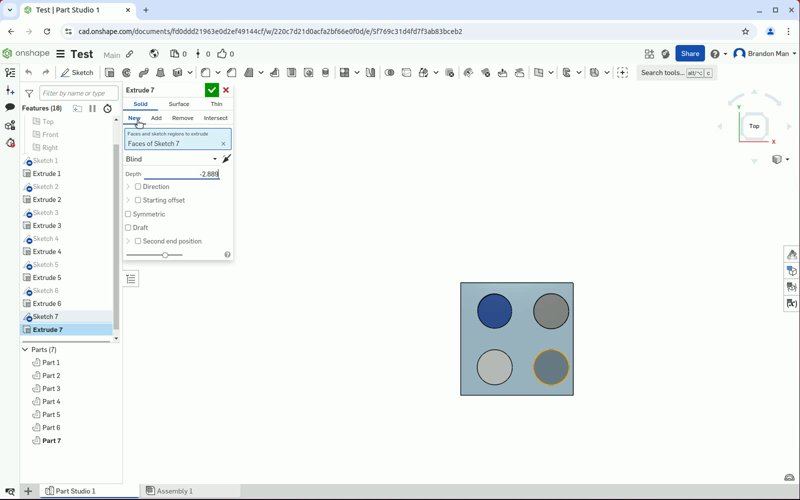
key(enter)
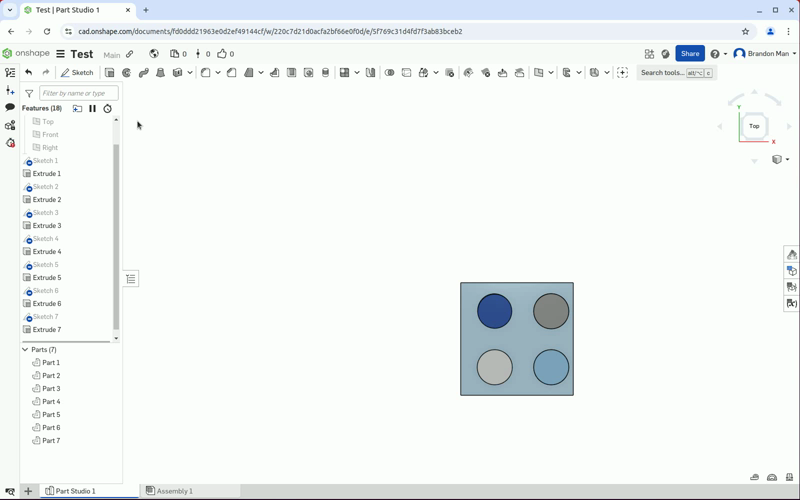
key(shift+h)
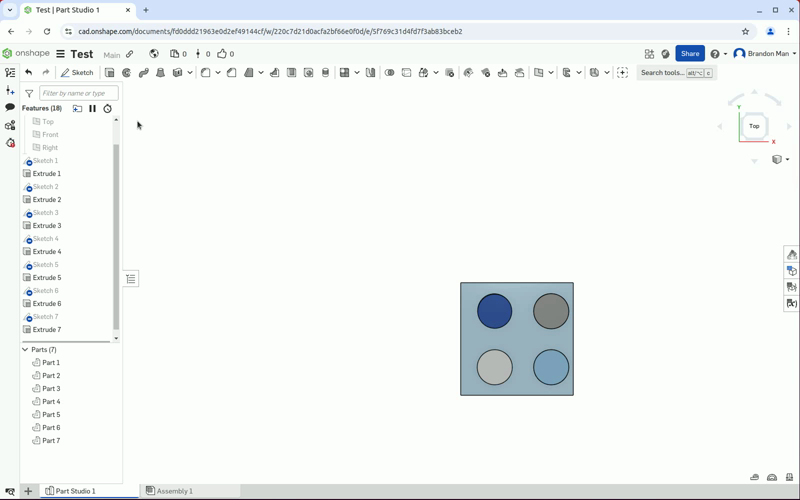
key(shift+h)
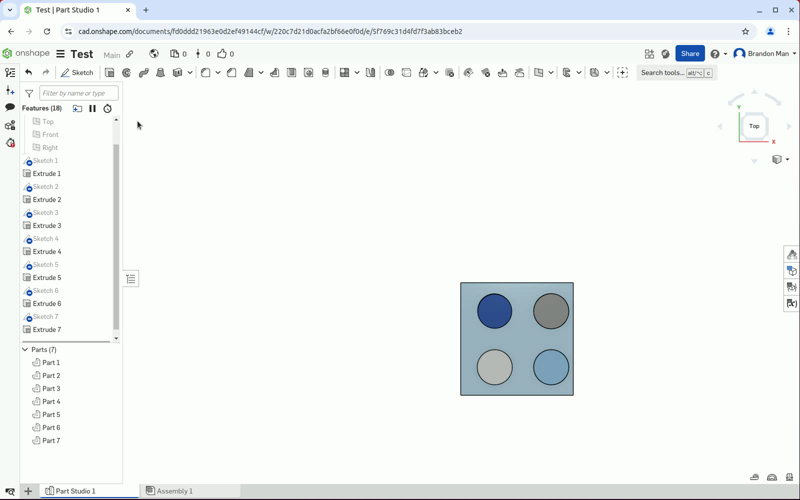
mouse_move(69, 163)
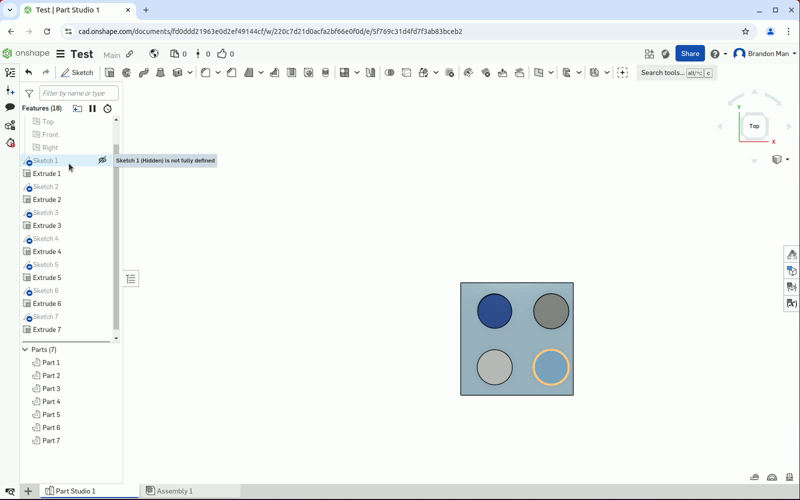
click(69, 163)
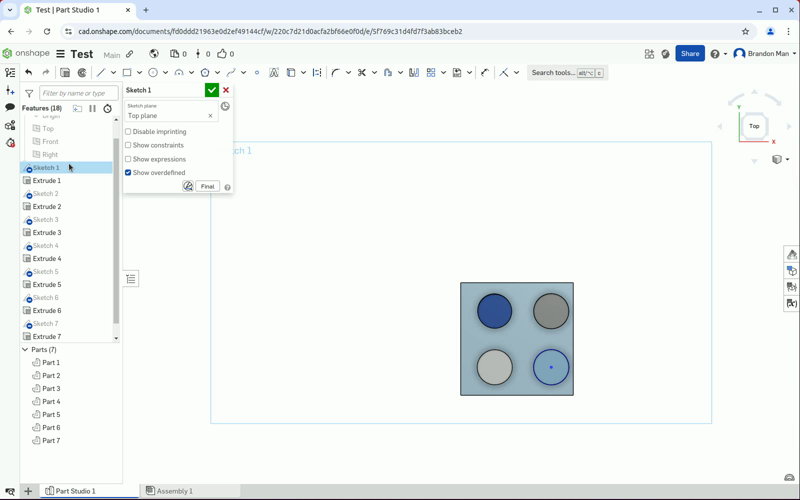
mouse_move(229, 92)
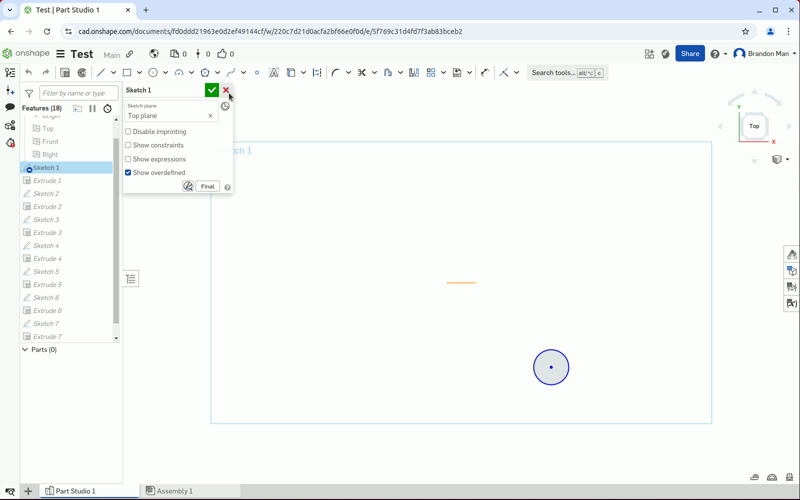
click(229, 92)
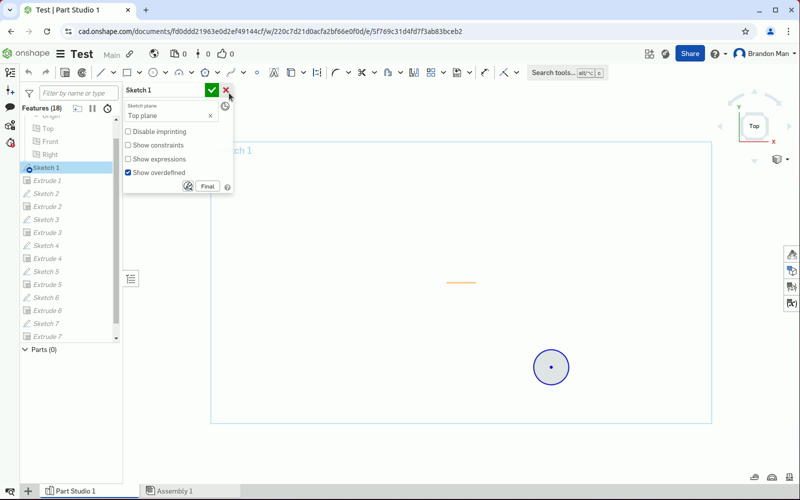
key(shift+s)
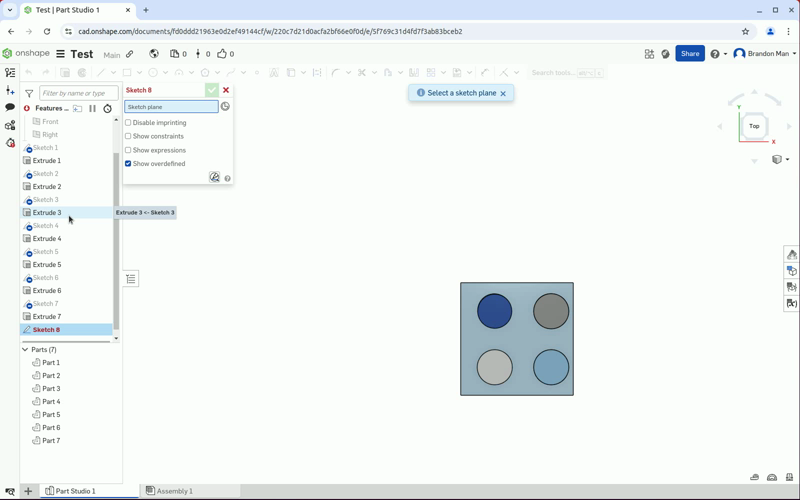
scroll(3)
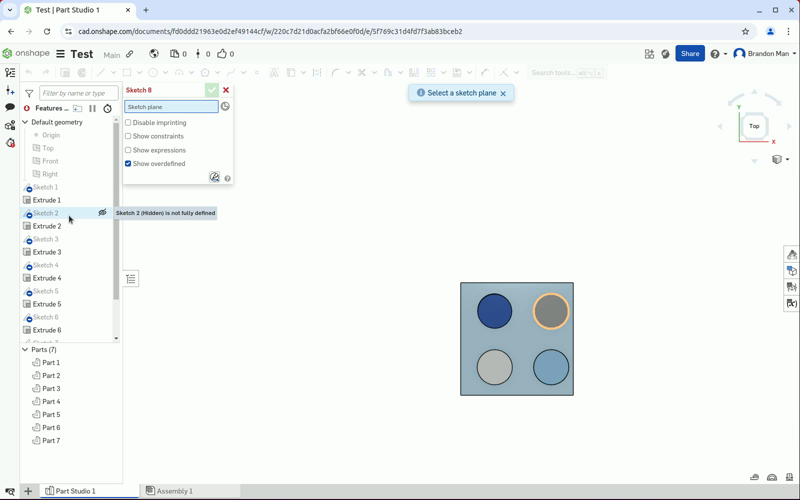
mouse_move(69, 150)
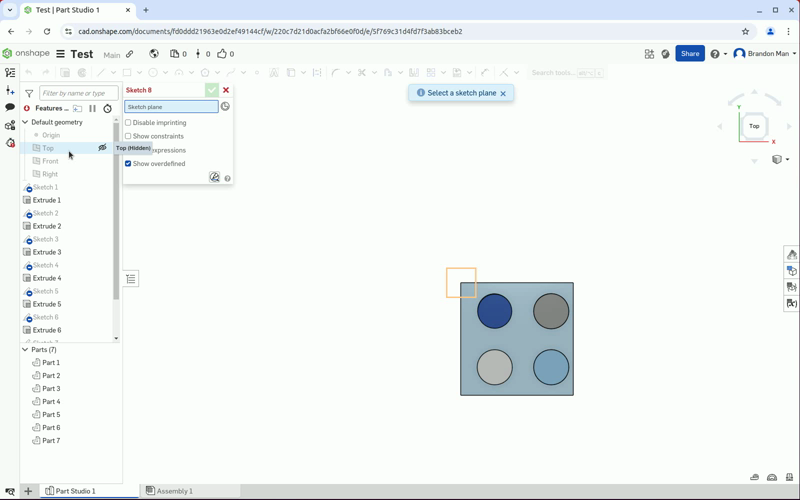
click(69, 150)
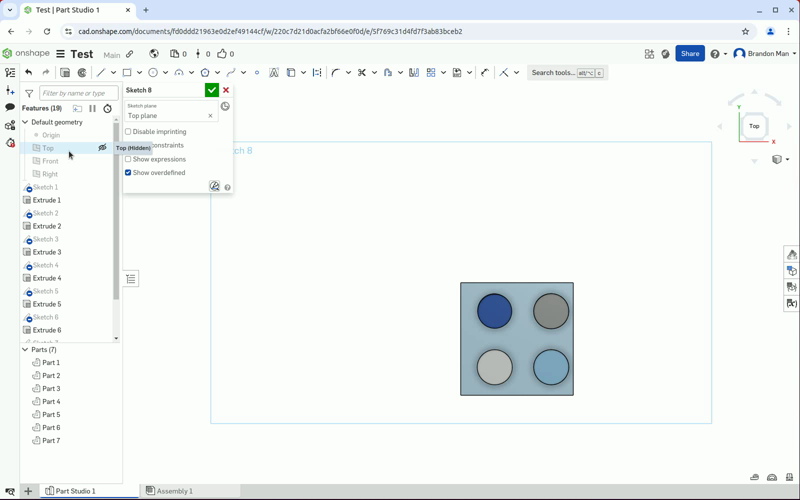
mouse_move(73, 352)
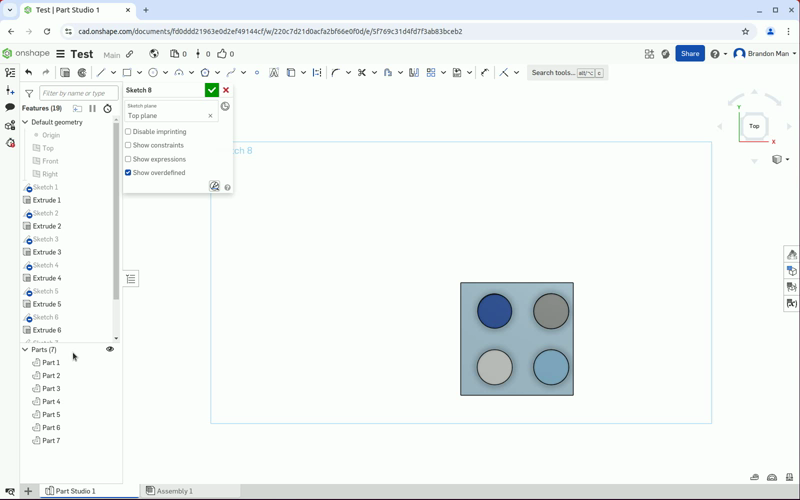
key(y)
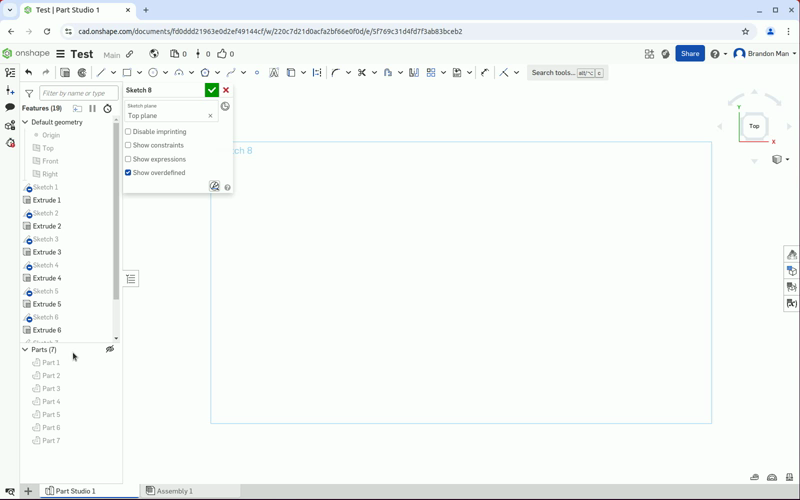
key(c)
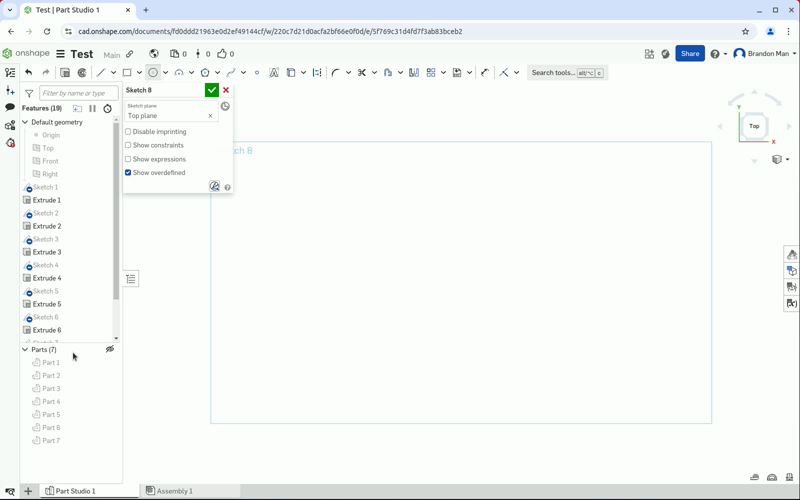
key_down(shift)
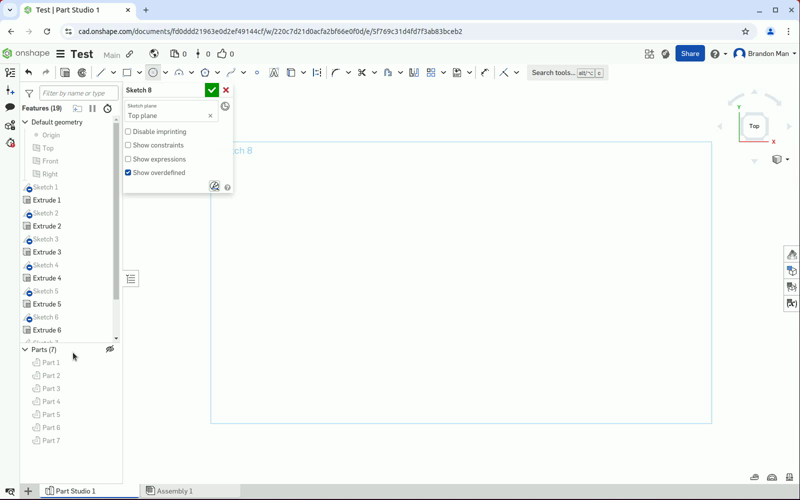
mouse_move(494, 367)
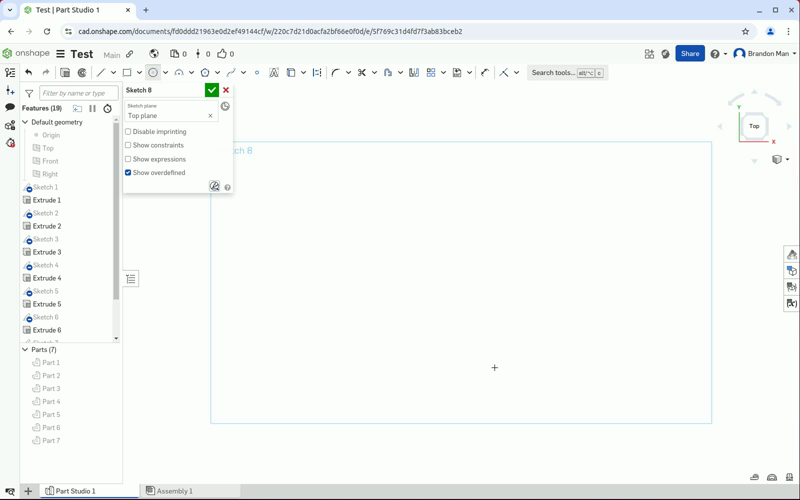
click(494, 367)
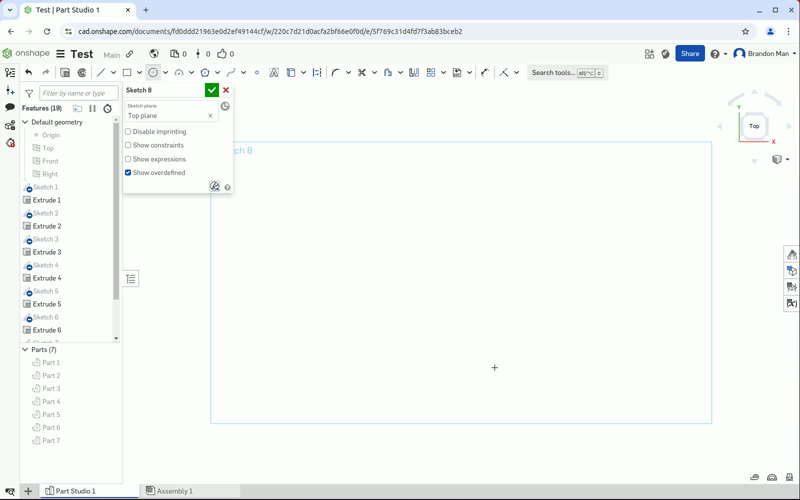
key_up(shift)
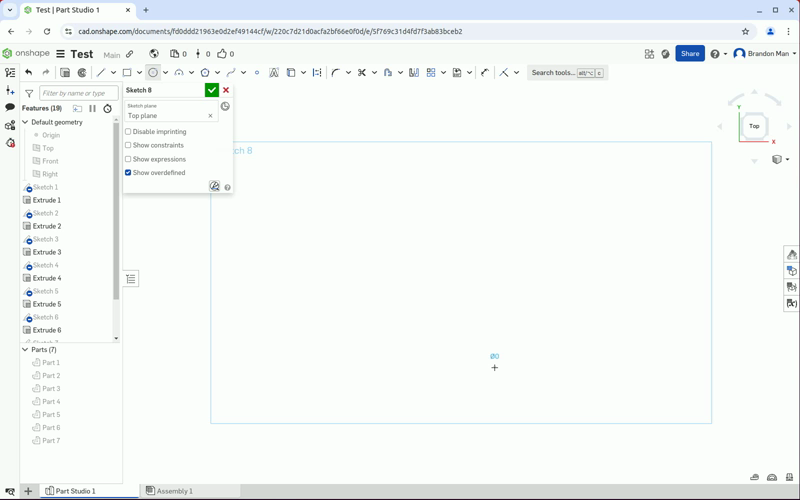
mouse_move(512, 367)
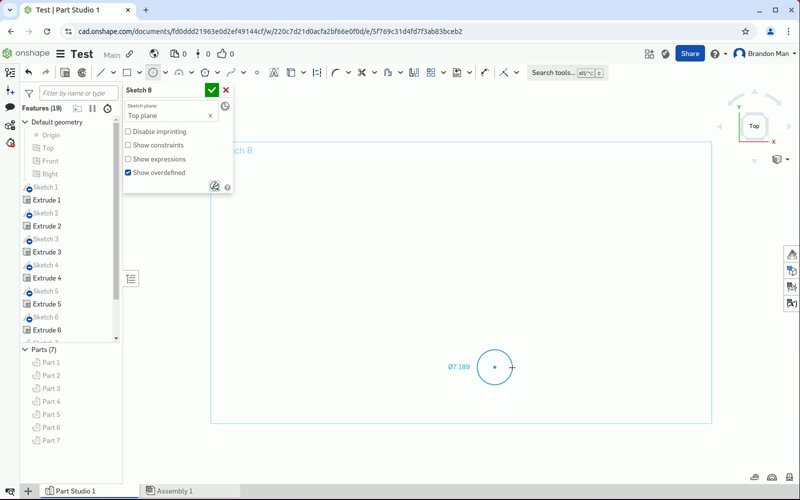
click(512, 367)
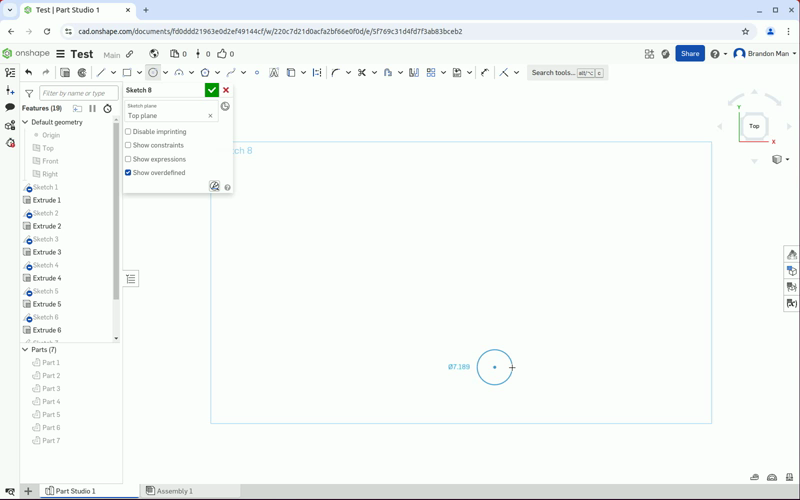
key(esc)
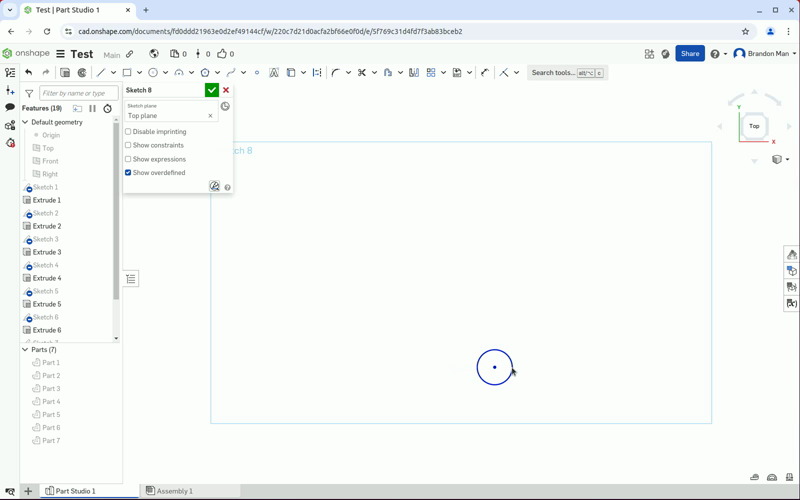
mouse_move(482, 362)
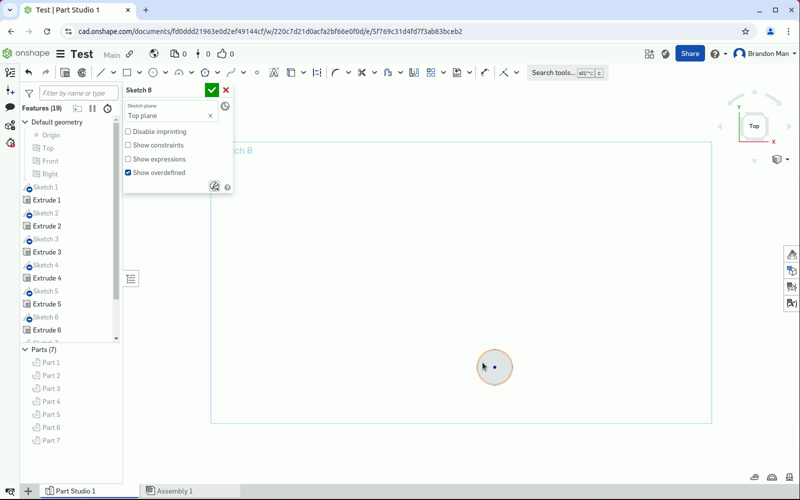
scroll(6)
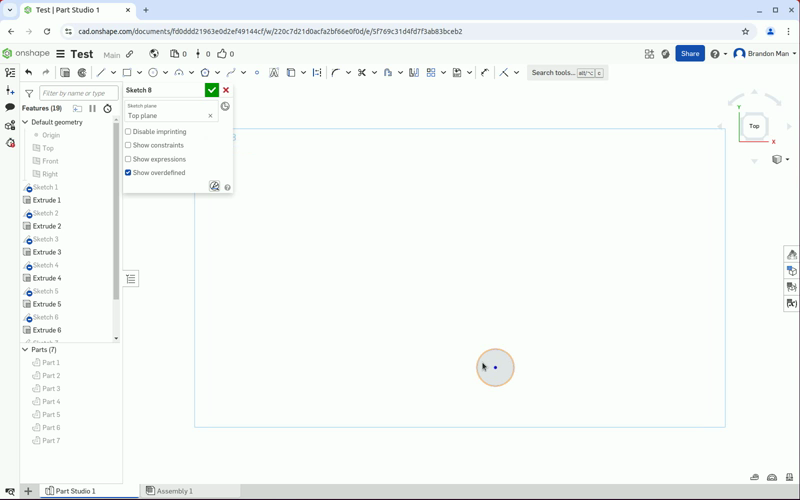
scroll(6)
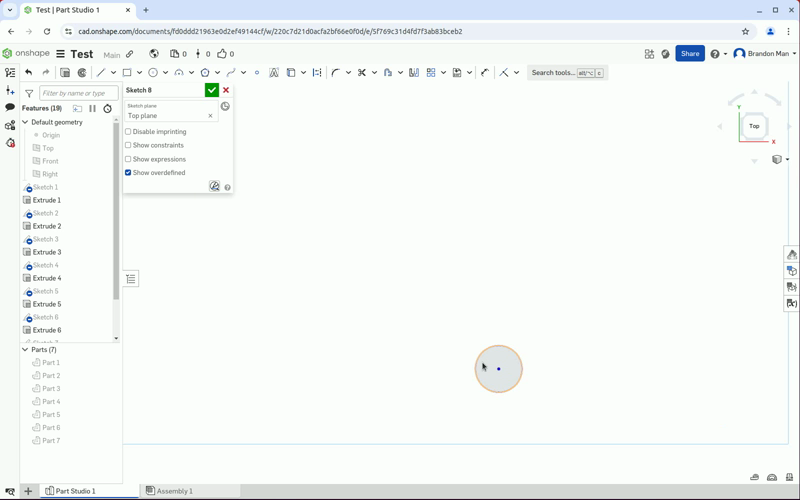
scroll(6)
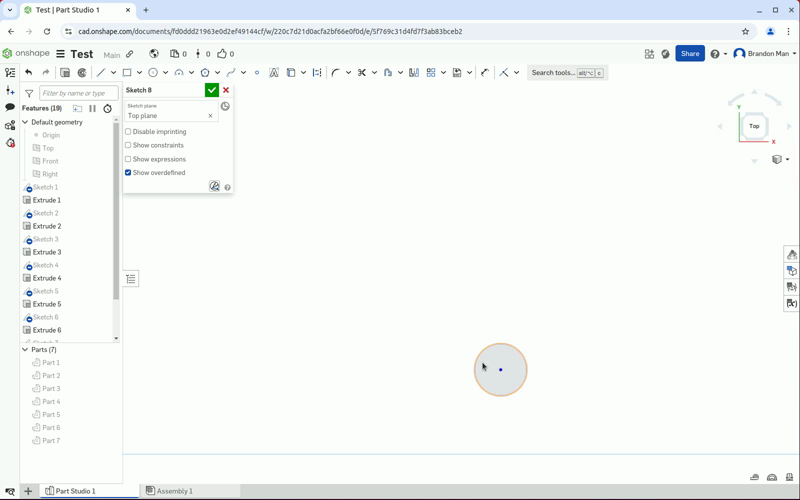
scroll(6)
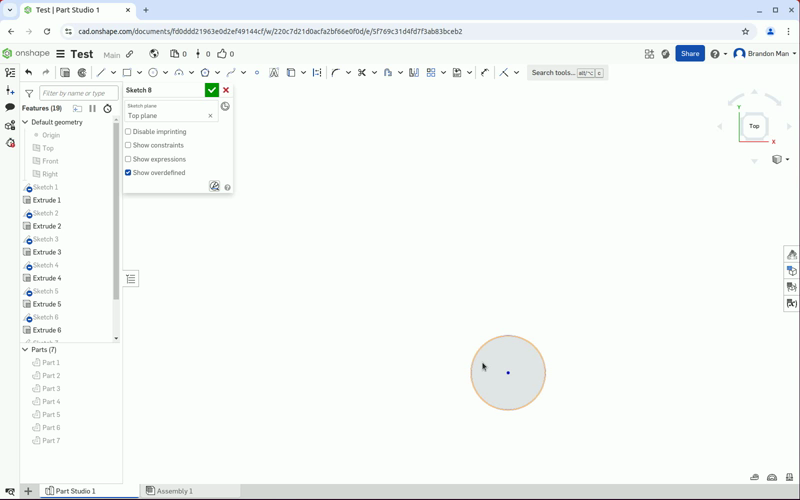
scroll(6)
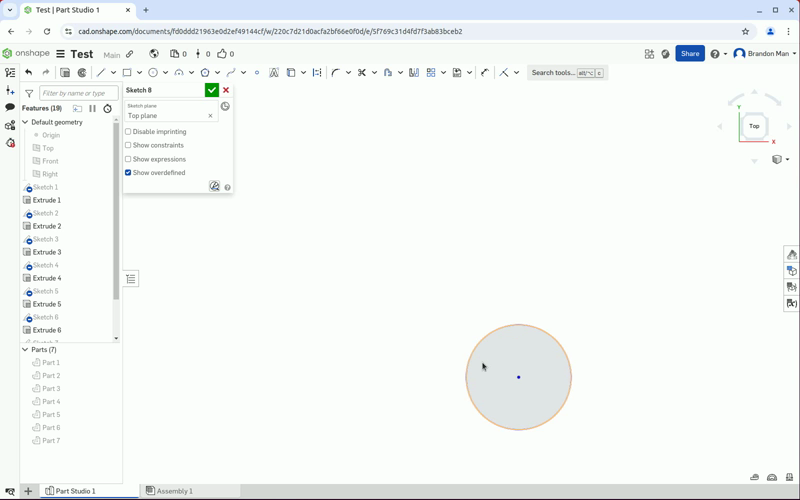
scroll(6)
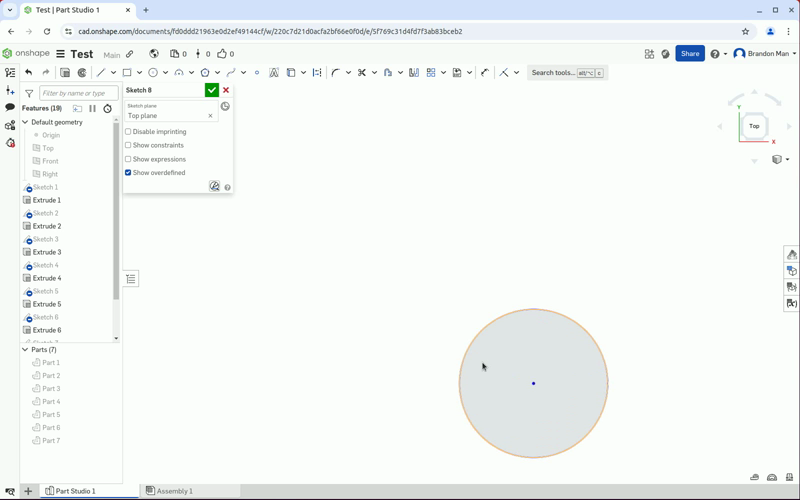
scroll(6)
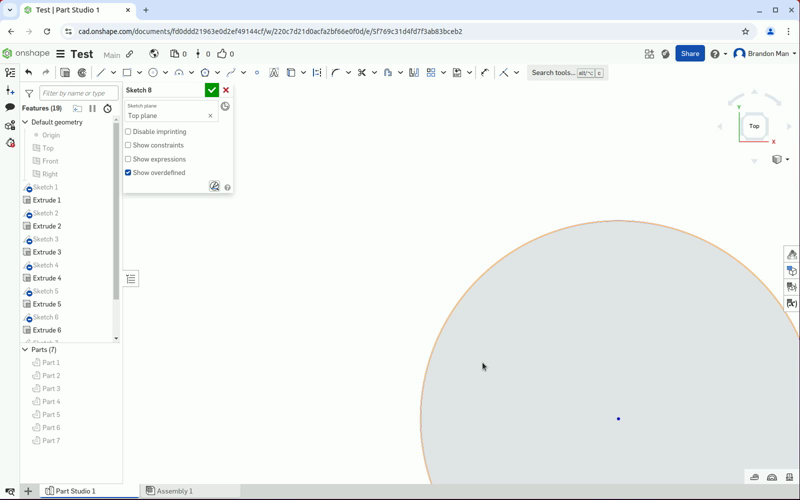
click(482, 362)
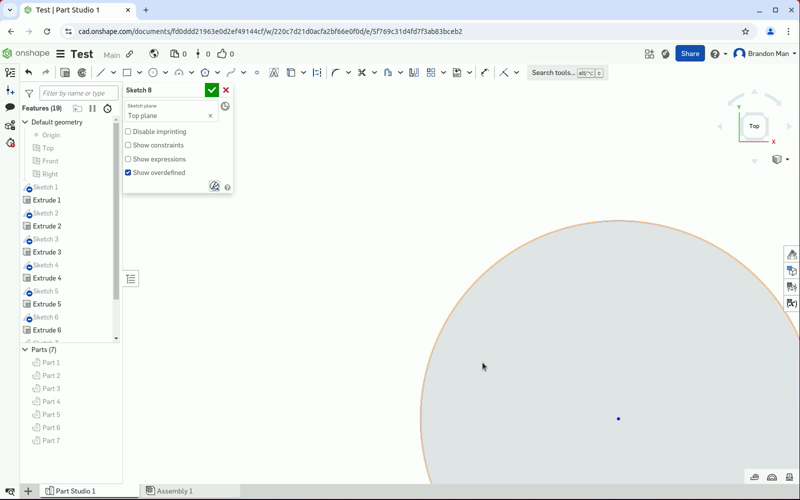
scroll(-6)
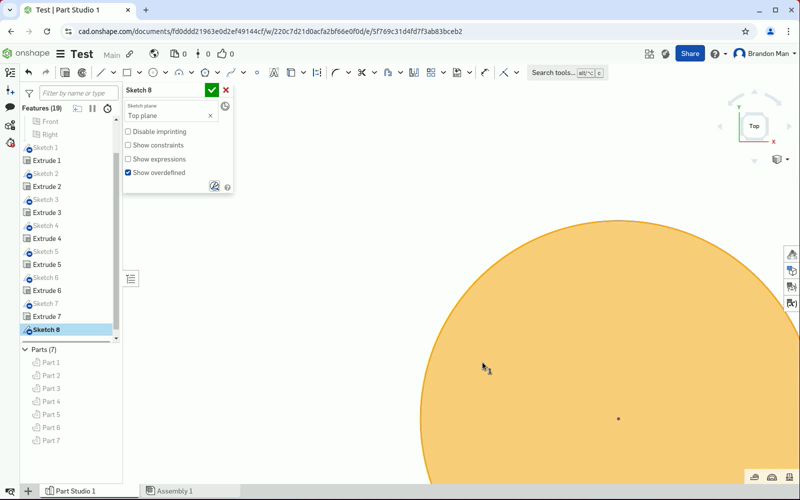
scroll(-6)
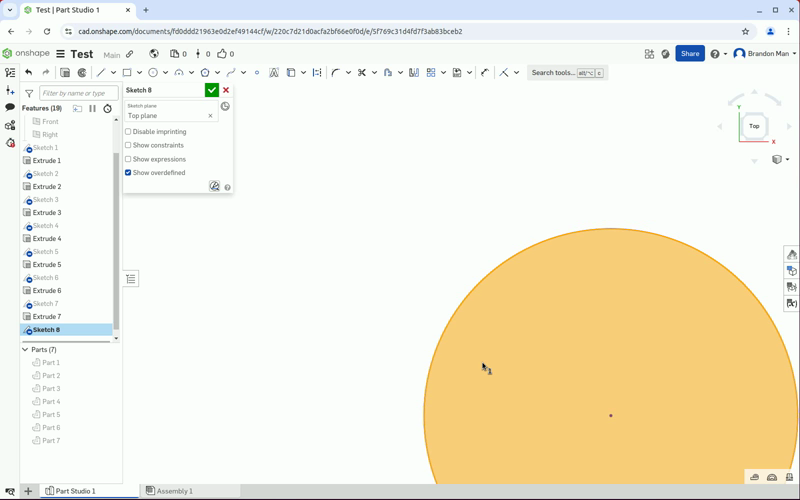
scroll(-6)
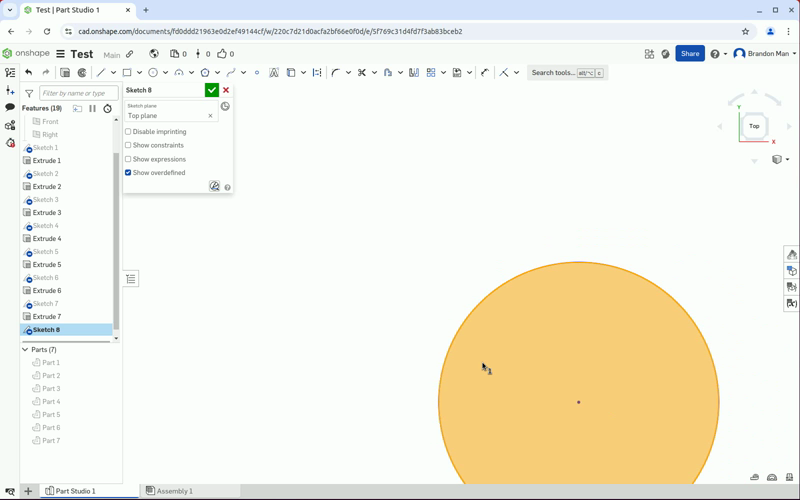
scroll(-6)
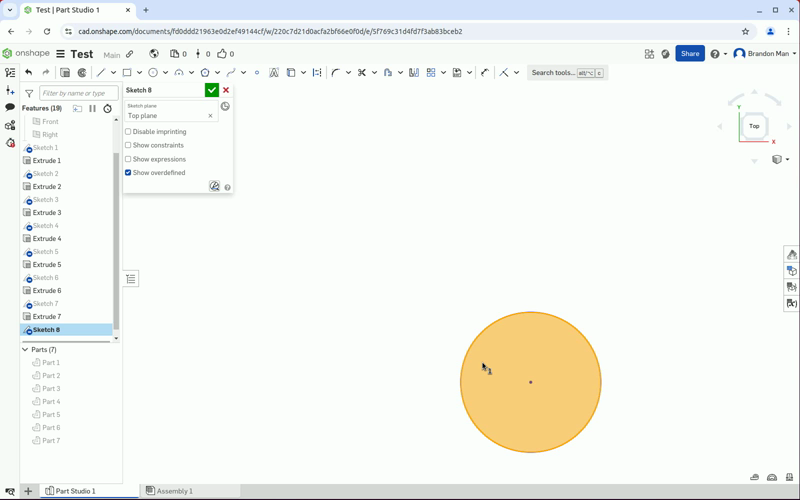
scroll(-6)
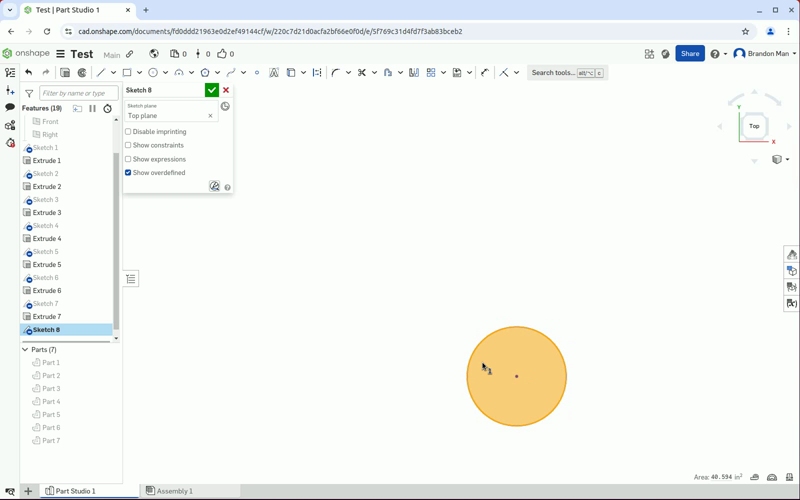
scroll(-6)
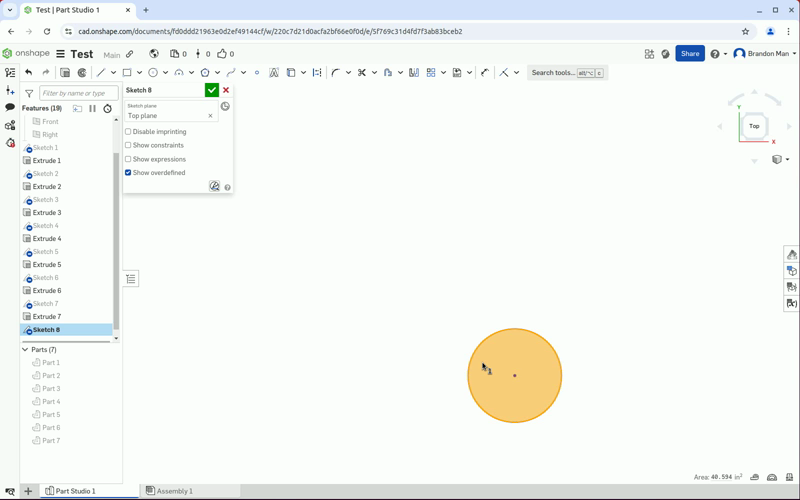
scroll(-6)
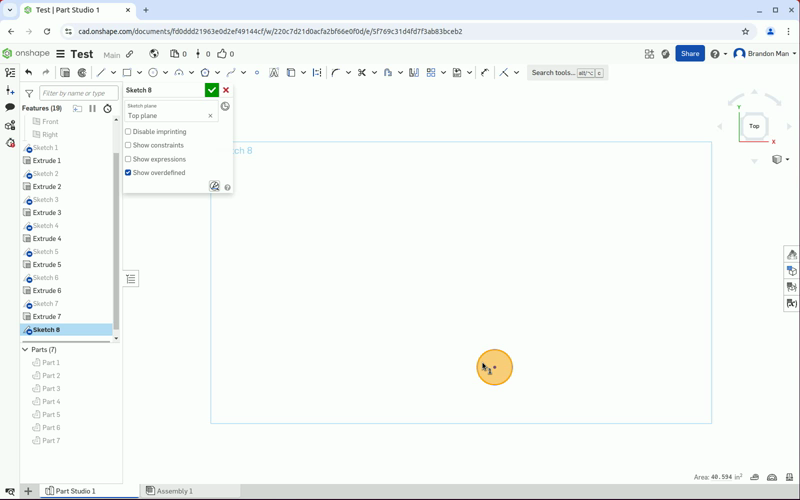
mouse_move(73, 352)
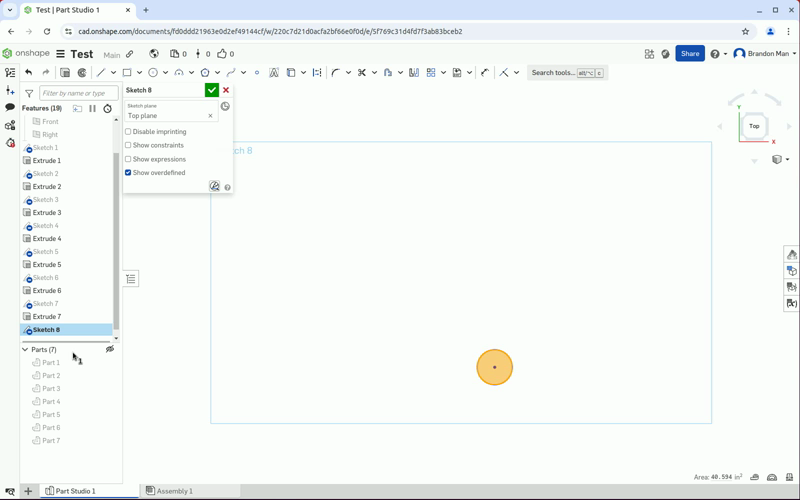
key(shift+y)
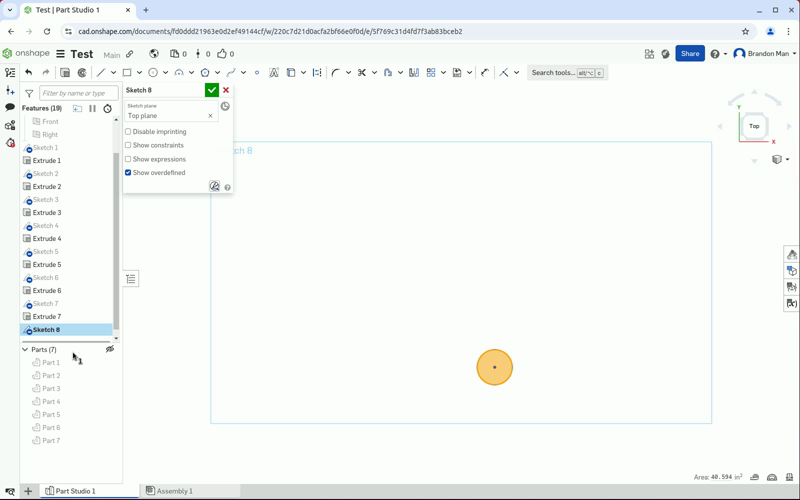
key(shift+e)
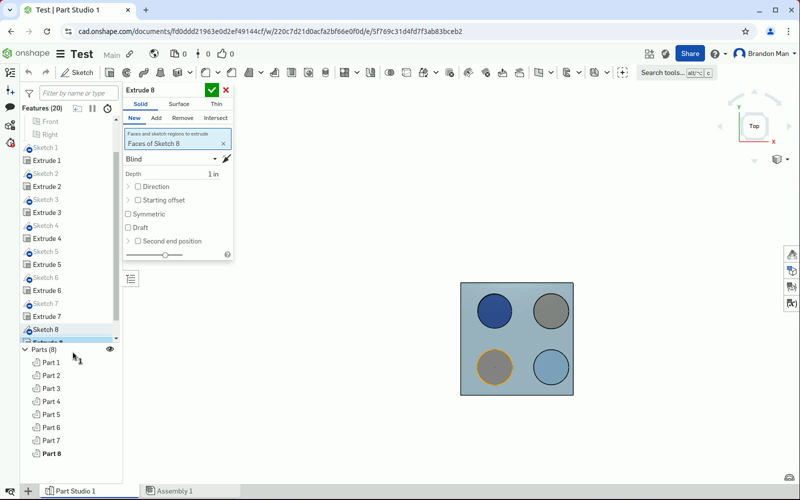
mouse_move(143, 106)
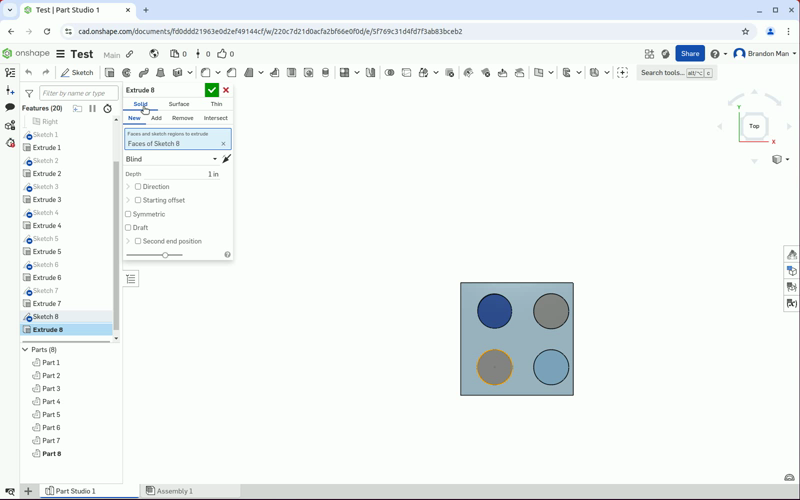
click(143, 106)
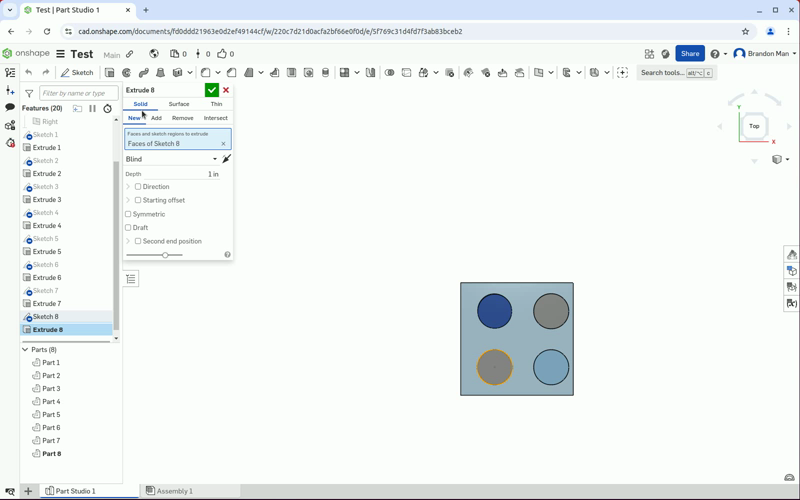
mouse_move(137, 120)
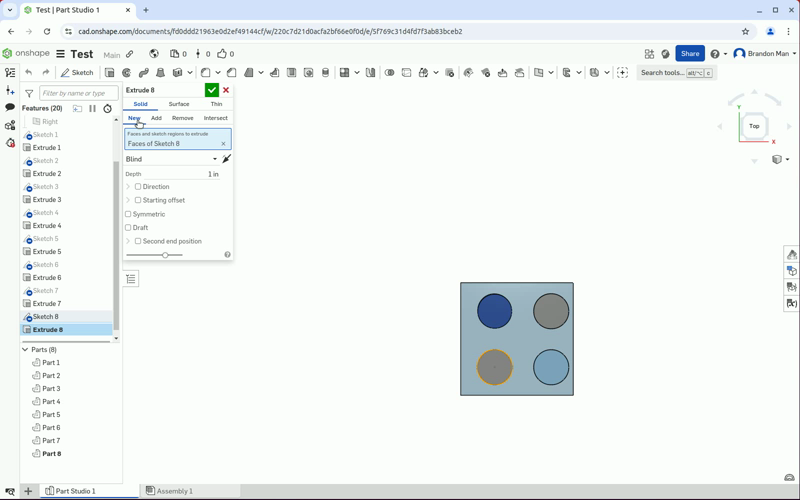
click(137, 120)
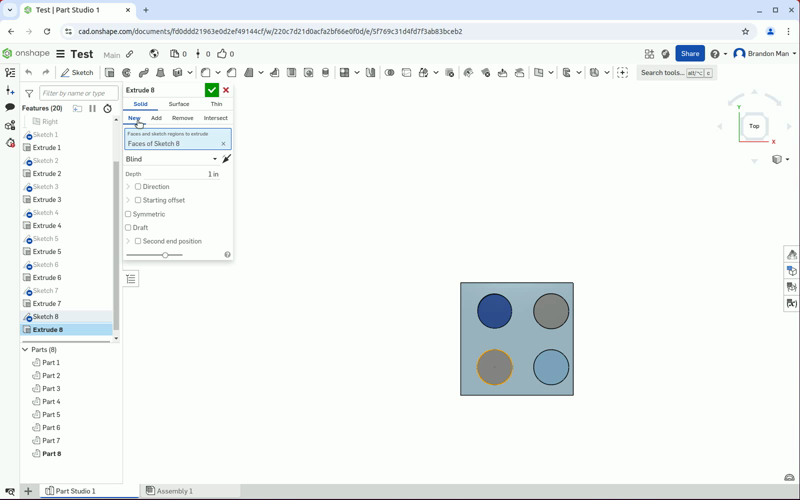
key(tab, 4)
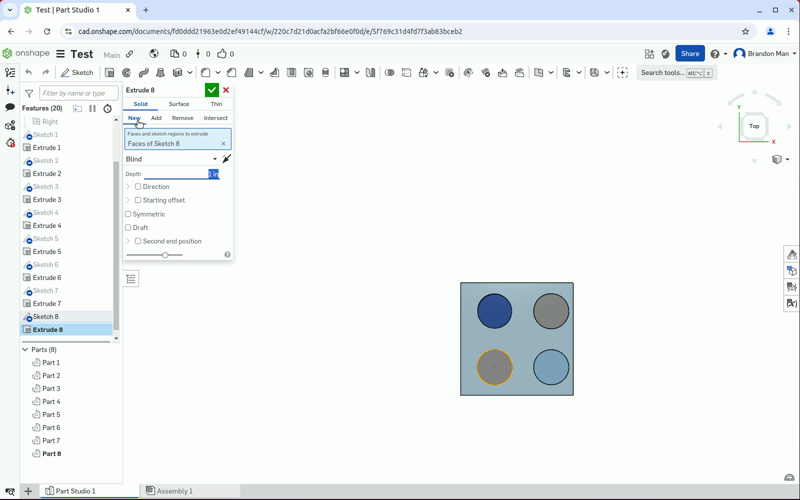
text(-2.889)
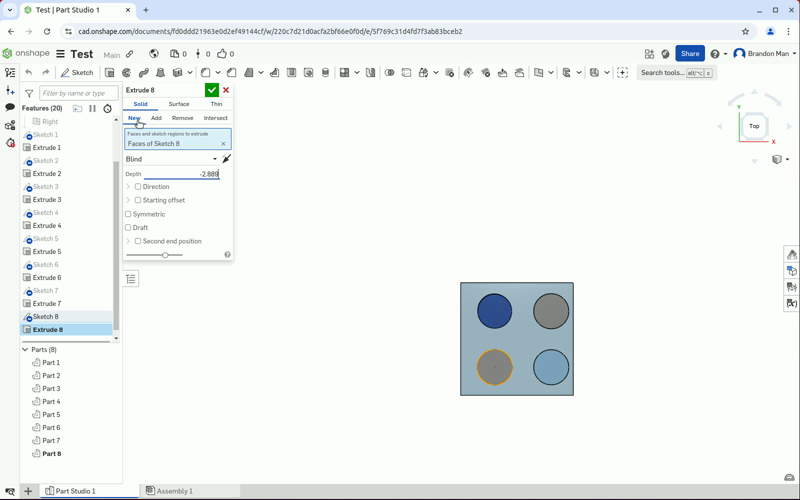
key(enter)
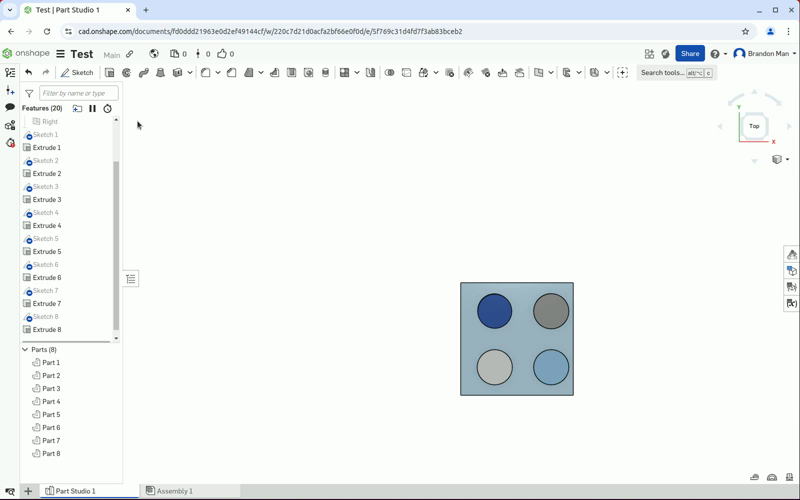
key(shift+h)
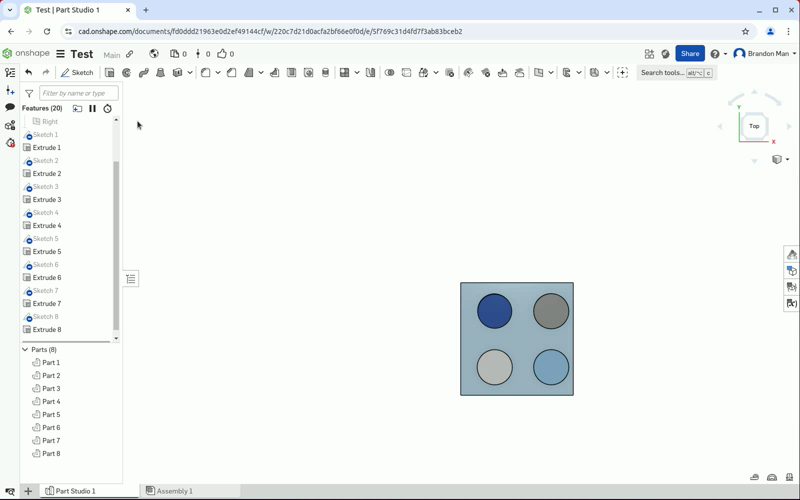
key(shift+h)
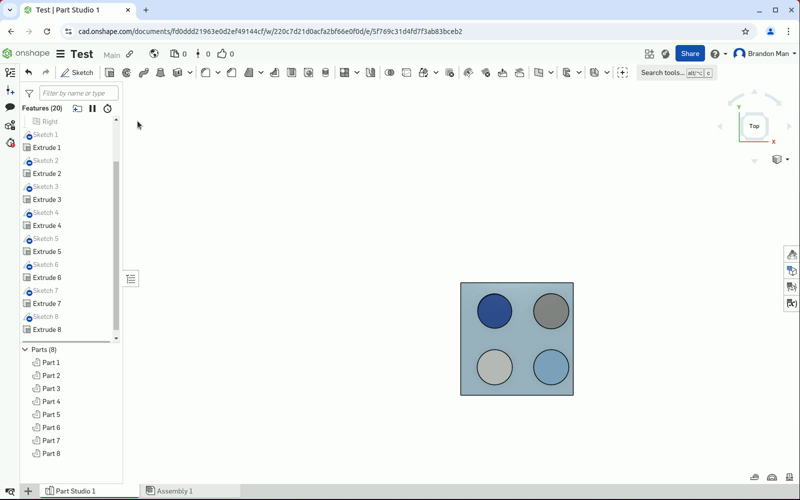
mouse_move(69, 137)
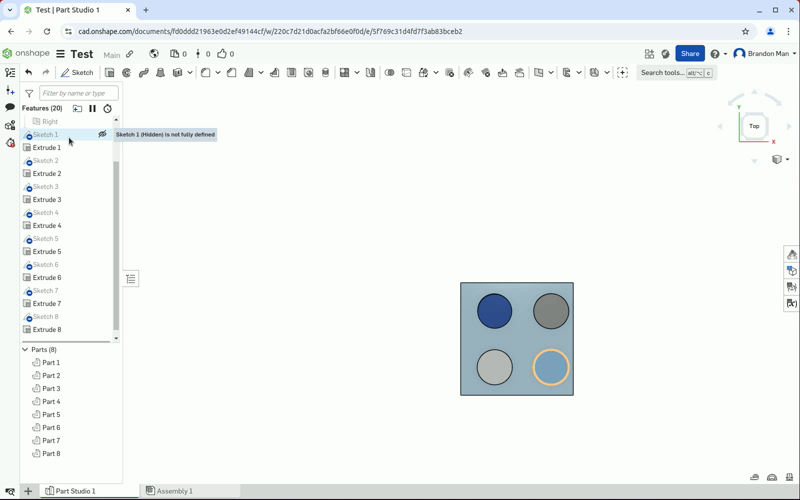
click(69, 137)
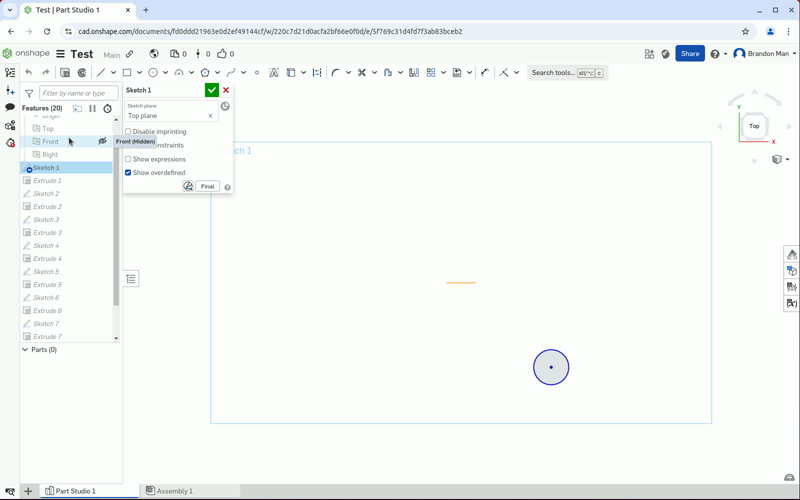
mouse_move(229, 92)
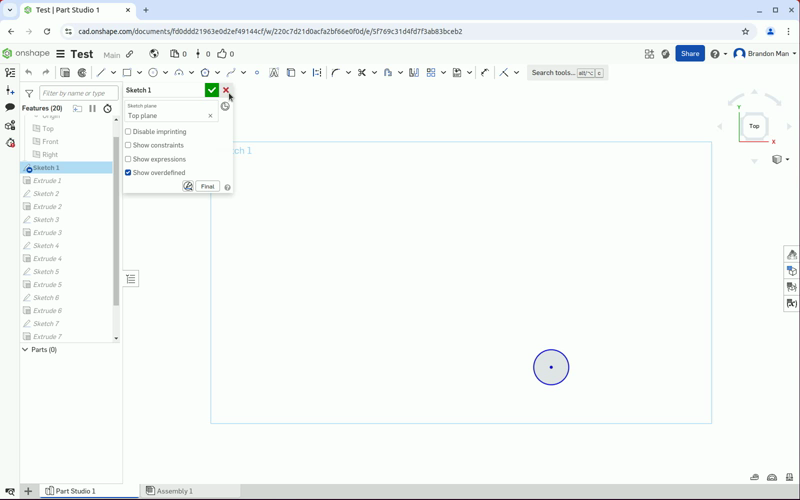
click(229, 92)
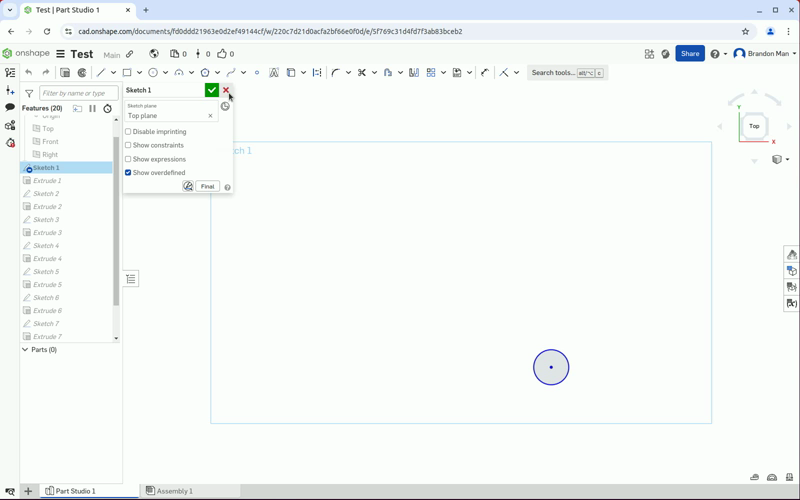
key(shift+s)
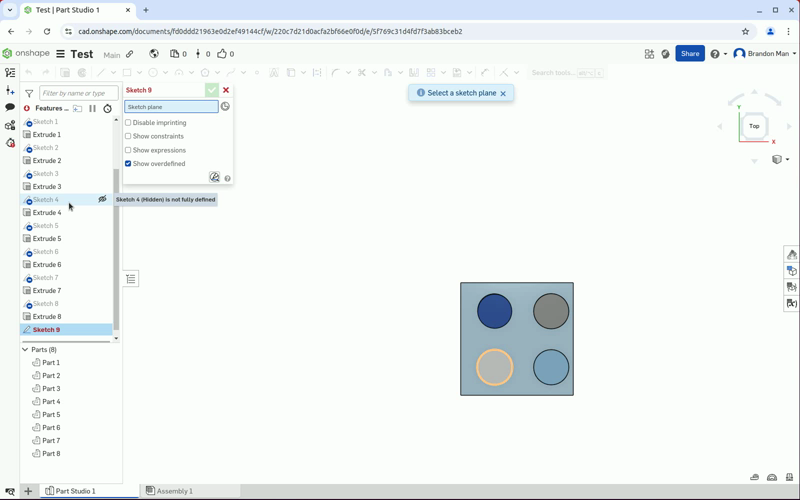
scroll(3)
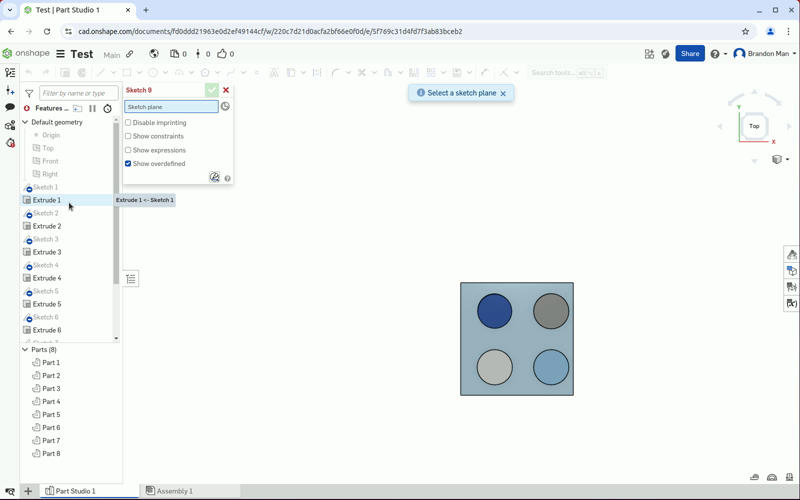
mouse_move(69, 150)
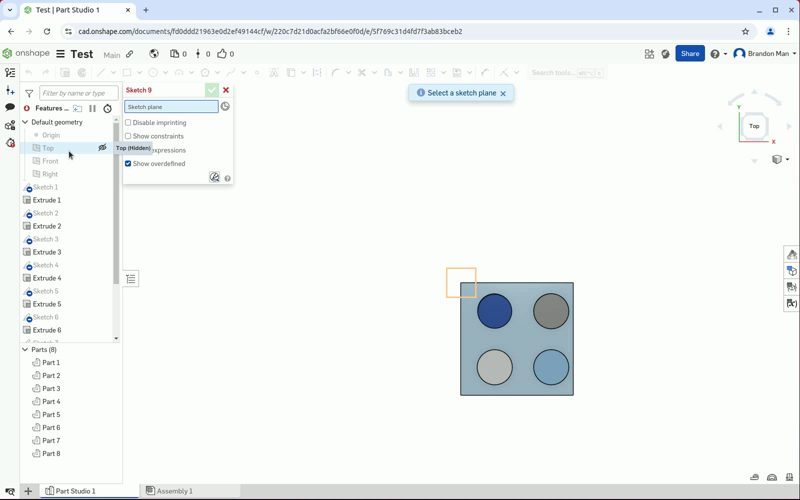
click(69, 150)
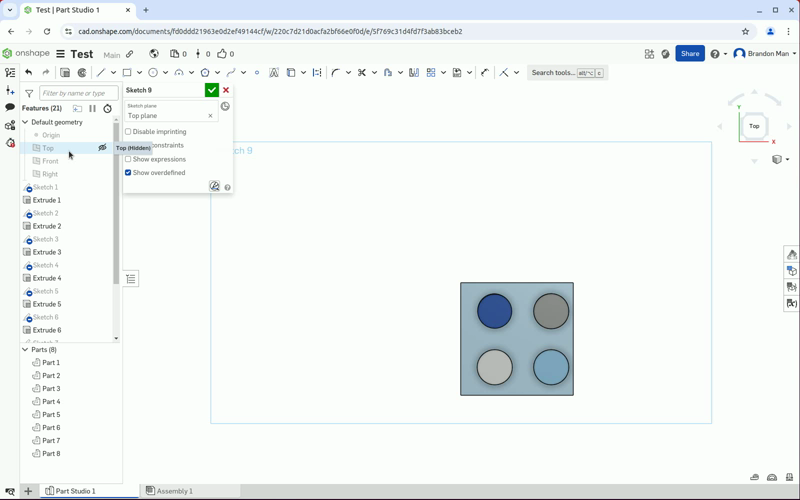
mouse_move(73, 352)
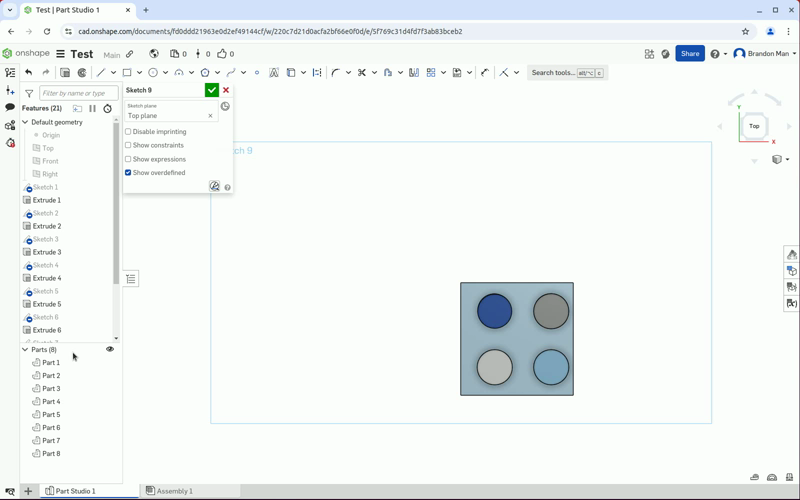
key(y)
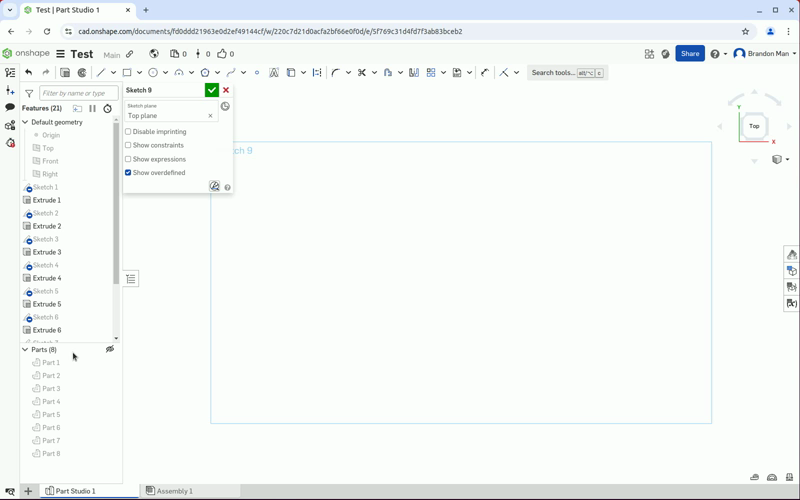
key(c)
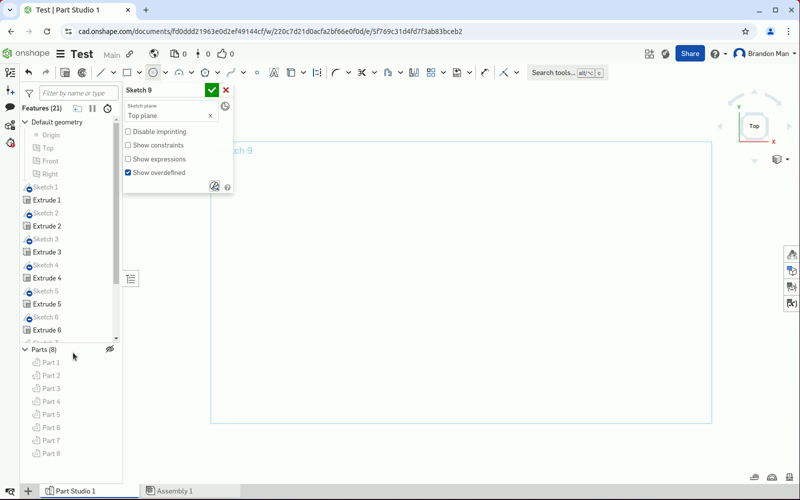
key_down(shift)
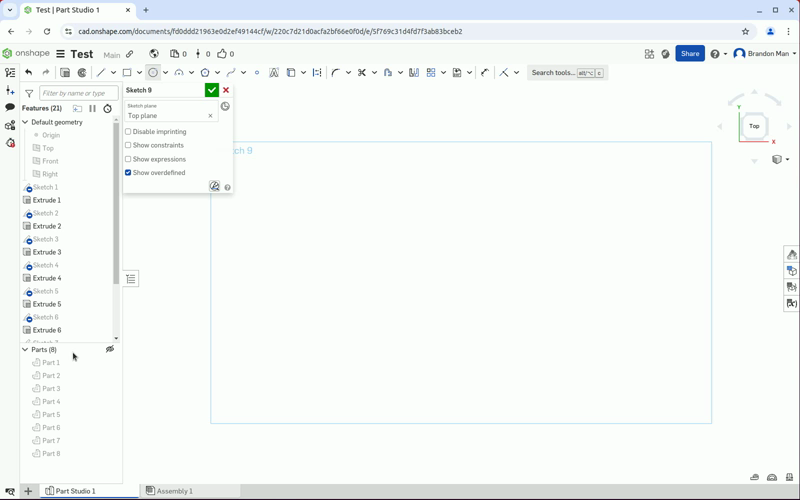
mouse_move(494, 311)
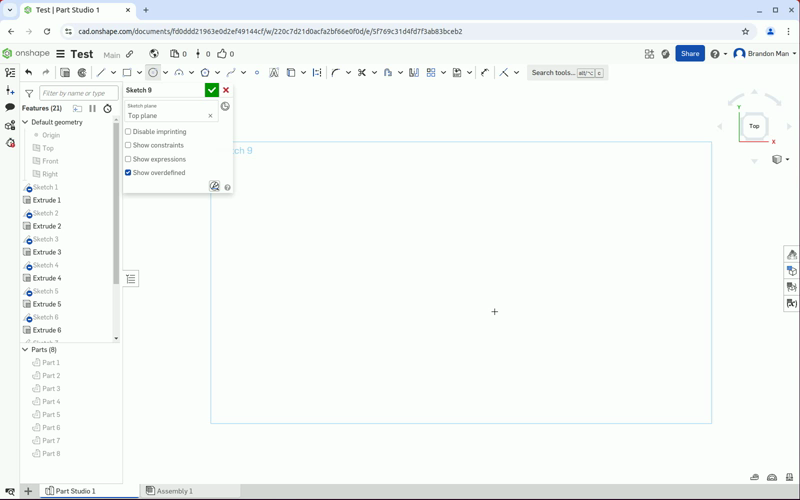
click(494, 311)
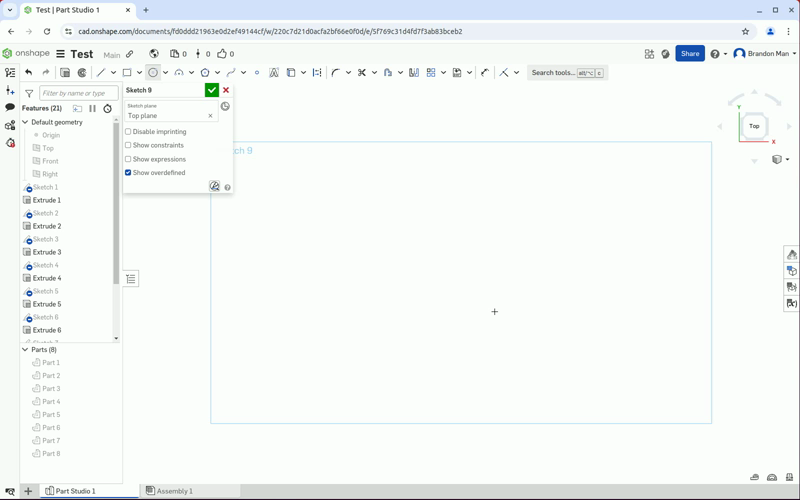
key_up(shift)
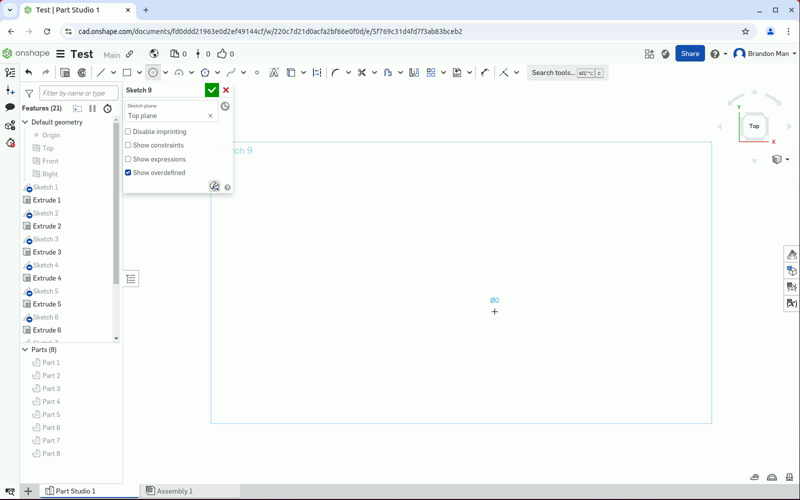
mouse_move(511, 311)
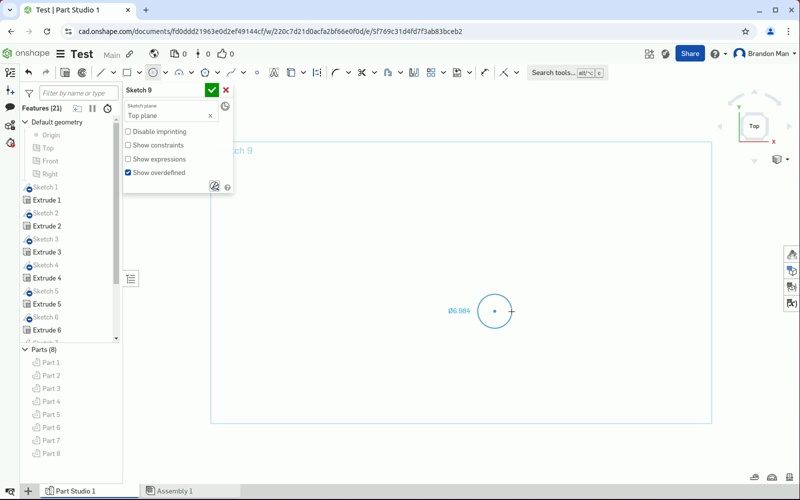
click(511, 311)
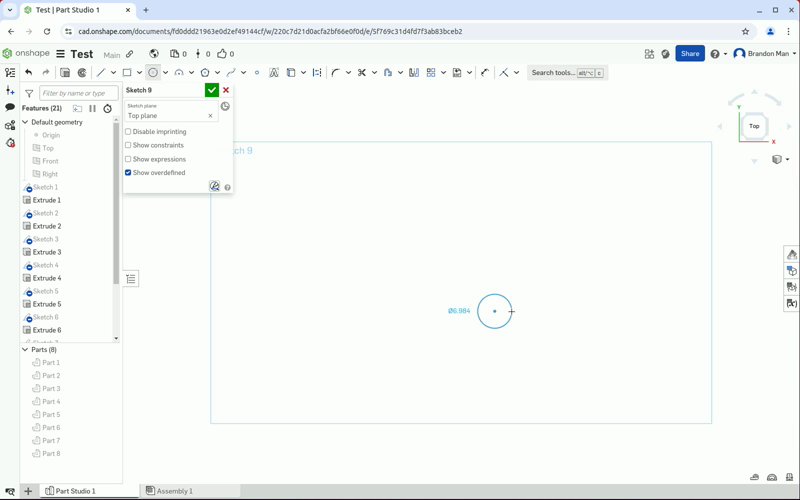
key(esc)
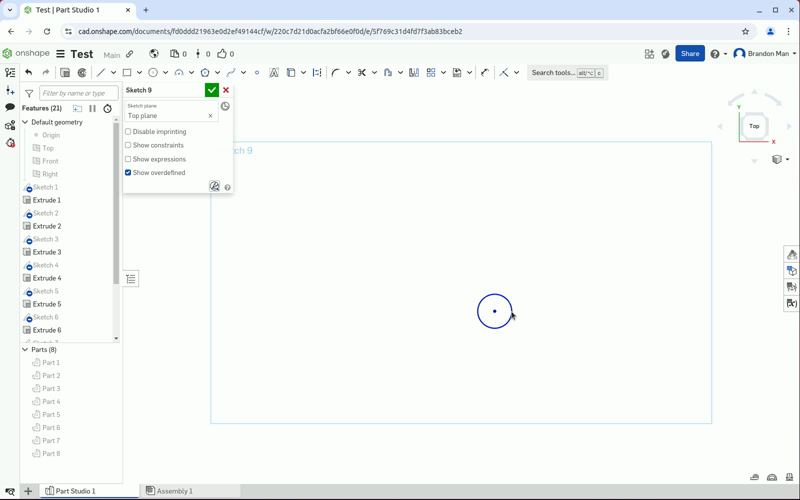
mouse_move(495, 315)
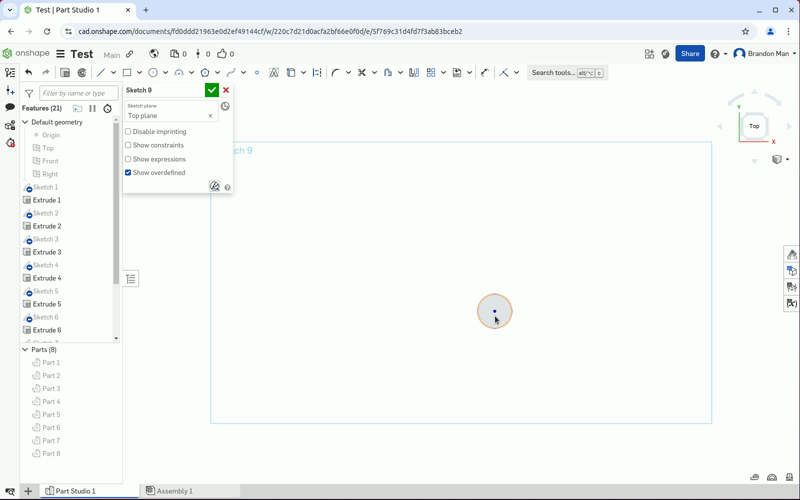
scroll(6)
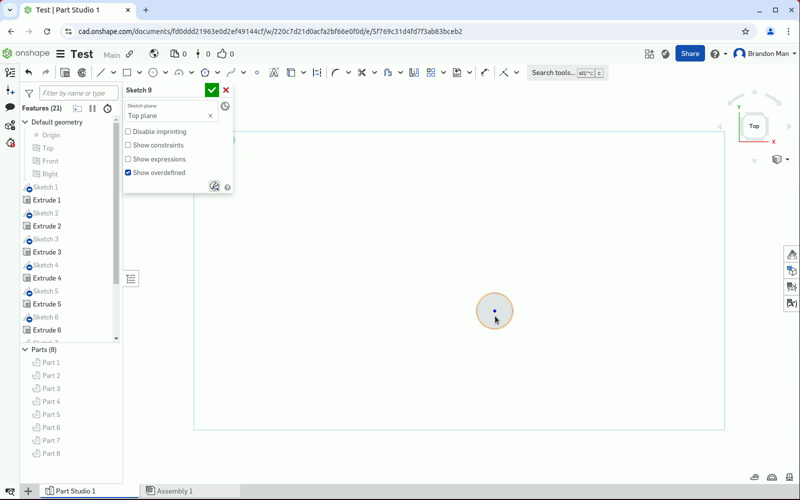
scroll(6)
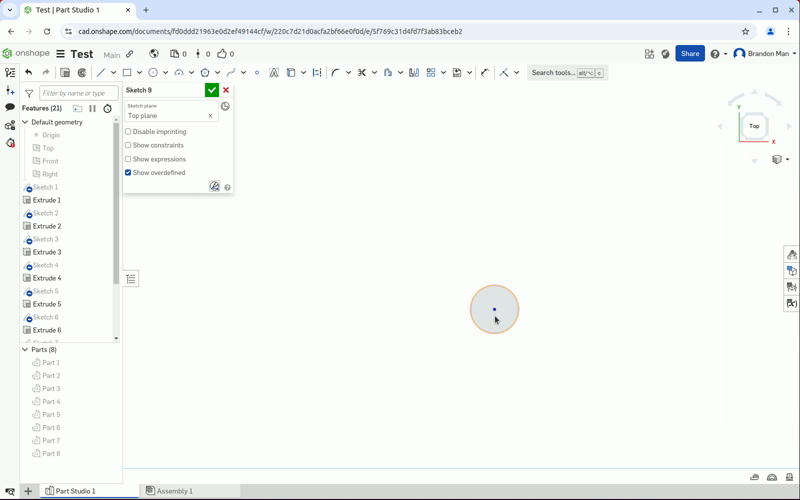
scroll(6)
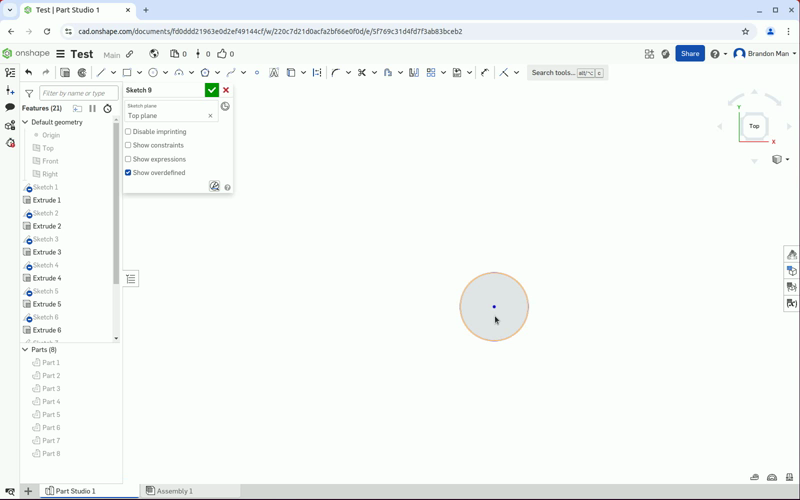
scroll(6)
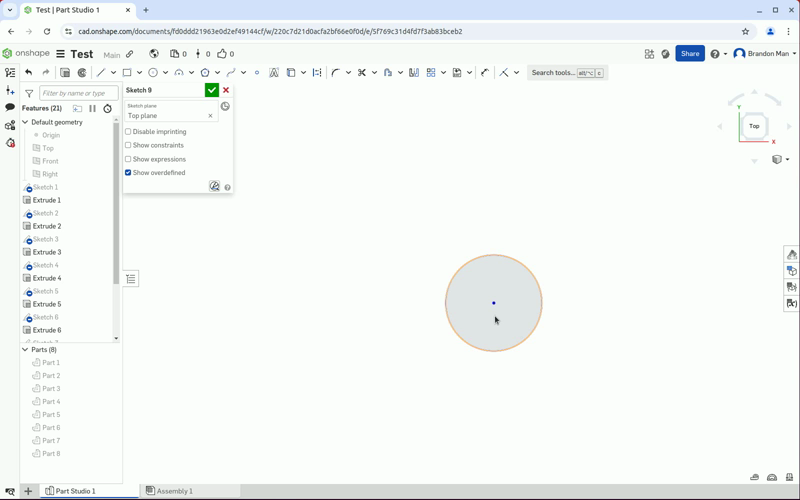
scroll(6)
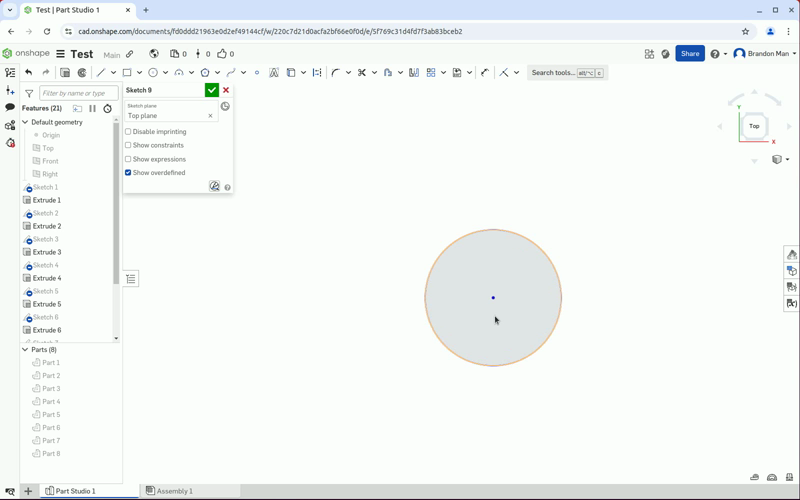
scroll(6)
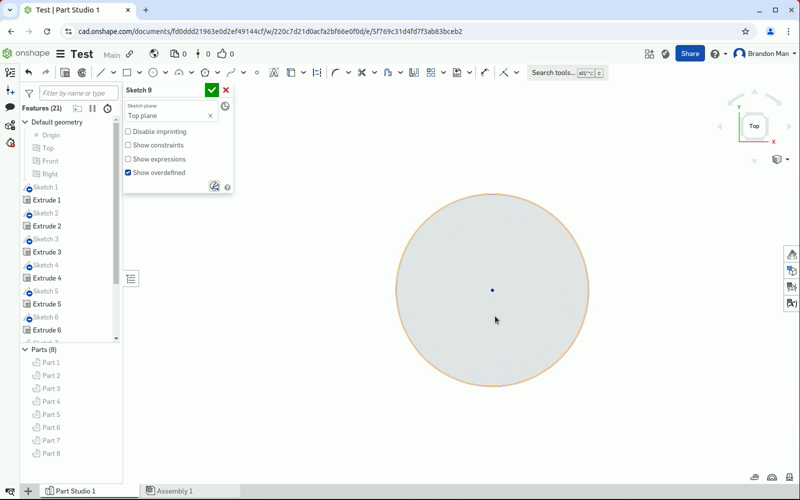
scroll(6)
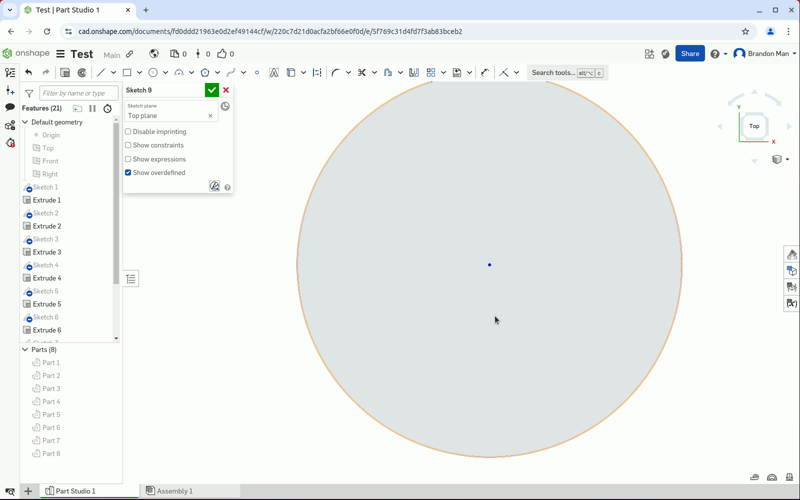
click(495, 315)
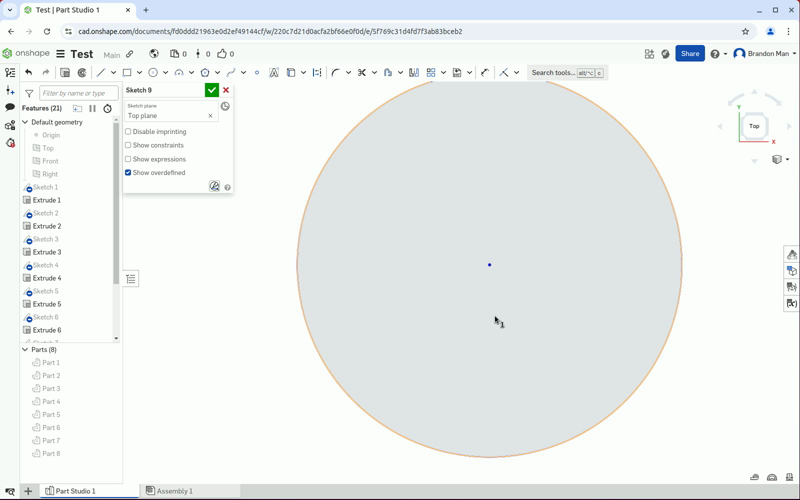
scroll(-6)
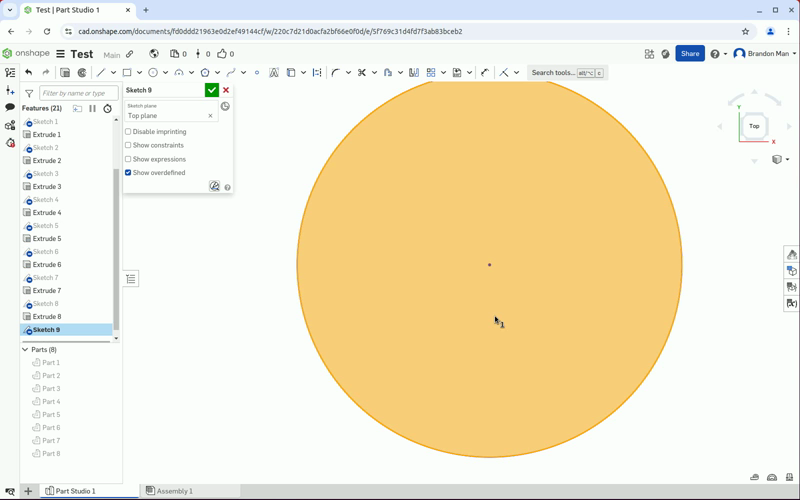
scroll(-6)
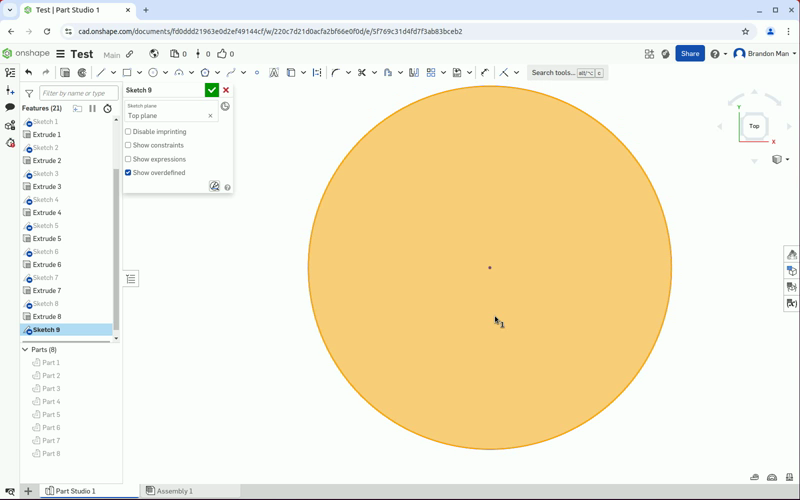
scroll(-6)
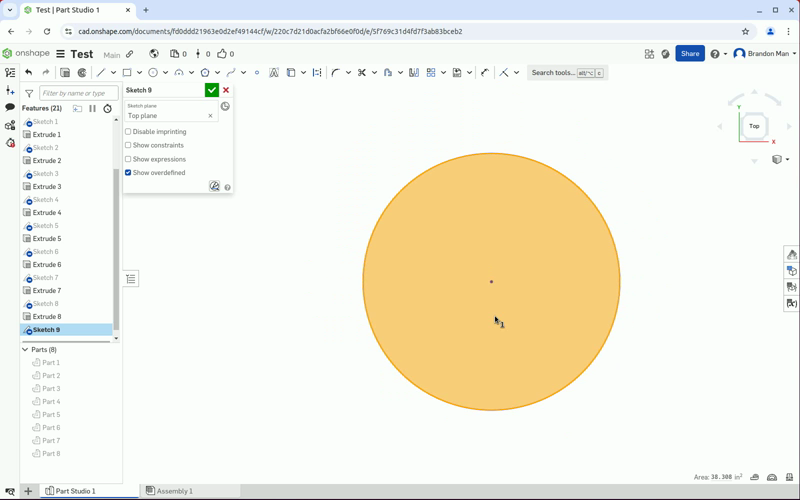
scroll(-6)
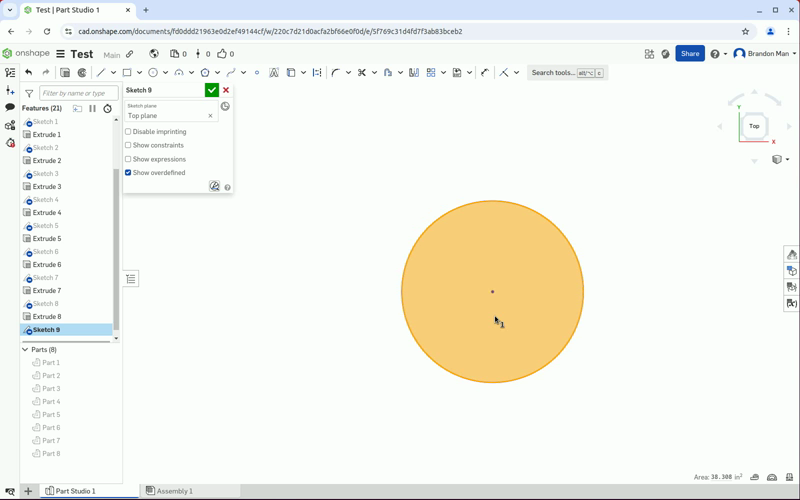
scroll(-6)
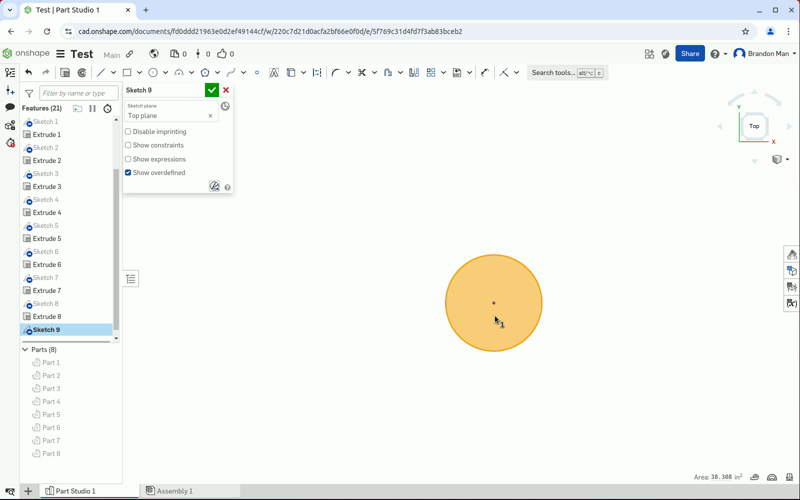
scroll(-6)
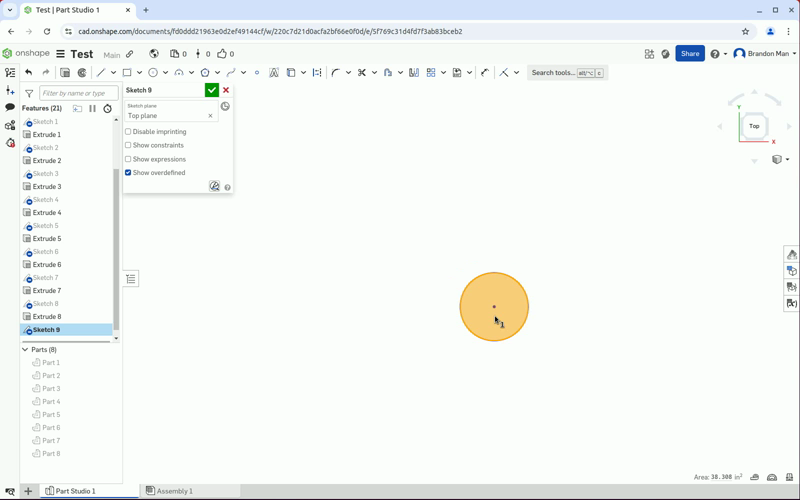
scroll(-6)
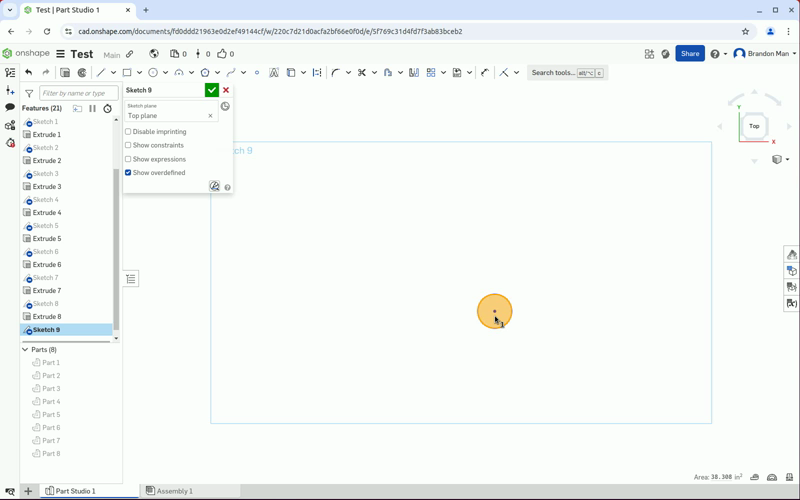
mouse_move(73, 352)
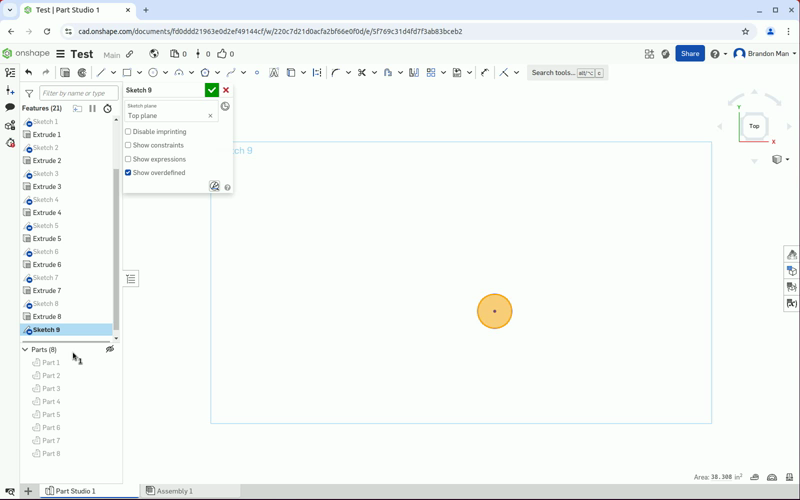
key(shift+y)
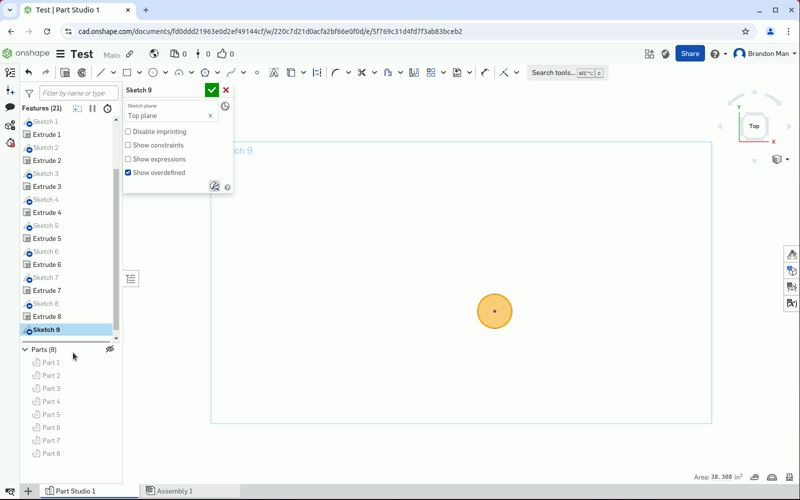
key(shift+e)
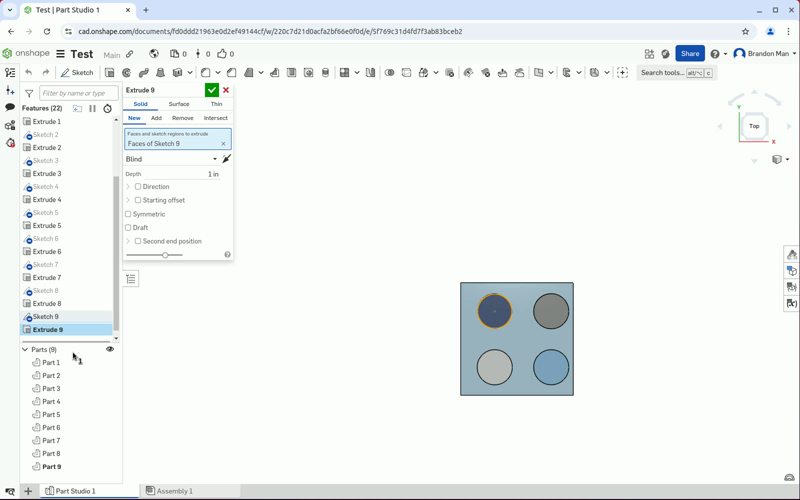
mouse_move(143, 106)
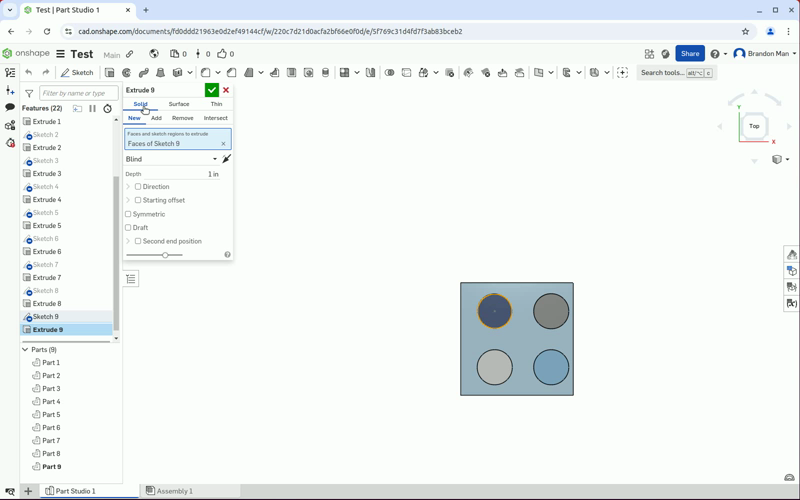
click(143, 106)
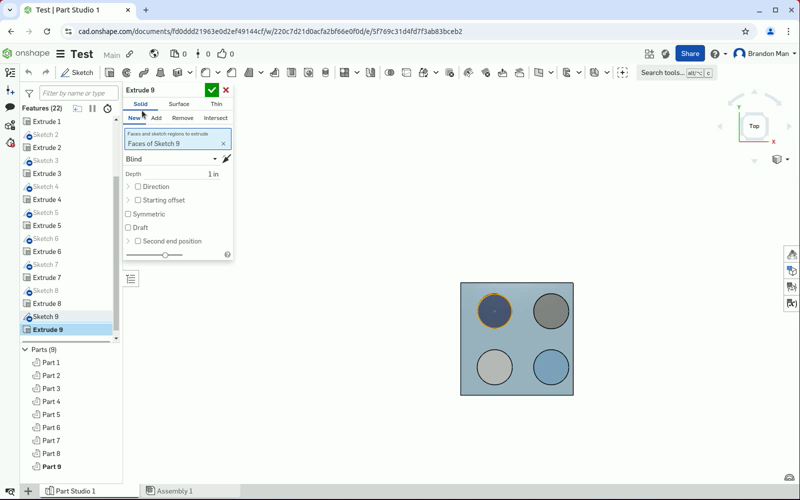
mouse_move(137, 120)
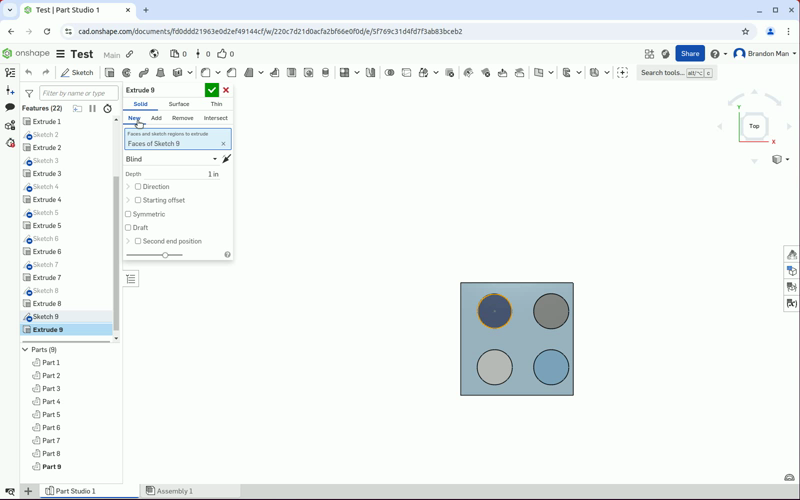
click(137, 120)
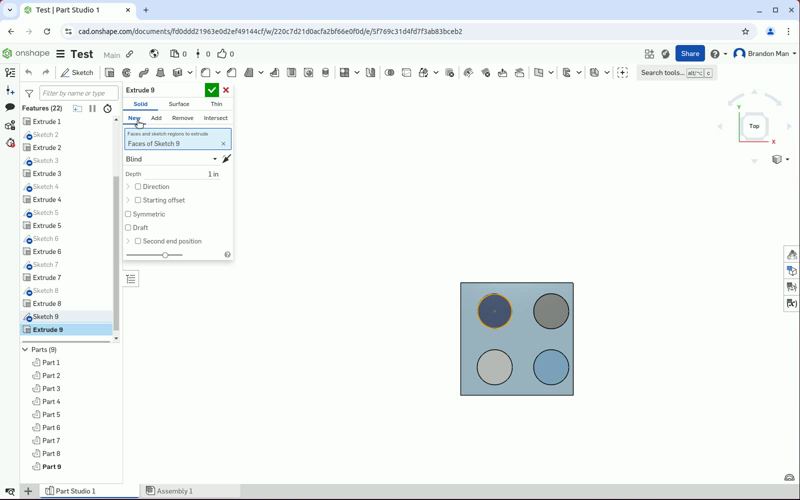
key(tab, 4)
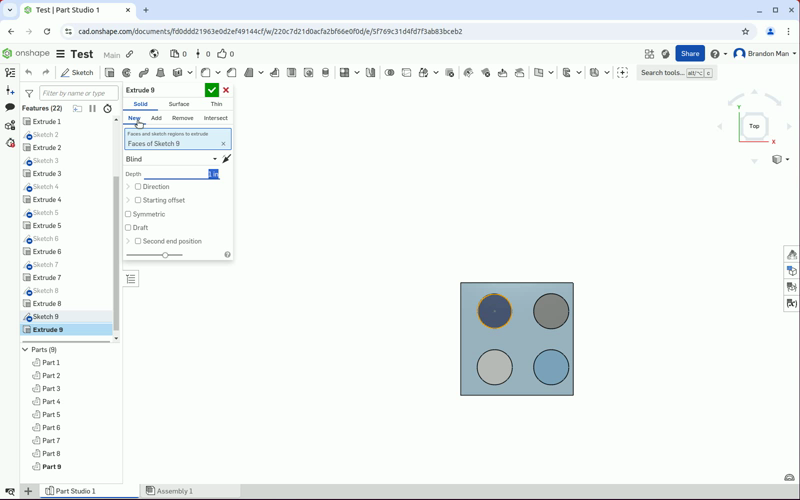
text(-2.889)
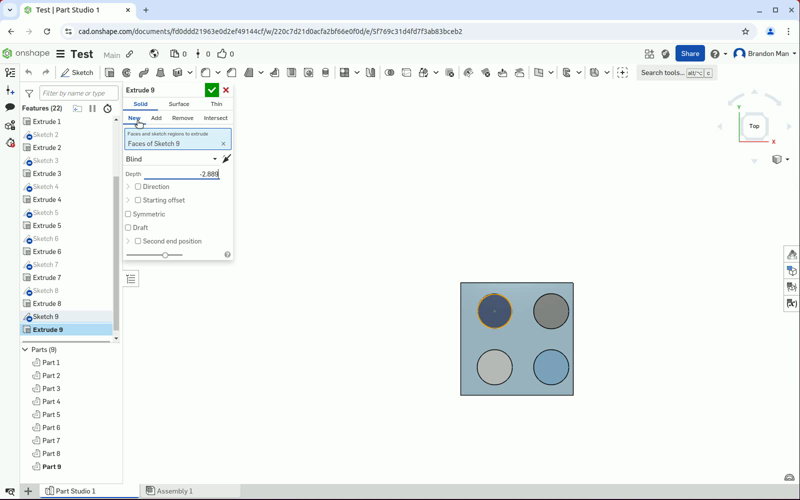
key(enter)
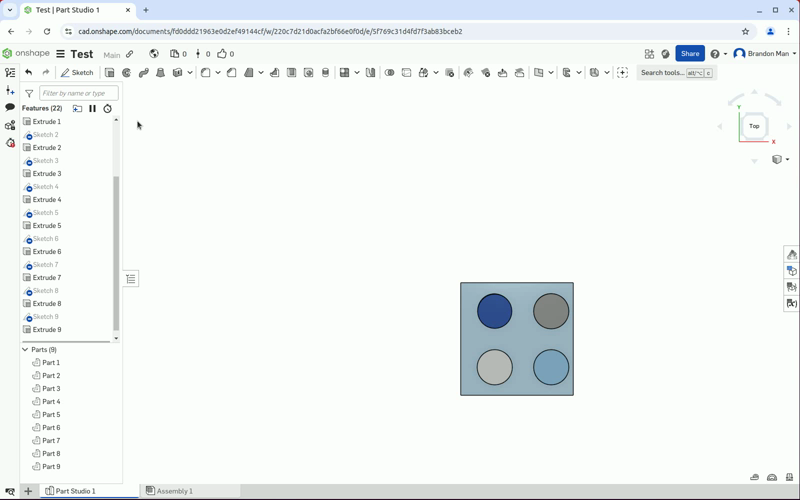
key(shift+h)
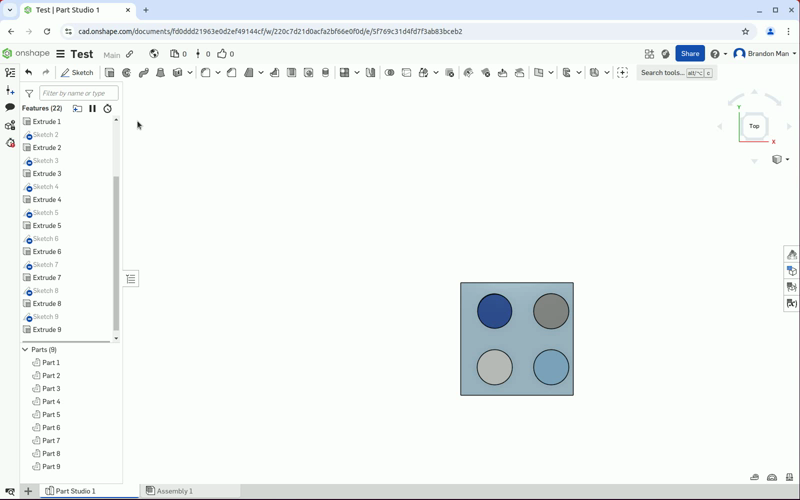
key(shift+h)
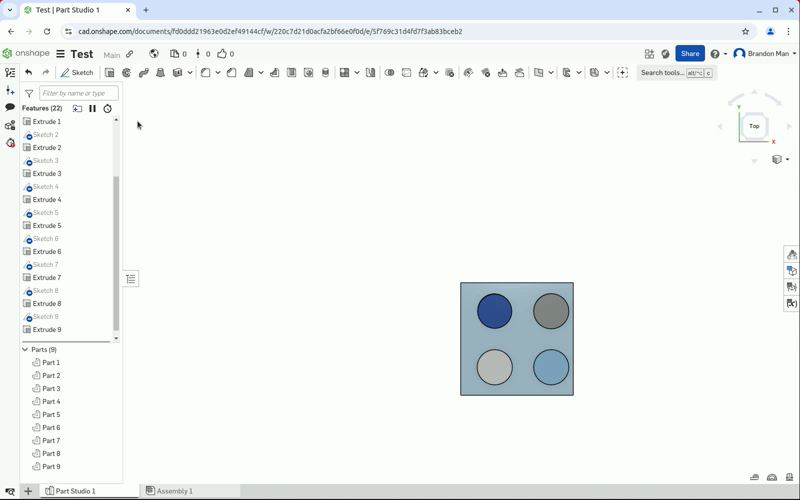
key(shift+7)
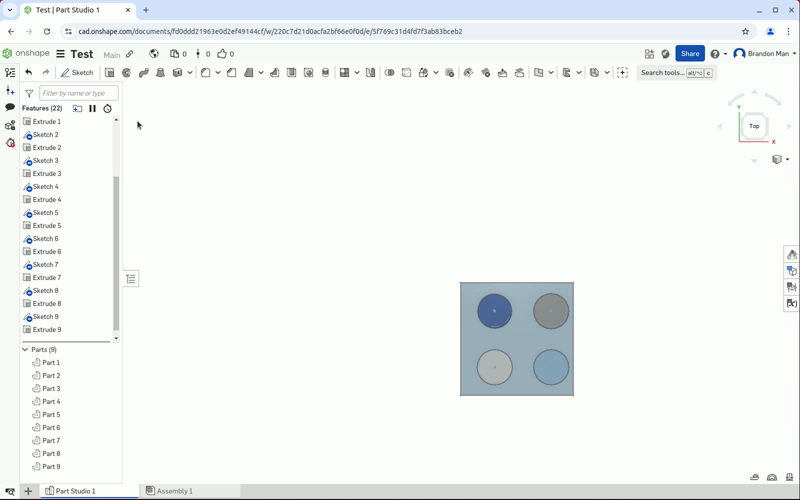
key(up, 3)
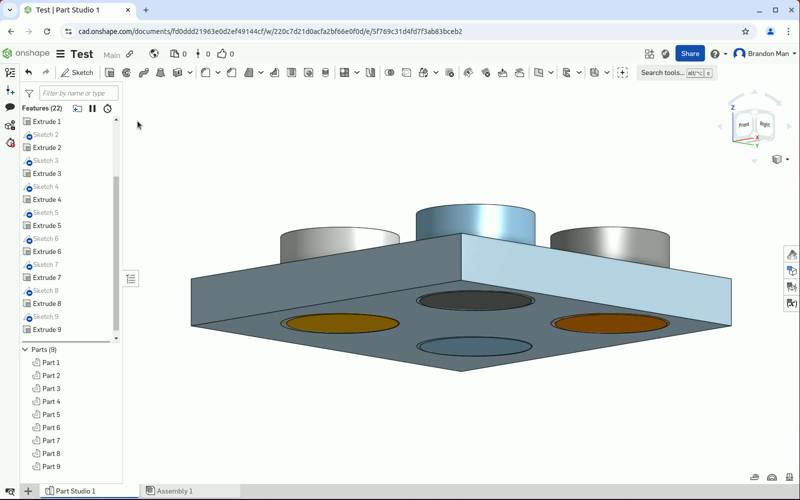
key(left, 3)
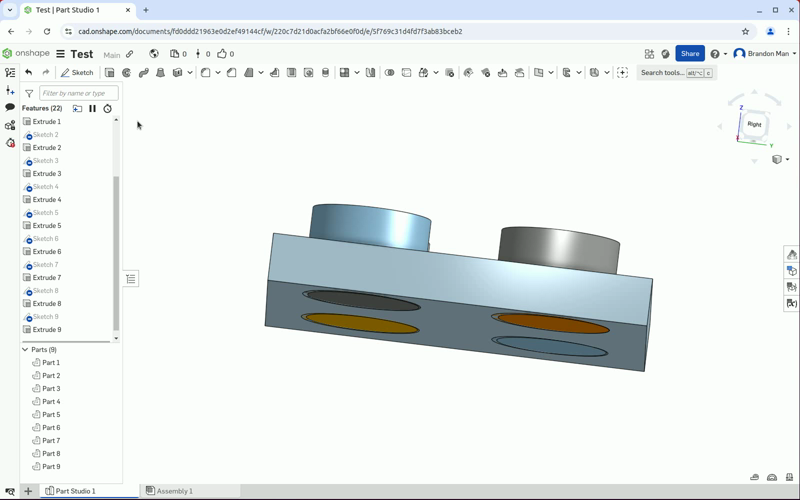
key(right, 3)
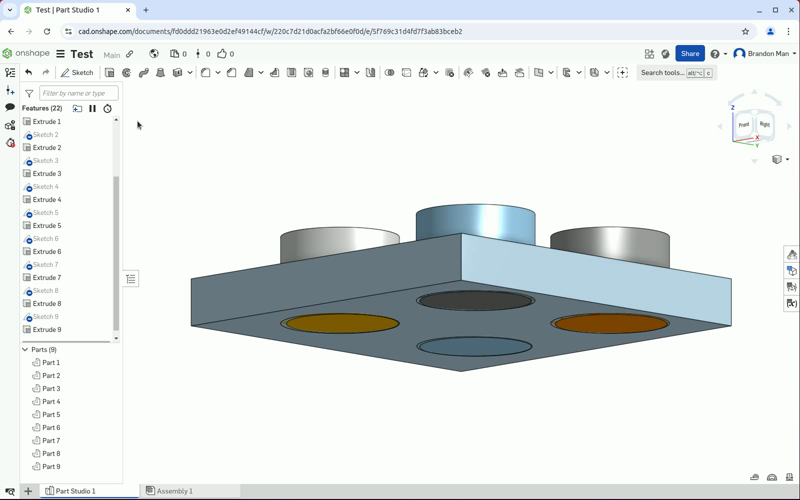
key(down, 3)
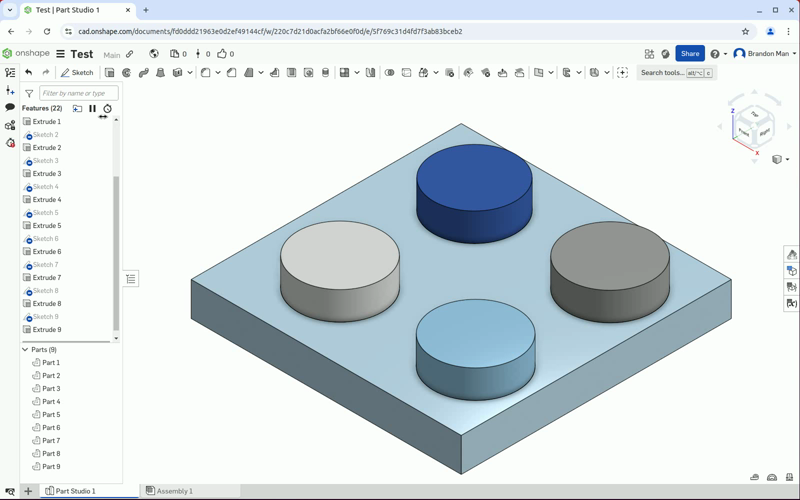
mouse_move(69, 111)
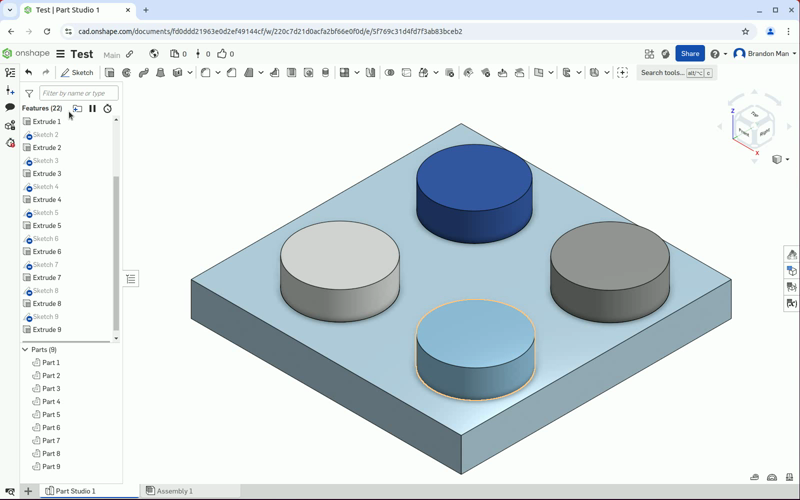
click(69, 111)